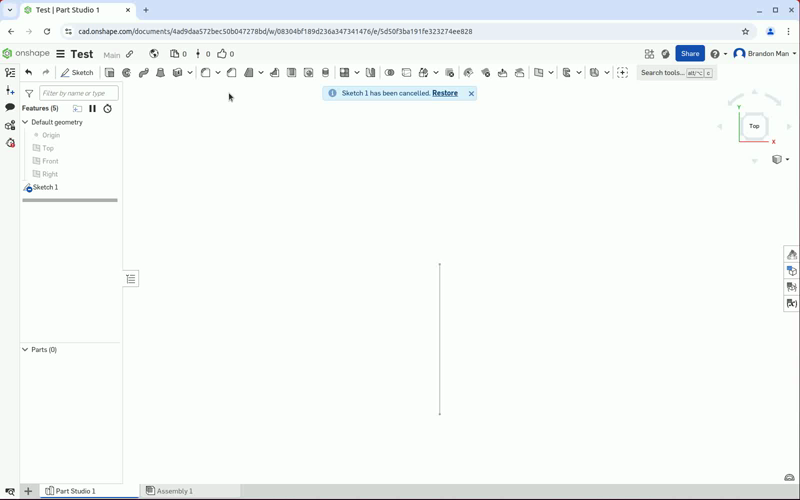
key(shift+h)
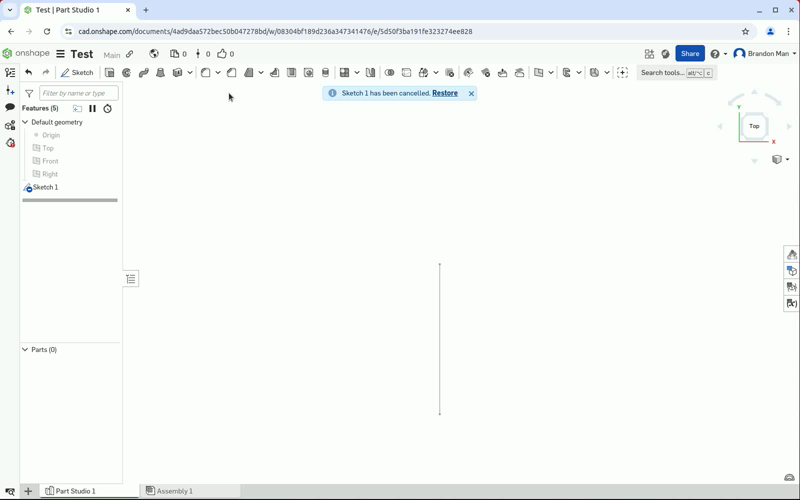
key(shift+s)
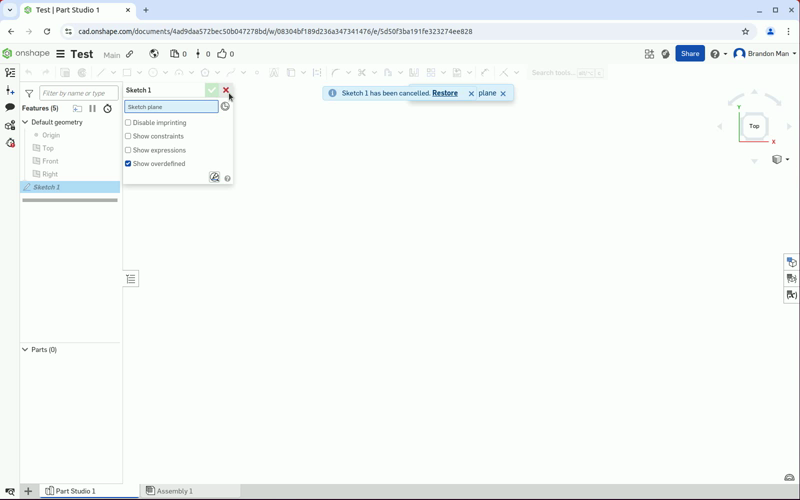
mouse_move(73, 150)
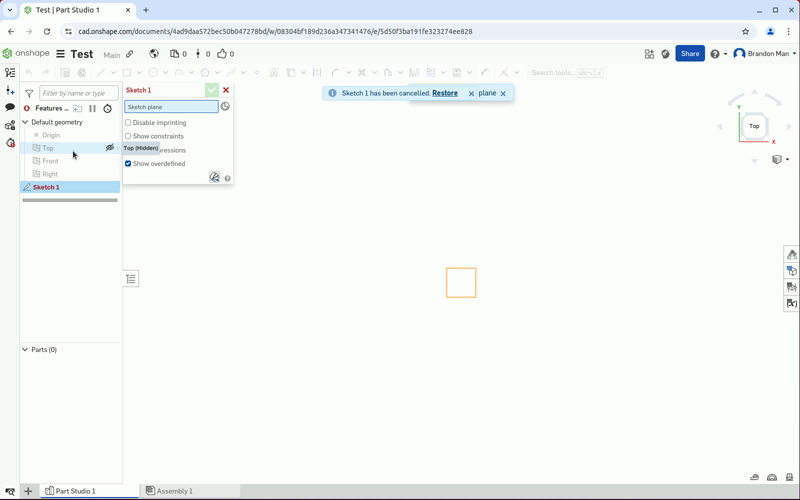
click(73, 150)
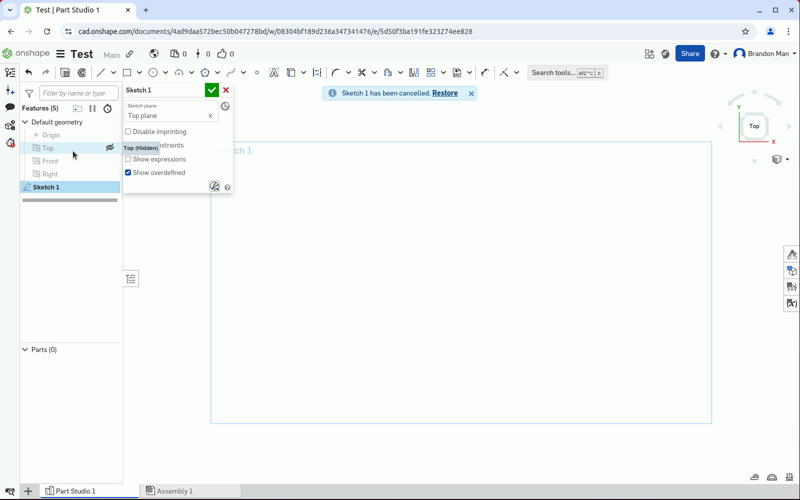
mouse_move(73, 352)
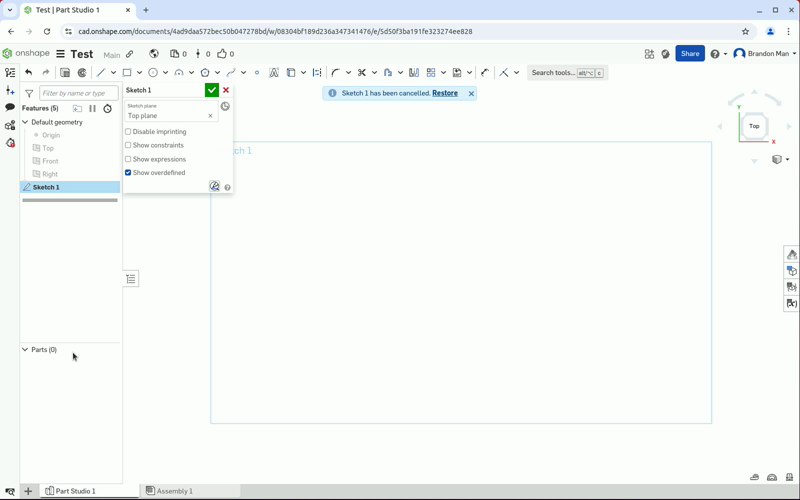
key(y)
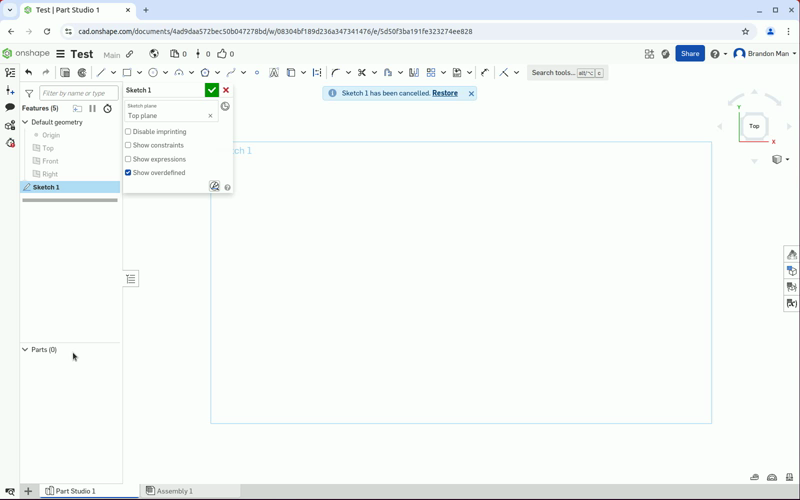
key(a)
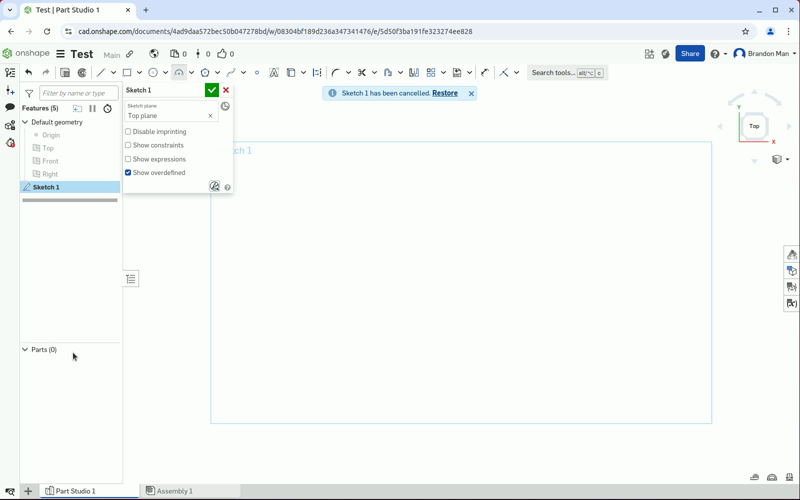
key_down(shift)
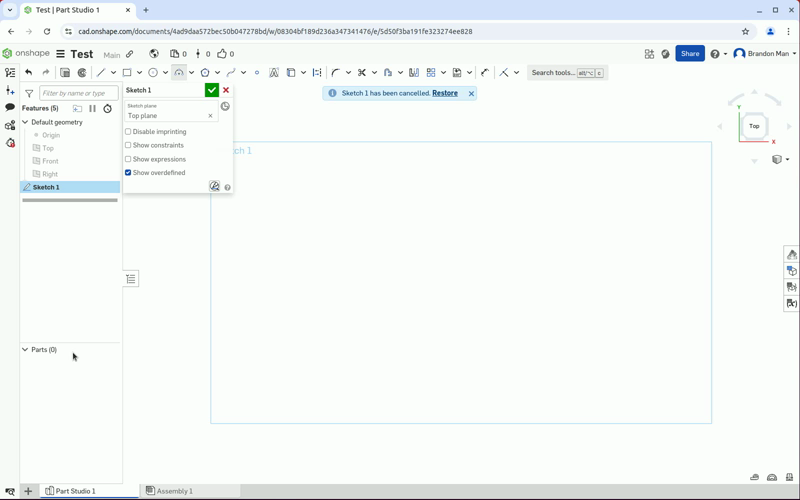
mouse_move(458, 272)
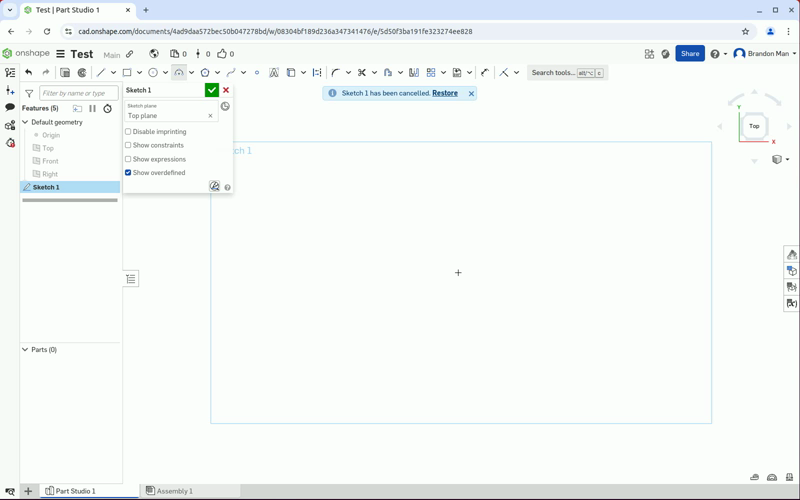
click(458, 272)
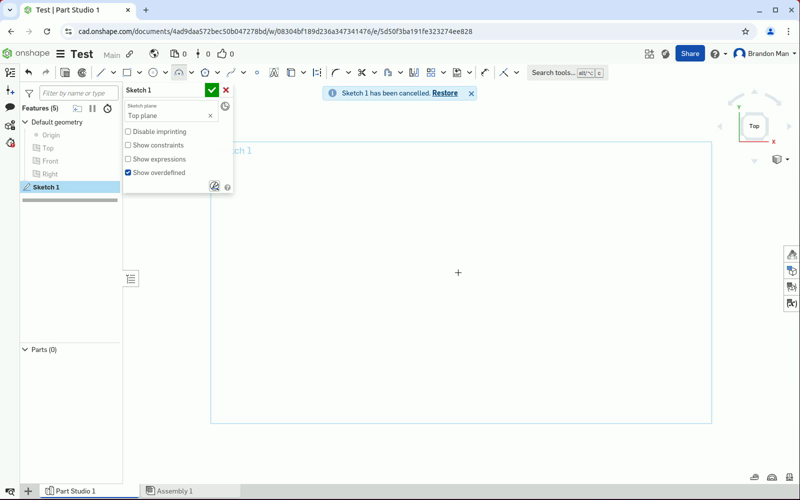
key_up(shift)
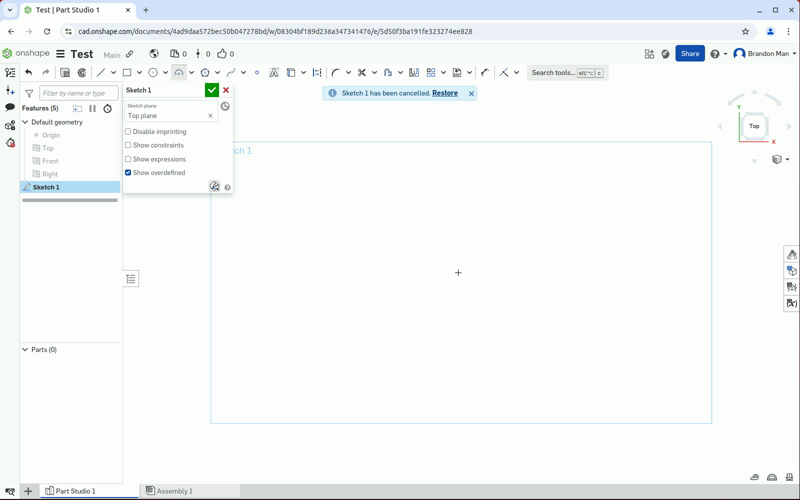
key_down(shift)
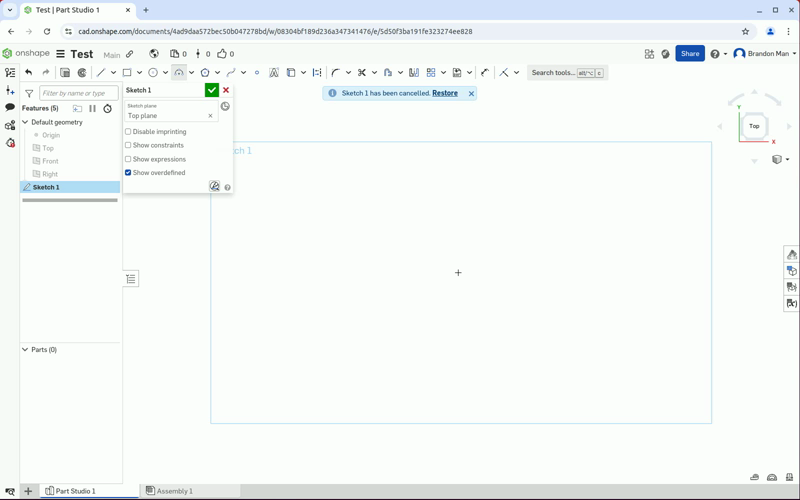
mouse_move(464, 272)
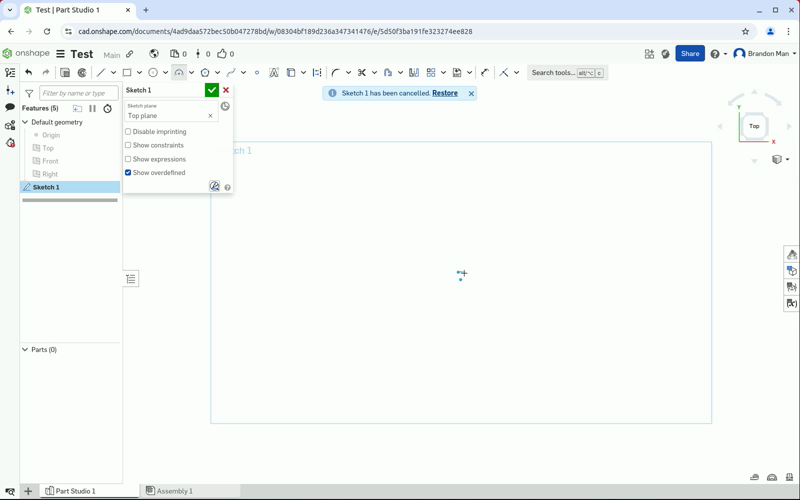
scroll(6)
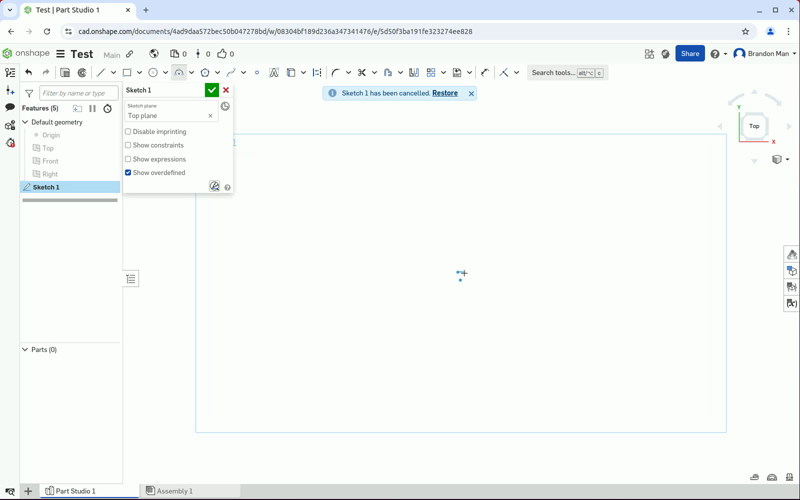
scroll(6)
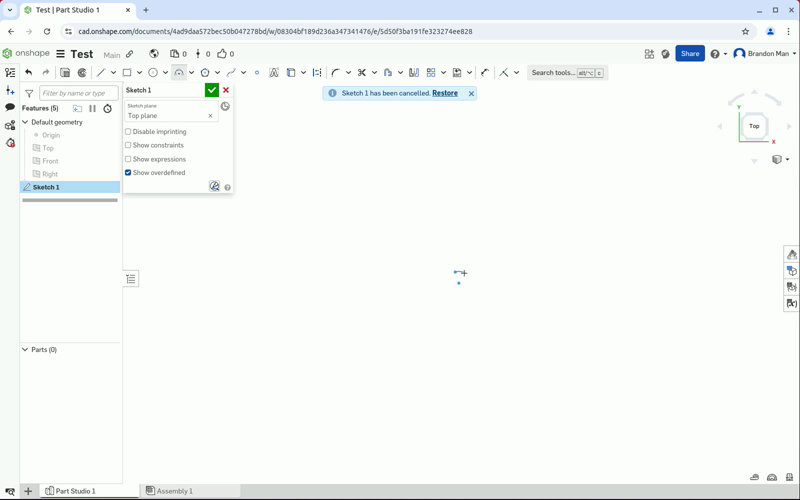
scroll(6)
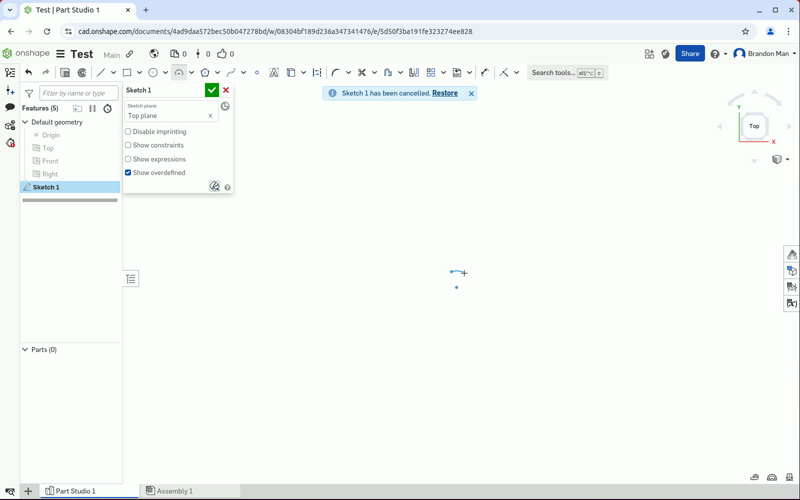
scroll(6)
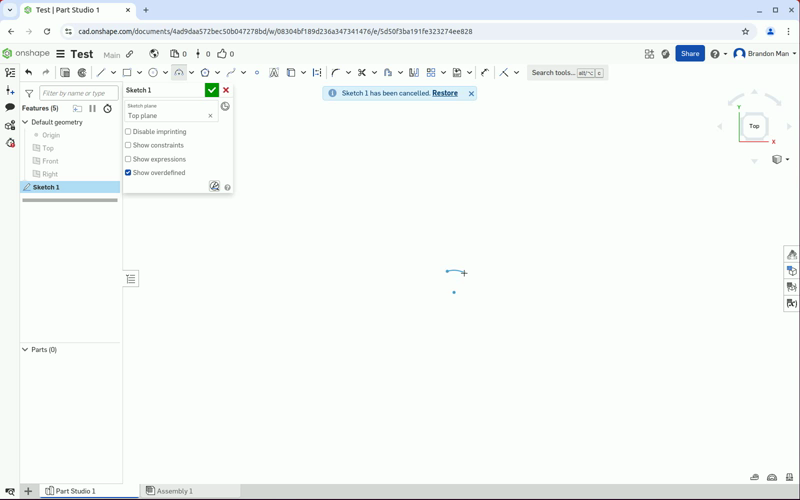
scroll(6)
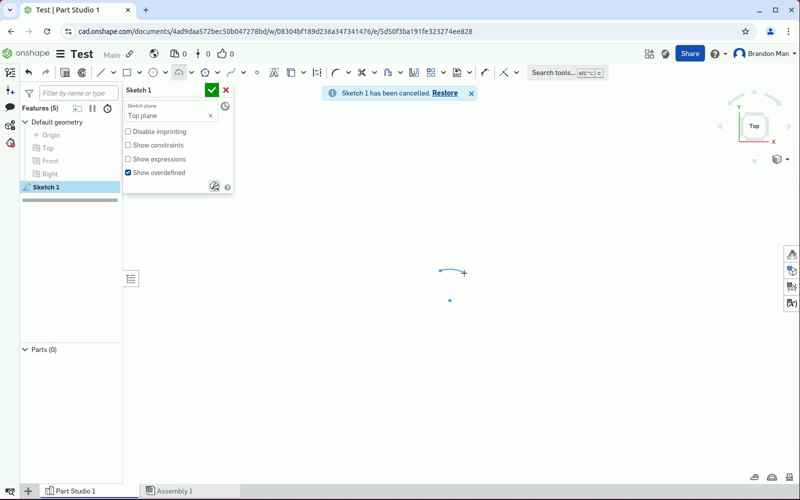
scroll(6)
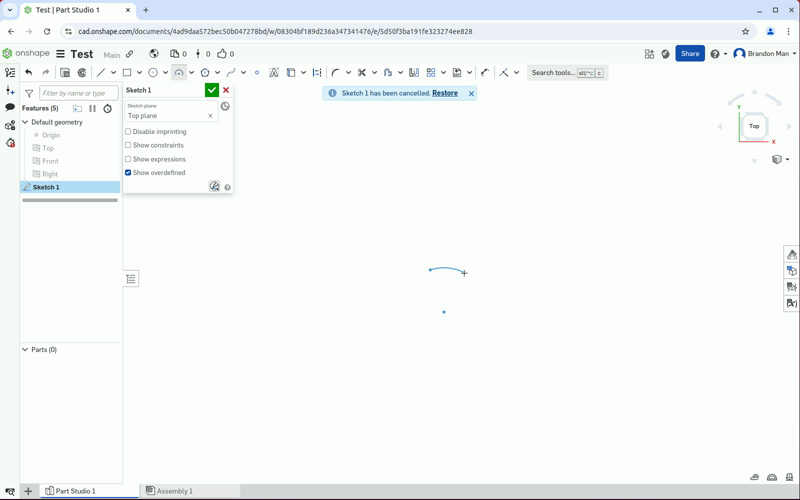
scroll(6)
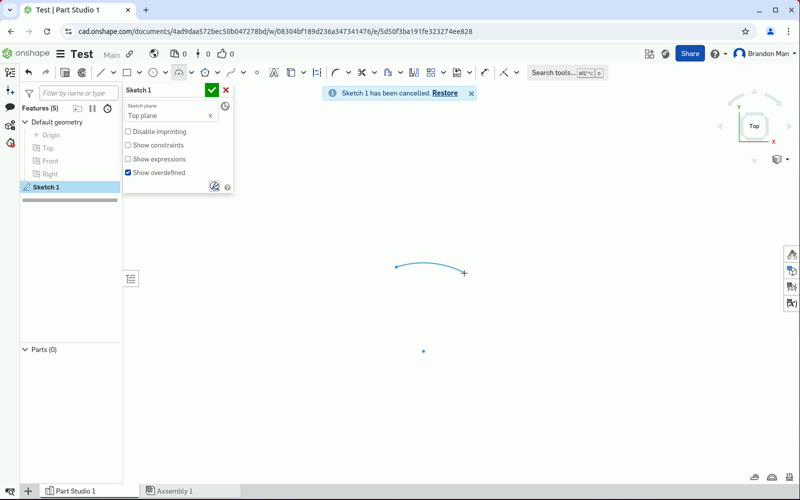
click(464, 272)
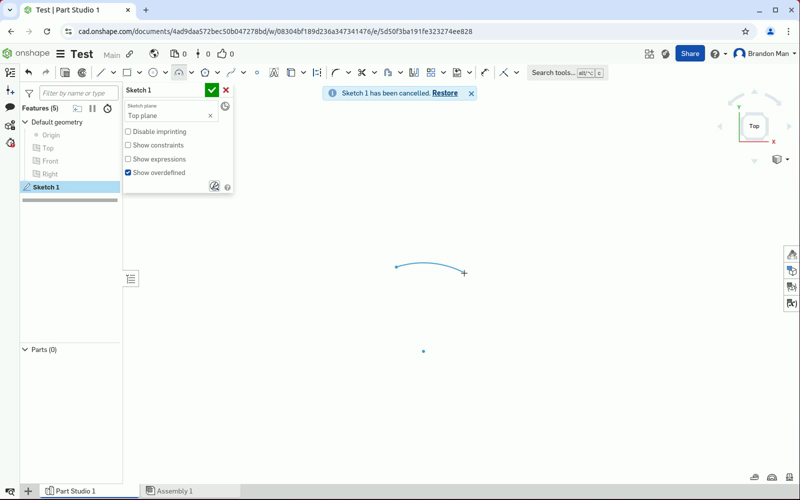
scroll(-6)
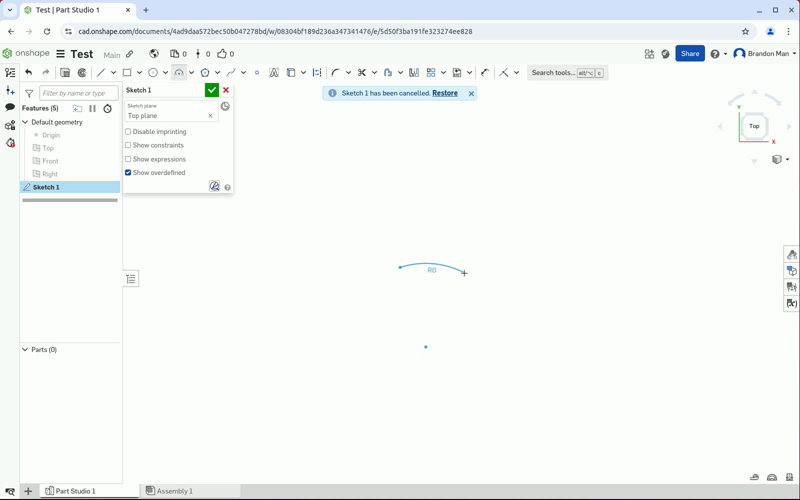
scroll(-6)
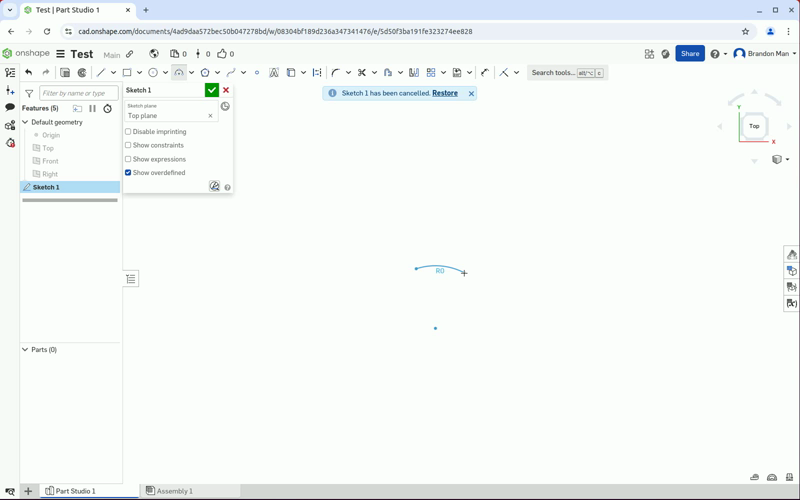
scroll(-6)
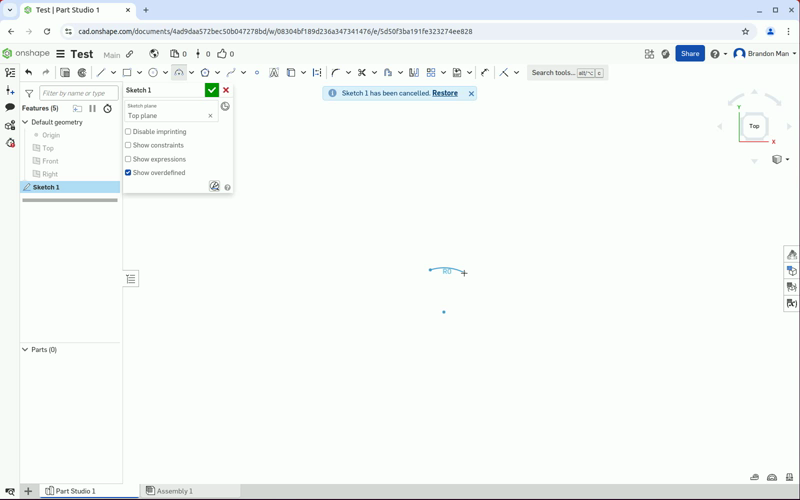
scroll(-6)
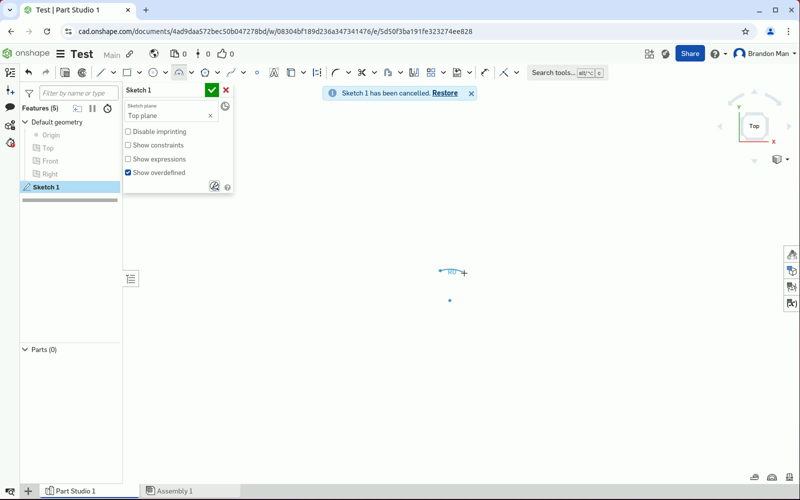
scroll(-6)
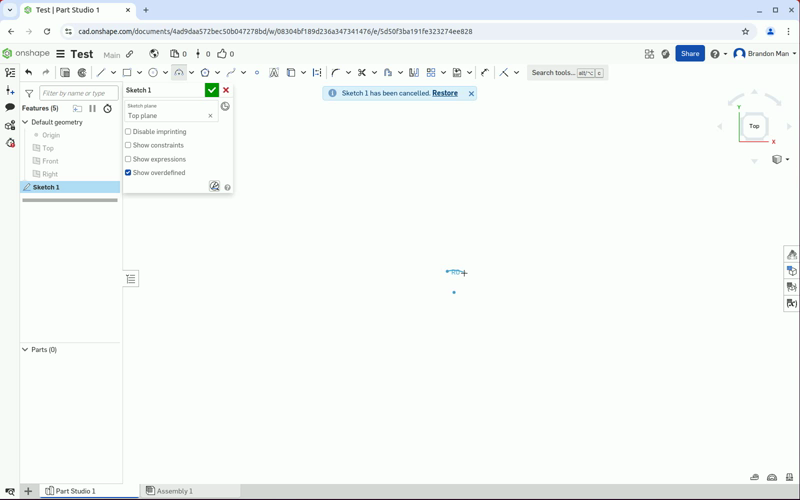
scroll(-6)
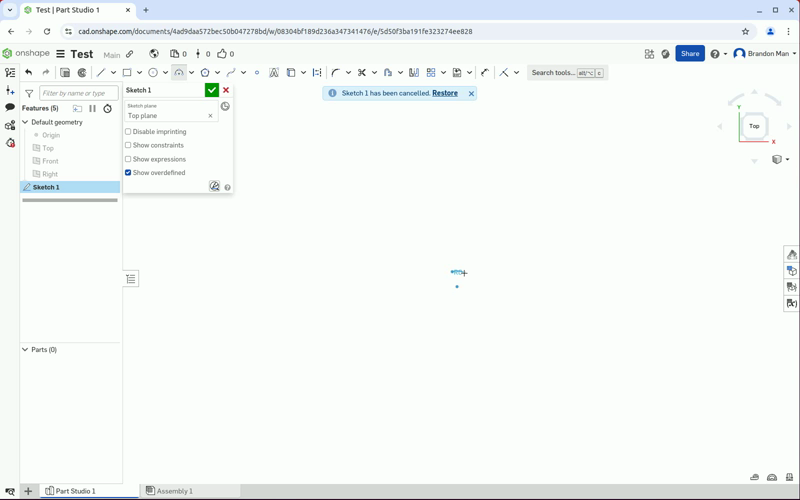
scroll(-6)
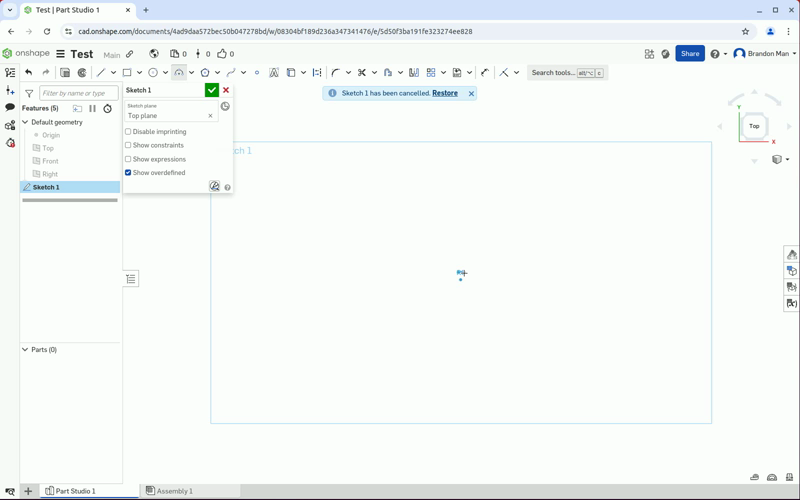
mouse_move(460, 295)
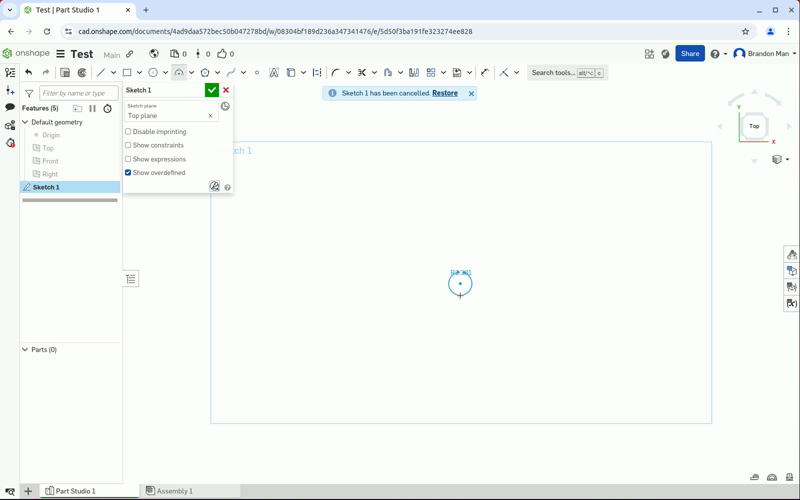
scroll(6)
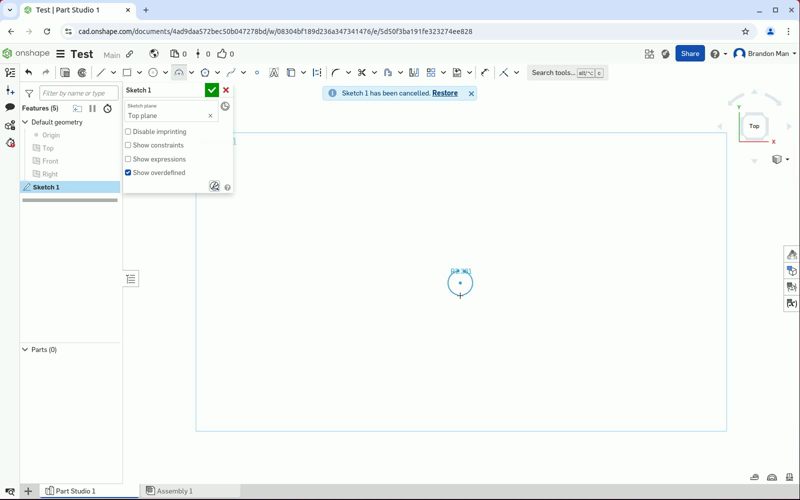
scroll(6)
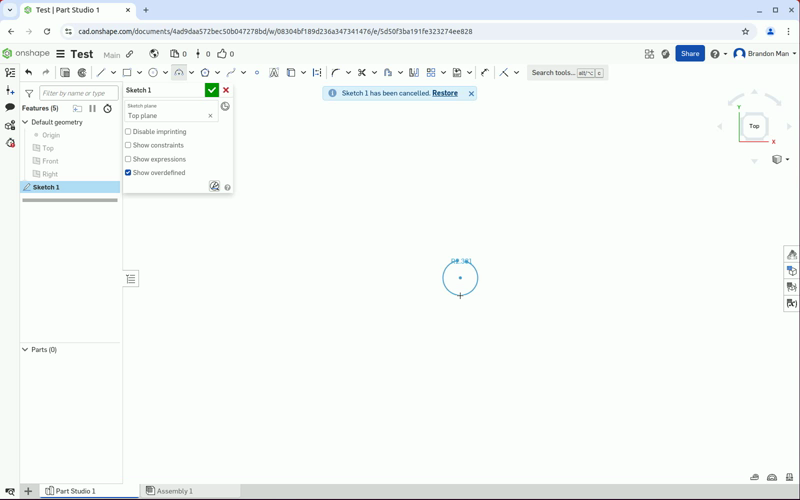
scroll(6)
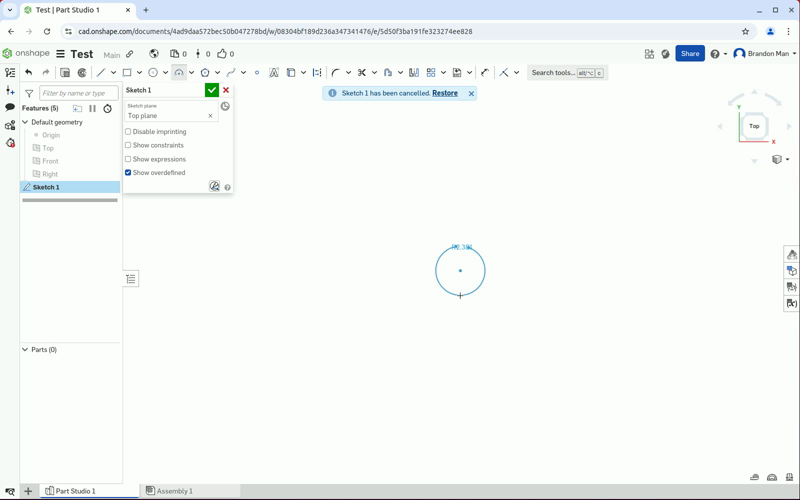
scroll(6)
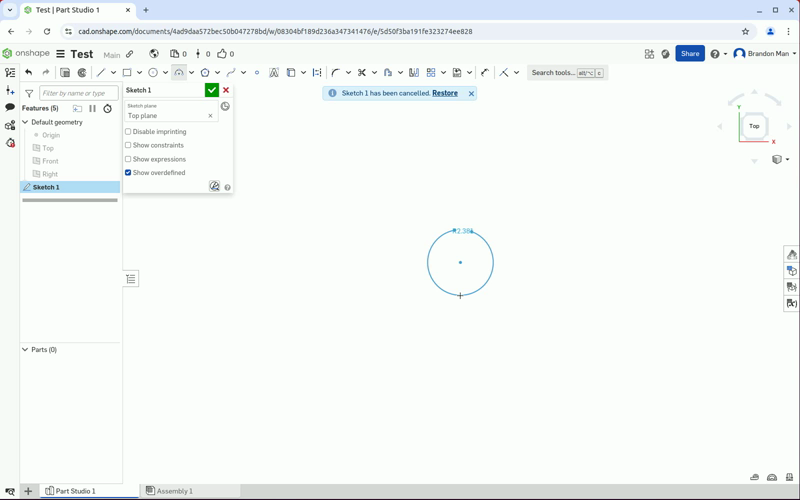
scroll(6)
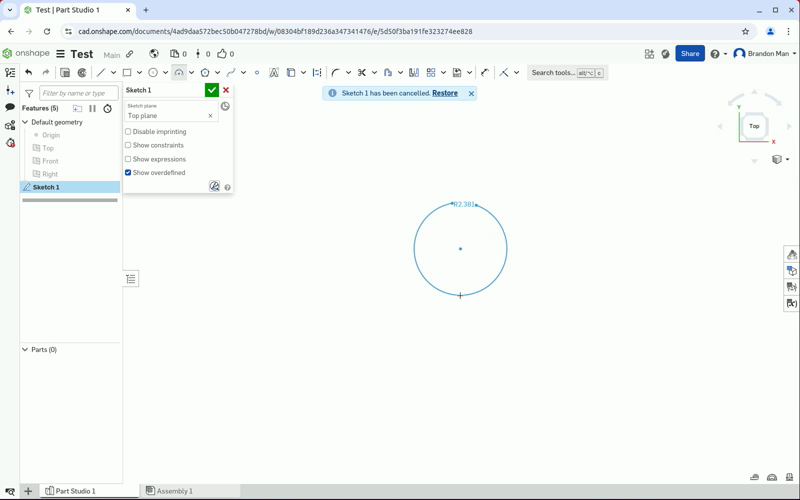
scroll(6)
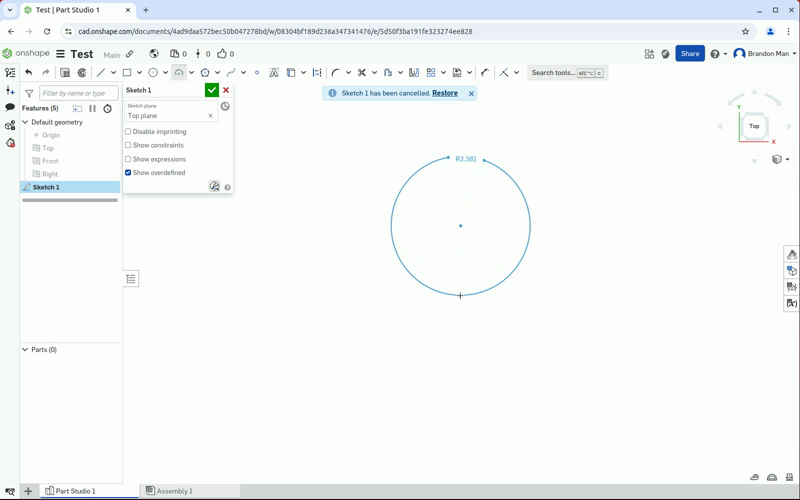
scroll(6)
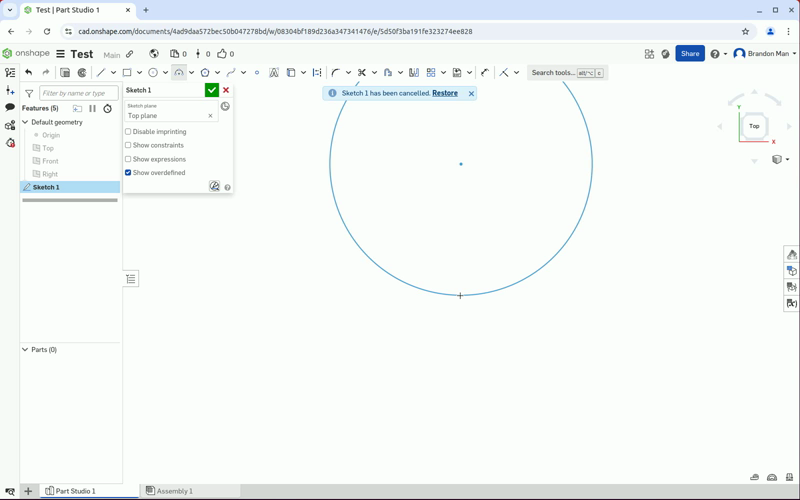
click(460, 295)
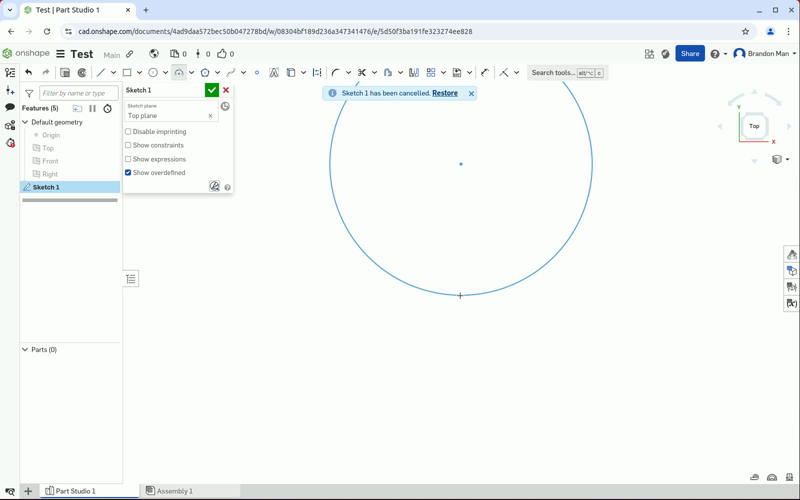
scroll(-6)
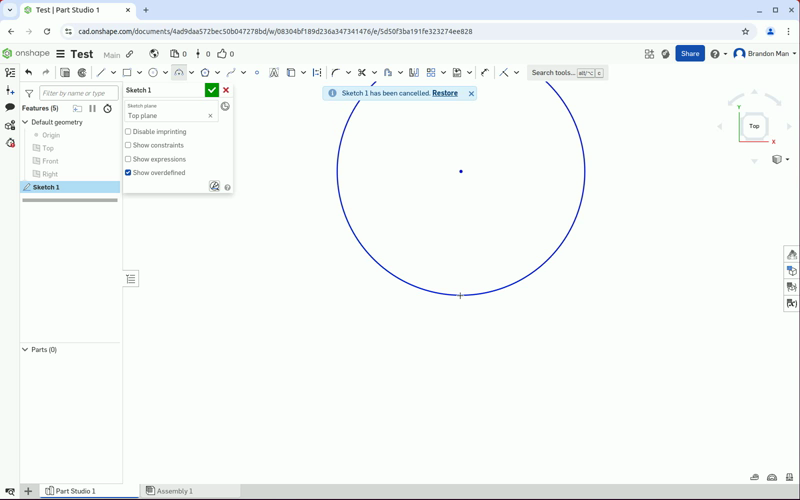
scroll(-6)
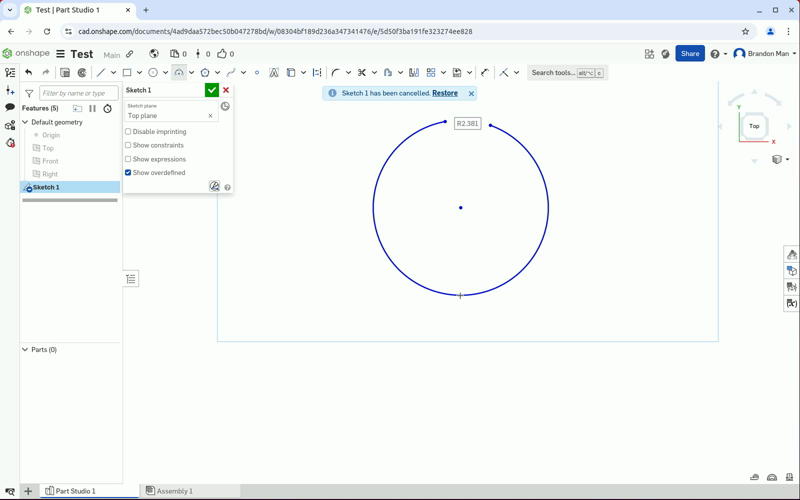
scroll(-6)
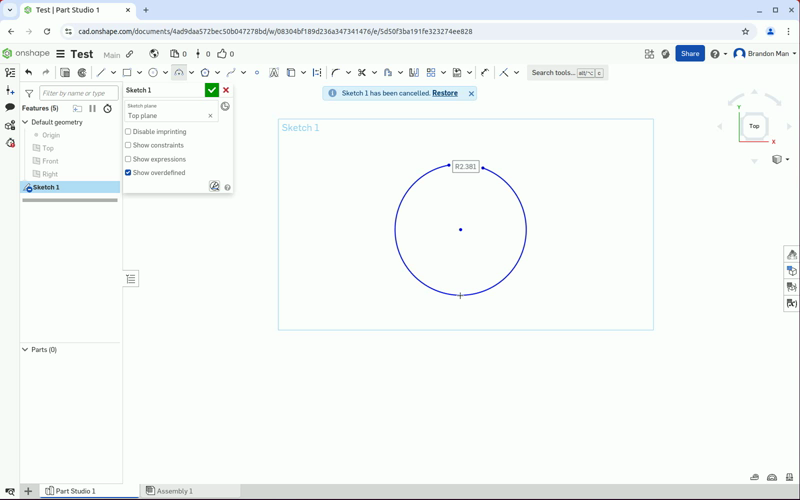
scroll(-6)
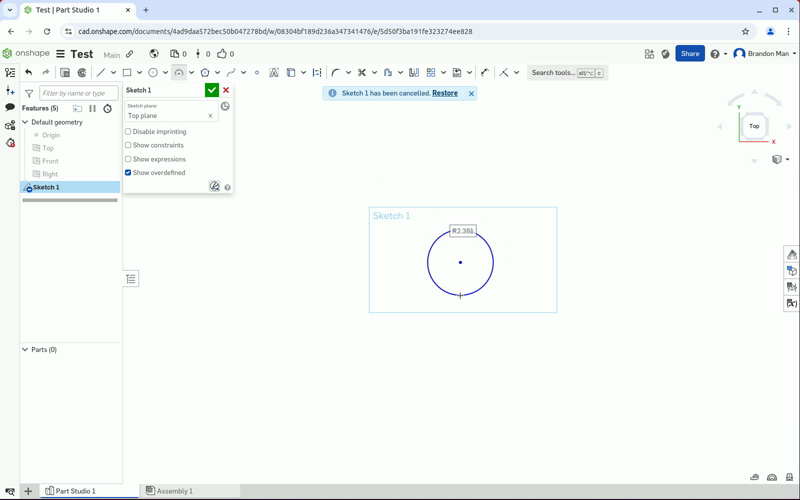
scroll(-6)
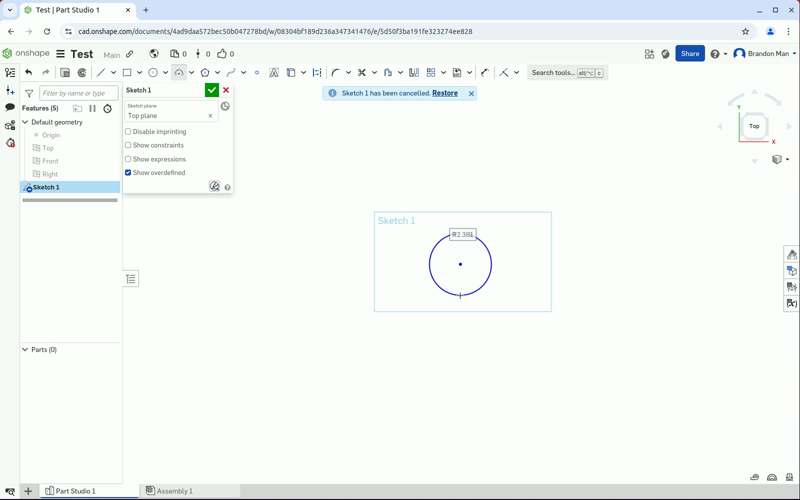
scroll(-6)
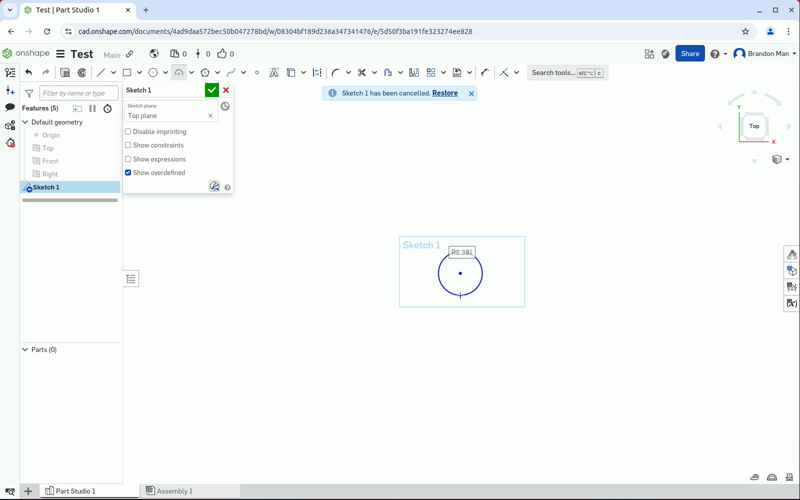
scroll(-6)
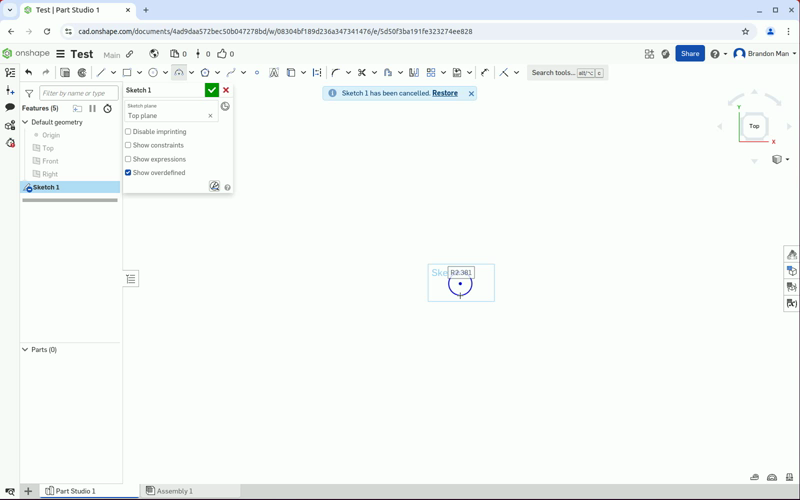
key_up(shift)
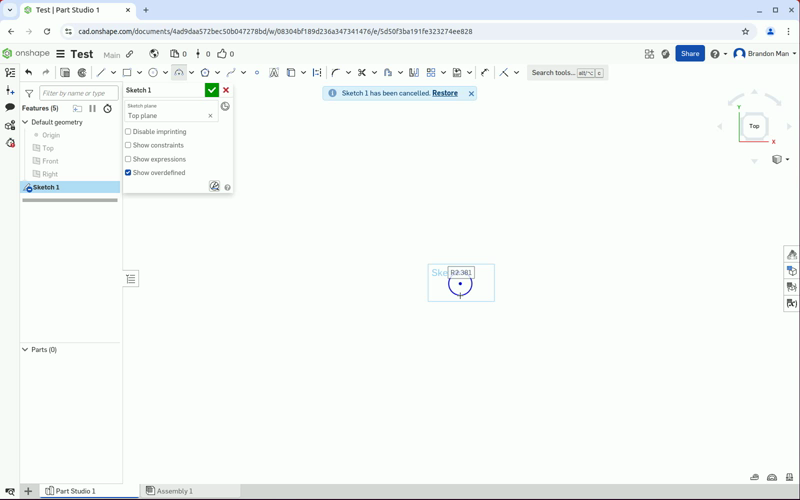
key(esc)
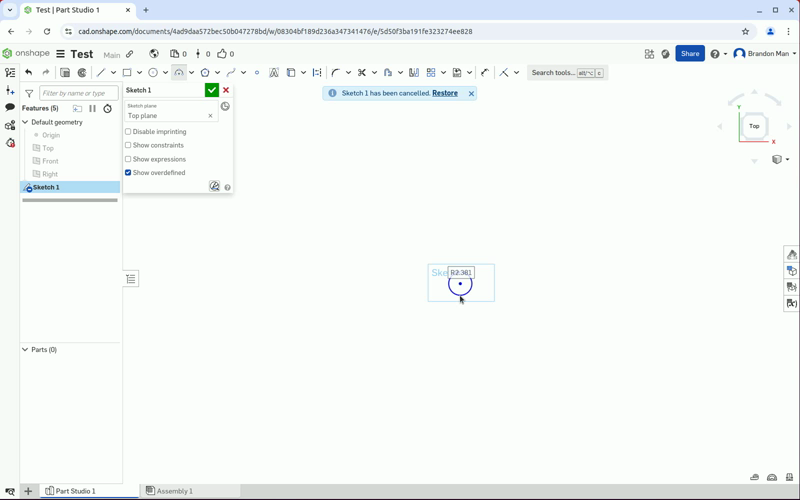
key(l)
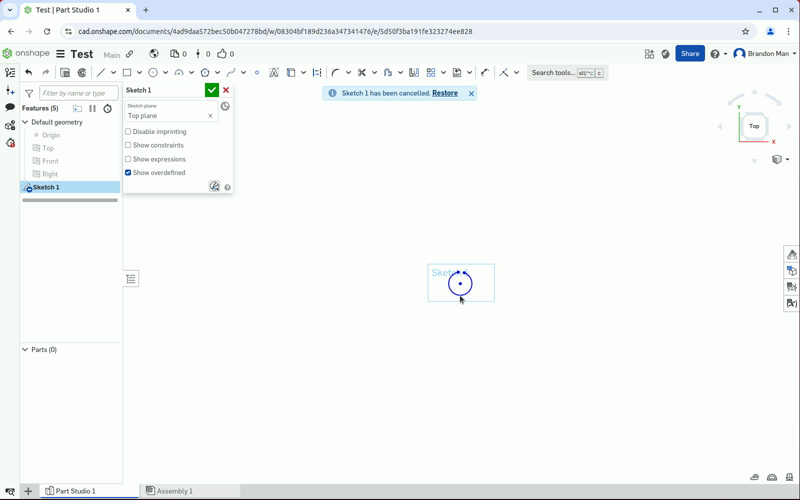
mouse_move(464, 272)
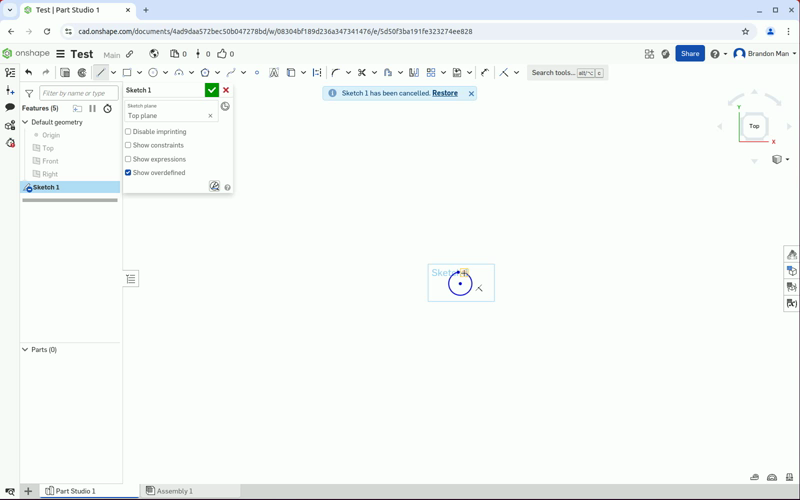
click(464, 272)
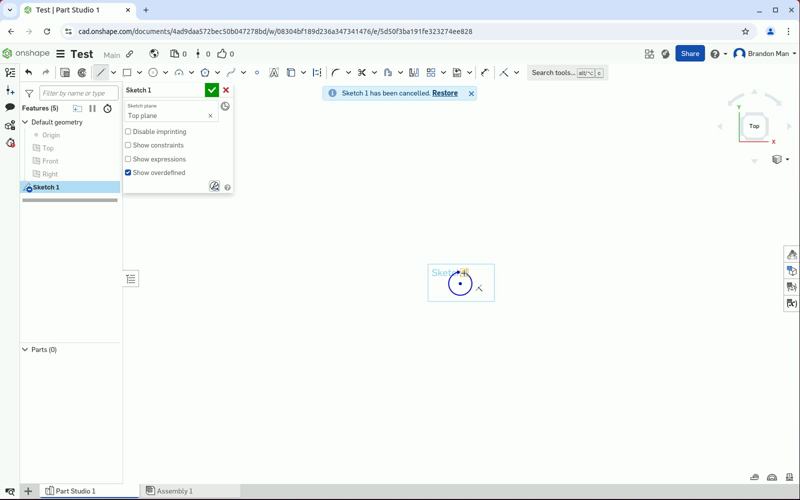
key_down(shift)
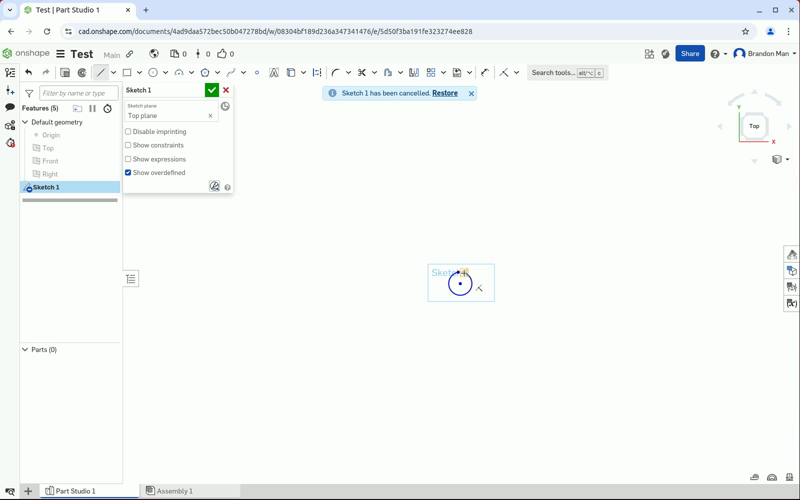
mouse_move(494, 272)
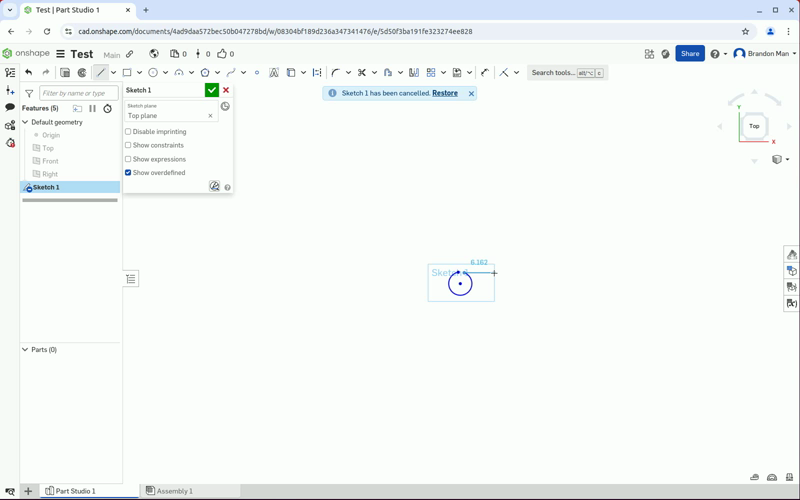
mouse_move(460, 283)
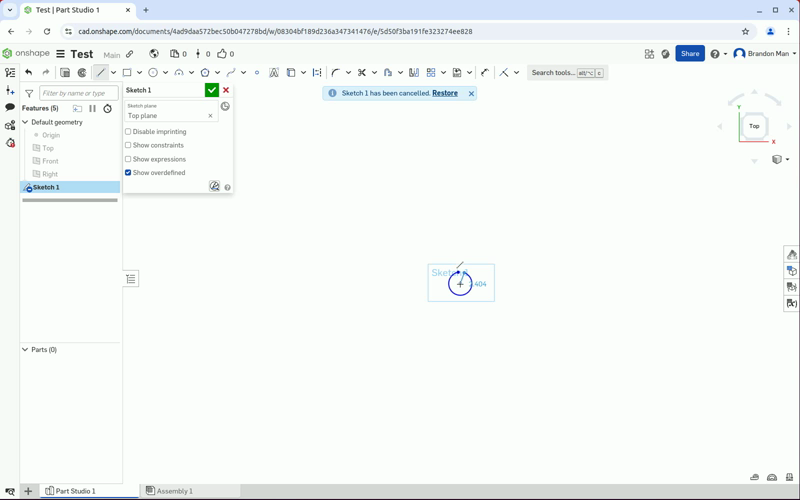
click(460, 283)
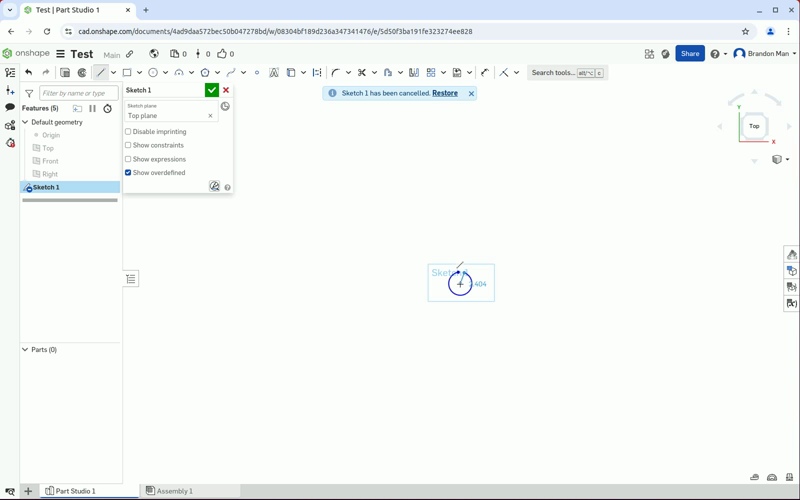
key_up(shift)
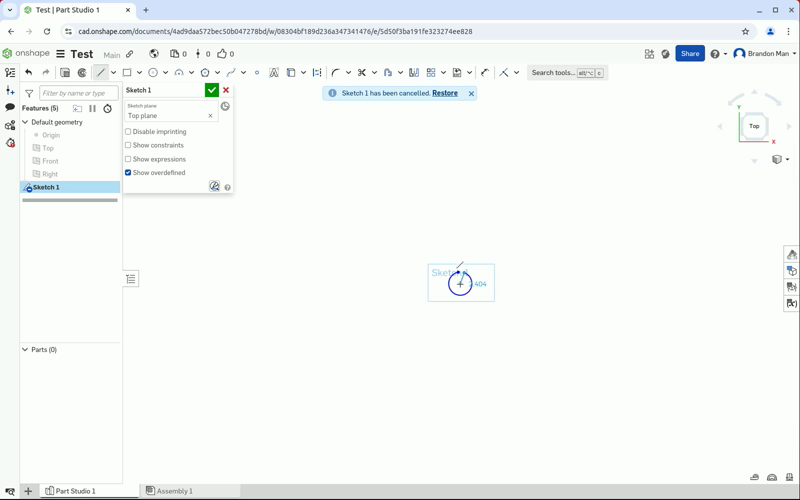
mouse_move(490, 283)
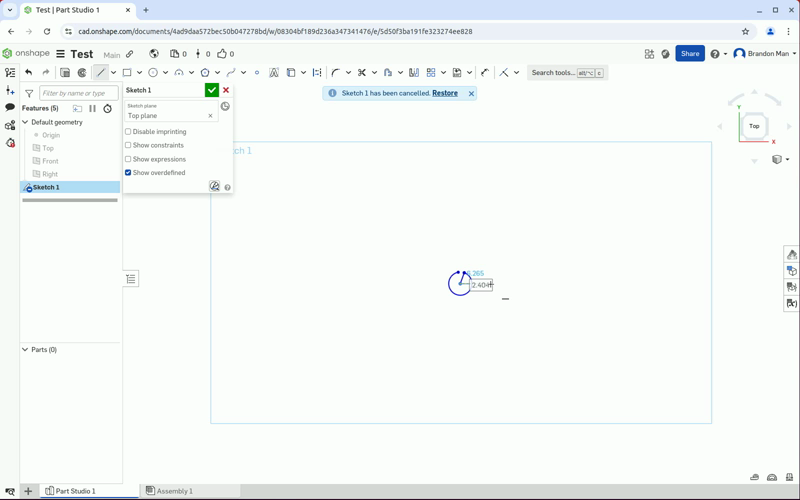
key_down(shift)
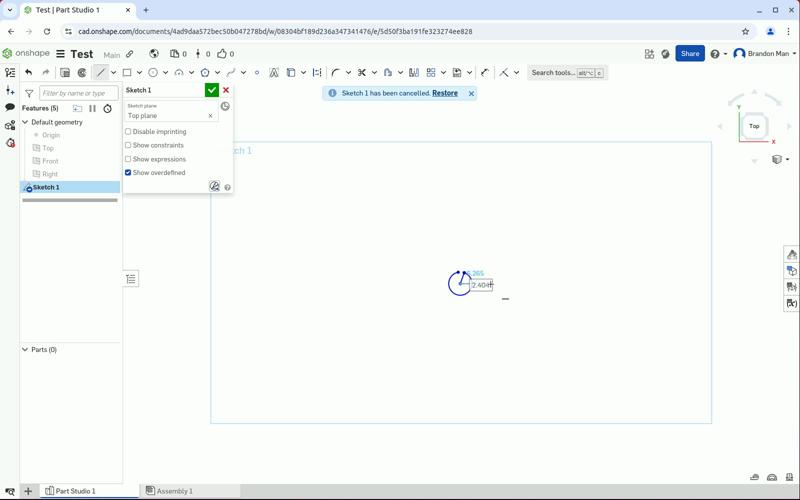
mouse_move(458, 272)
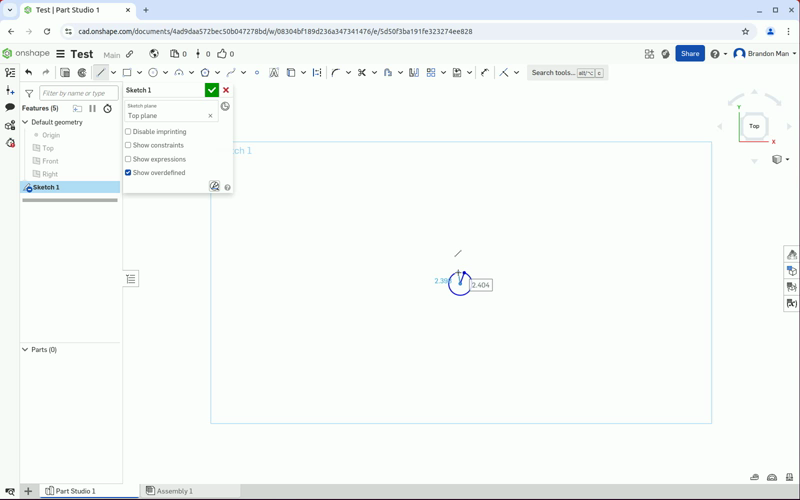
key_up(shift)
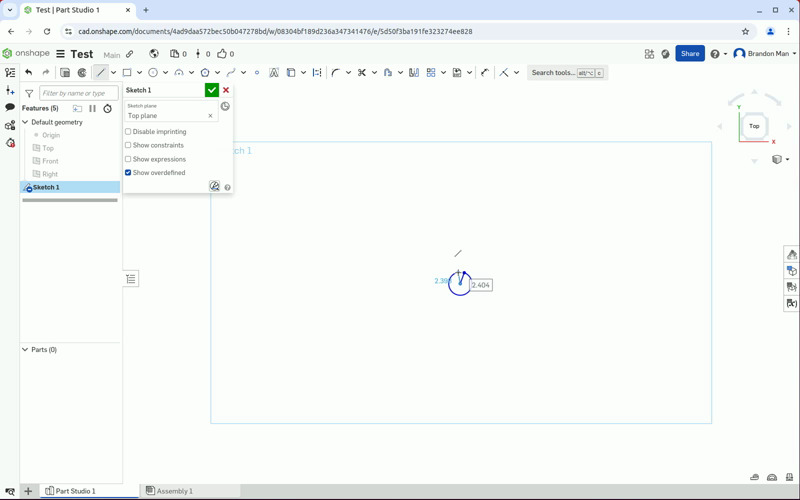
click(458, 272)
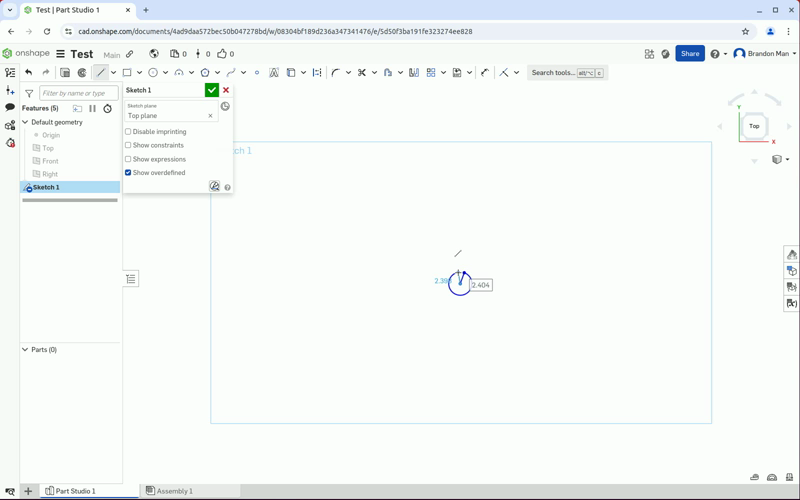
key(esc)
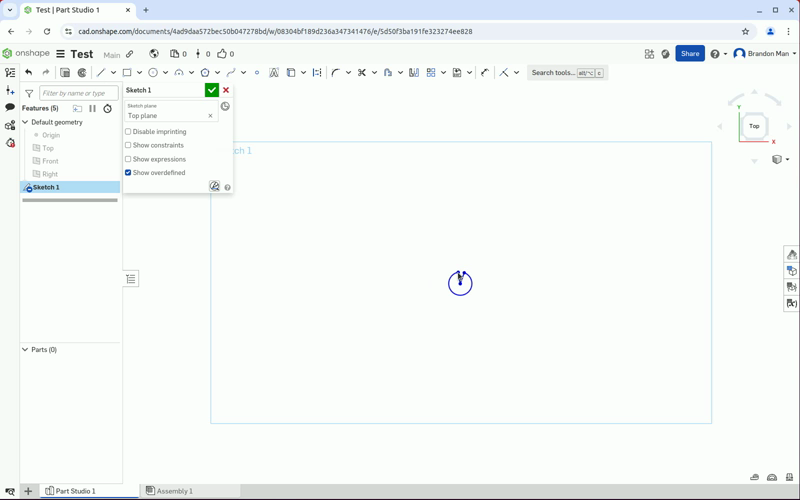
mouse_move(460, 293)
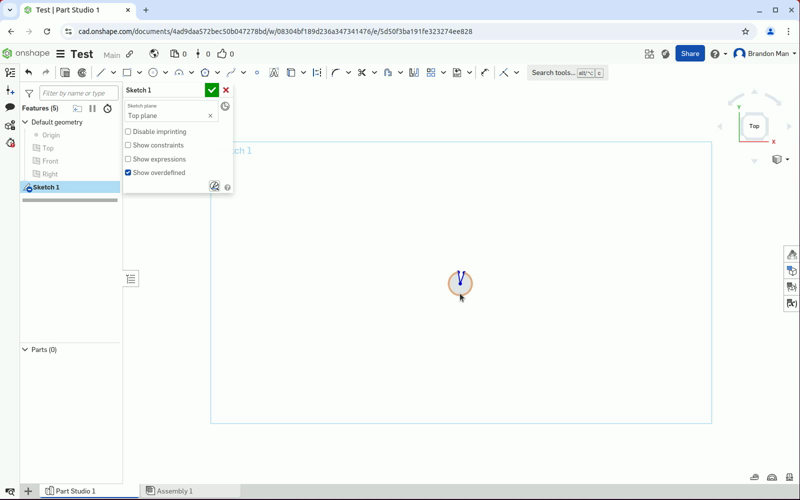
scroll(6)
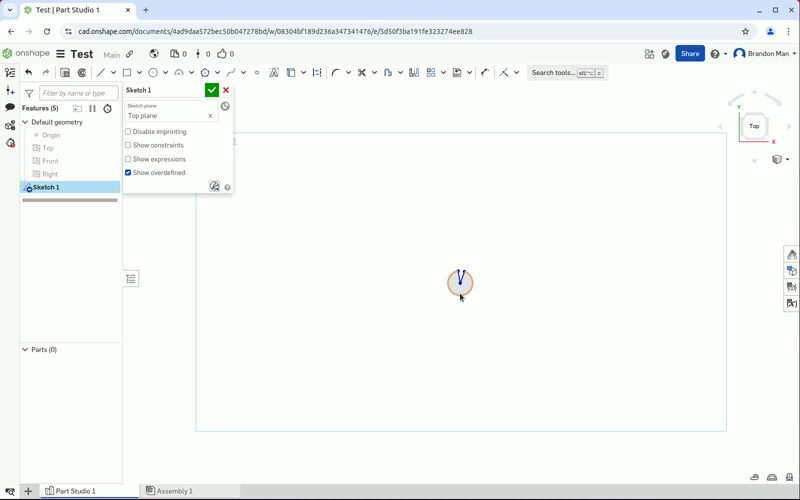
scroll(6)
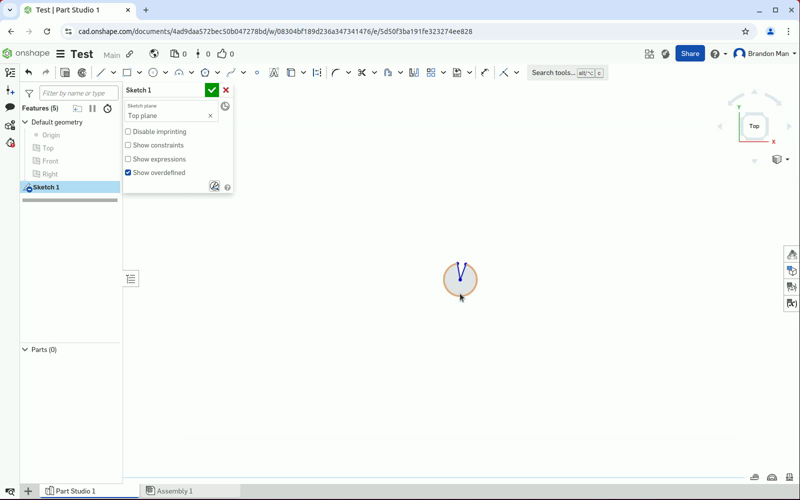
scroll(6)
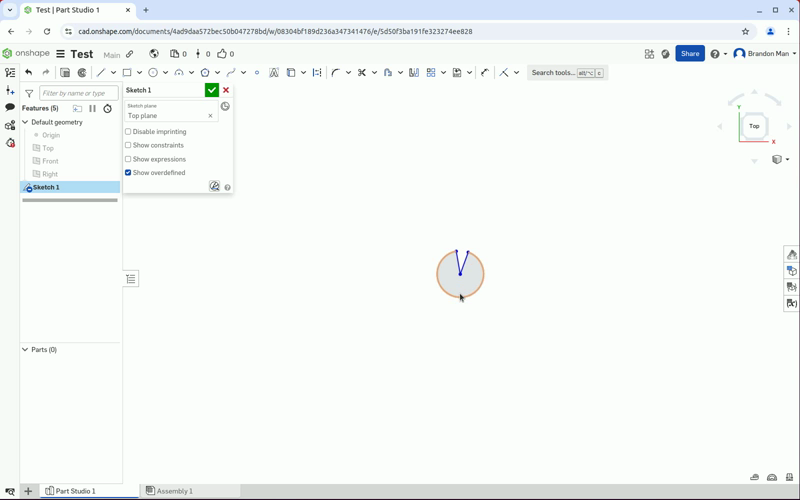
scroll(6)
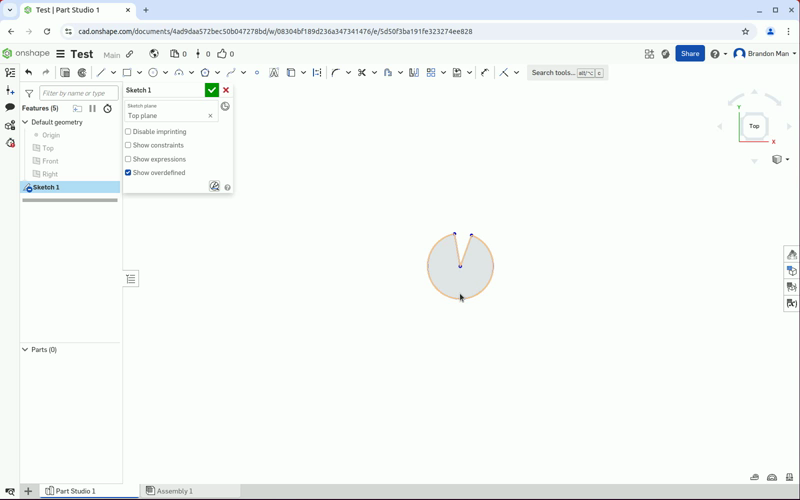
scroll(6)
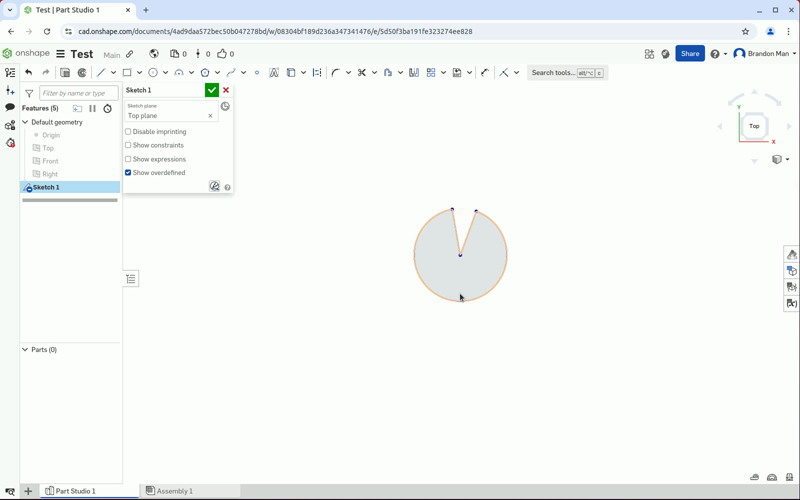
scroll(6)
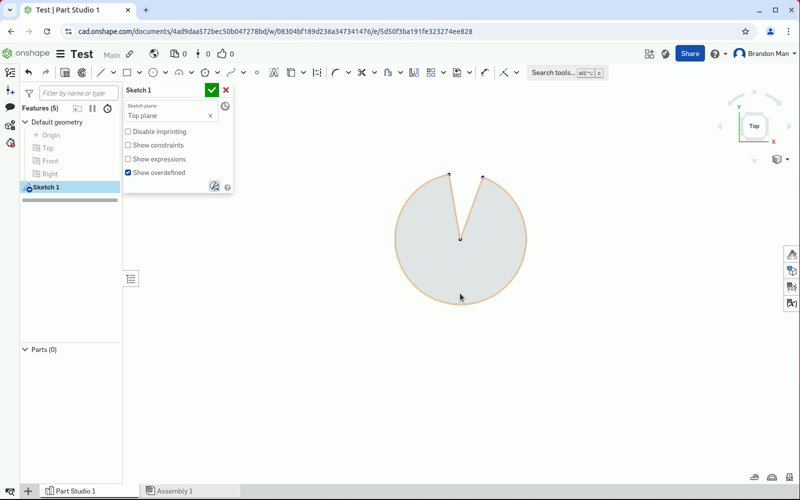
scroll(6)
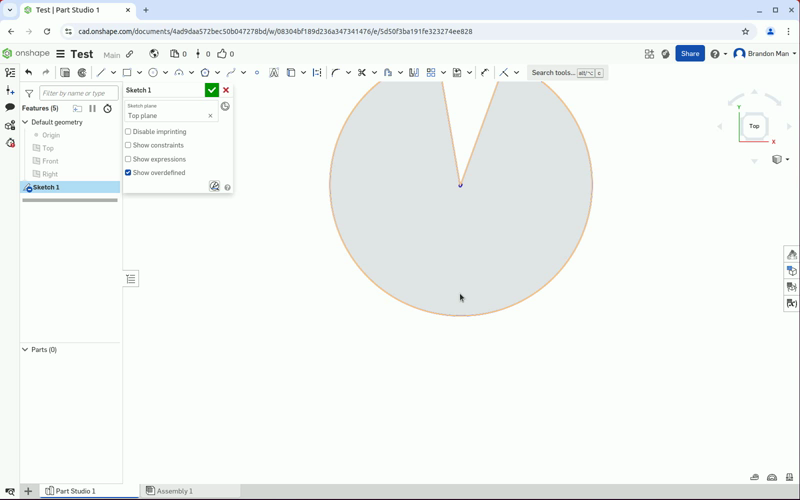
click(460, 293)
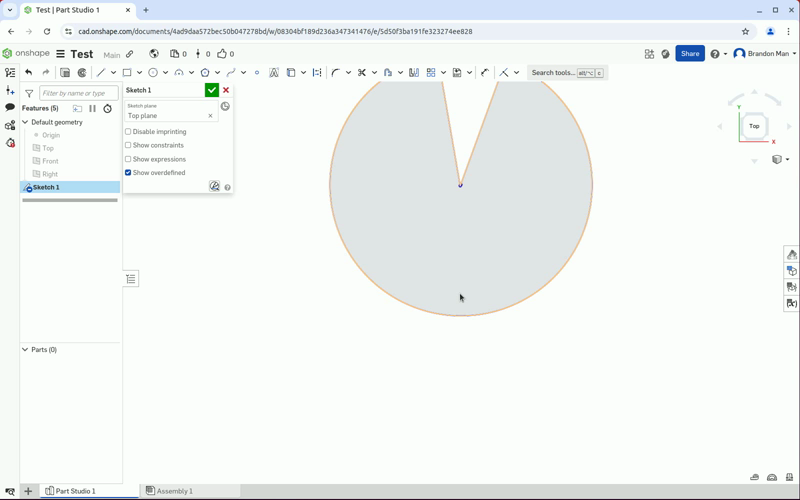
scroll(-6)
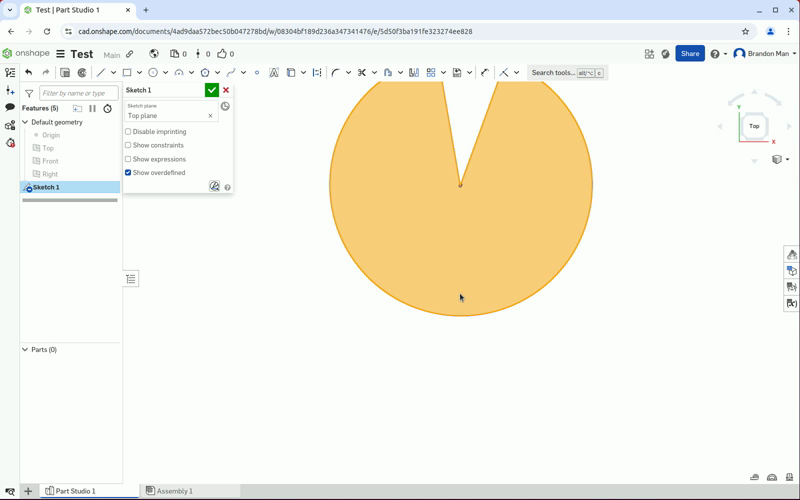
scroll(-6)
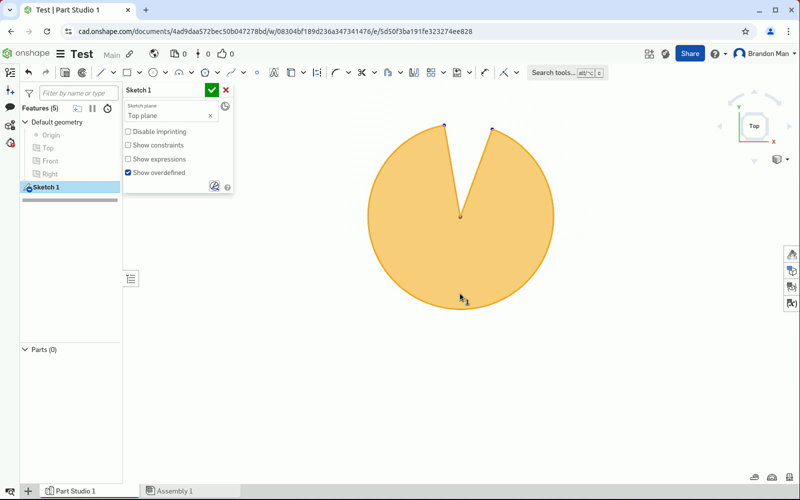
scroll(-6)
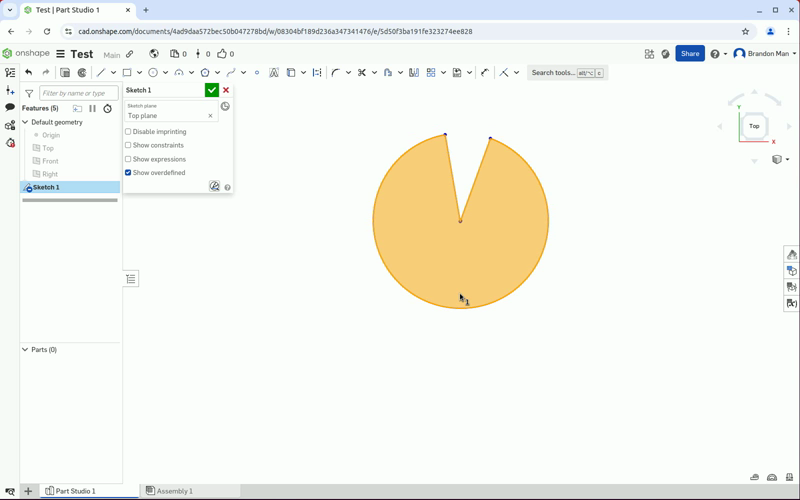
scroll(-6)
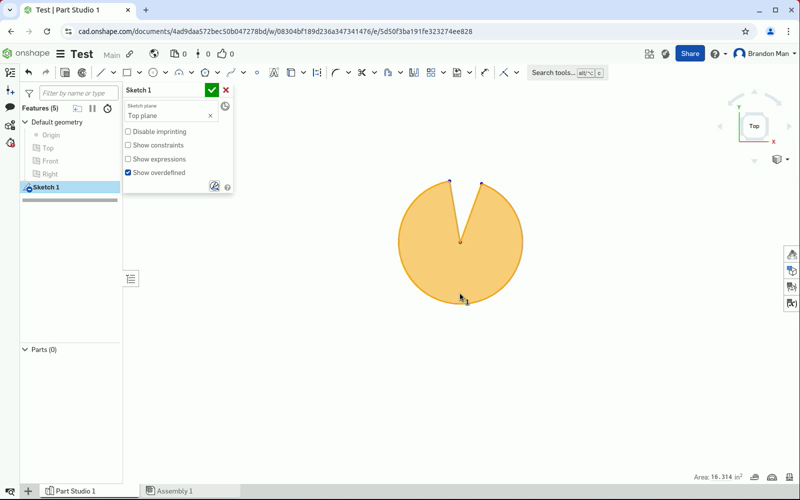
scroll(-6)
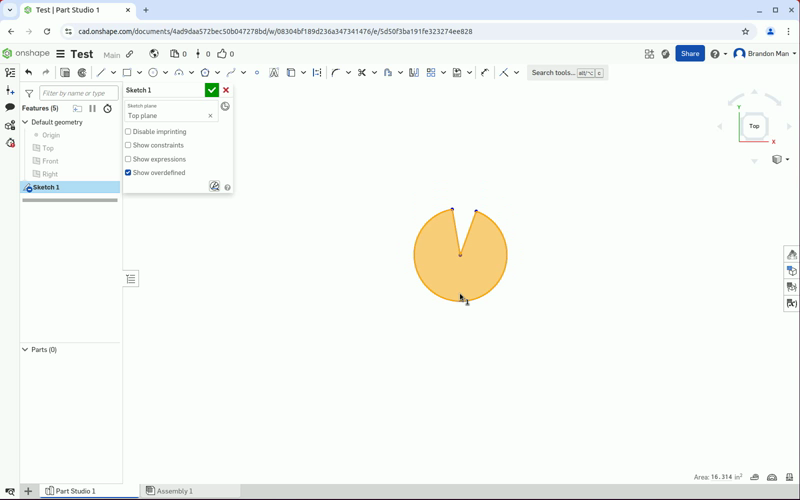
scroll(-6)
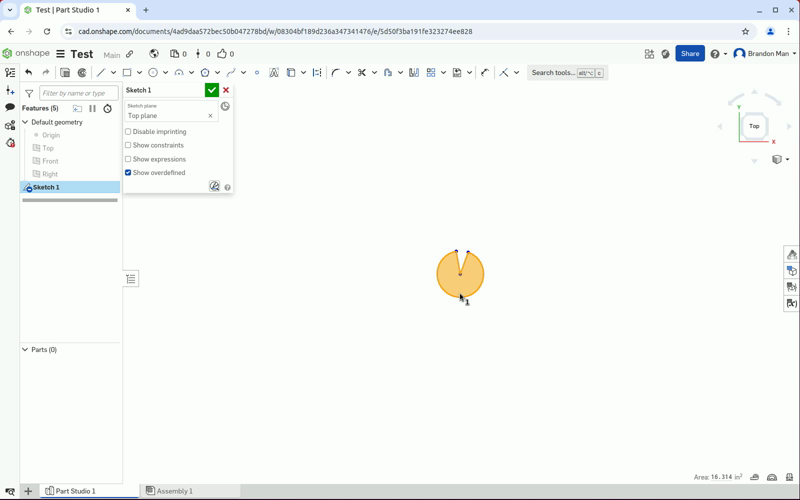
scroll(-6)
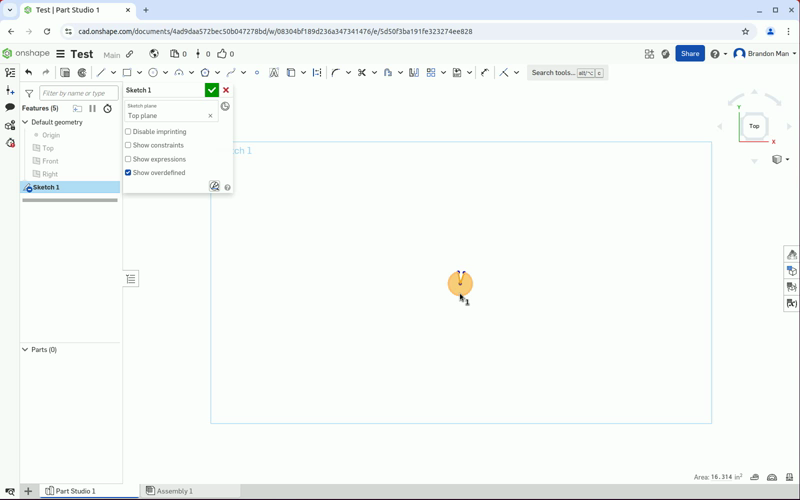
mouse_move(73, 352)
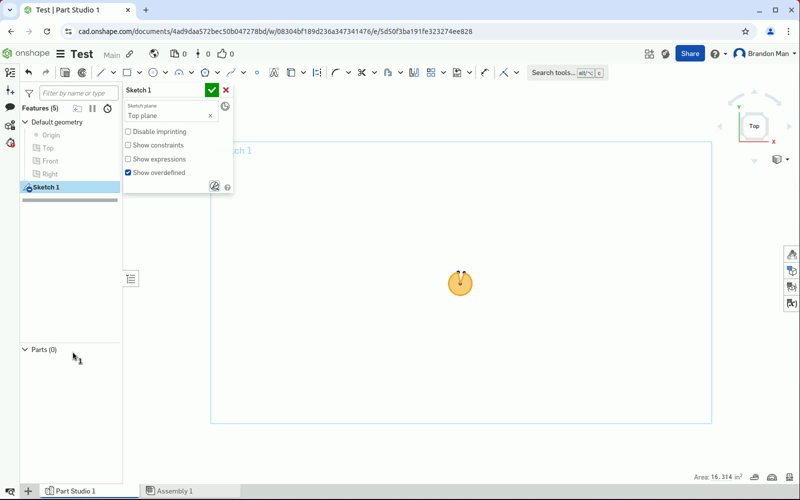
key(shift+y)
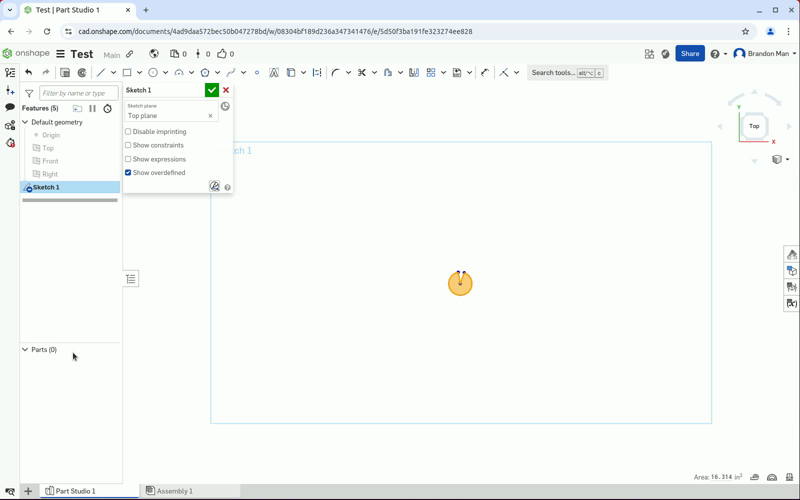
key(shift+e)
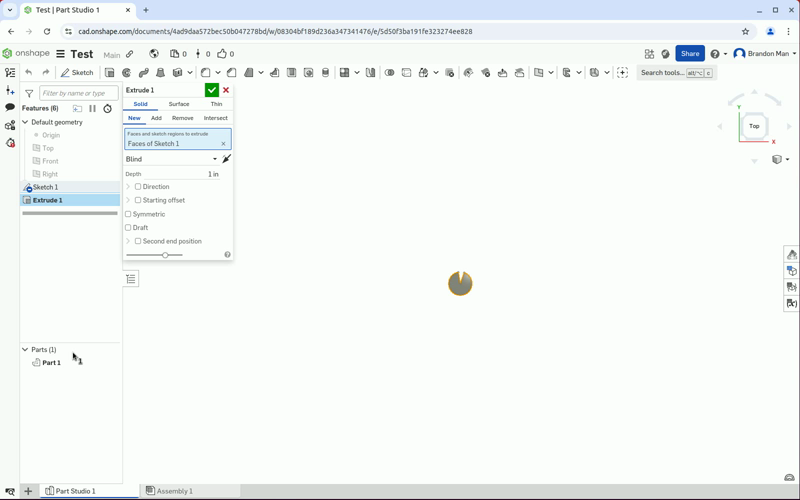
mouse_move(143, 106)
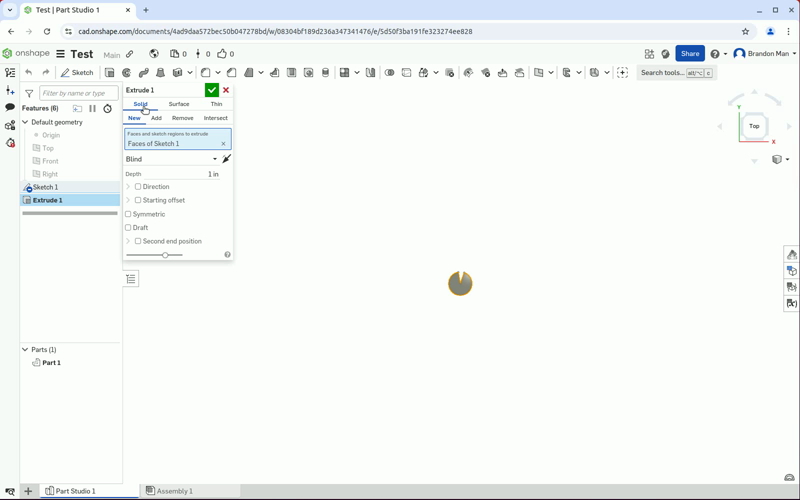
click(143, 106)
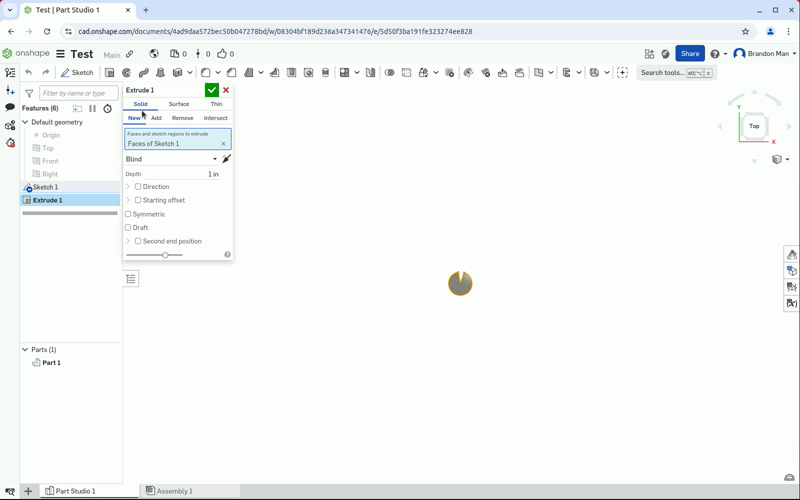
mouse_move(137, 120)
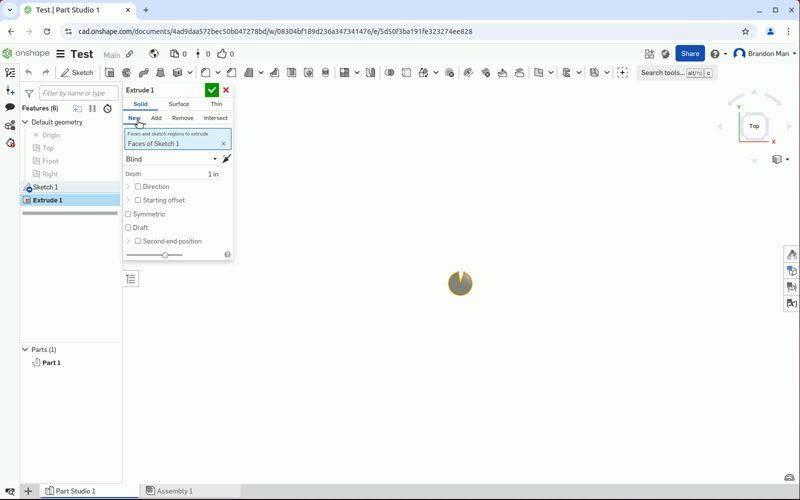
click(137, 120)
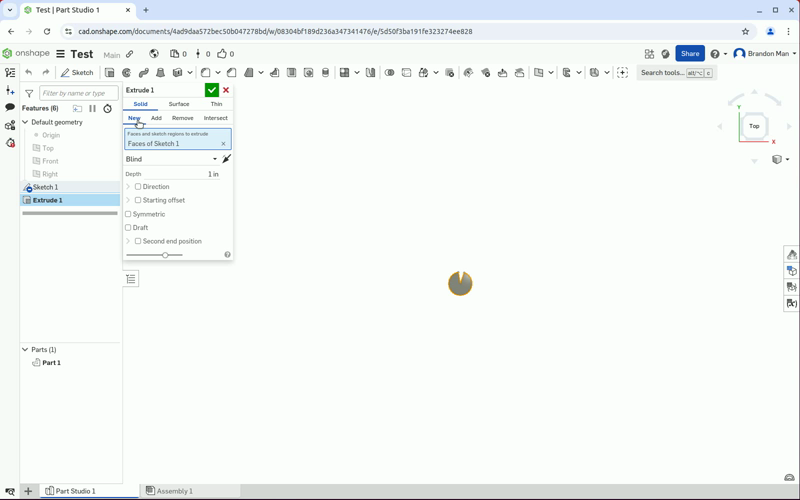
key(tab, 4)
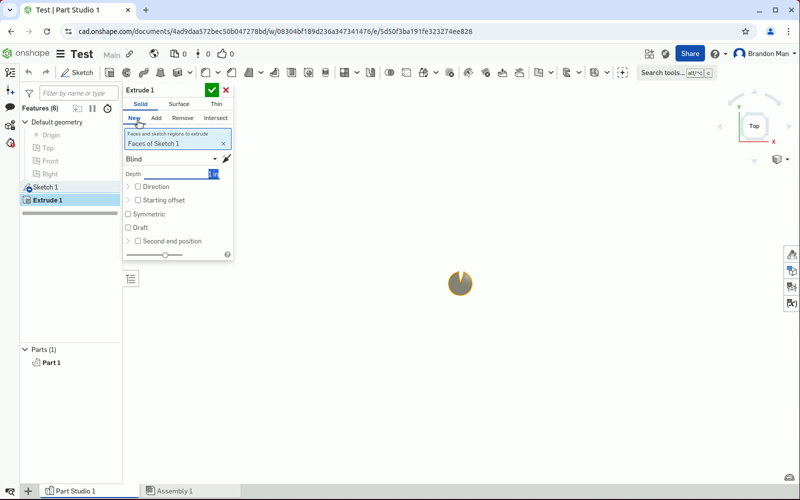
text(4.574)
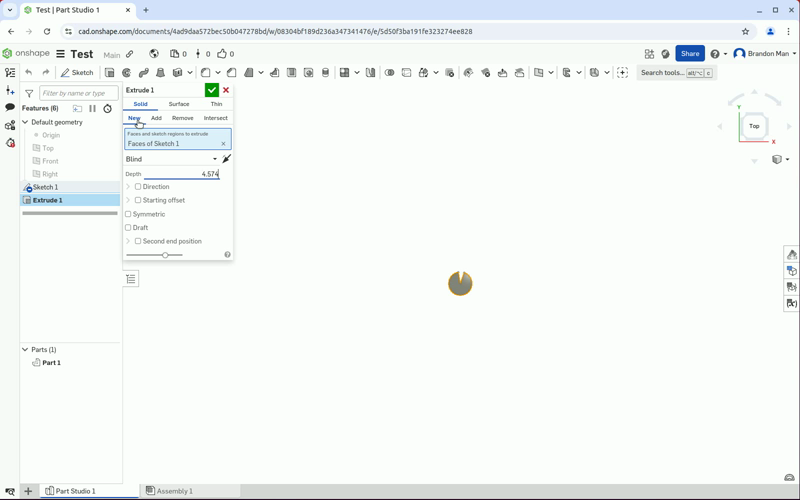
key(enter)
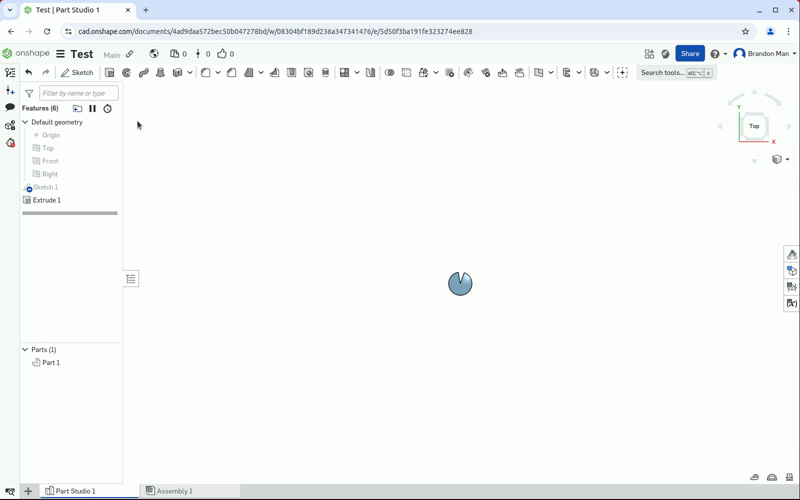
key(shift+h)
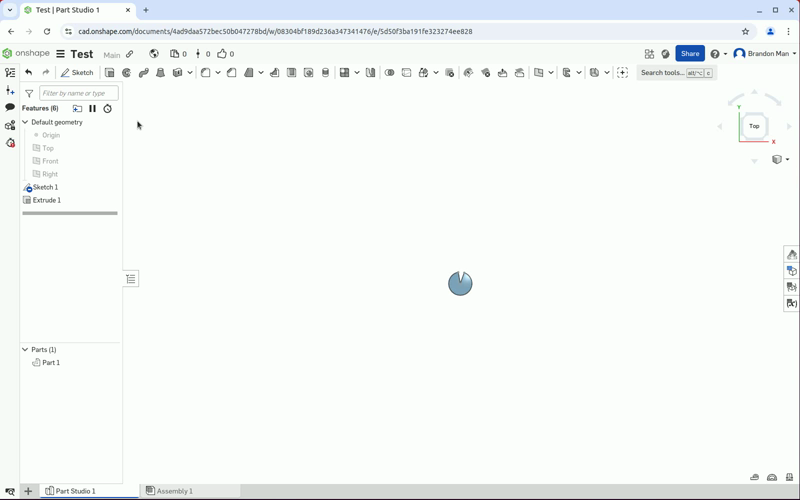
key(shift+h)
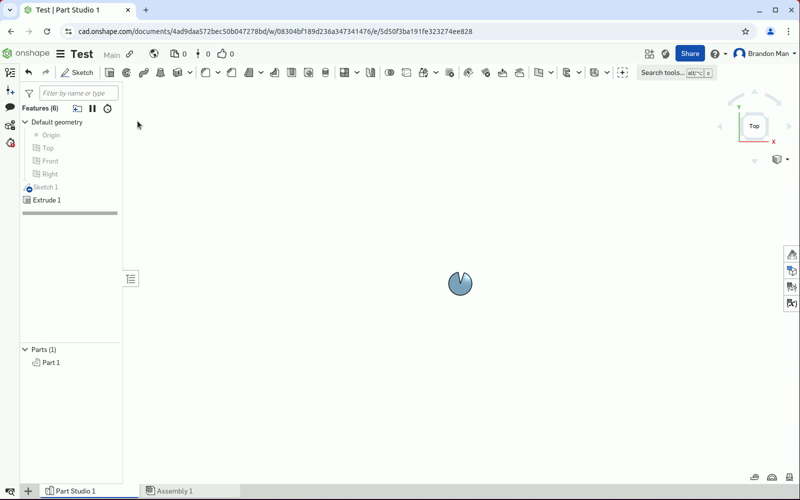
mouse_move(73, 189)
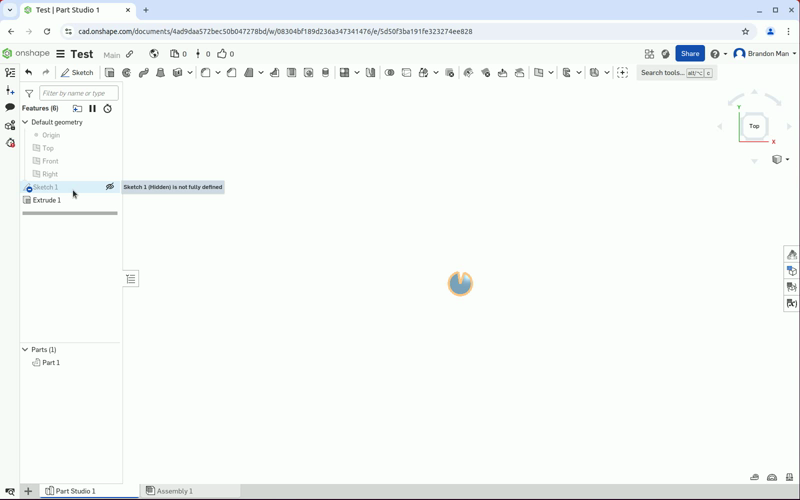
click(73, 189)
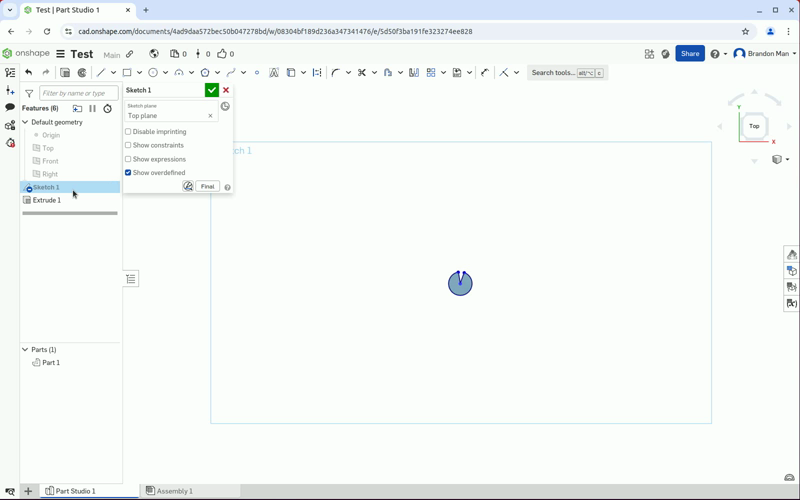
mouse_move(229, 92)
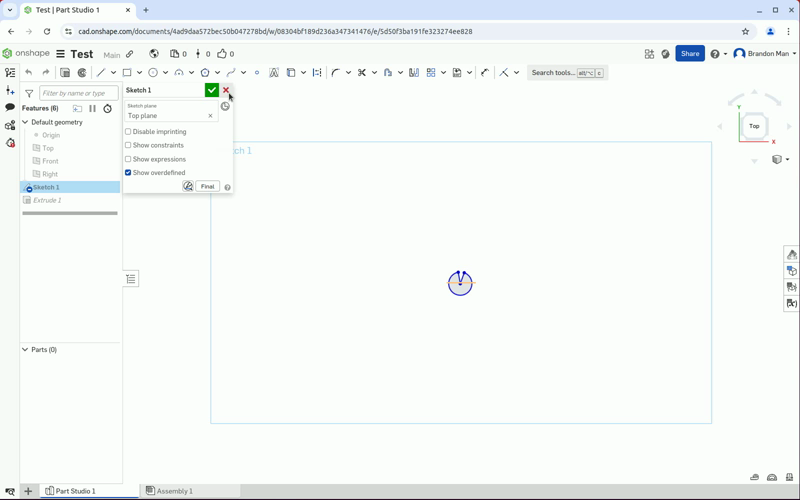
click(229, 92)
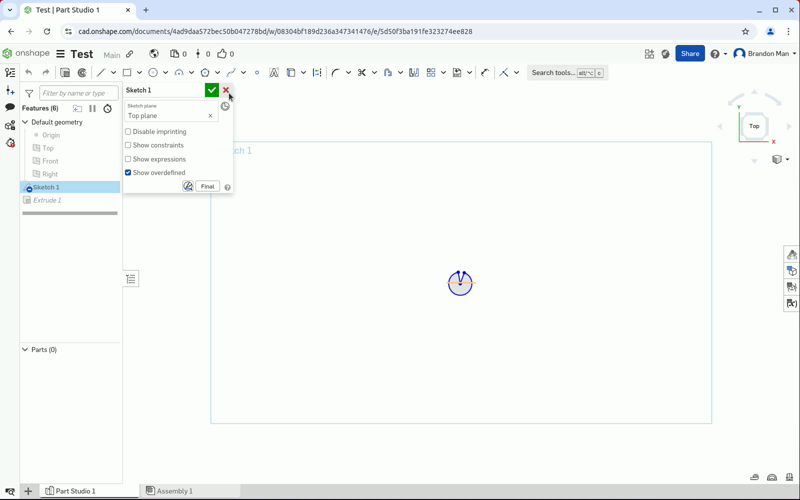
key(shift+s)
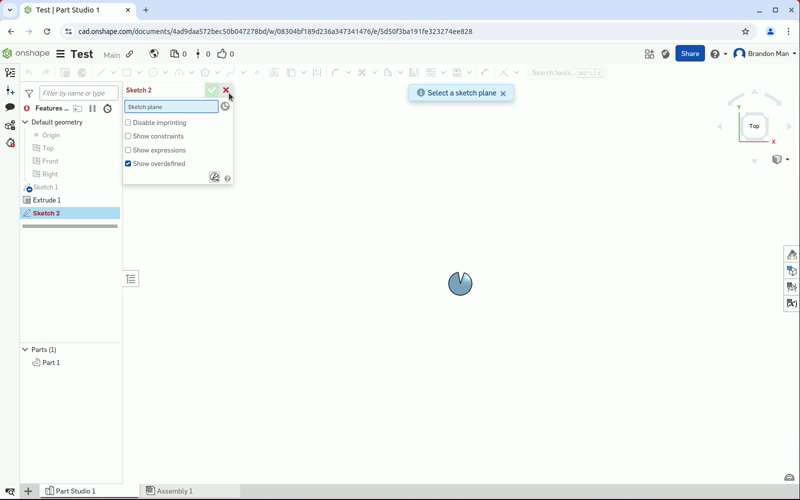
mouse_move(73, 150)
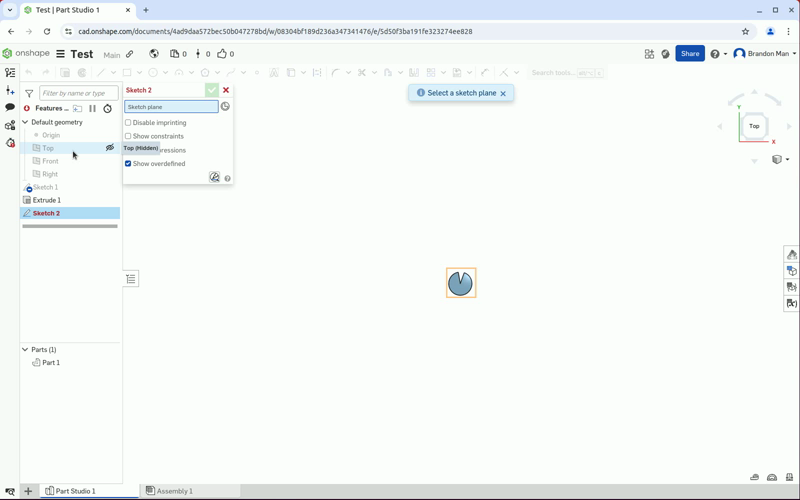
click(73, 150)
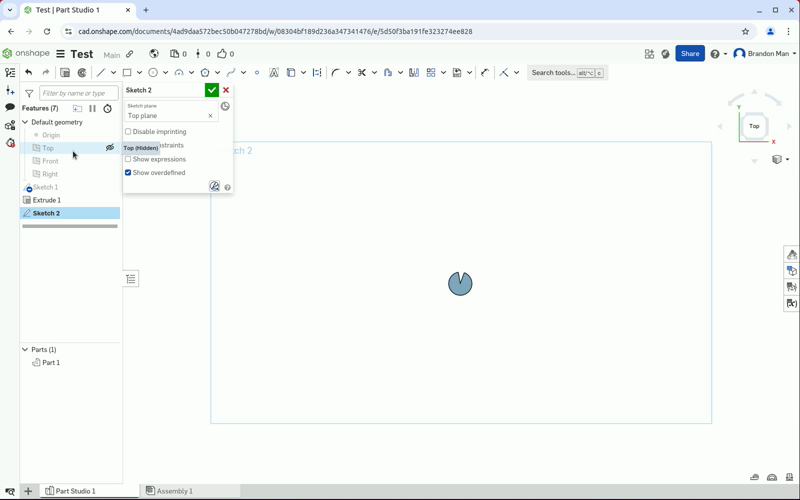
mouse_move(73, 352)
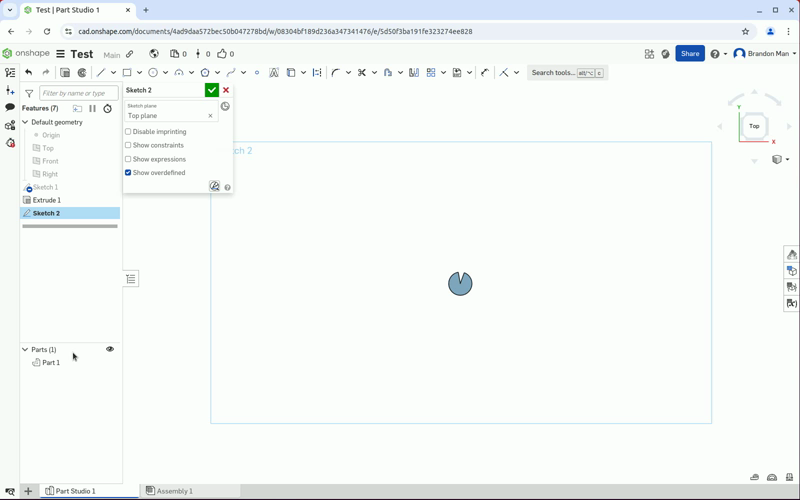
key(y)
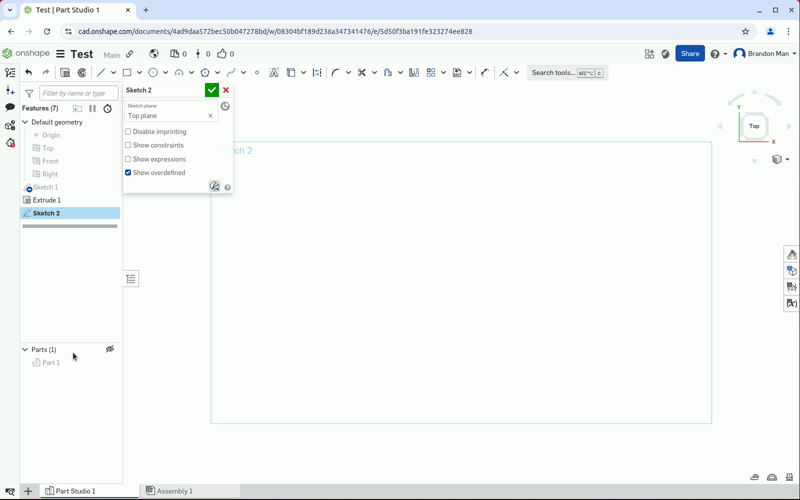
key(l)
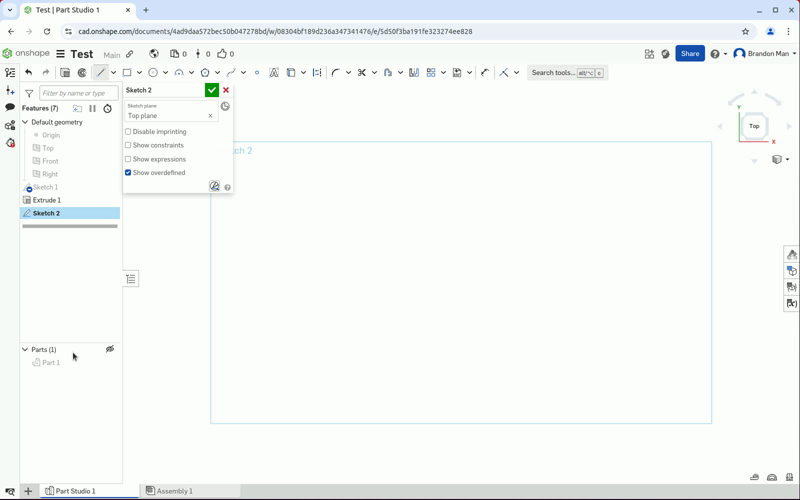
key_down(shift)
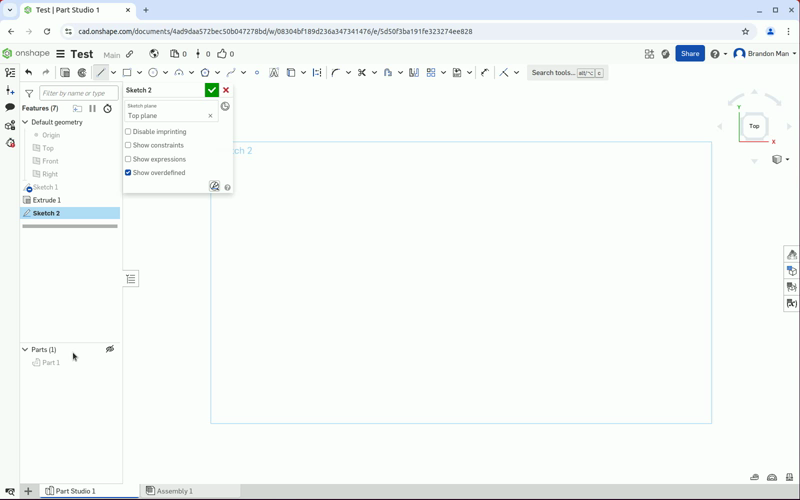
mouse_move(458, 272)
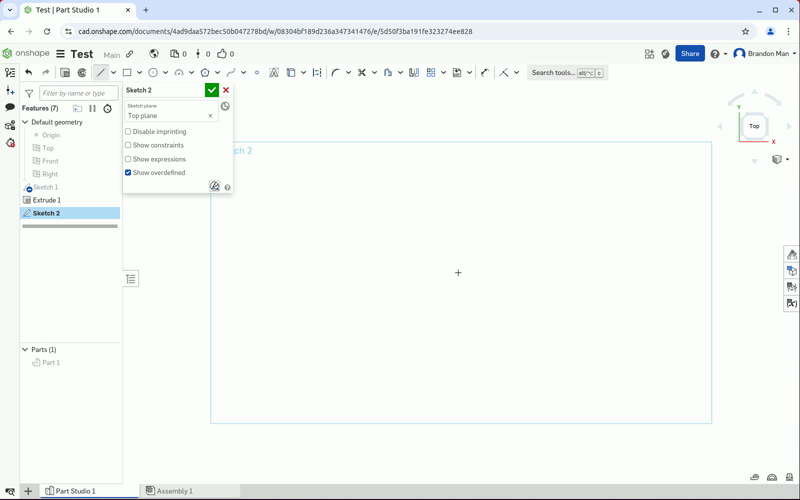
click(458, 272)
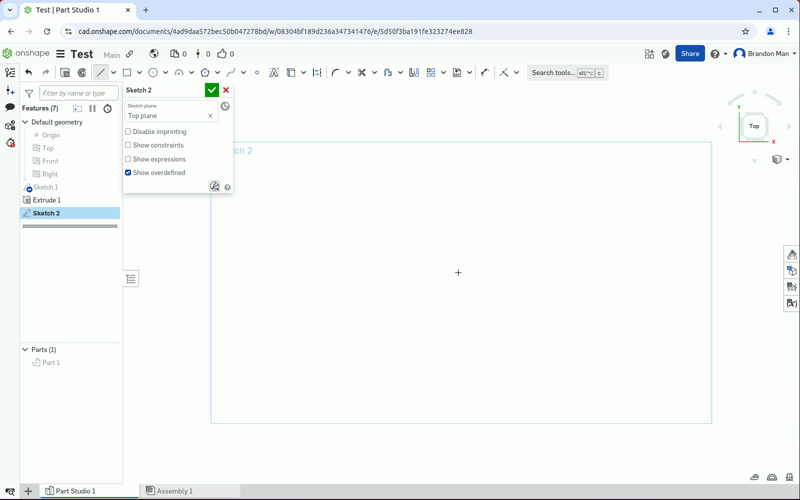
key_up(shift)
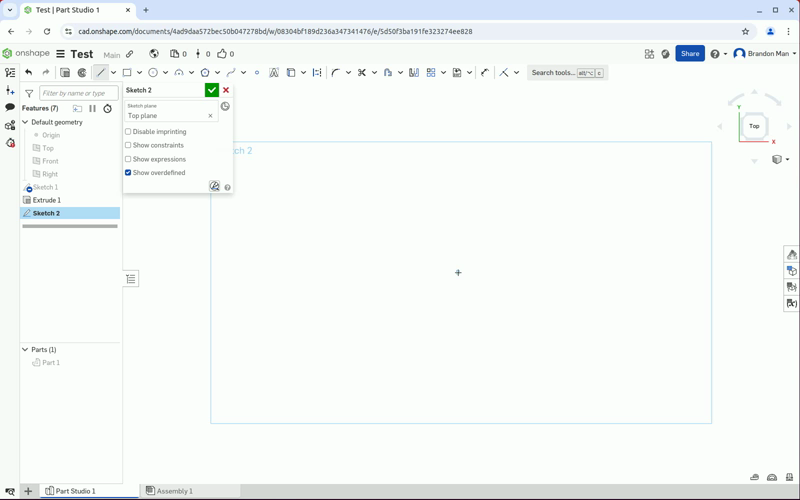
key_down(shift)
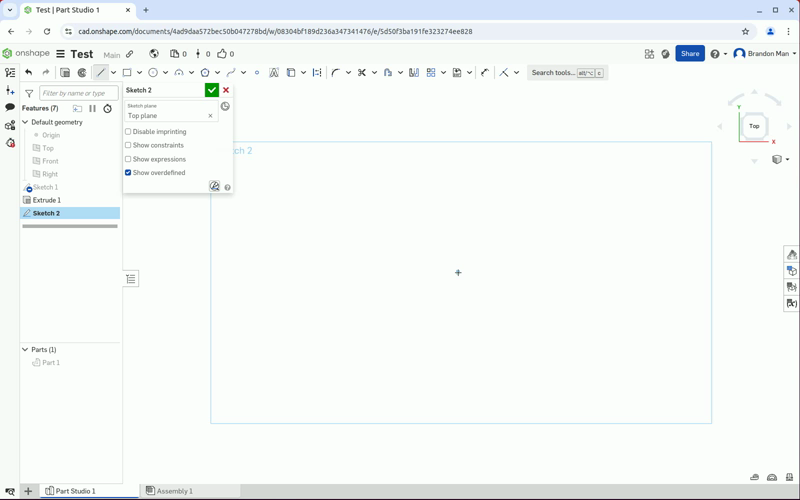
mouse_move(488, 272)
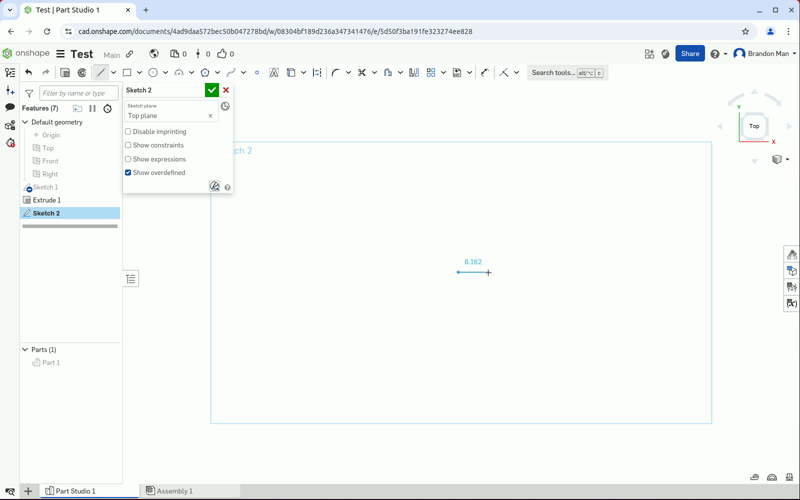
mouse_move(460, 284)
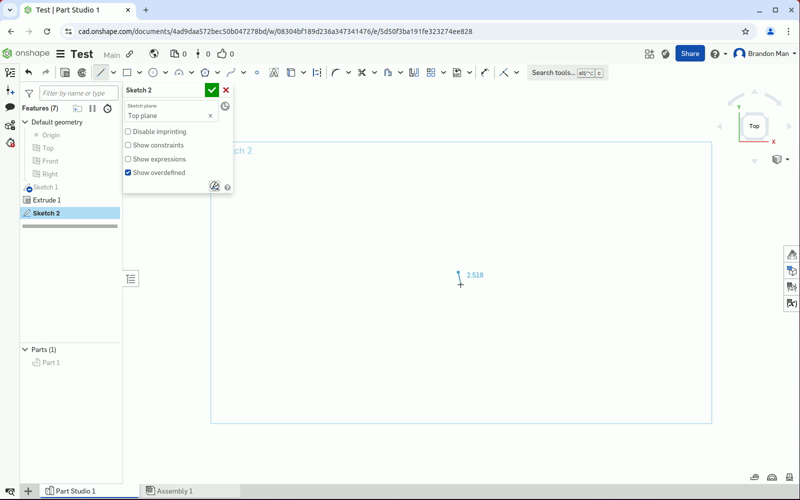
click(460, 284)
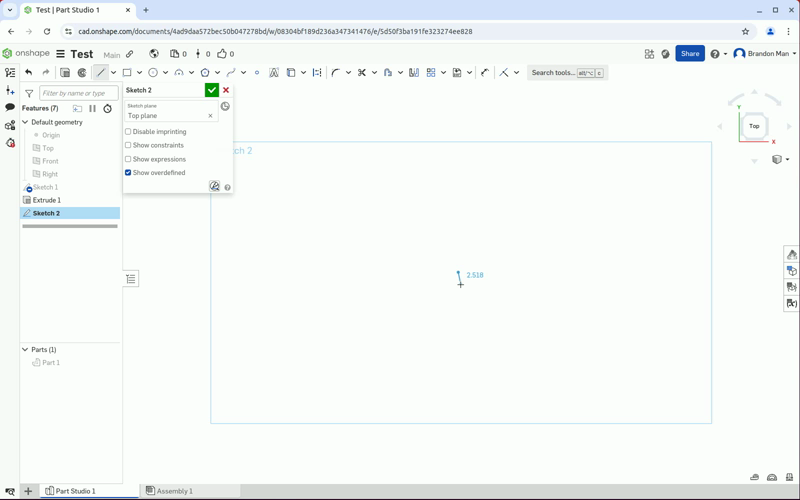
key_up(shift)
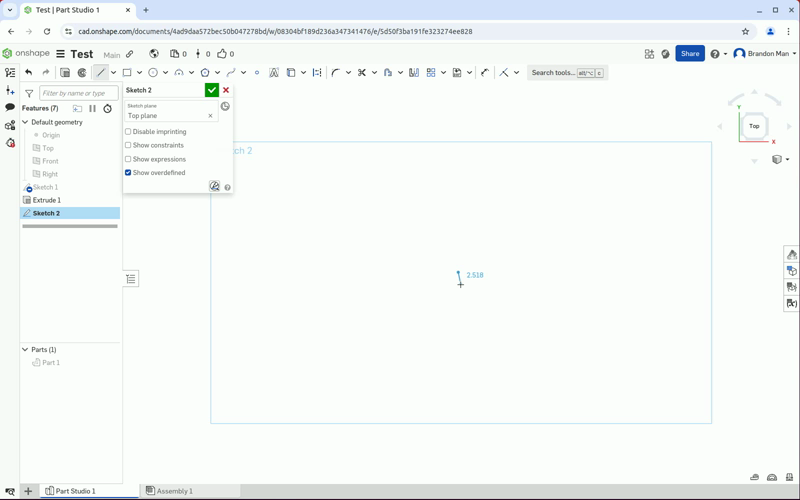
key_down(shift)
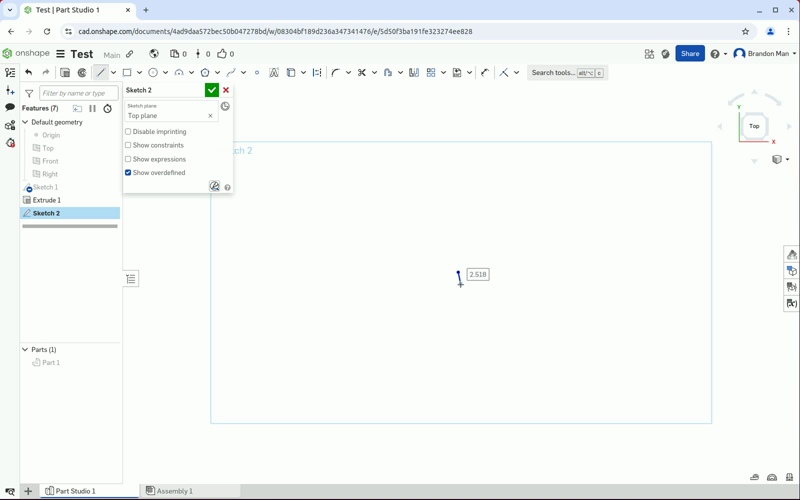
mouse_move(490, 284)
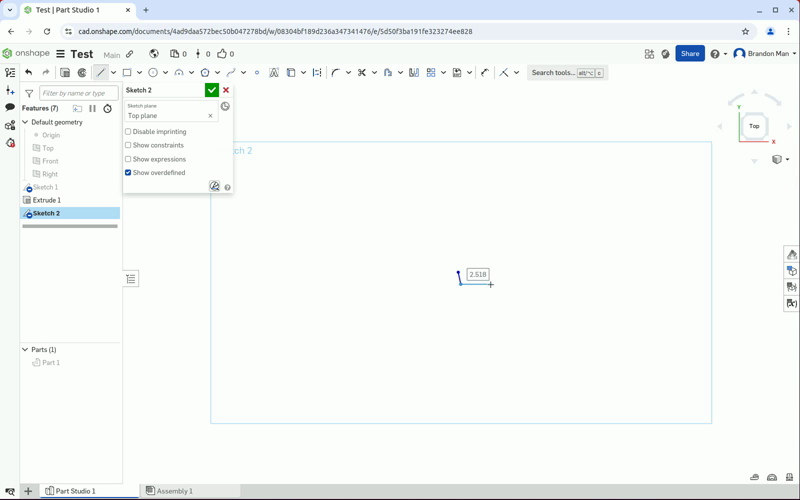
mouse_move(464, 272)
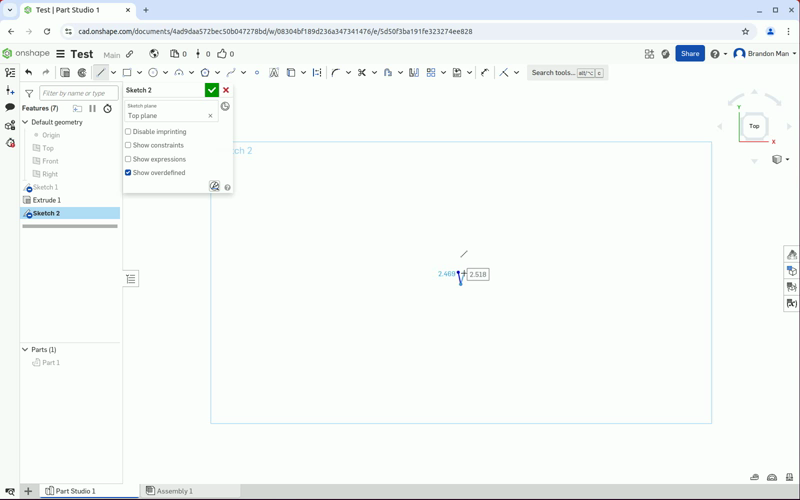
click(464, 272)
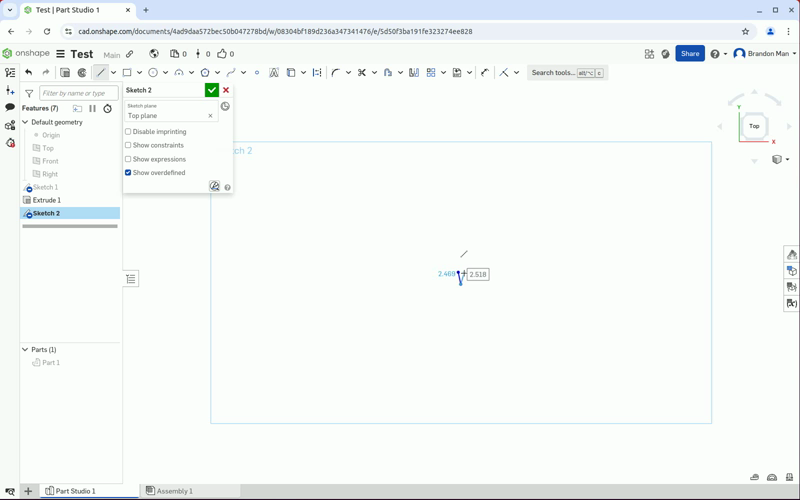
key_up(shift)
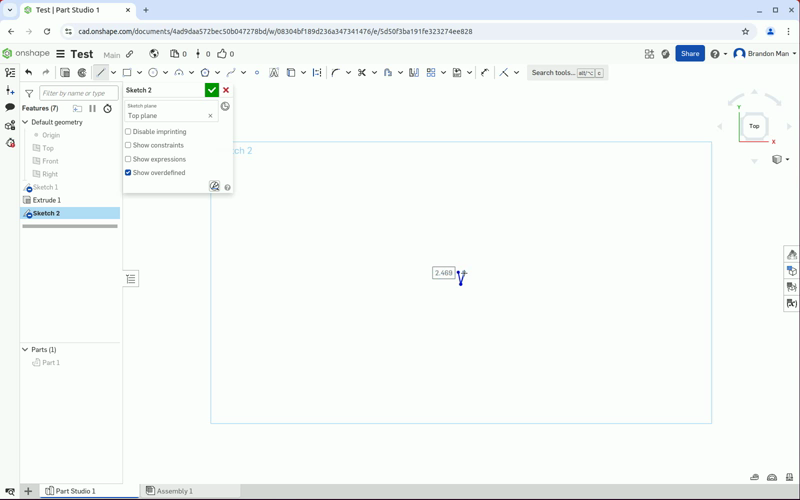
key(esc)
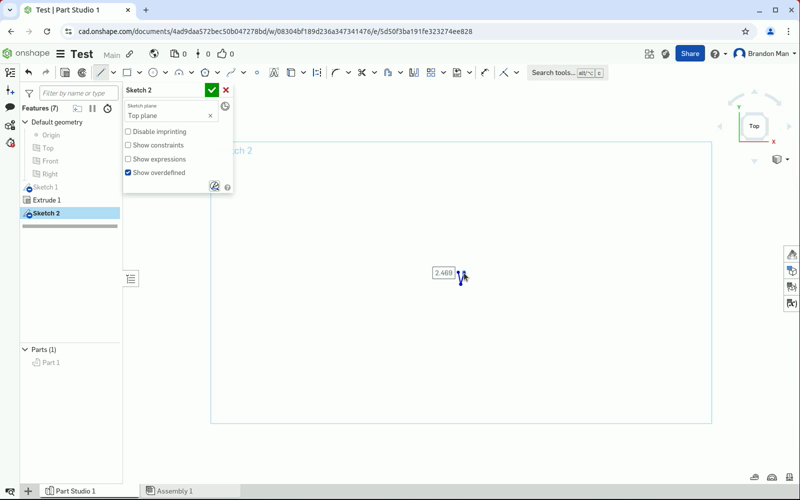
key(a)
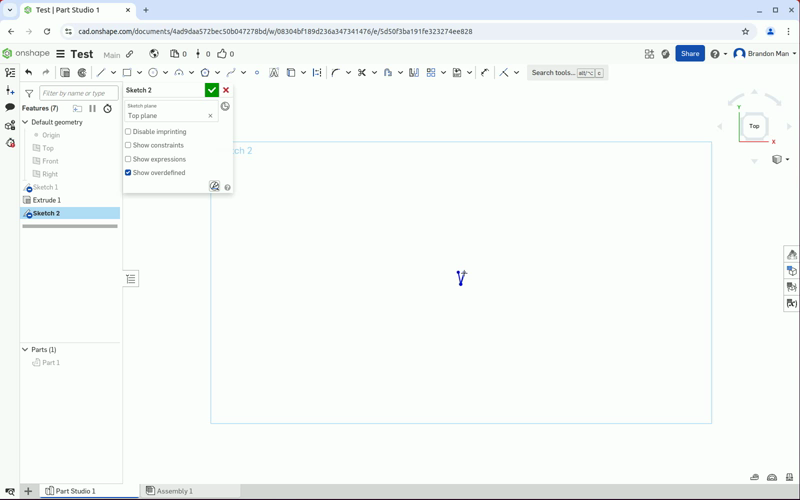
mouse_move(464, 272)
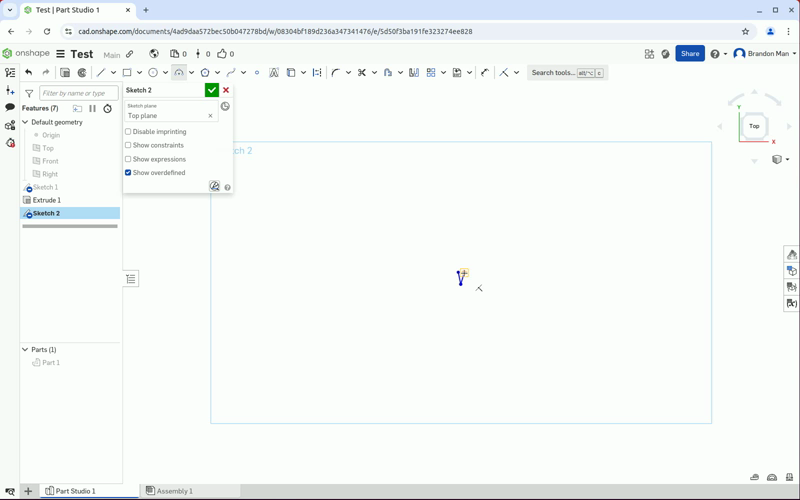
click(464, 272)
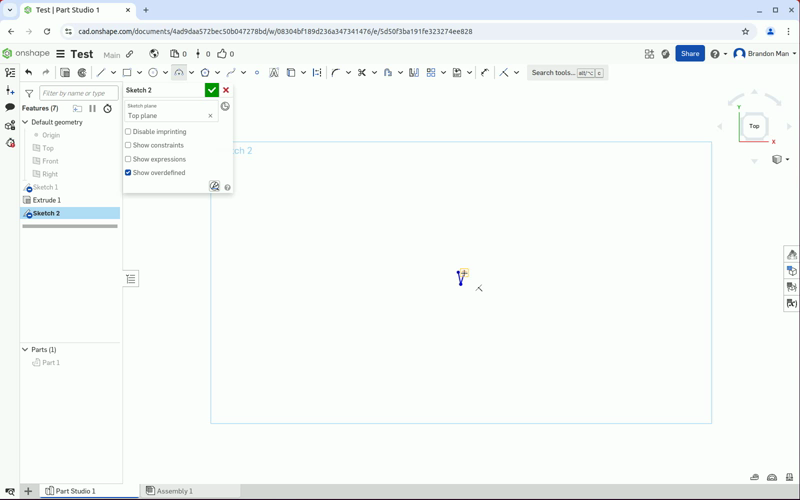
mouse_move(458, 272)
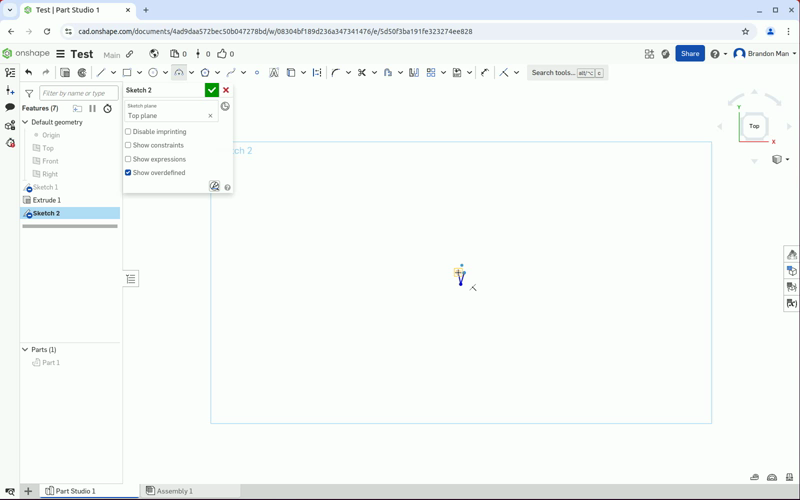
scroll(6)
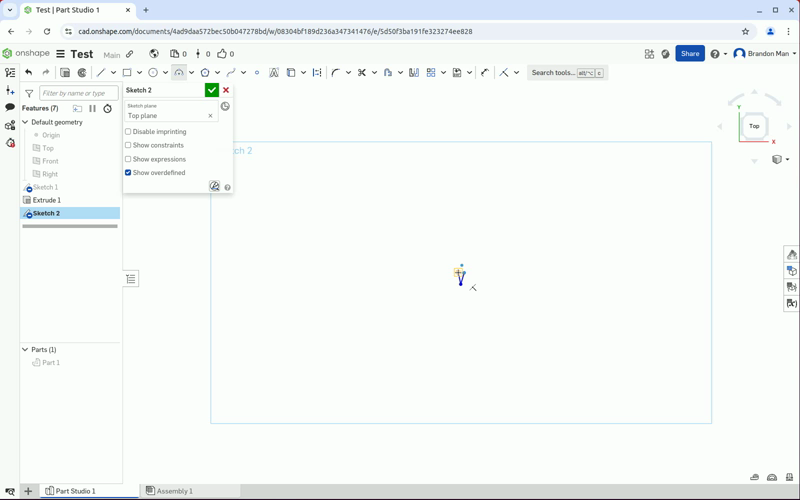
scroll(6)
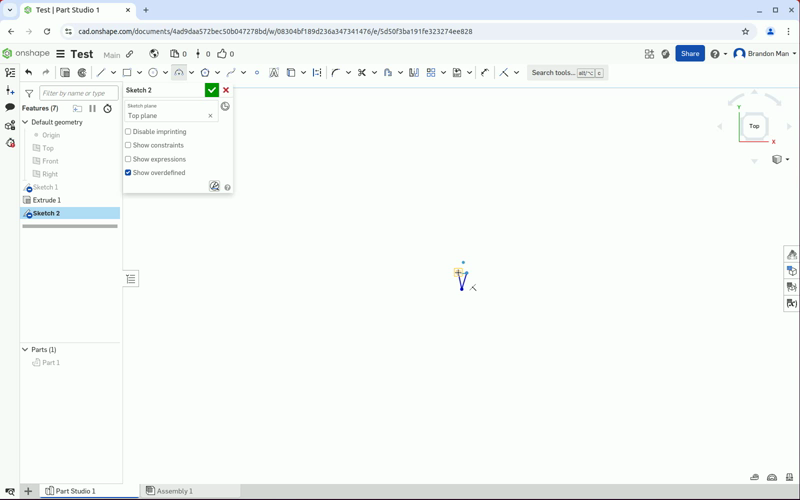
scroll(6)
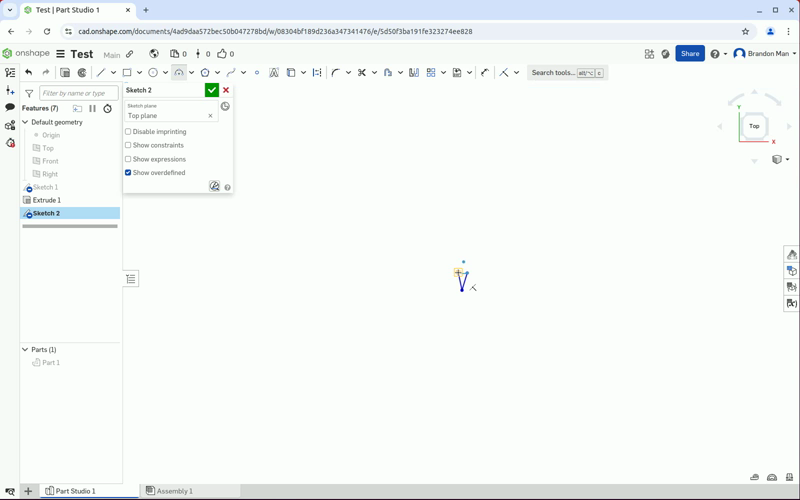
scroll(6)
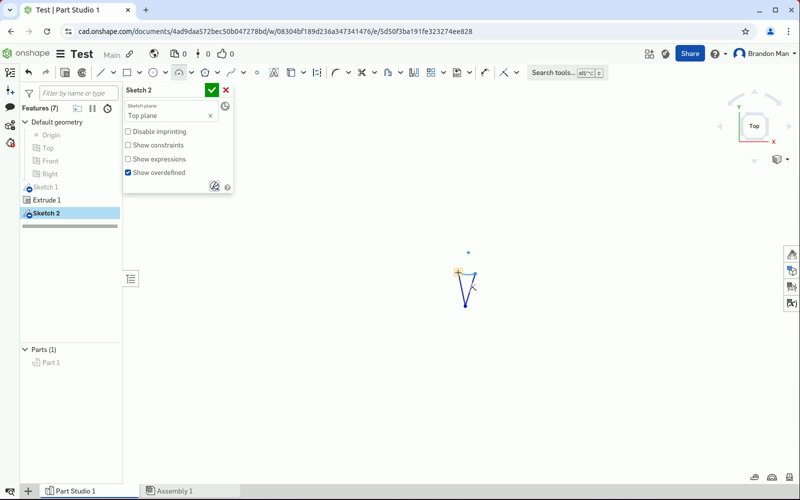
scroll(6)
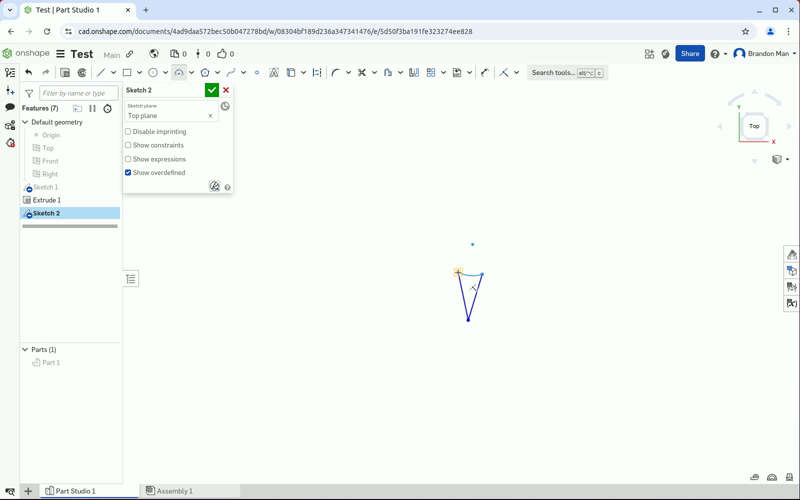
scroll(6)
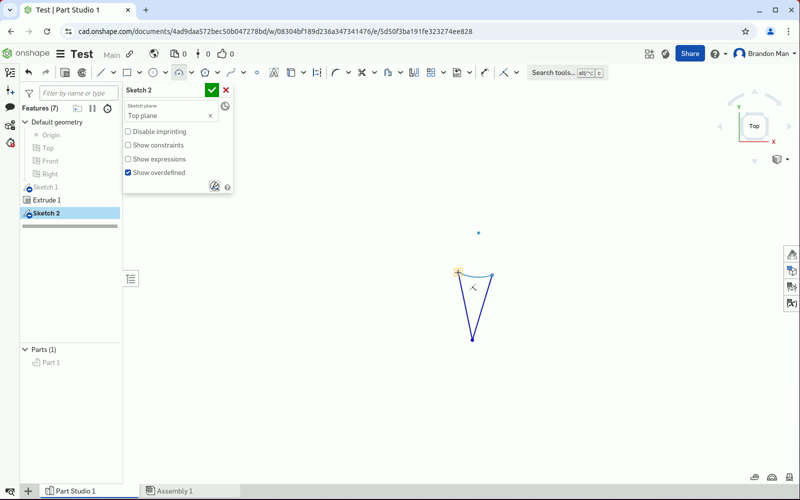
scroll(6)
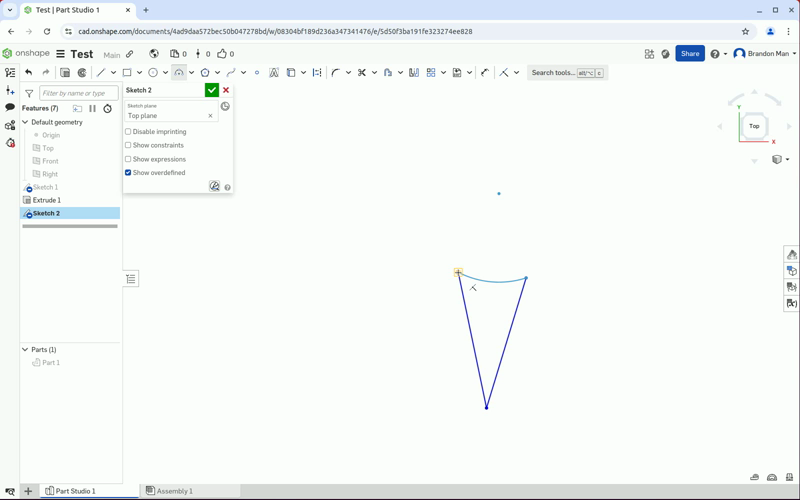
click(458, 272)
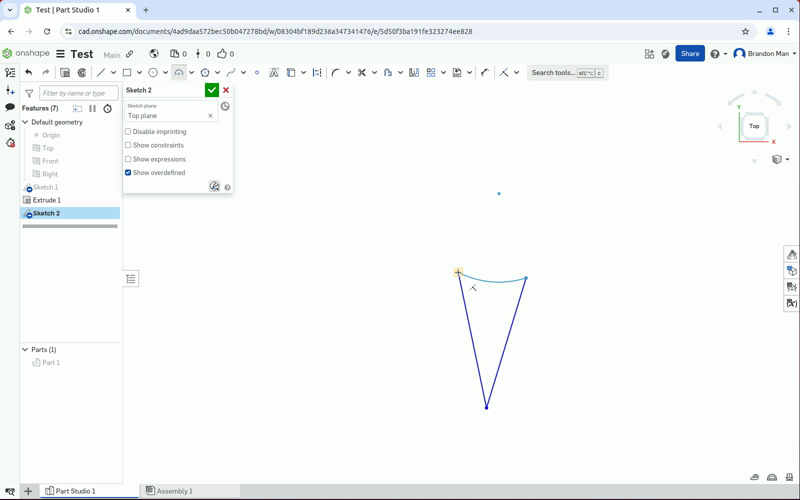
scroll(-6)
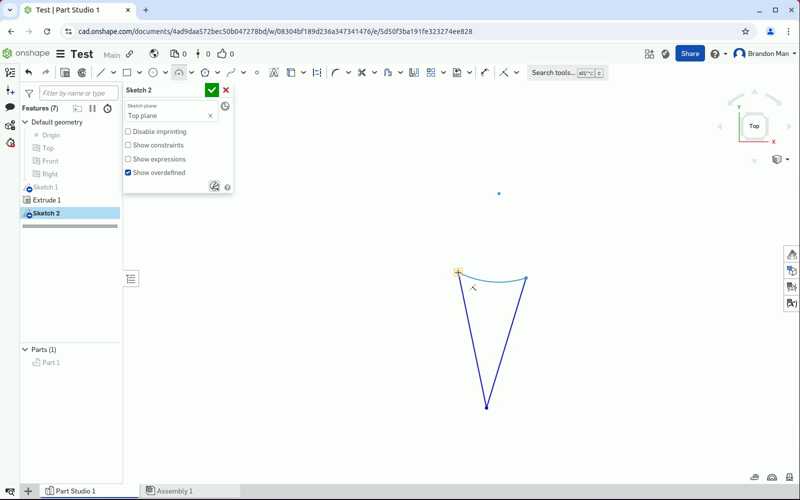
scroll(-6)
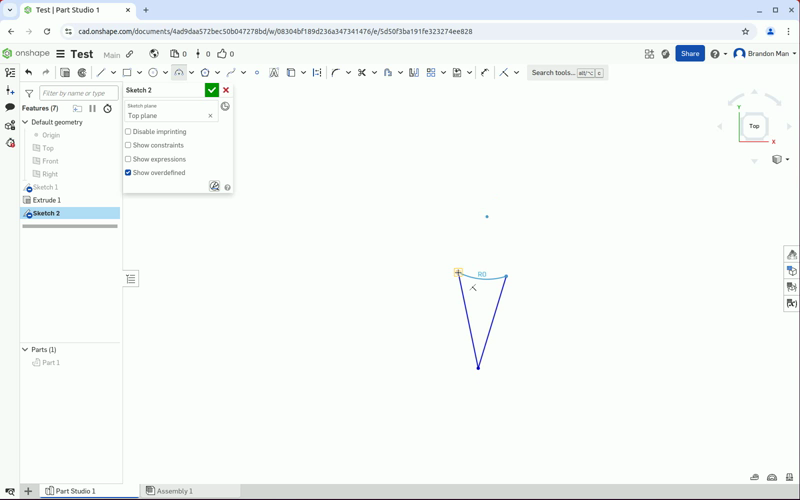
scroll(-6)
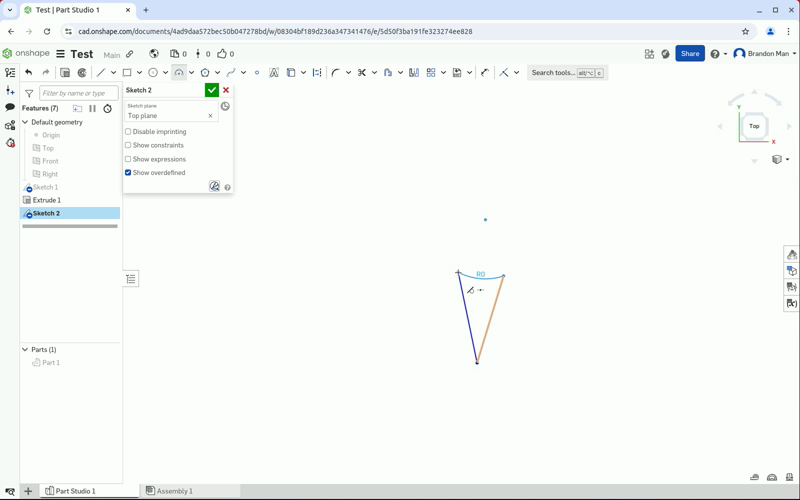
scroll(-6)
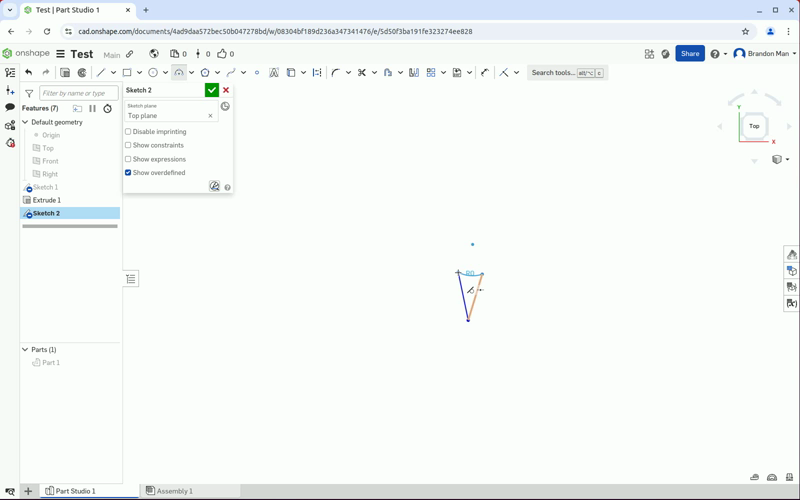
scroll(-6)
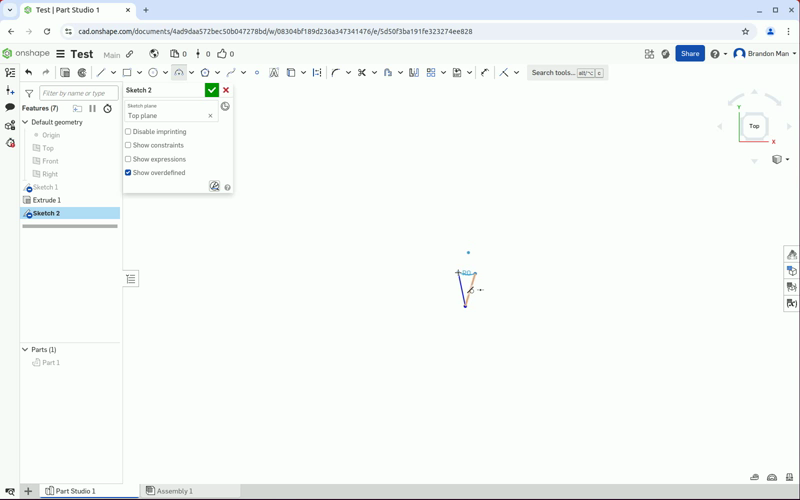
scroll(-6)
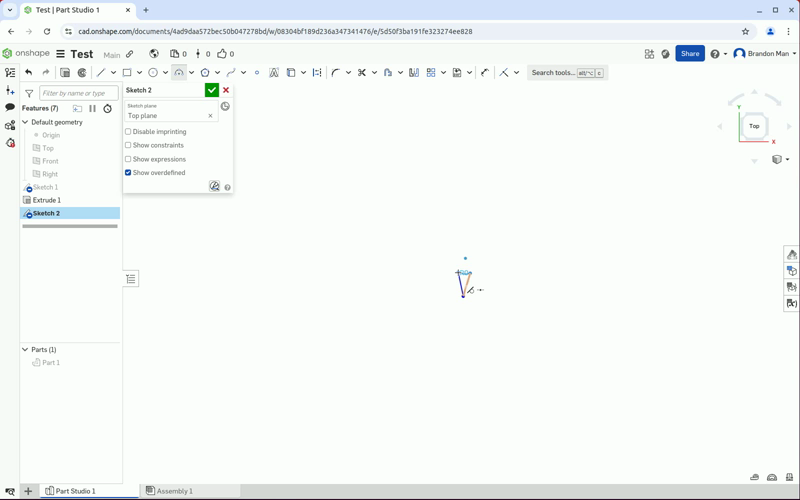
scroll(-6)
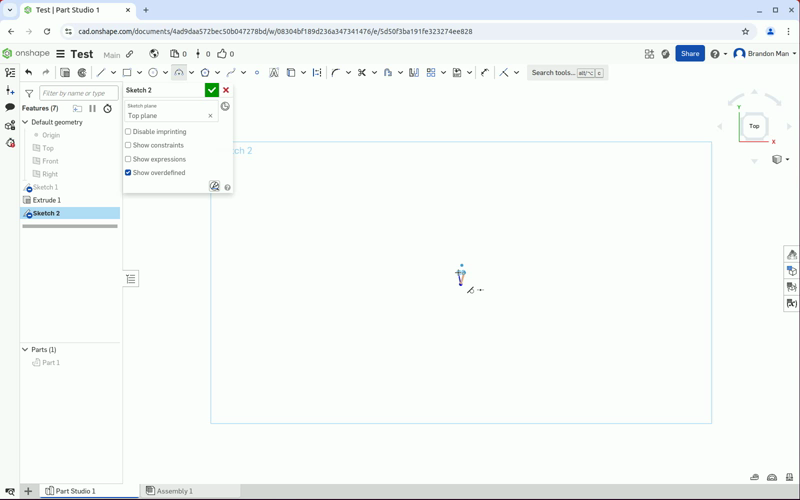
key_down(shift)
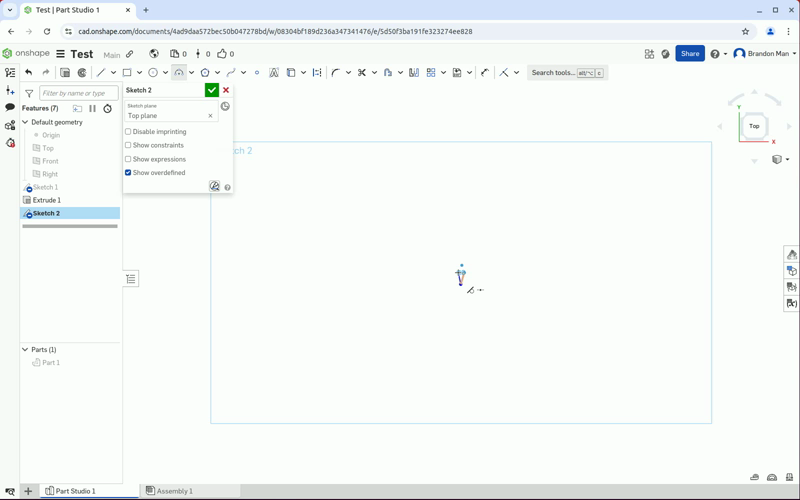
mouse_move(461, 271)
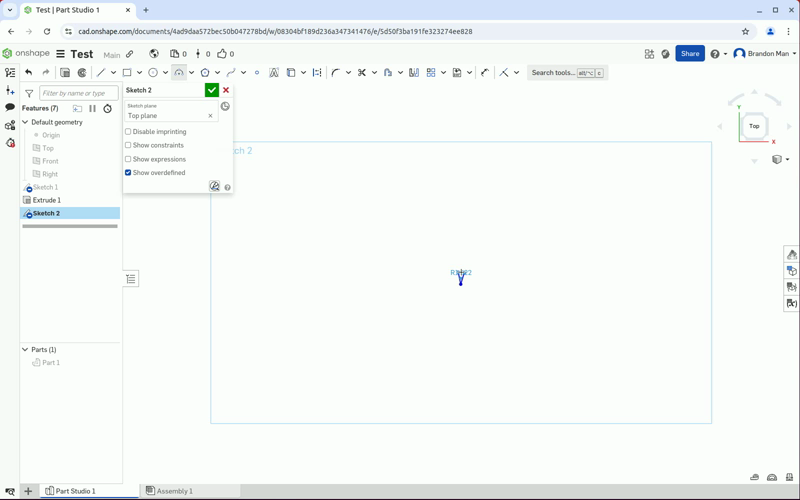
scroll(6)
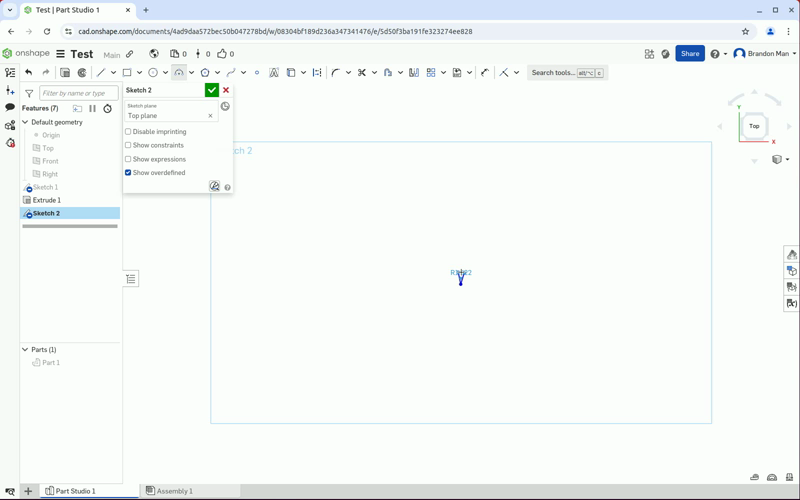
scroll(6)
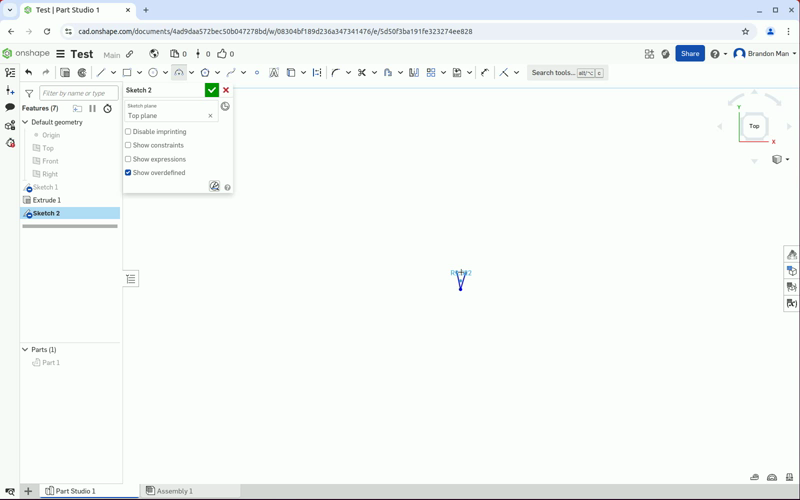
scroll(6)
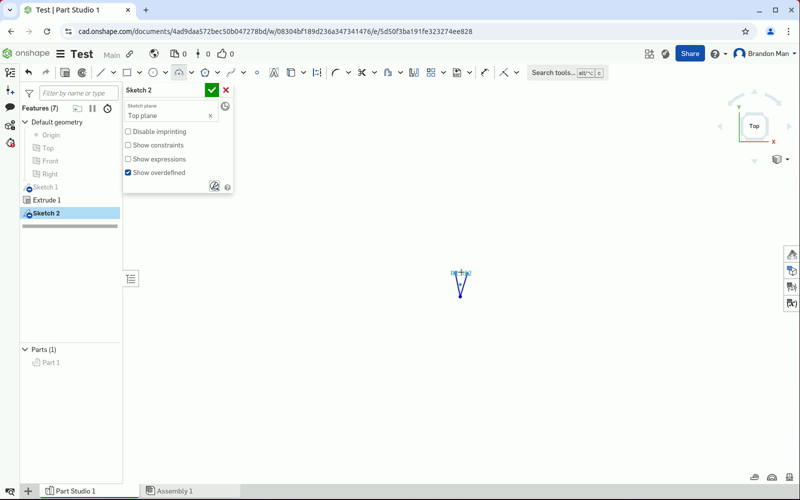
scroll(6)
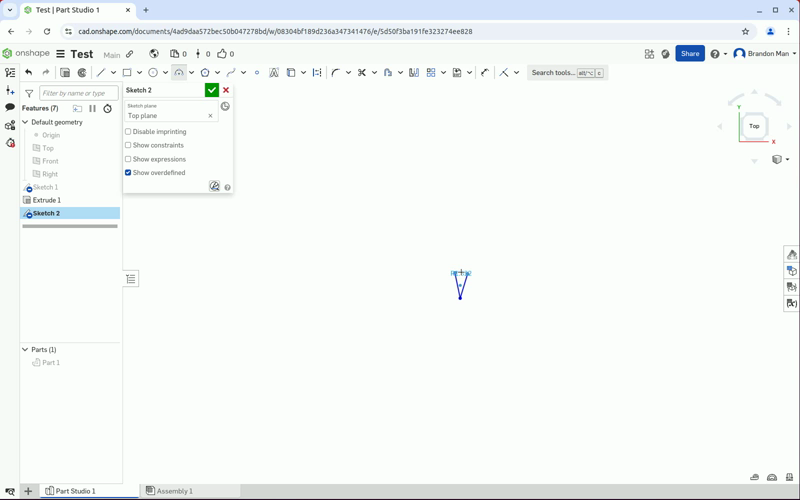
scroll(6)
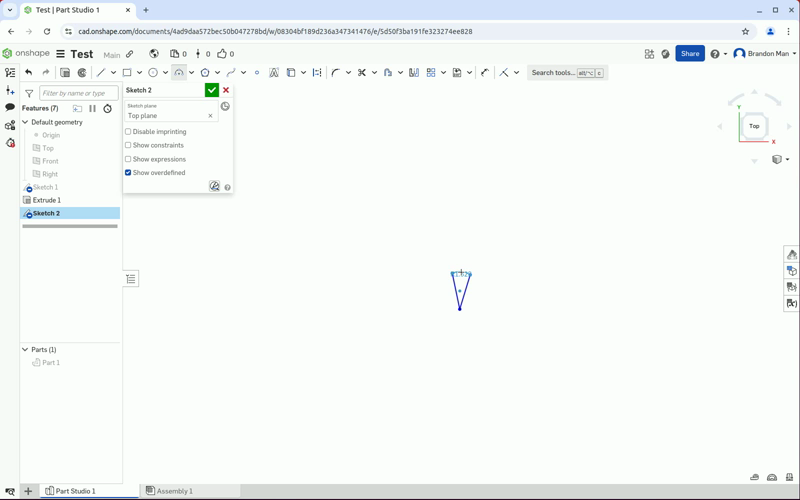
scroll(6)
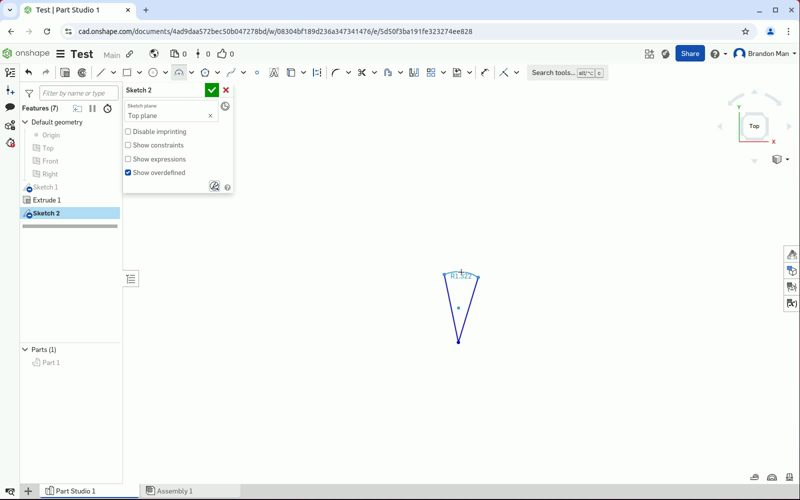
scroll(6)
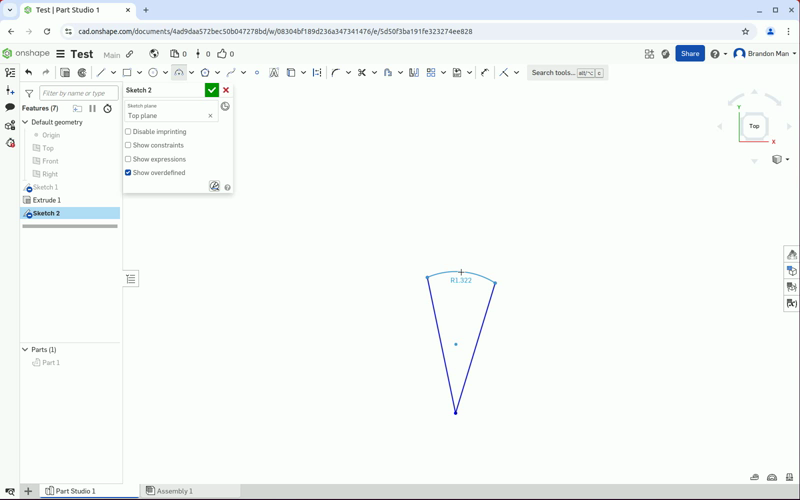
click(461, 271)
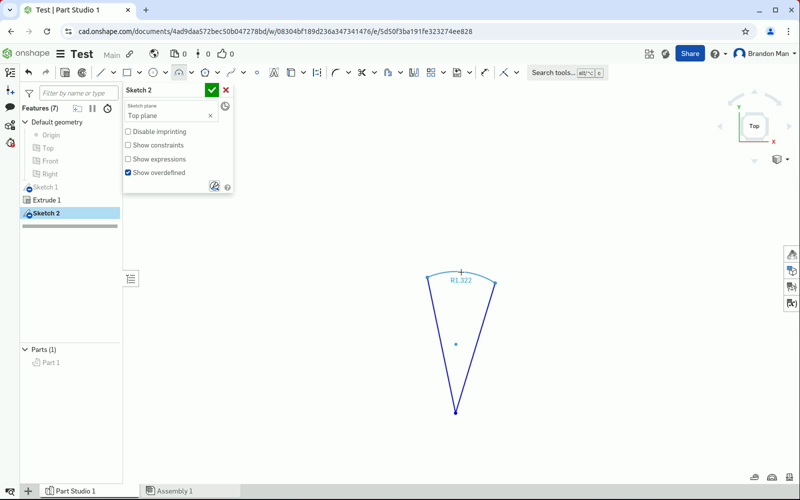
scroll(-6)
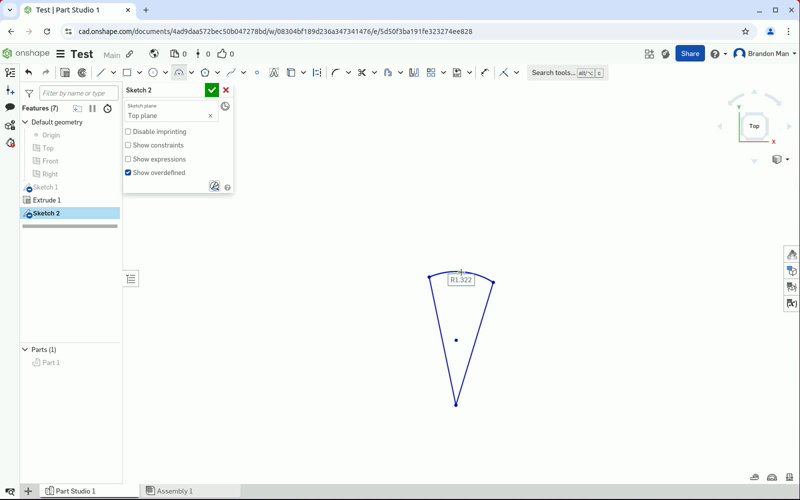
scroll(-6)
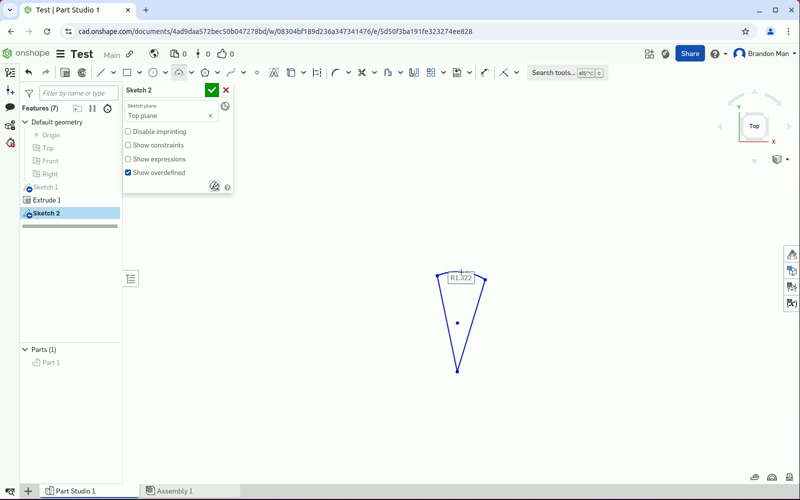
scroll(-6)
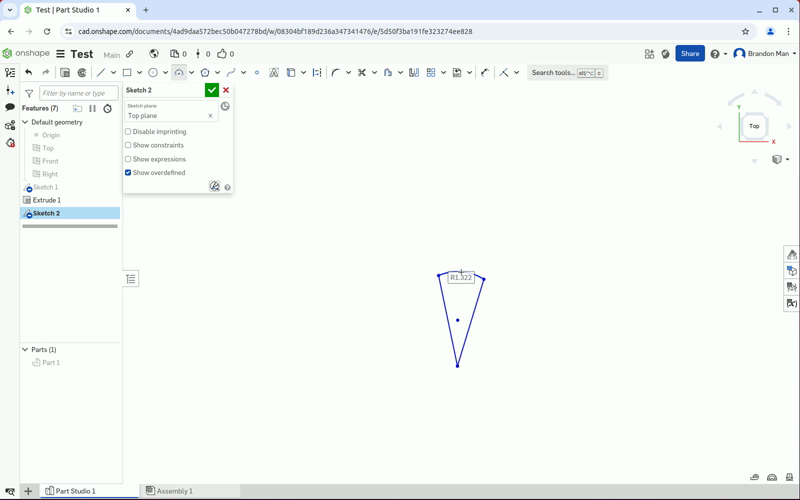
scroll(-6)
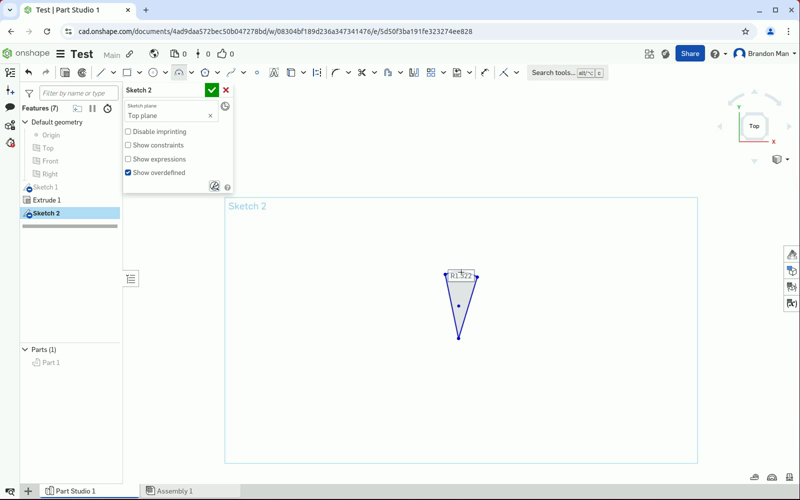
scroll(-6)
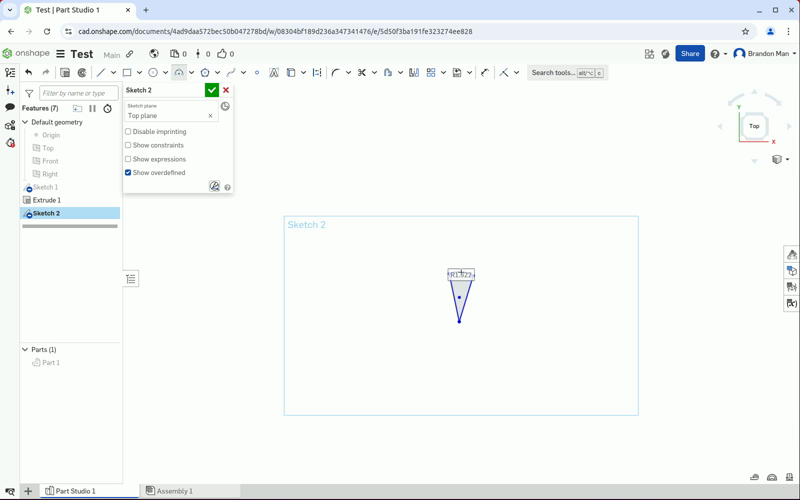
scroll(-6)
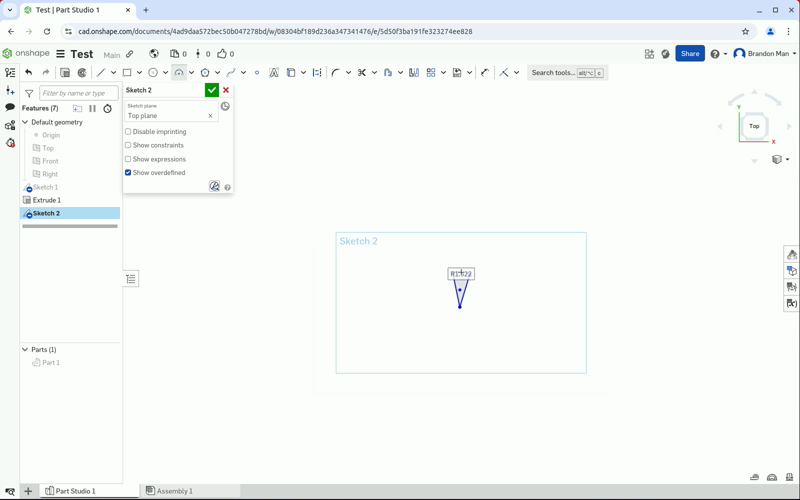
scroll(-6)
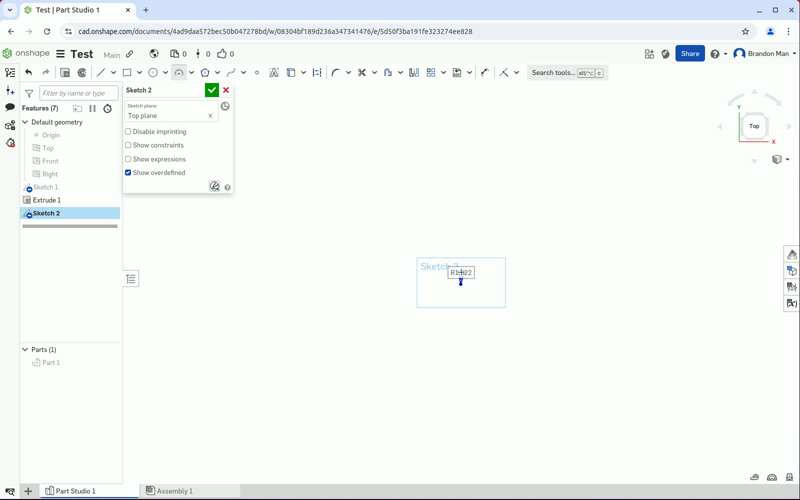
key_up(shift)
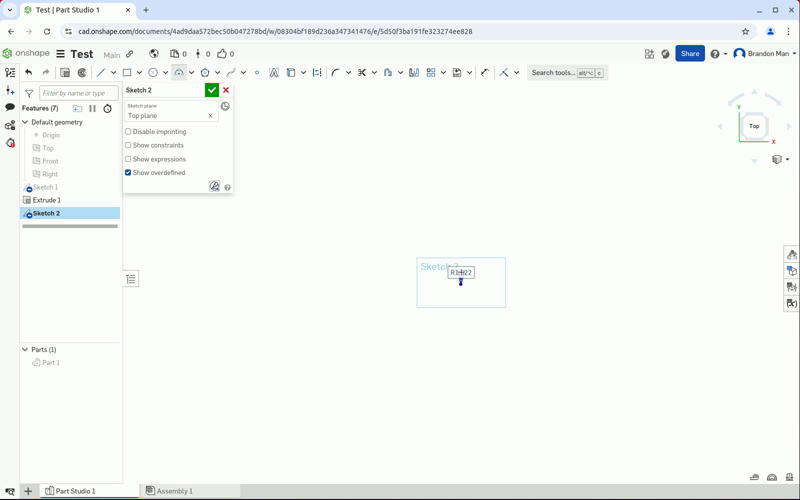
key(esc)
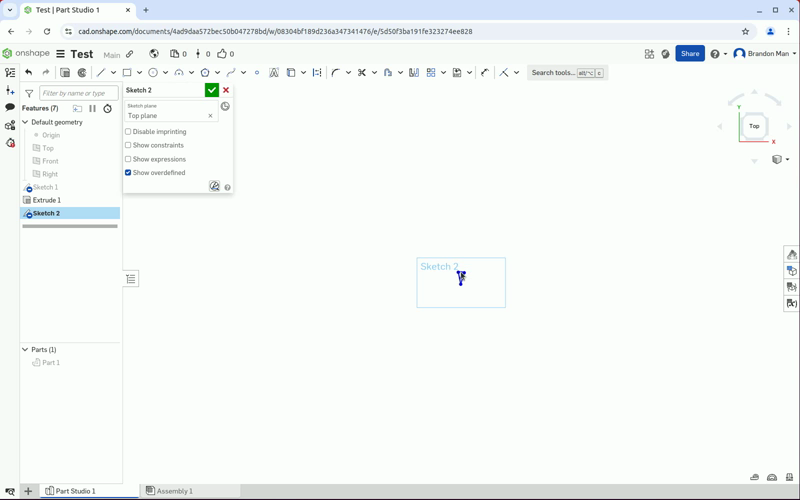
mouse_move(463, 272)
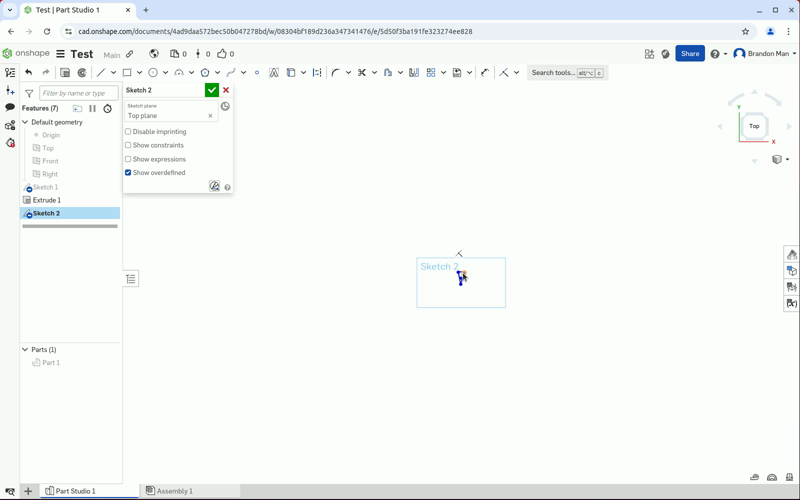
scroll(6)
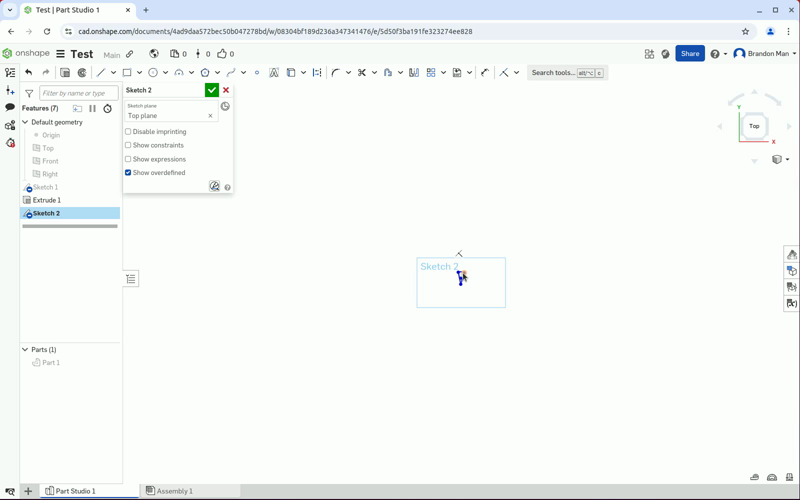
scroll(6)
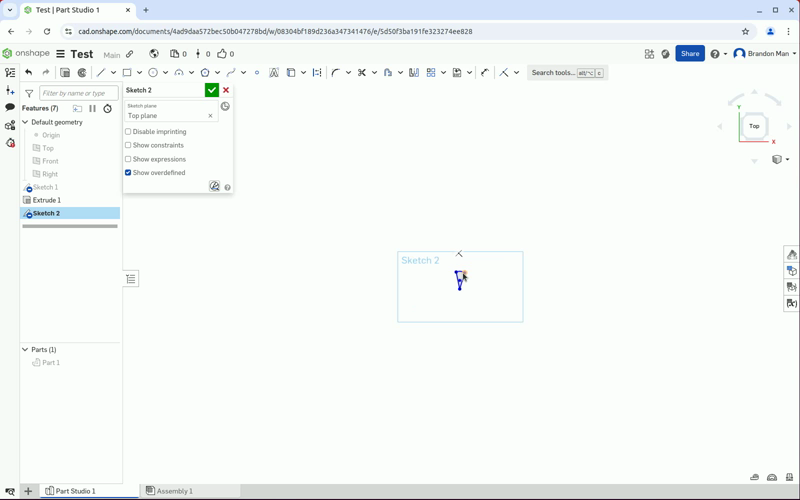
scroll(6)
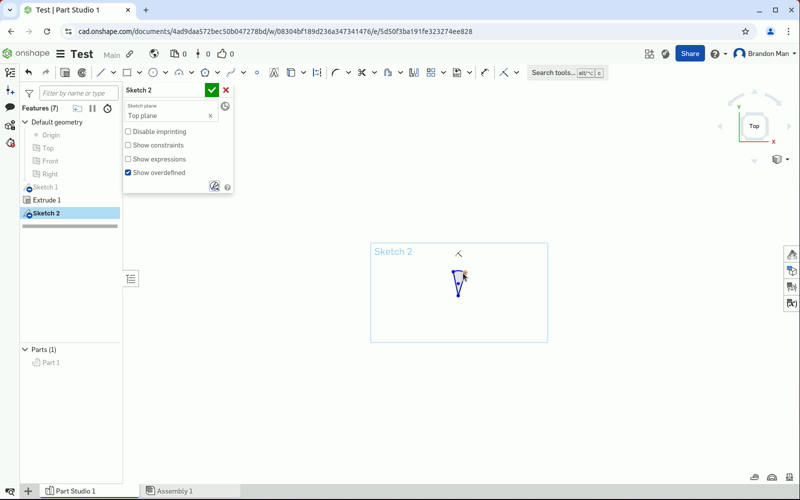
scroll(6)
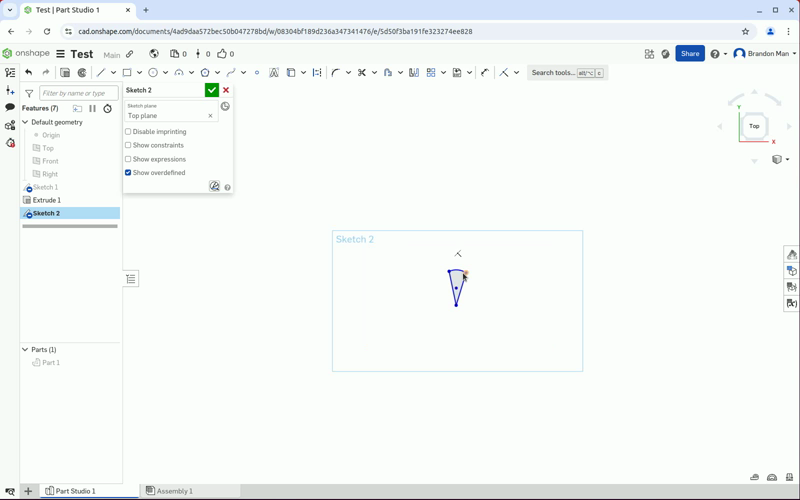
scroll(6)
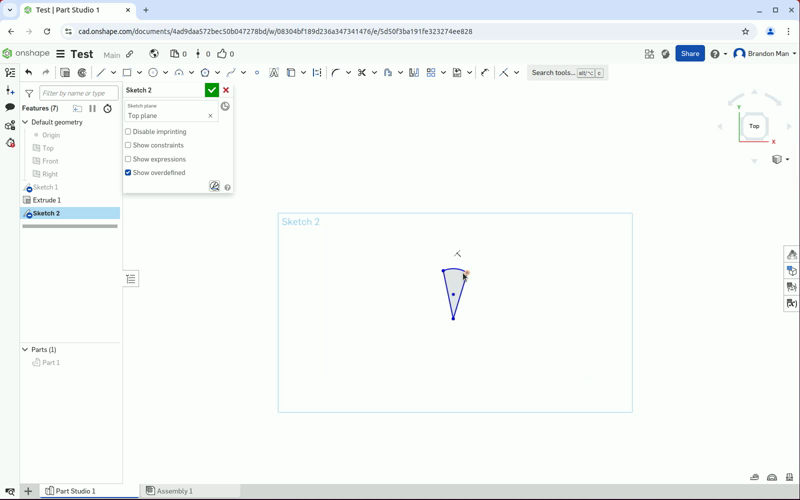
scroll(6)
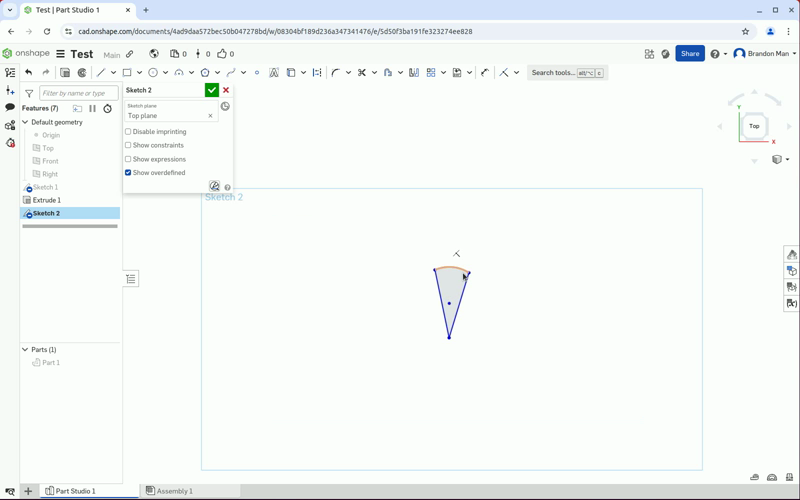
scroll(6)
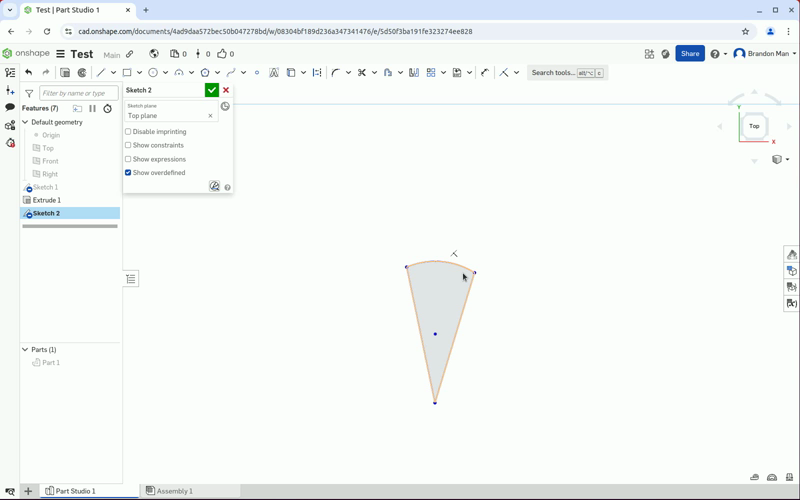
click(463, 272)
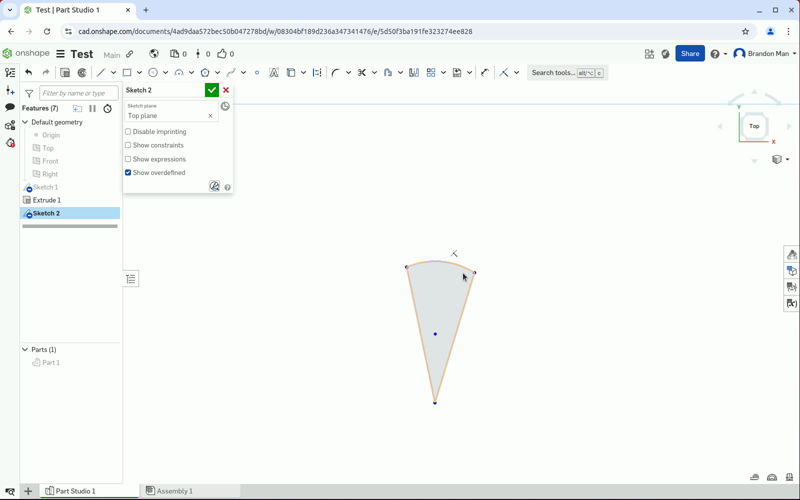
scroll(-6)
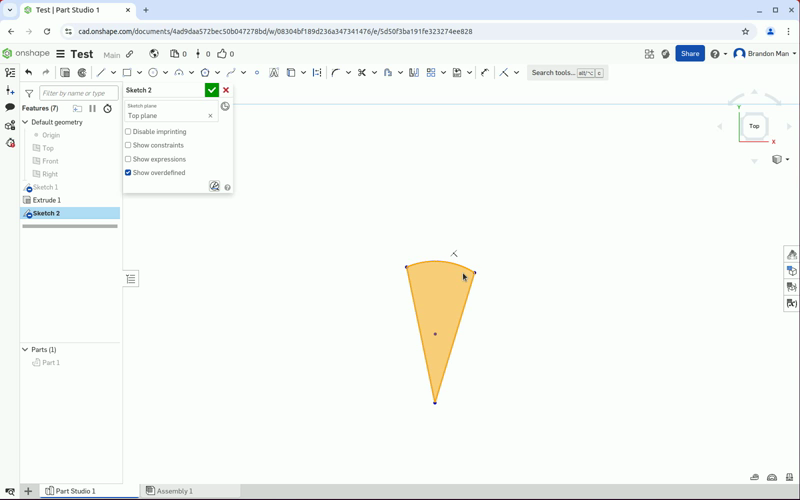
scroll(-6)
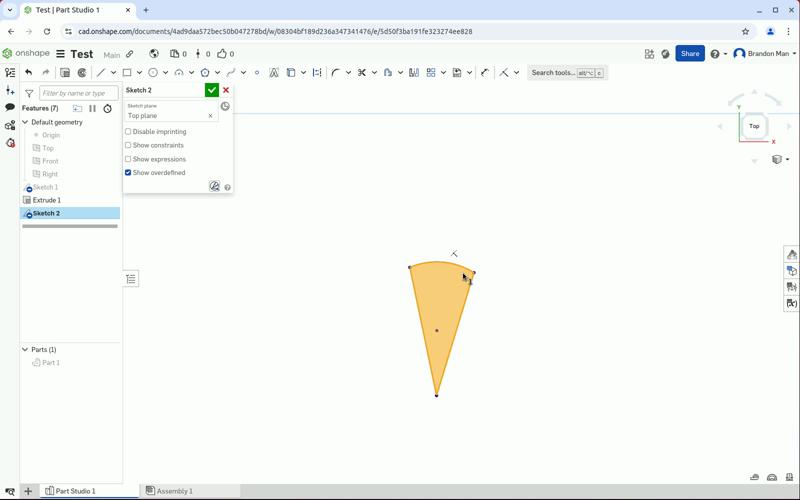
scroll(-6)
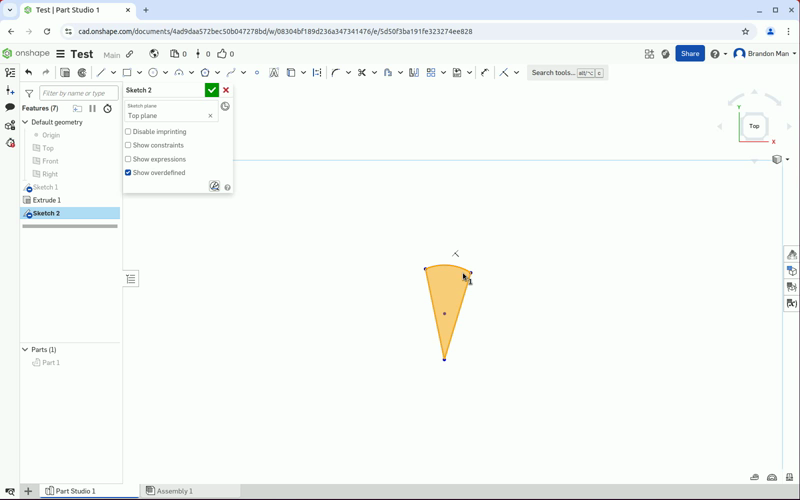
scroll(-6)
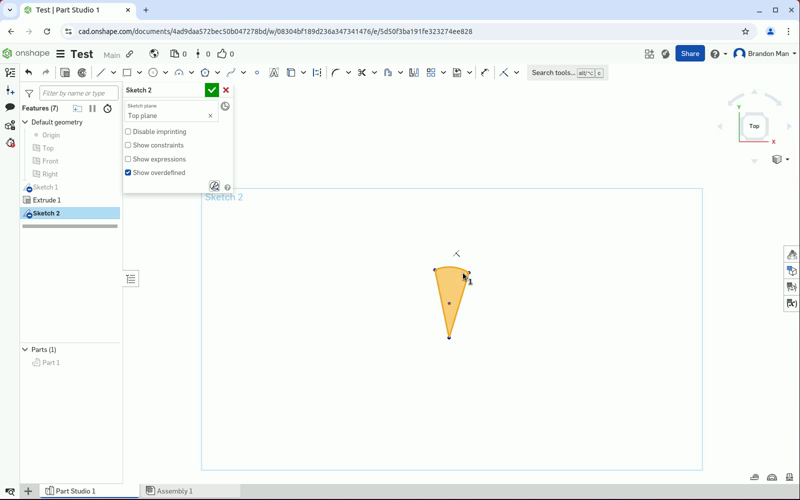
scroll(-6)
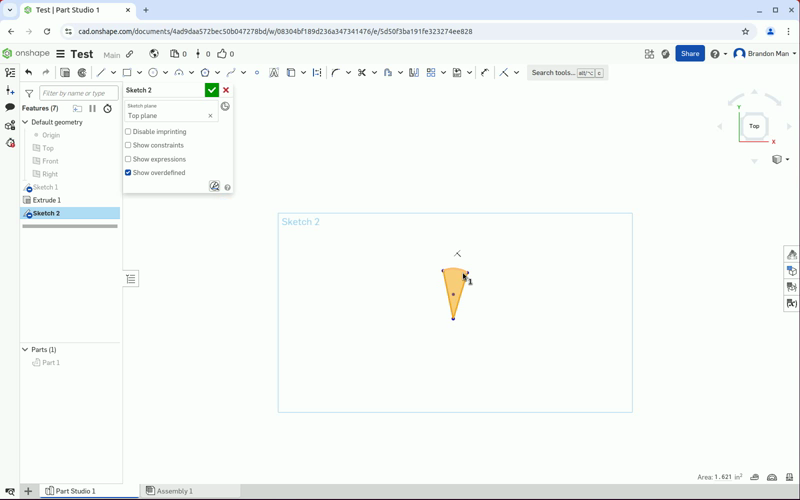
scroll(-6)
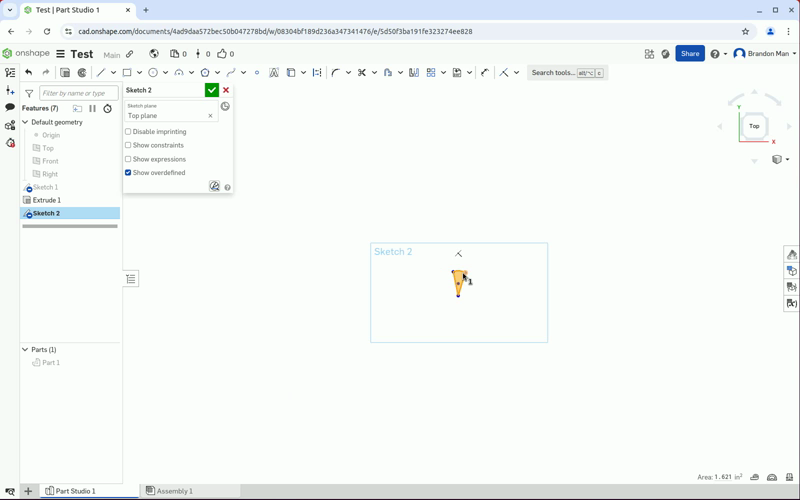
scroll(-6)
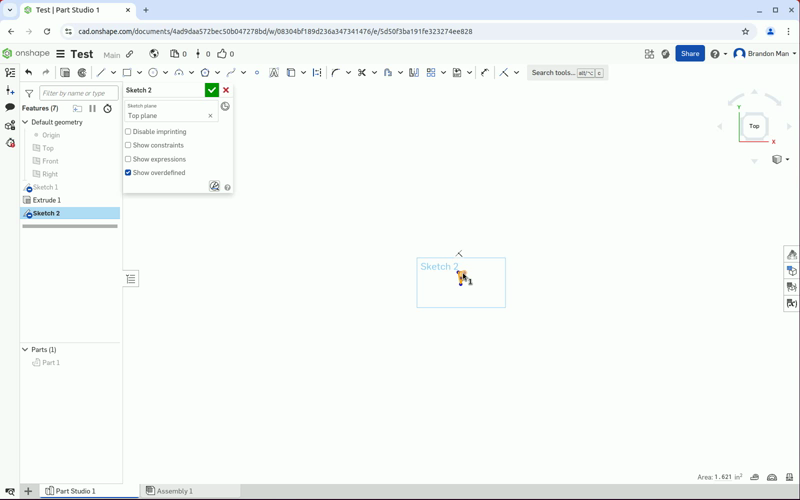
mouse_move(73, 352)
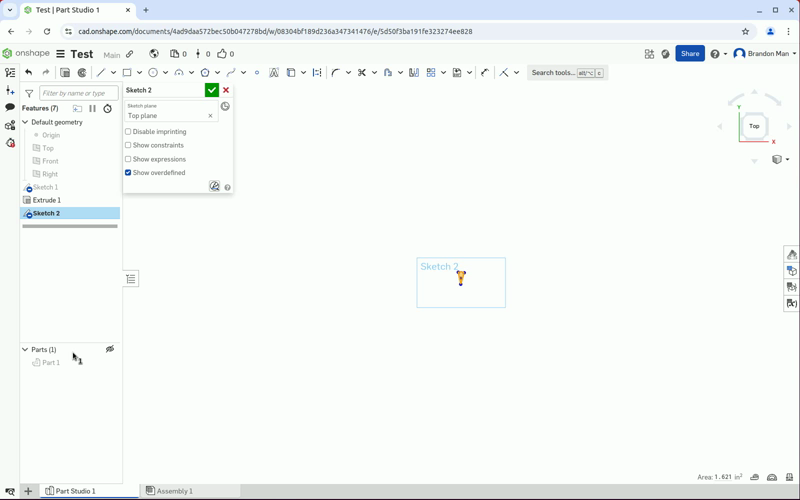
key(shift+y)
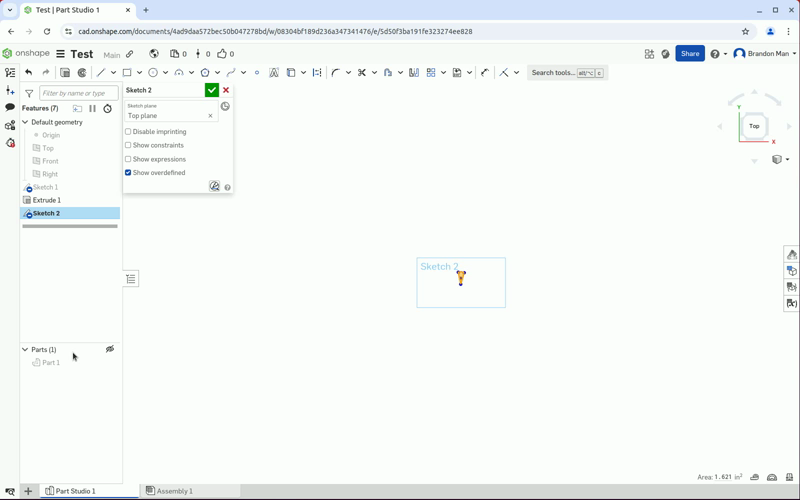
key(shift+e)
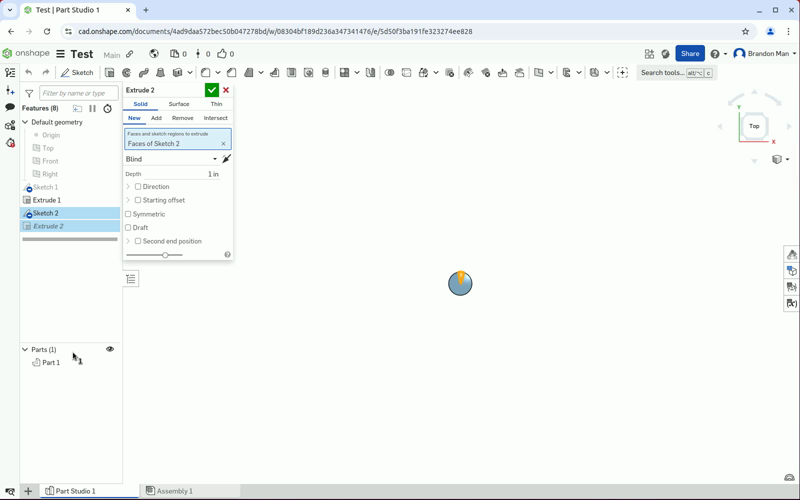
mouse_move(143, 106)
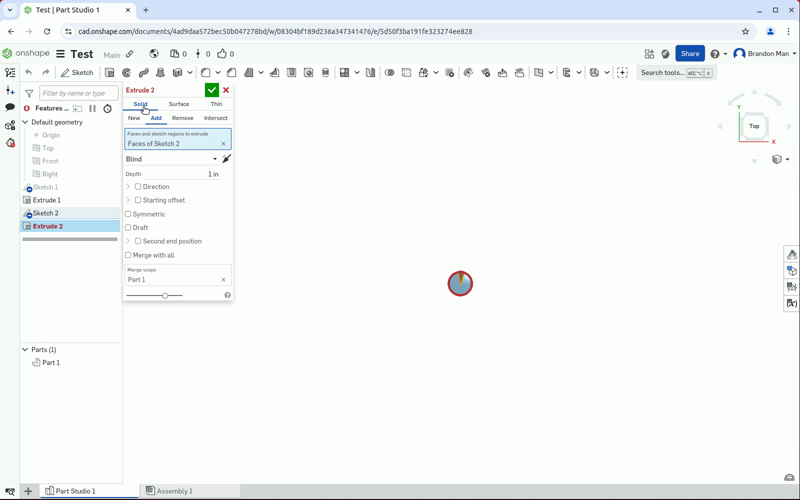
click(143, 106)
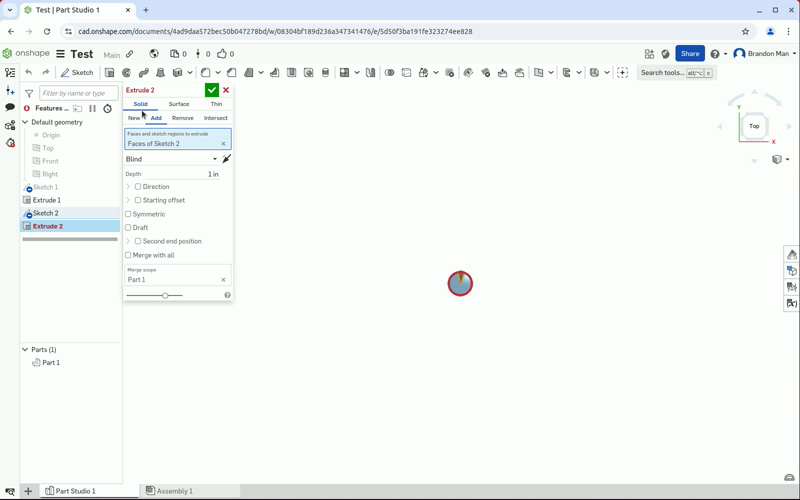
mouse_move(137, 120)
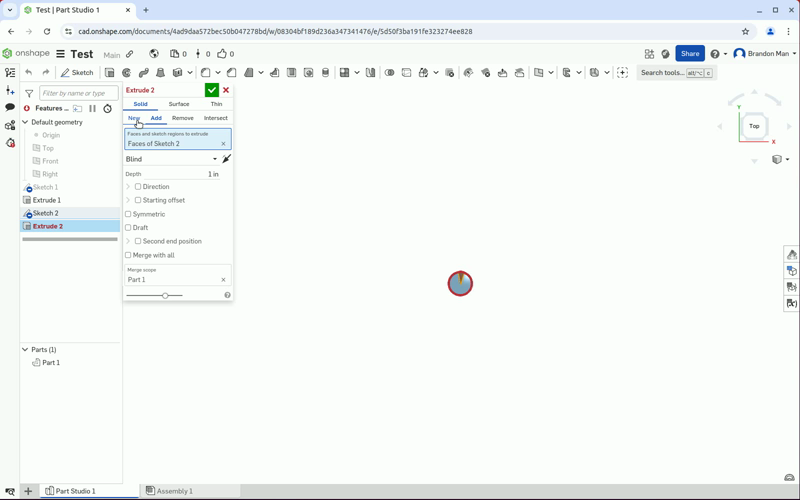
click(137, 120)
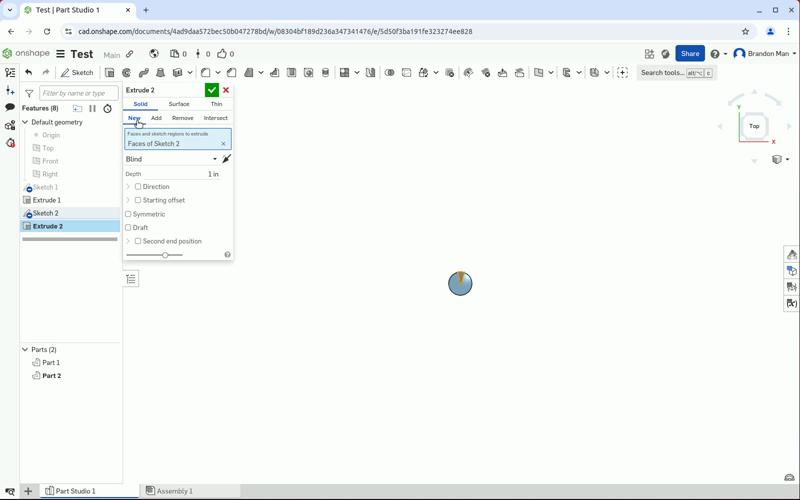
key(tab, 4)
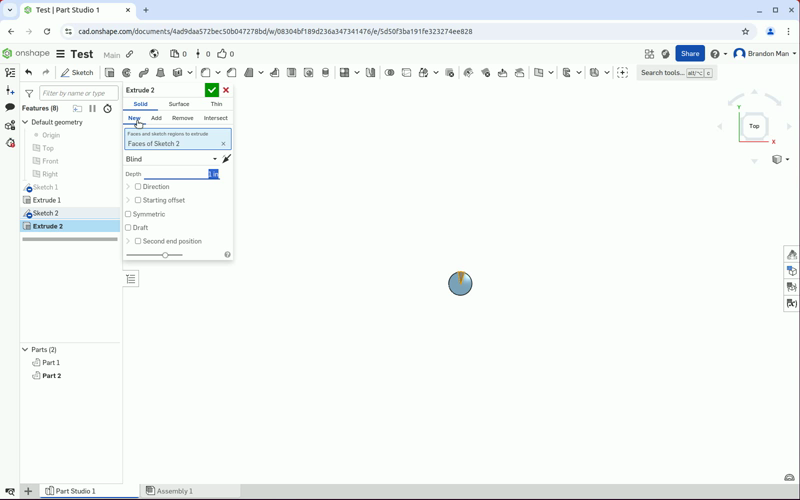
text(4.574)
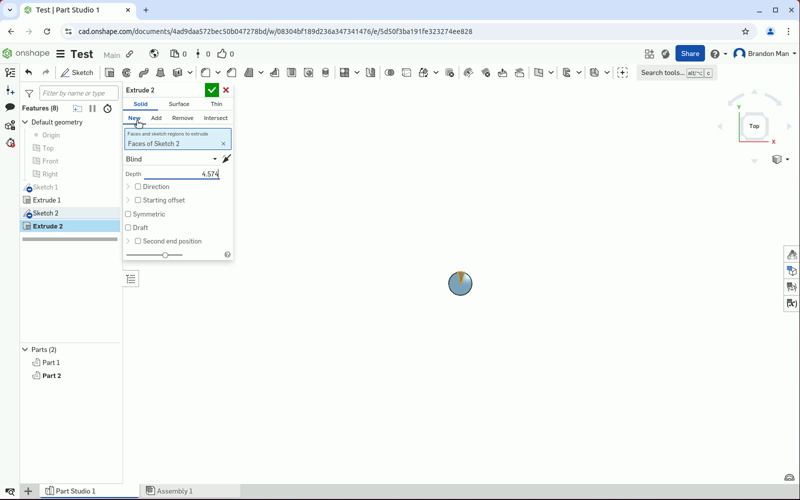
key(enter)
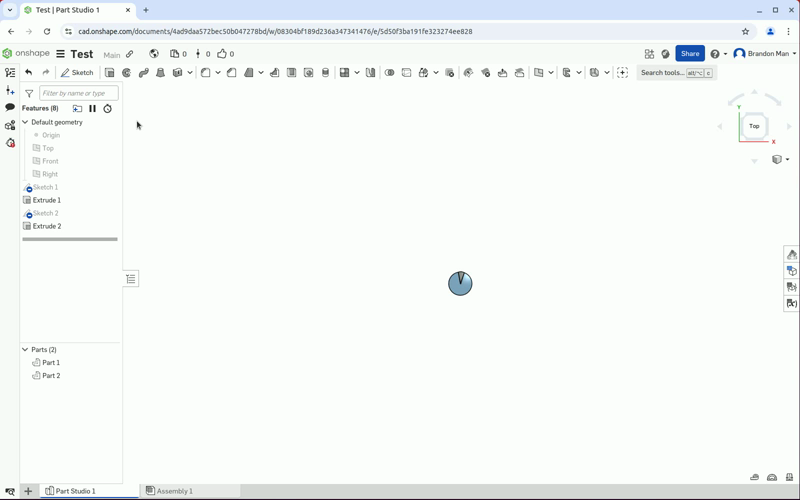
key(shift+h)
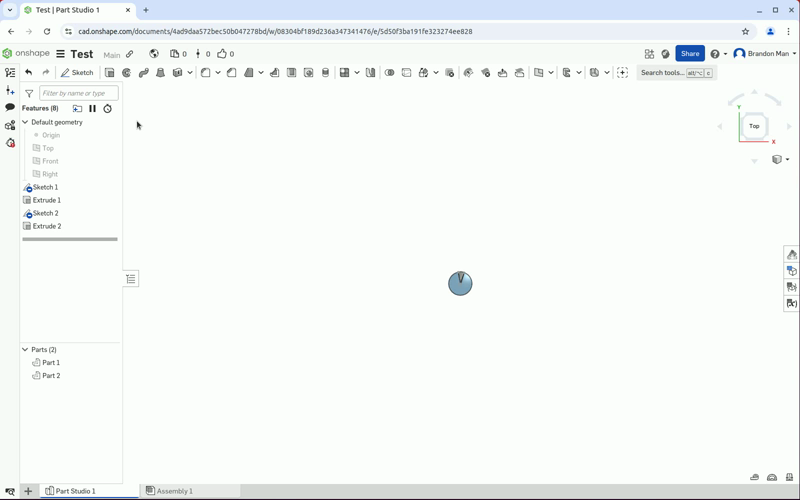
key(shift+h)
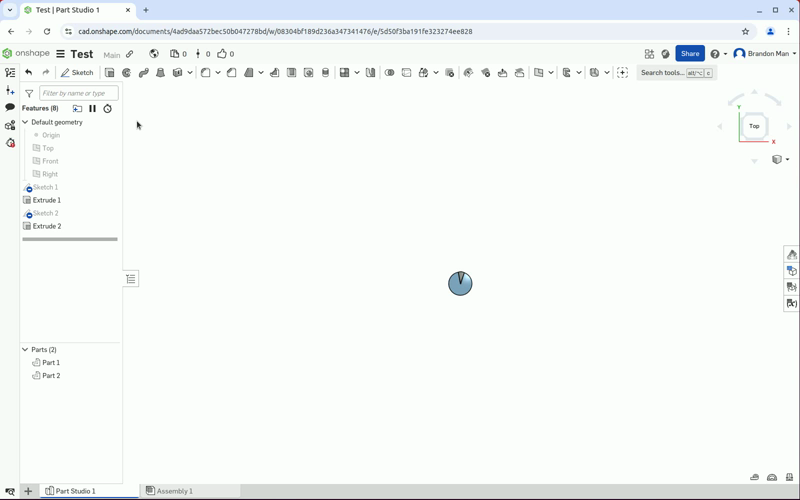
mouse_move(73, 189)
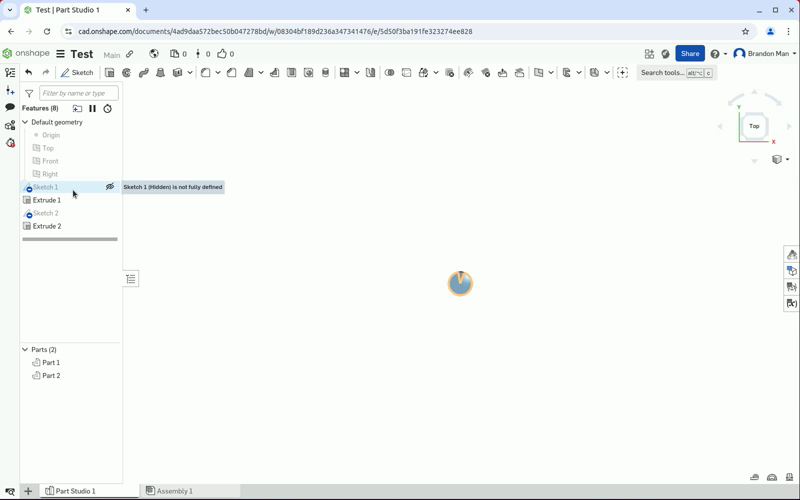
click(73, 189)
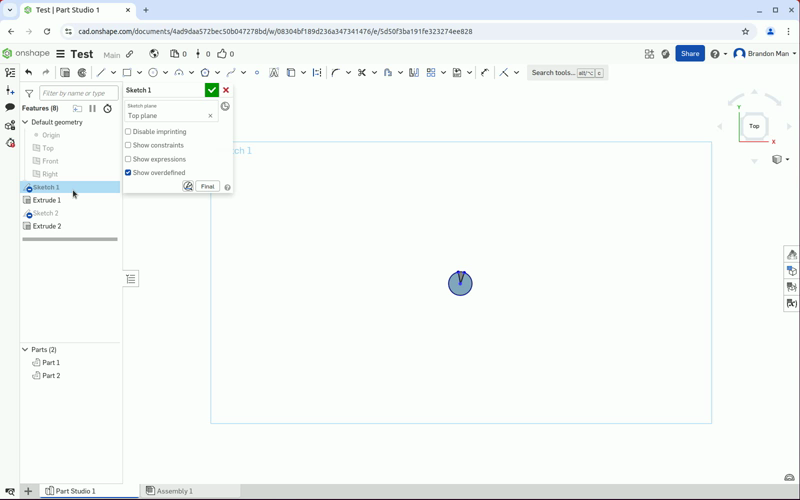
mouse_move(229, 92)
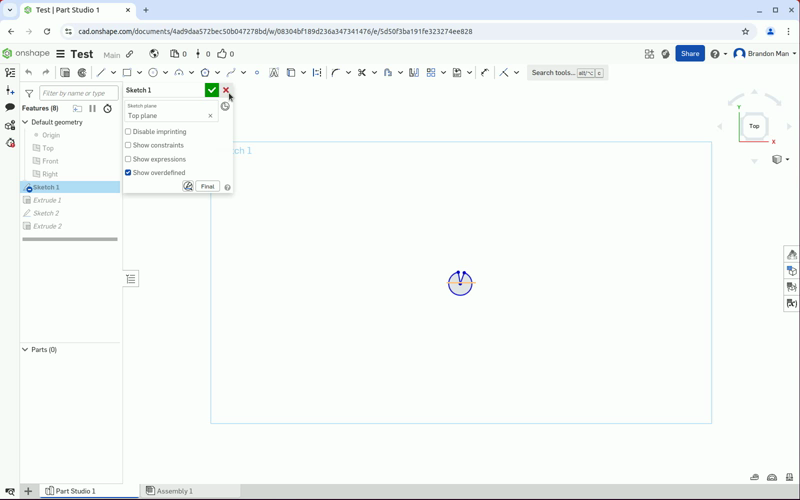
click(229, 92)
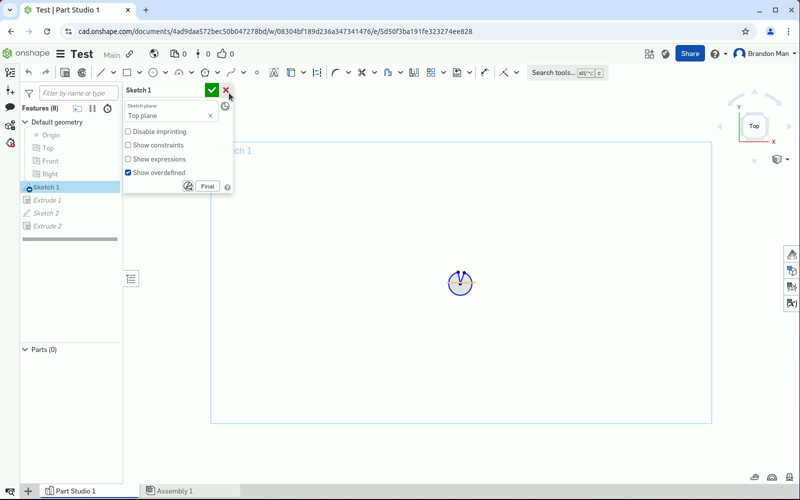
key(shift+s)
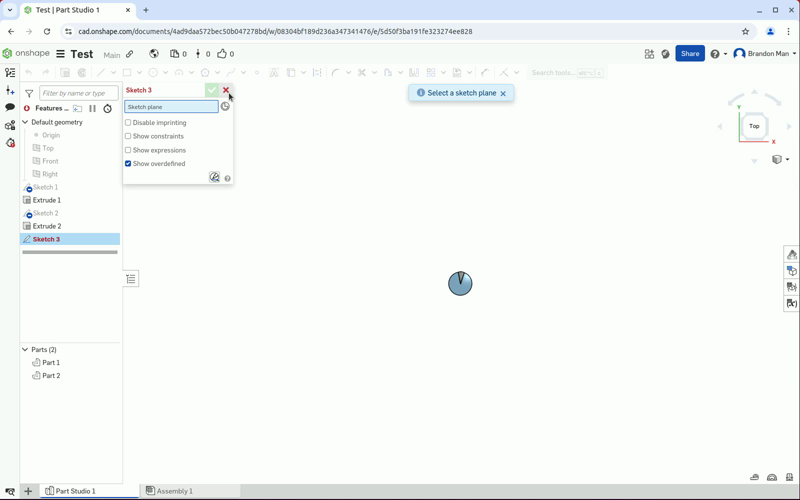
mouse_move(73, 150)
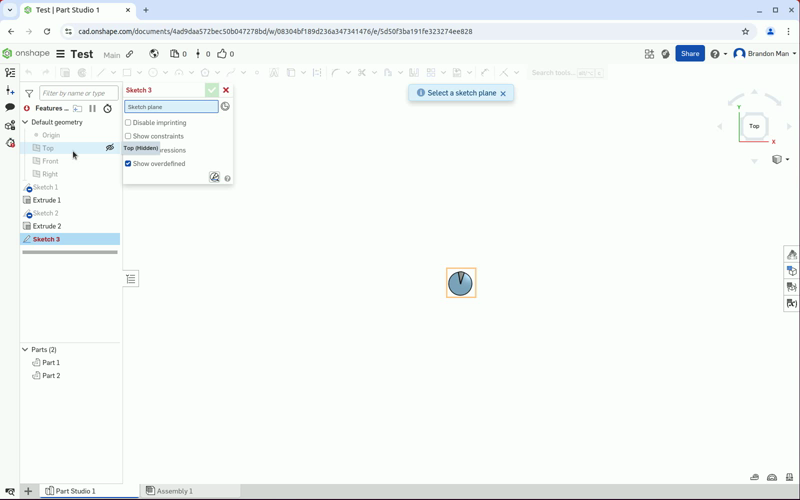
click(73, 150)
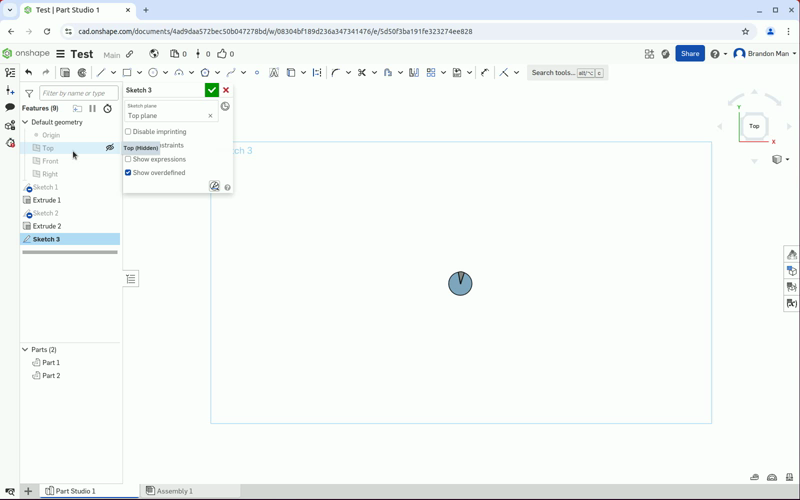
mouse_move(73, 352)
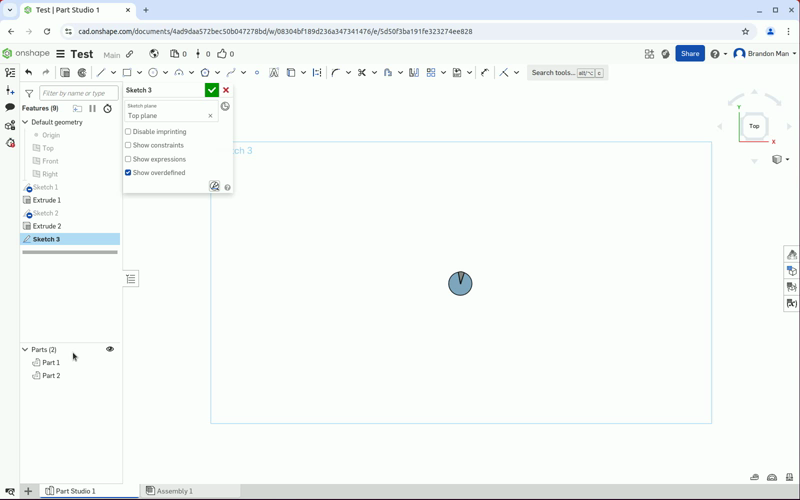
key(y)
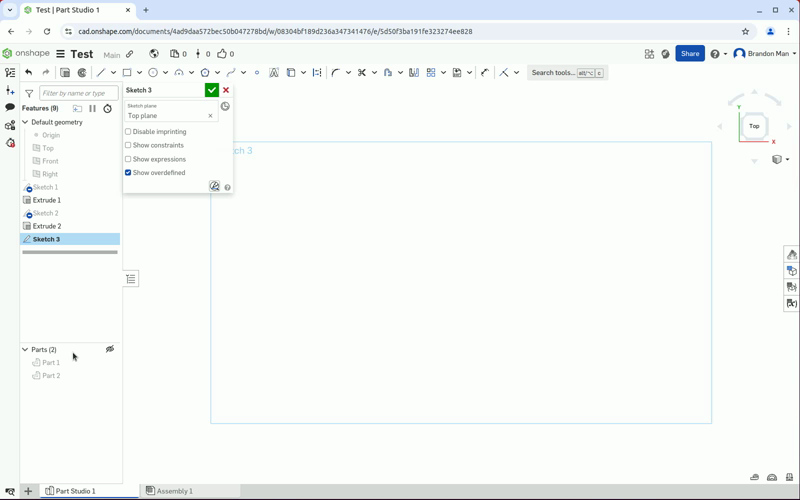
key(a)
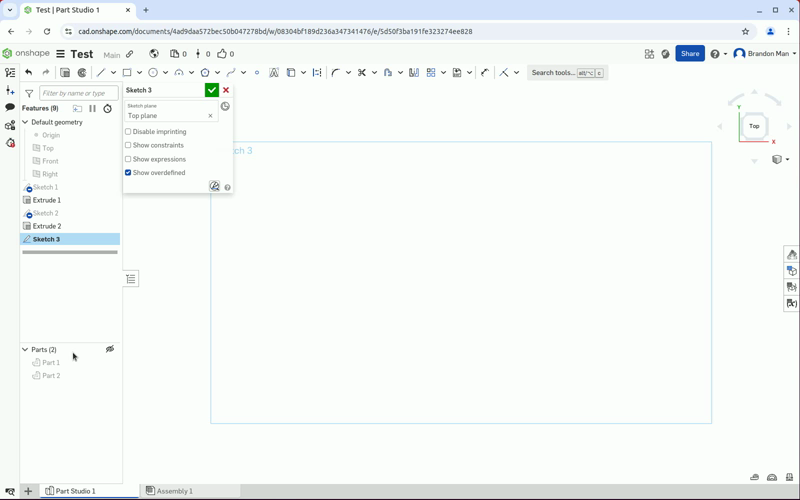
key_down(shift)
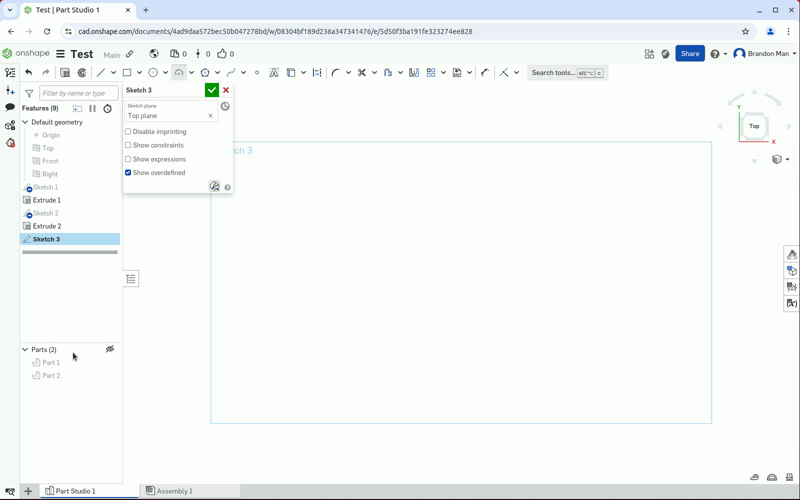
mouse_move(458, 272)
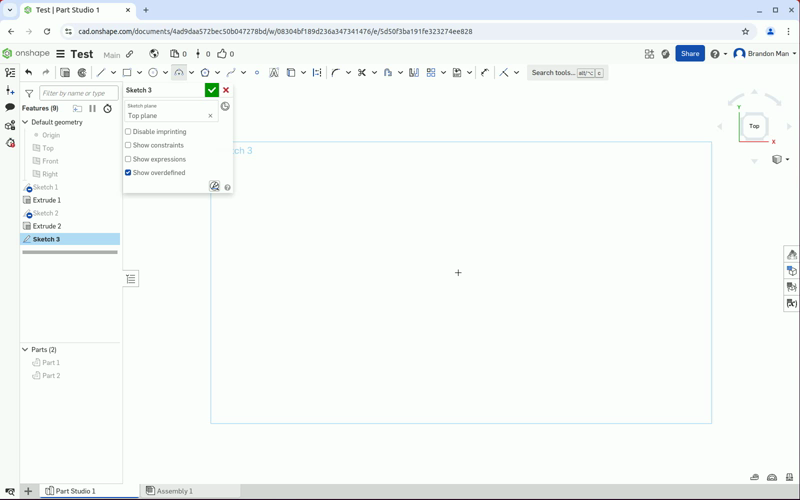
click(458, 272)
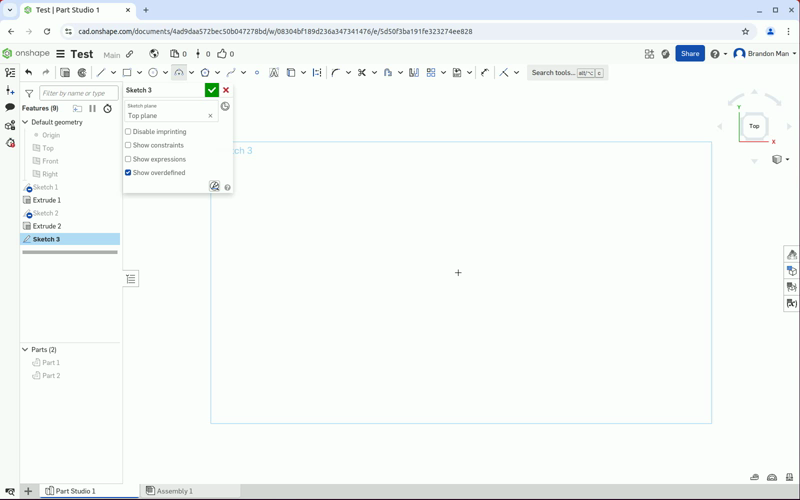
key_up(shift)
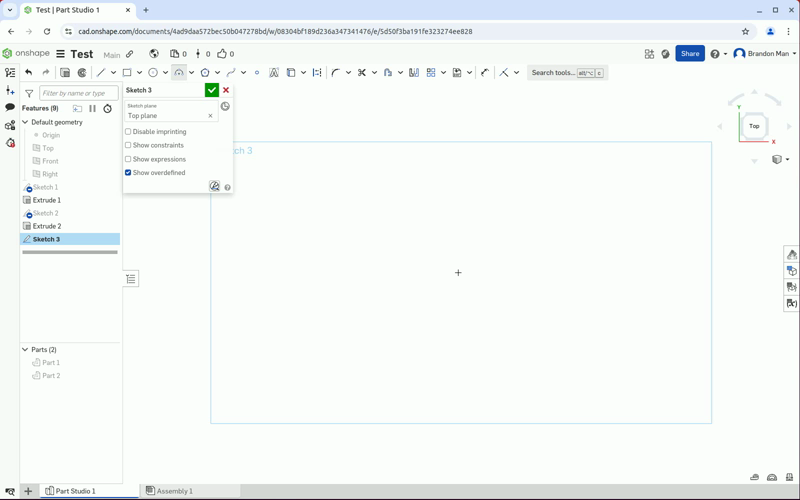
key_down(shift)
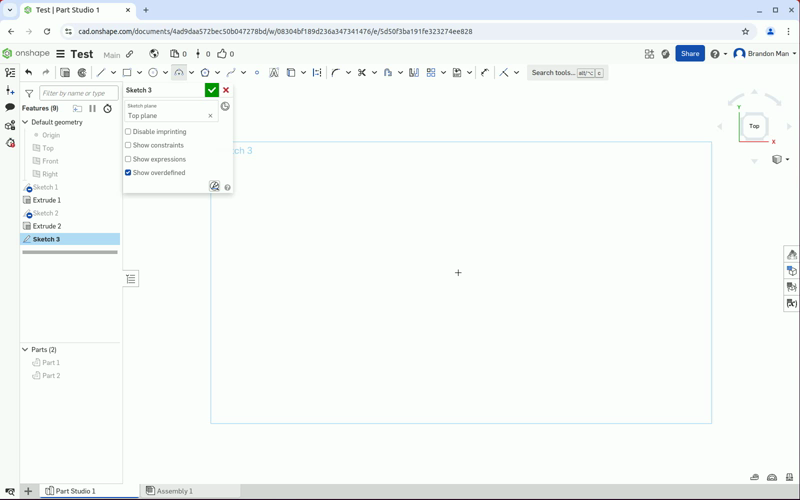
mouse_move(465, 272)
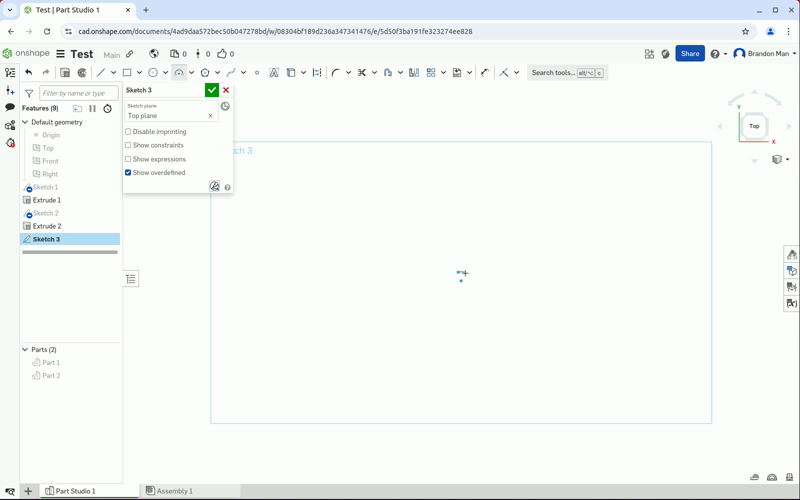
scroll(6)
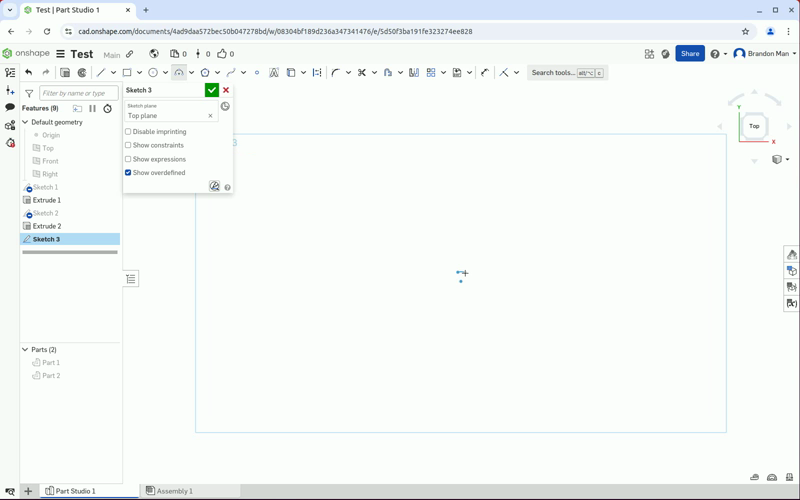
scroll(6)
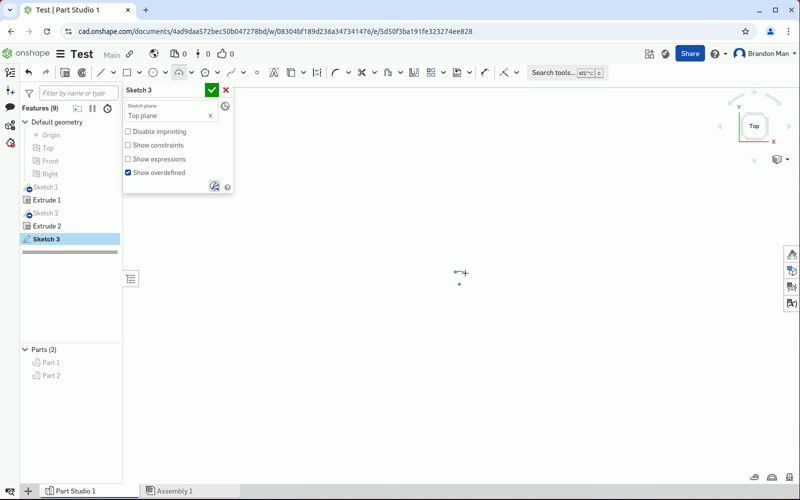
scroll(6)
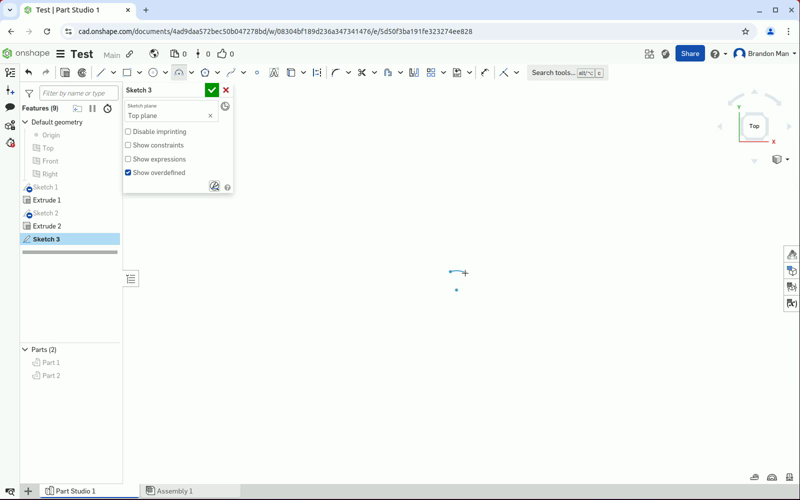
scroll(6)
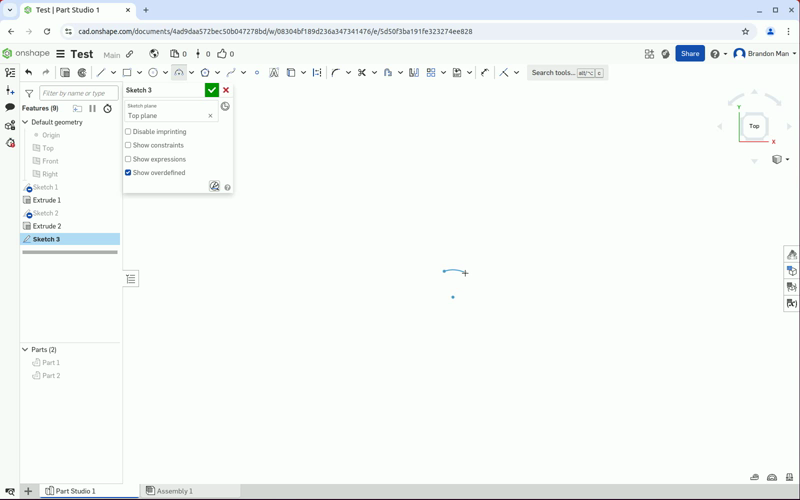
scroll(6)
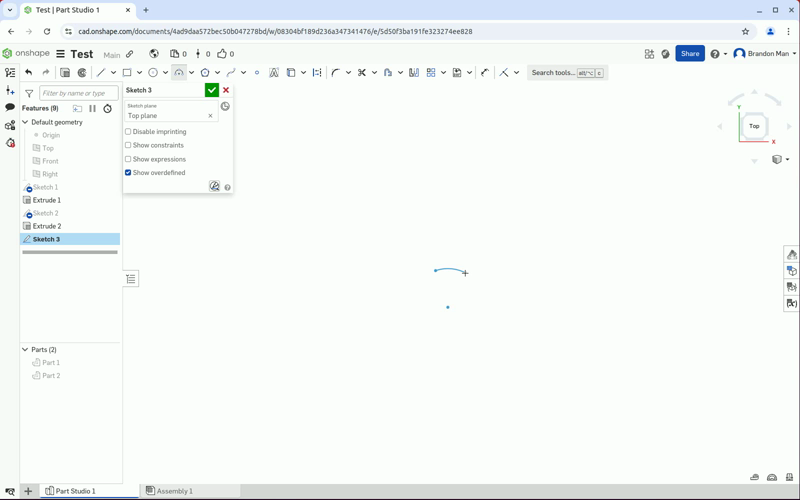
scroll(6)
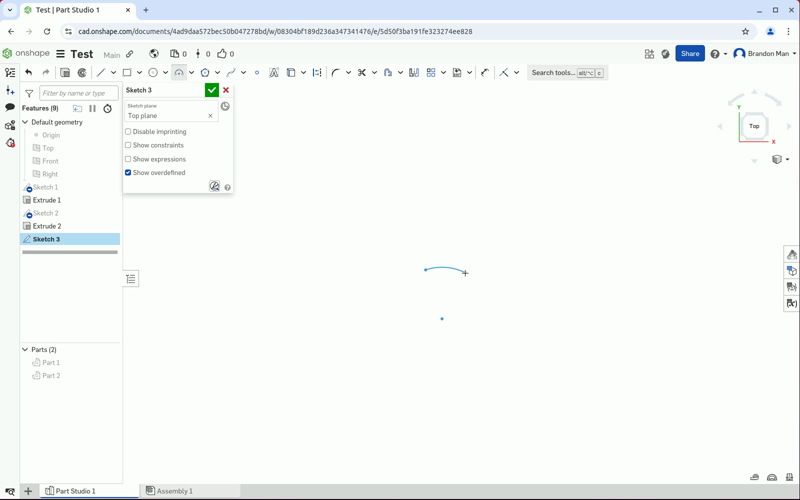
scroll(6)
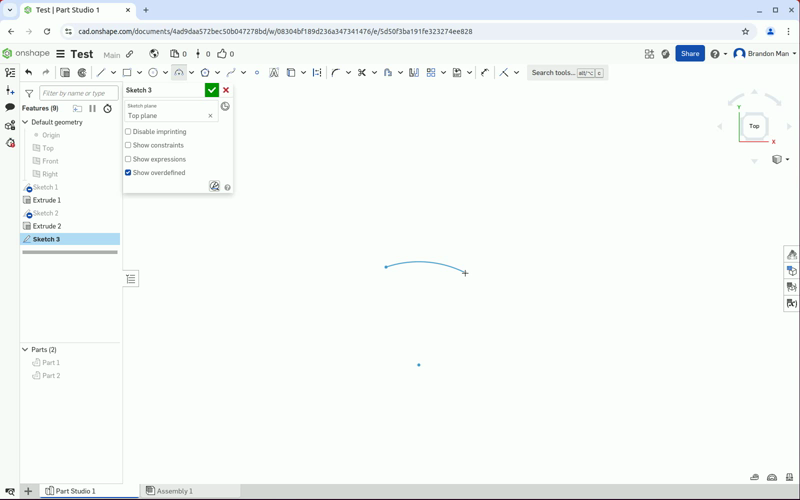
click(465, 272)
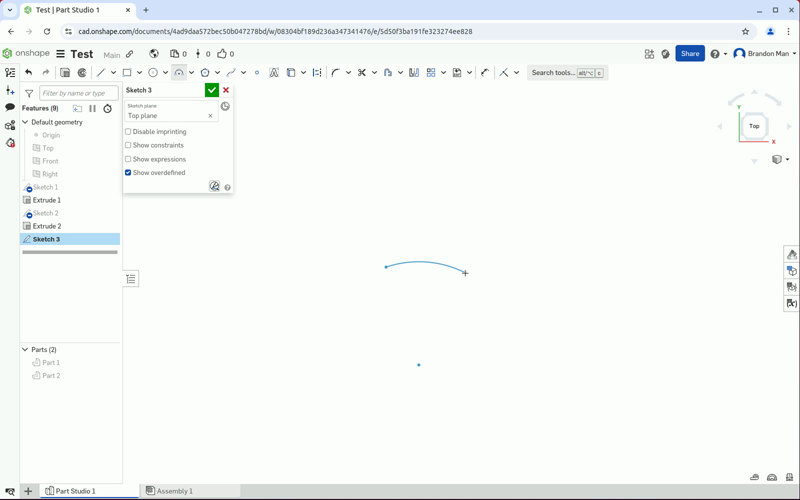
scroll(-6)
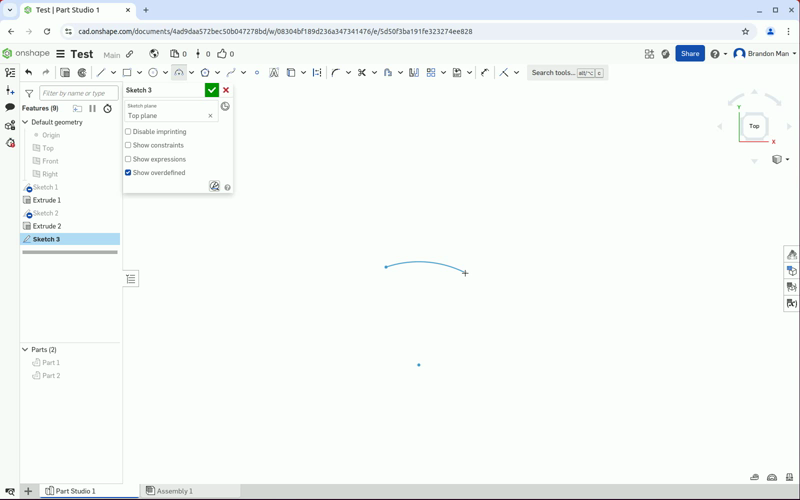
scroll(-6)
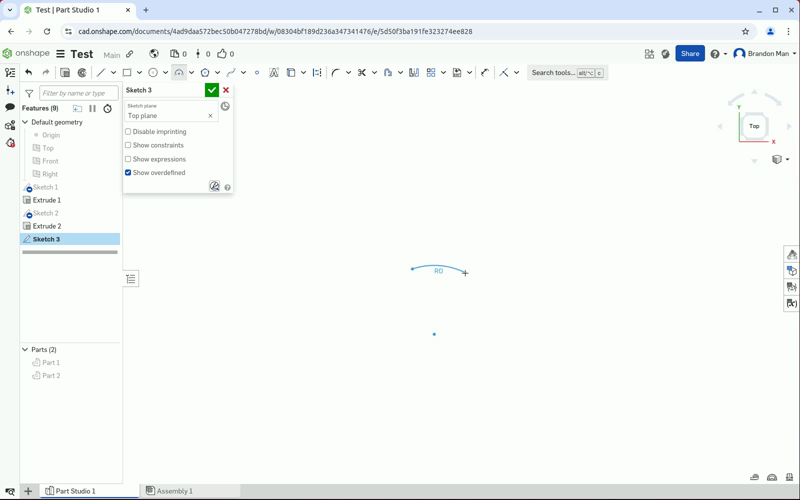
scroll(-6)
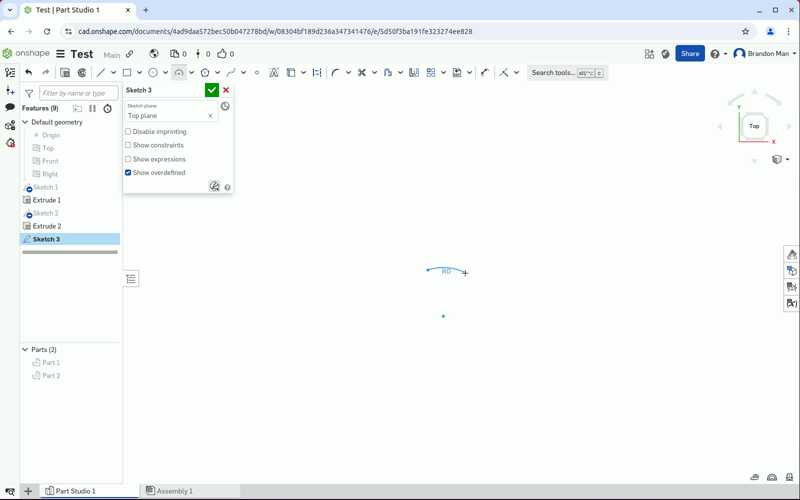
scroll(-6)
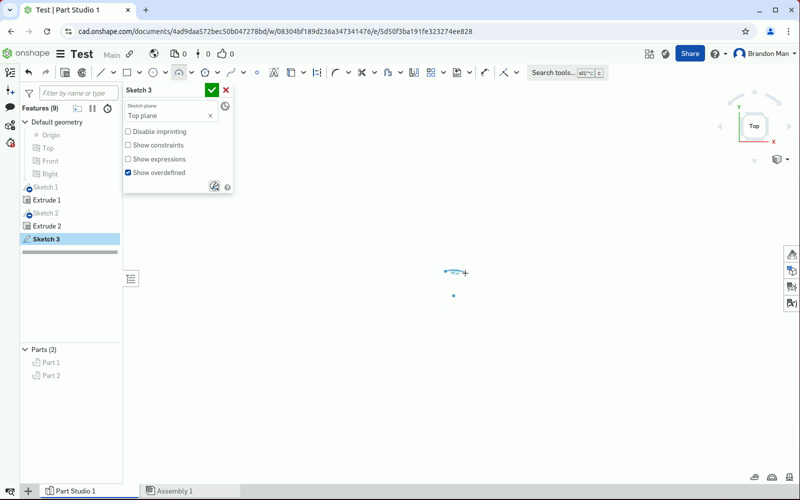
scroll(-6)
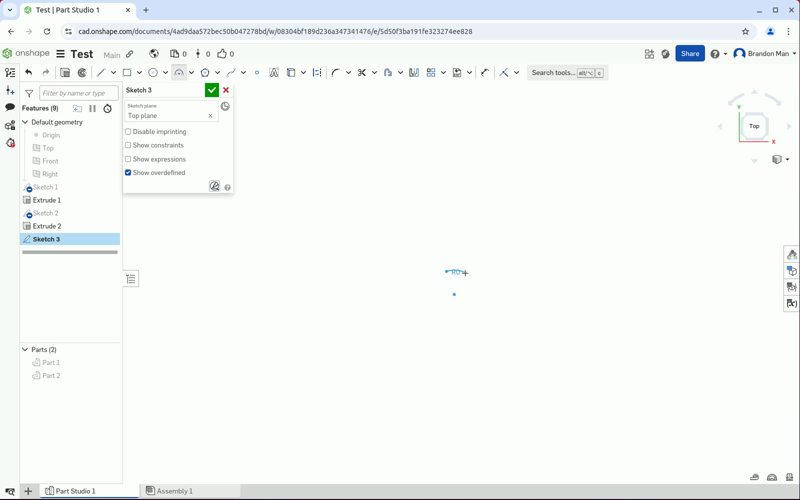
scroll(-6)
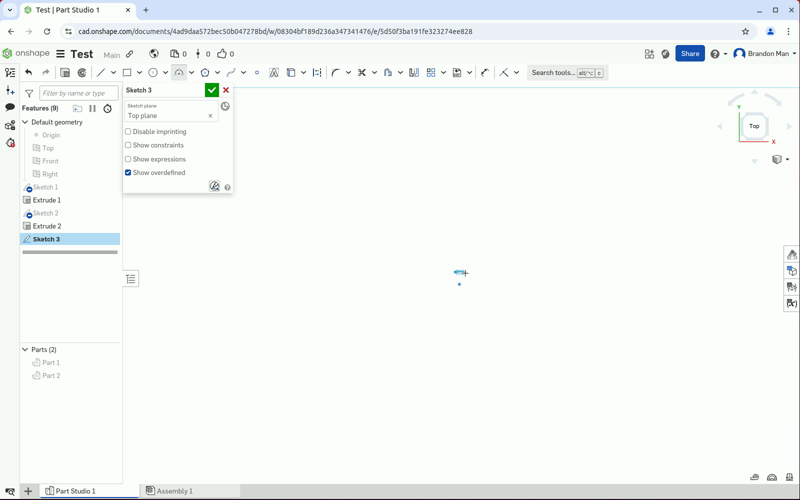
scroll(-6)
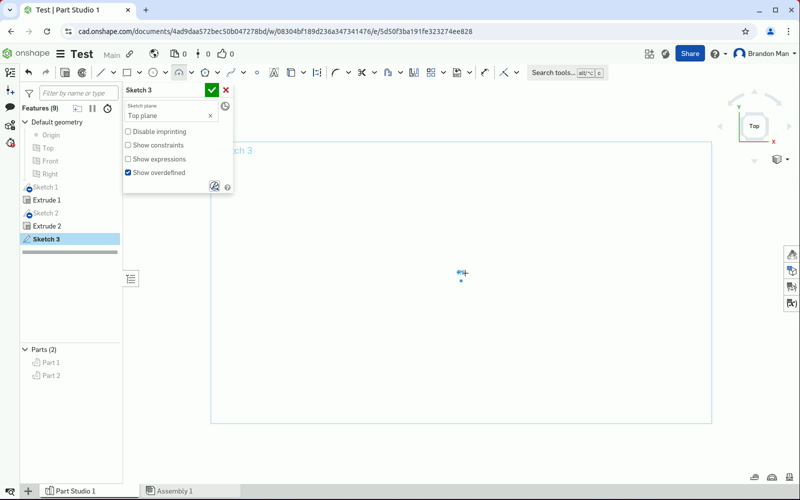
mouse_move(461, 271)
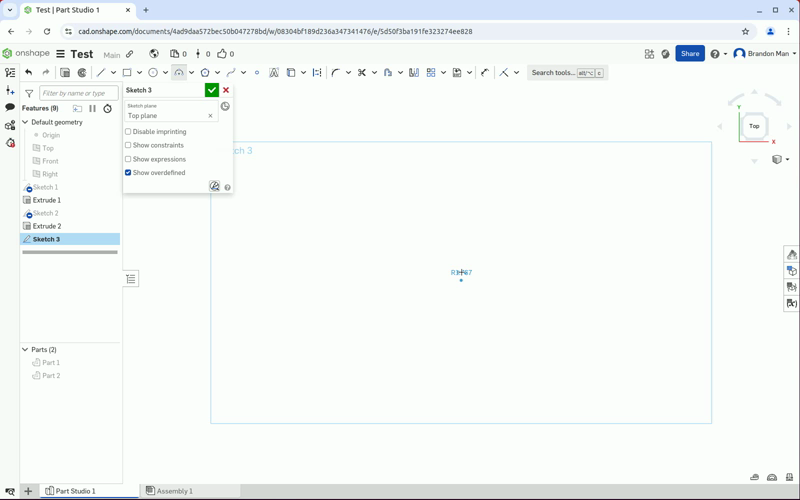
scroll(6)
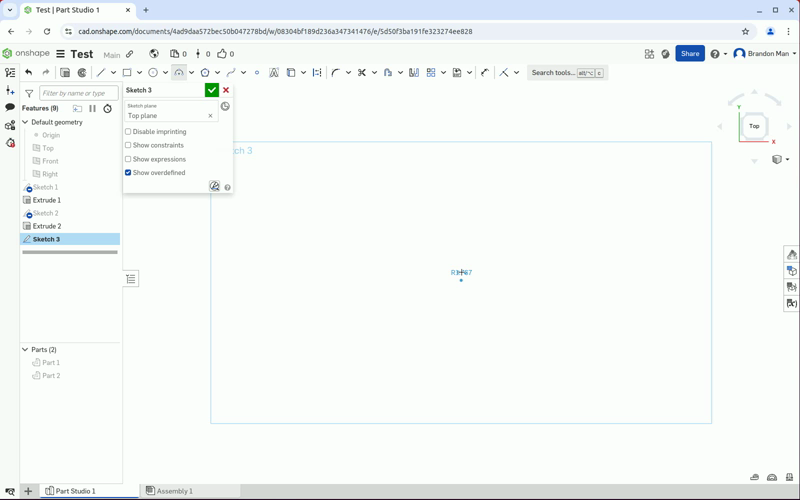
scroll(6)
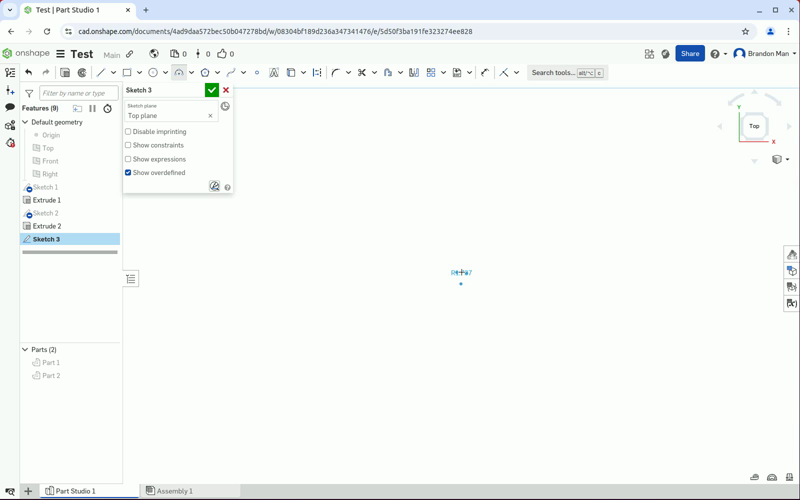
scroll(6)
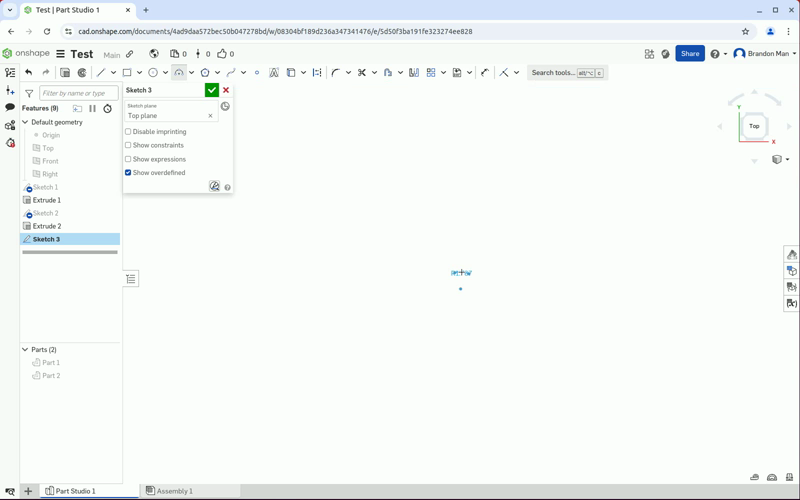
scroll(6)
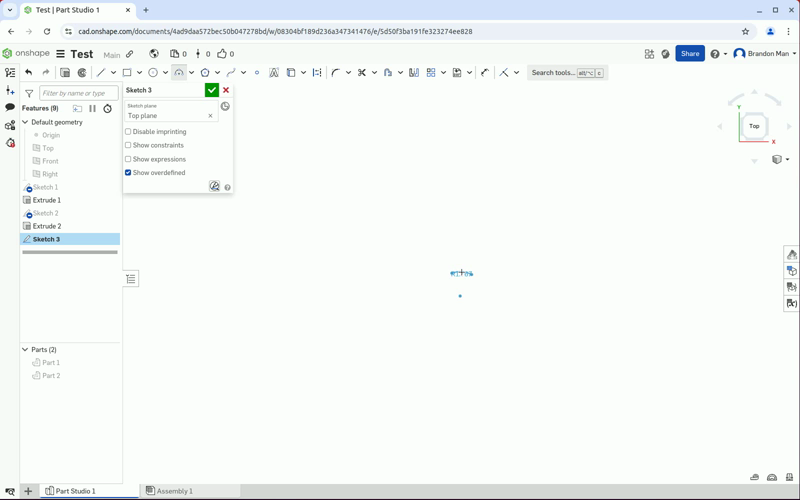
scroll(6)
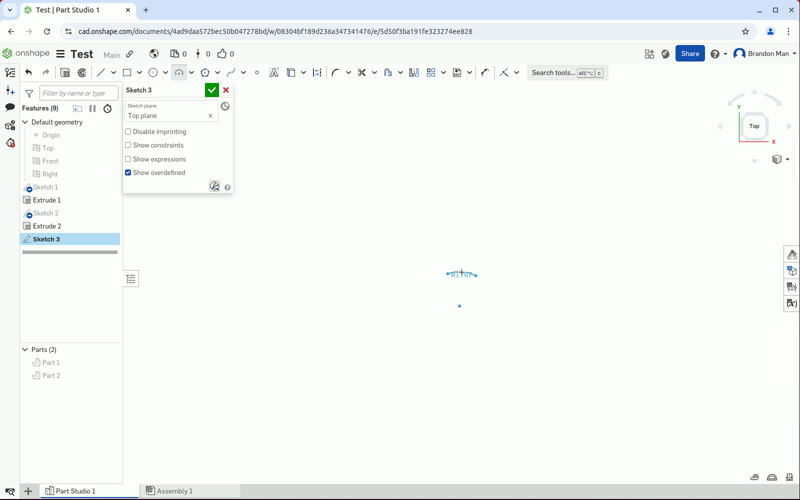
scroll(6)
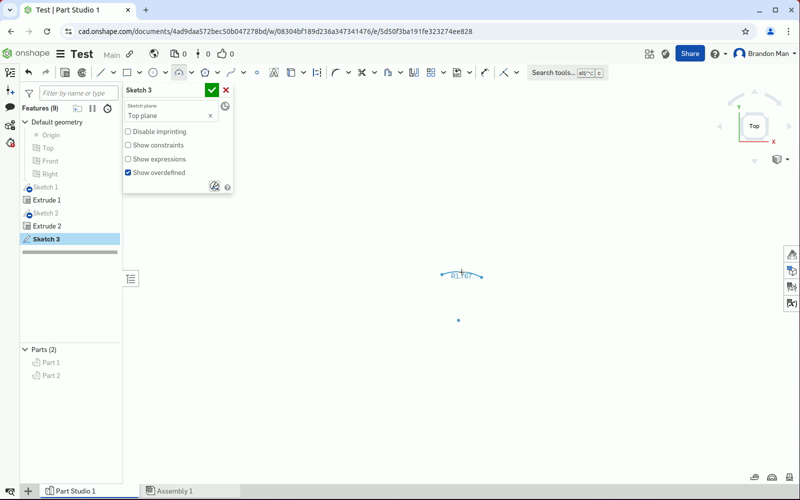
scroll(6)
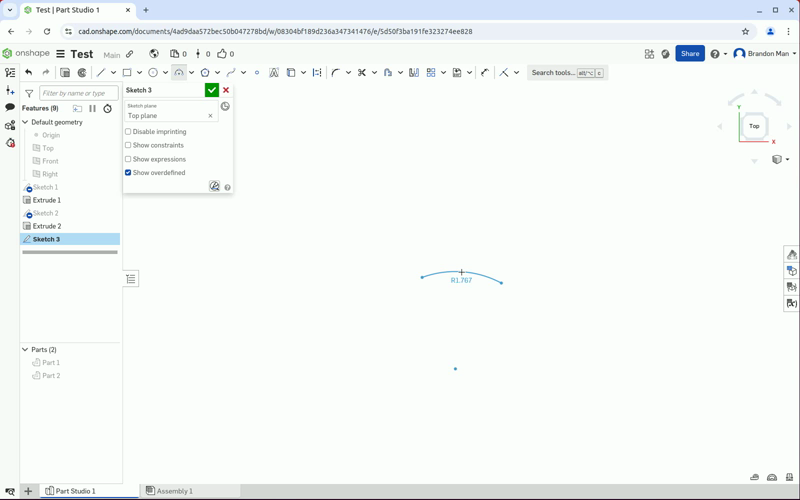
click(461, 271)
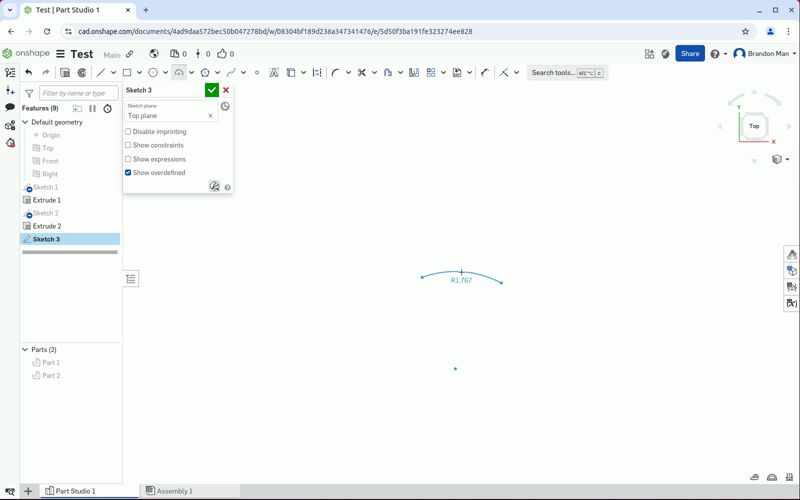
scroll(-6)
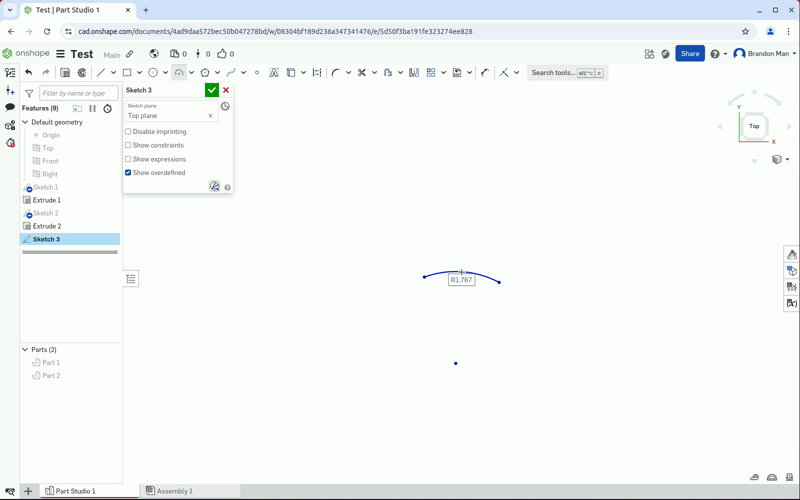
scroll(-6)
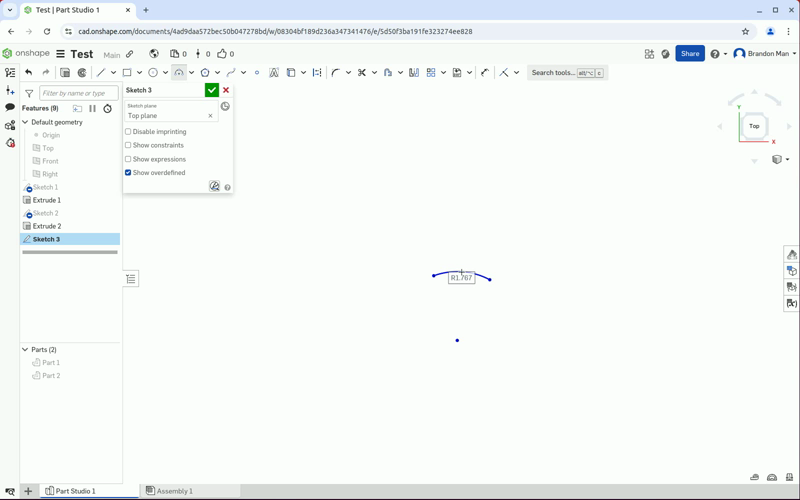
scroll(-6)
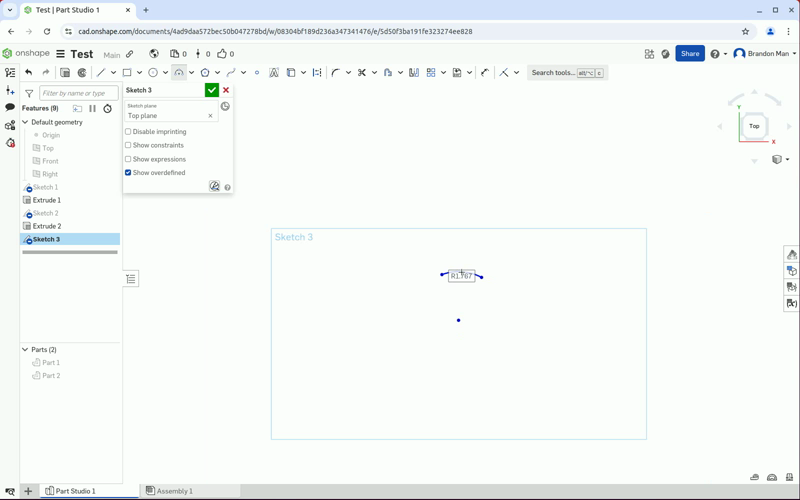
scroll(-6)
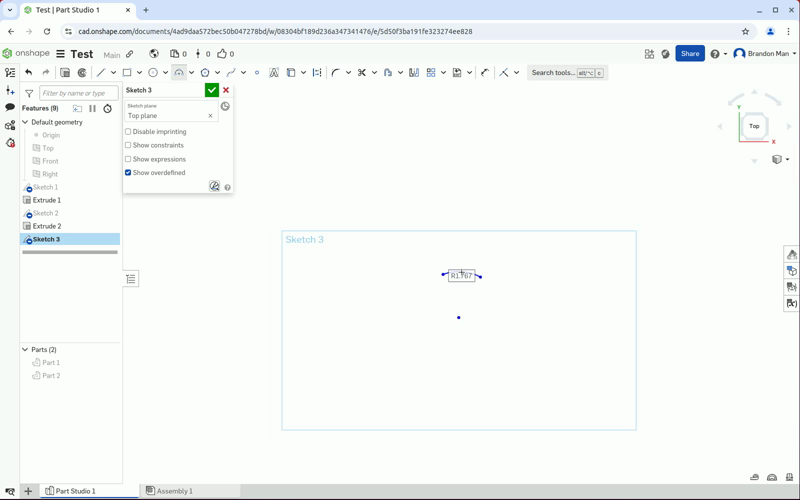
scroll(-6)
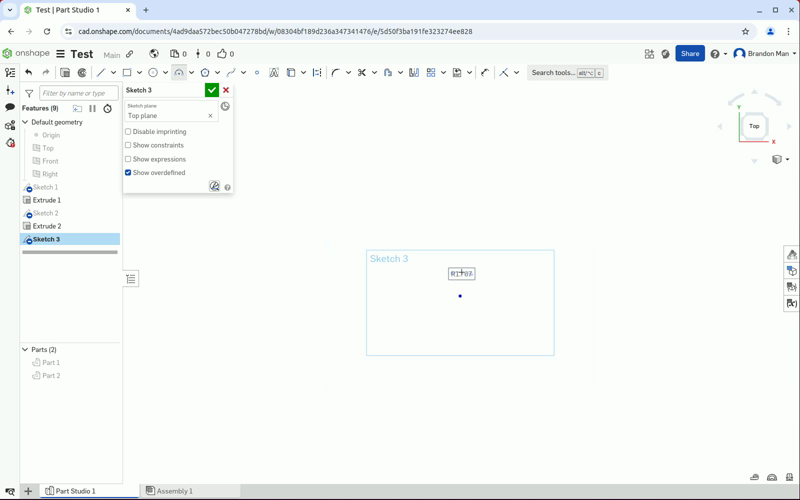
scroll(-6)
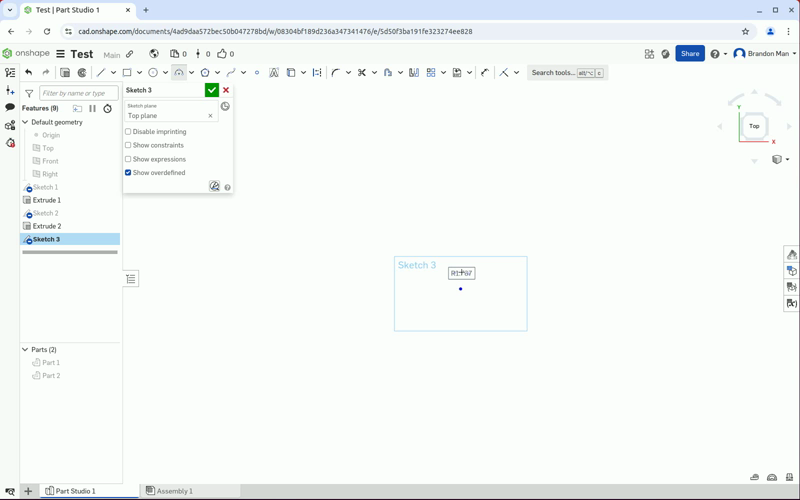
scroll(-6)
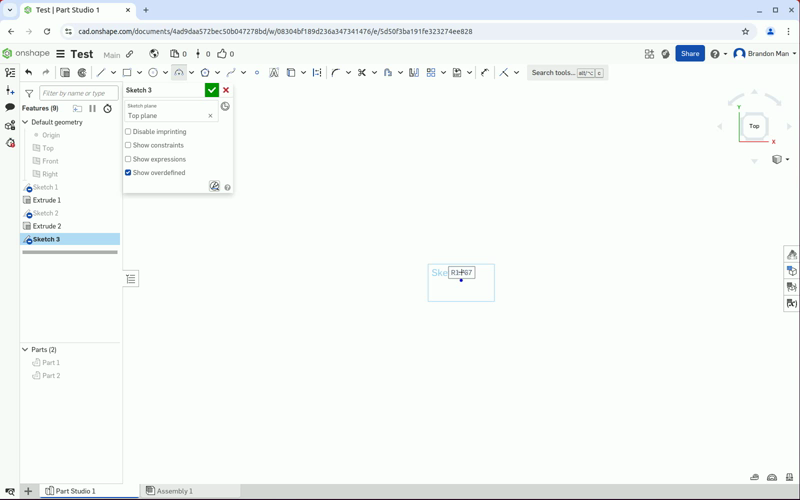
key_up(shift)
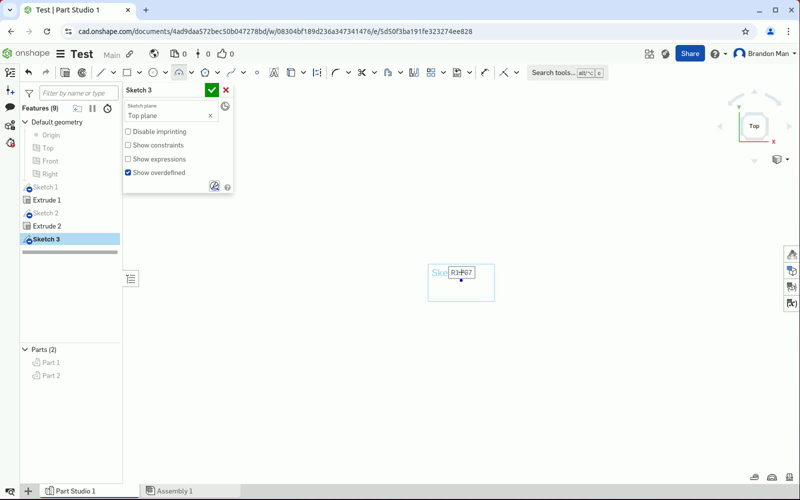
key(esc)
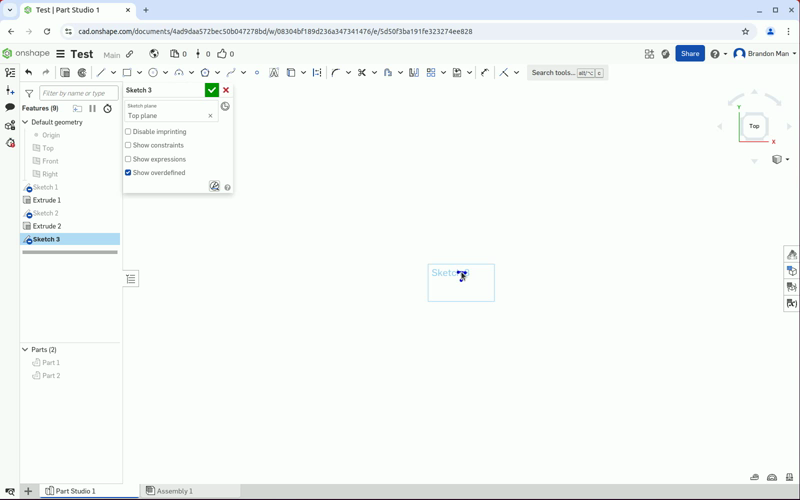
key(l)
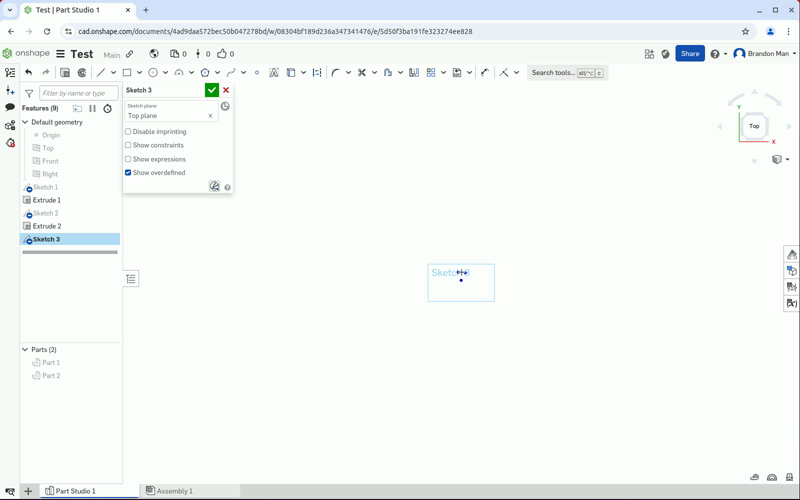
mouse_move(465, 272)
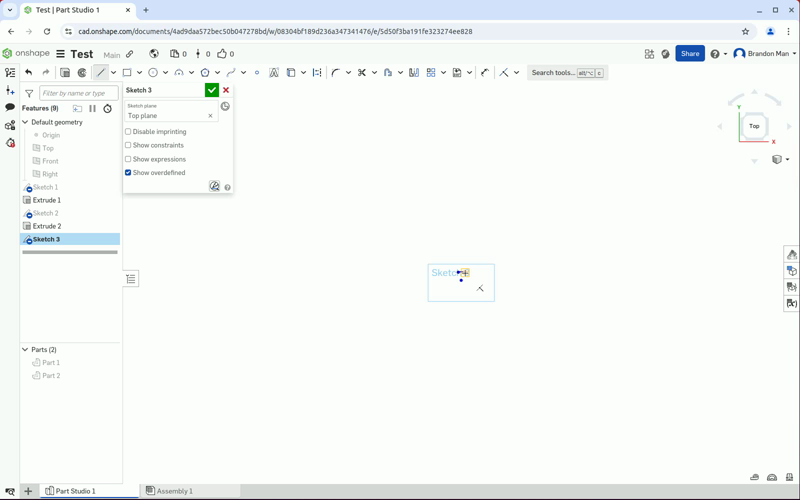
scroll(6)
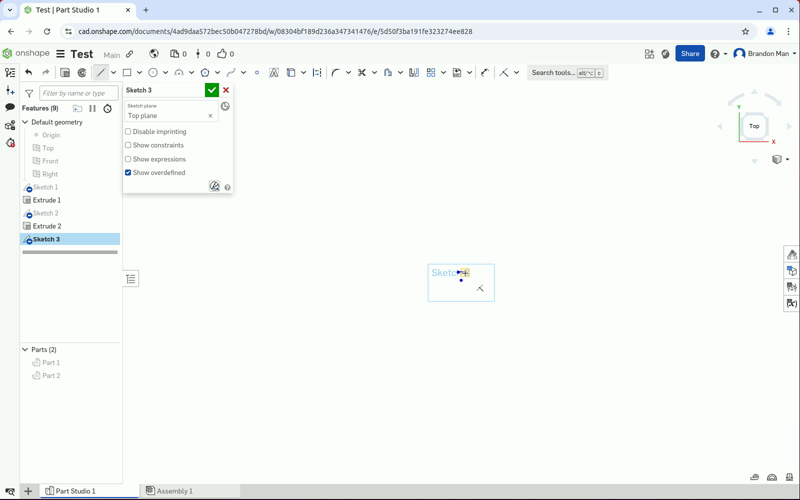
scroll(6)
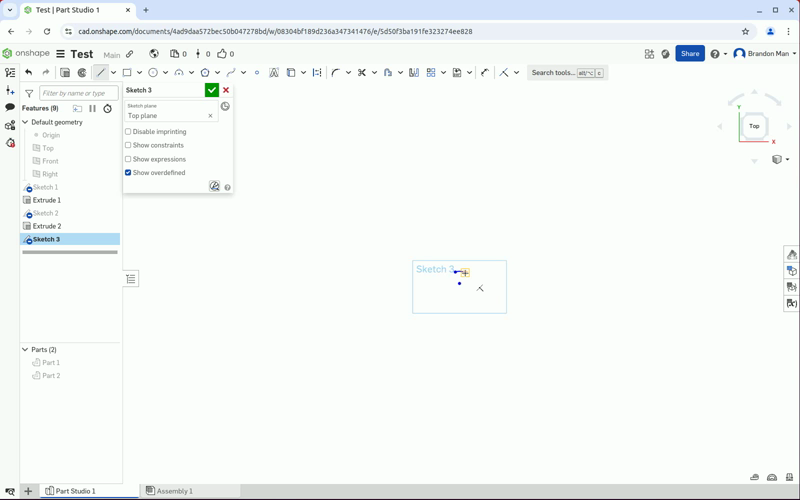
scroll(6)
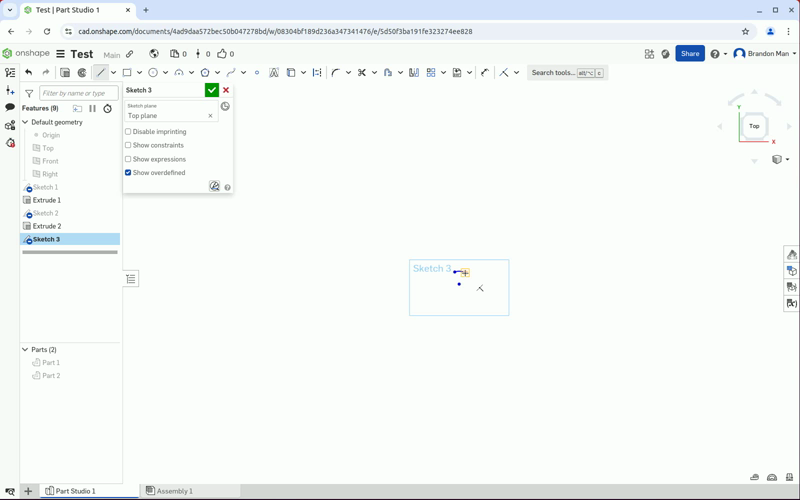
scroll(6)
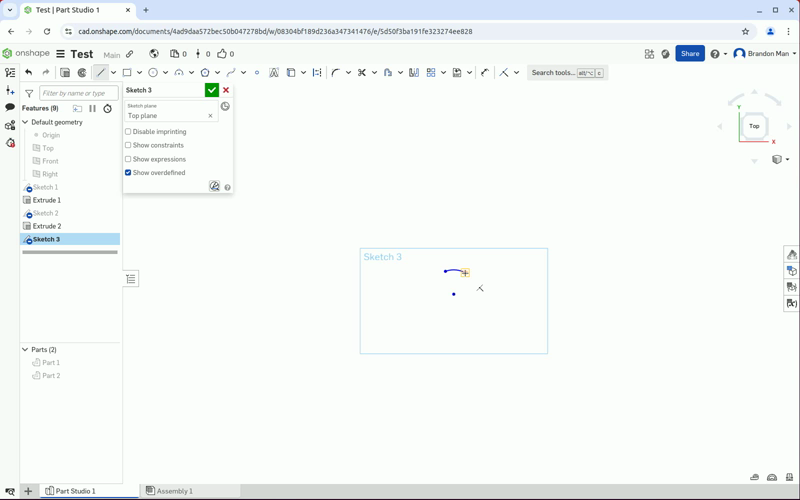
scroll(6)
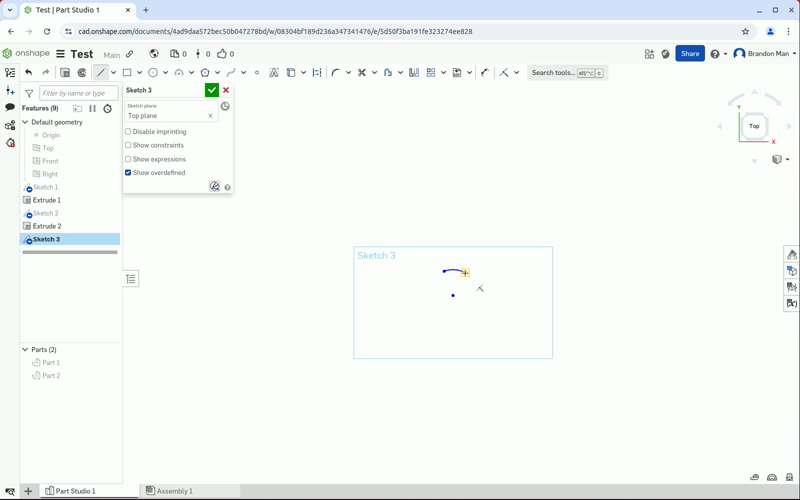
scroll(6)
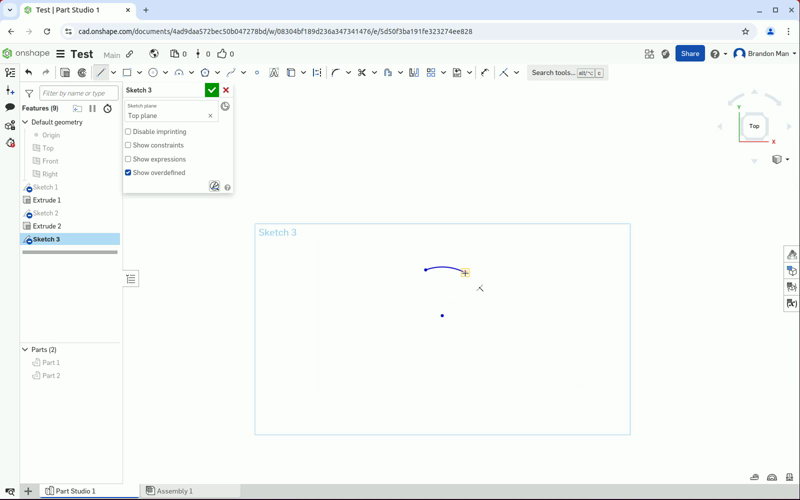
scroll(6)
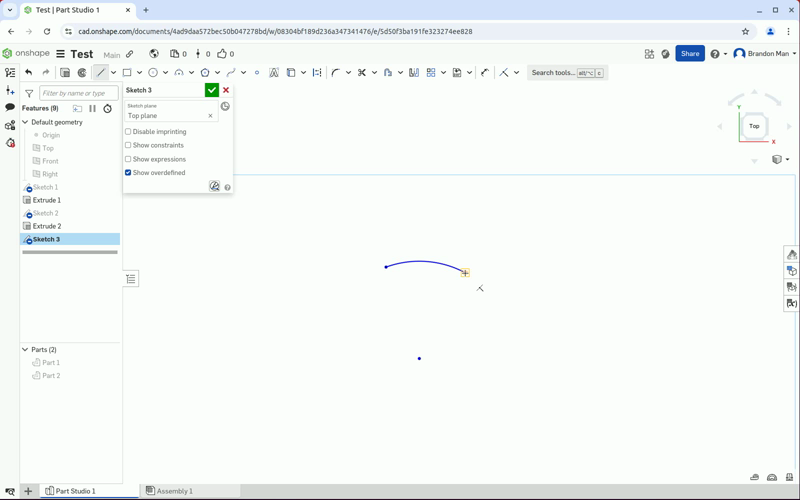
click(465, 272)
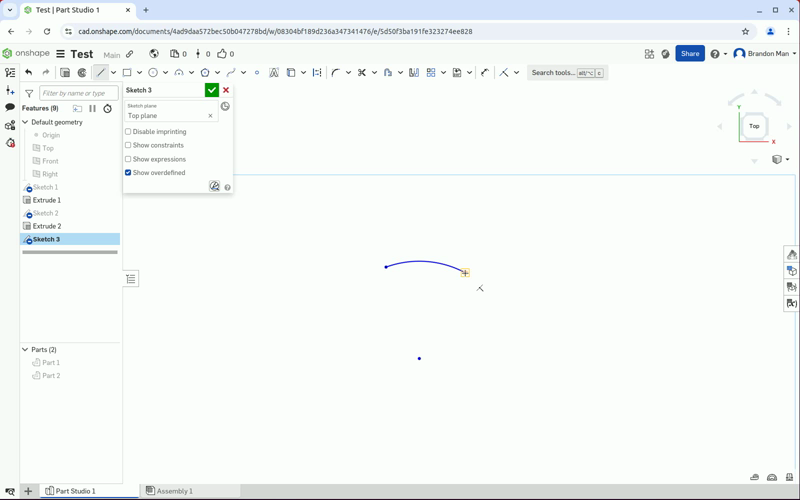
scroll(-6)
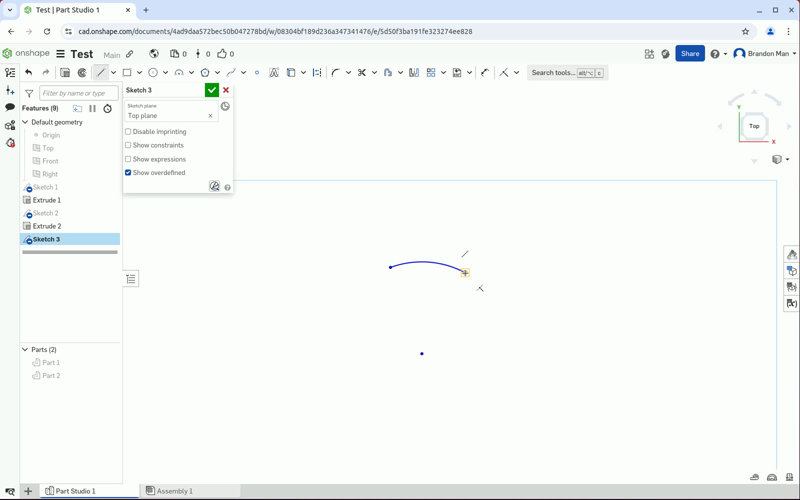
scroll(-6)
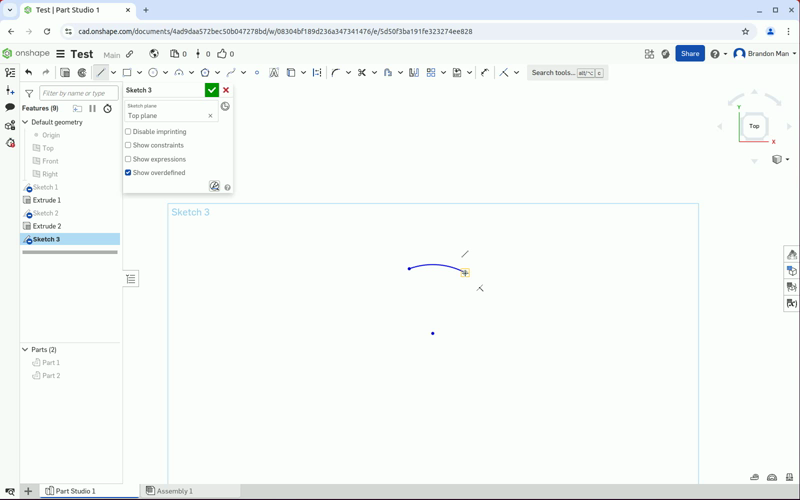
scroll(-6)
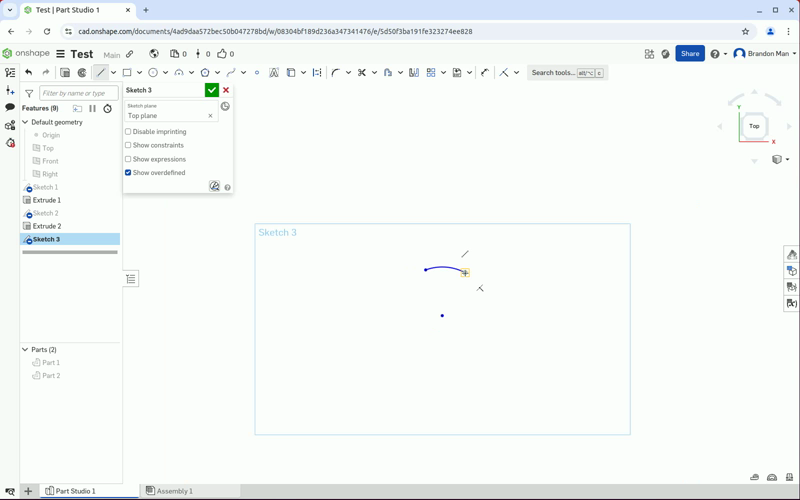
scroll(-6)
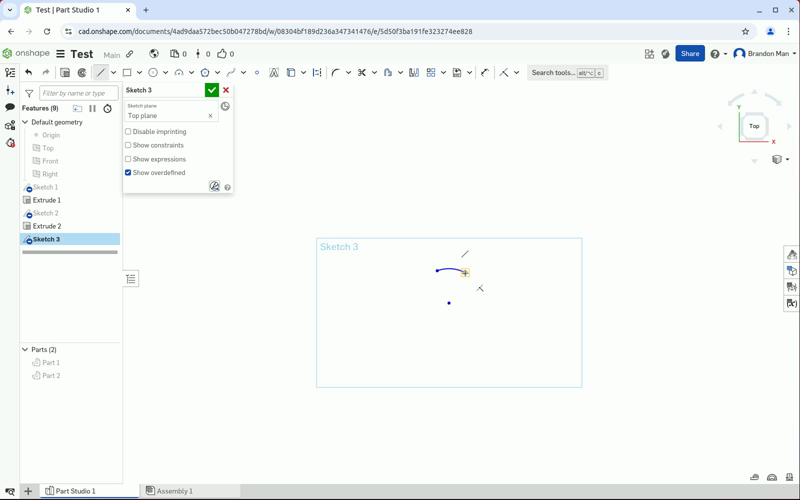
scroll(-6)
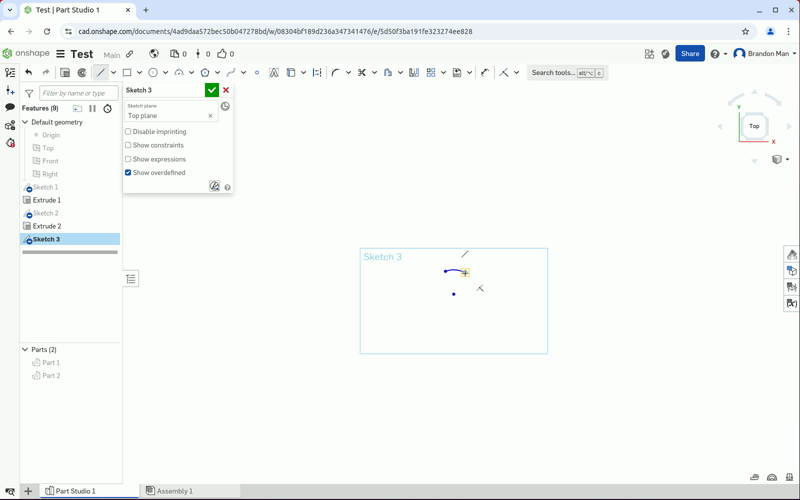
scroll(-6)
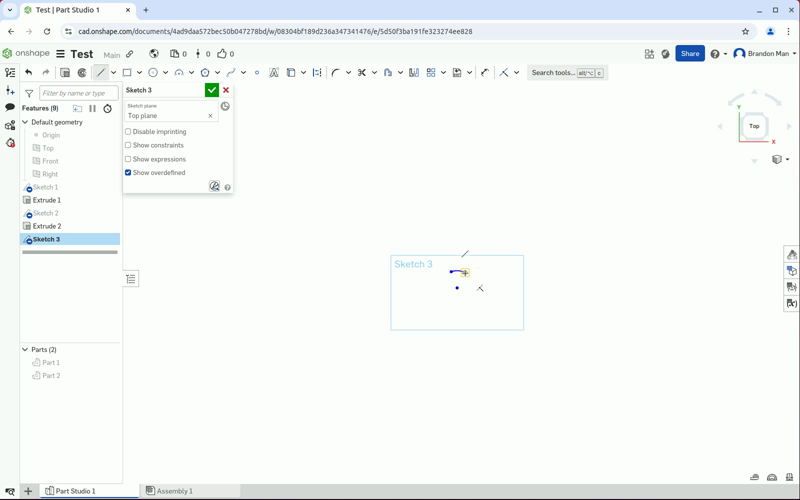
scroll(-6)
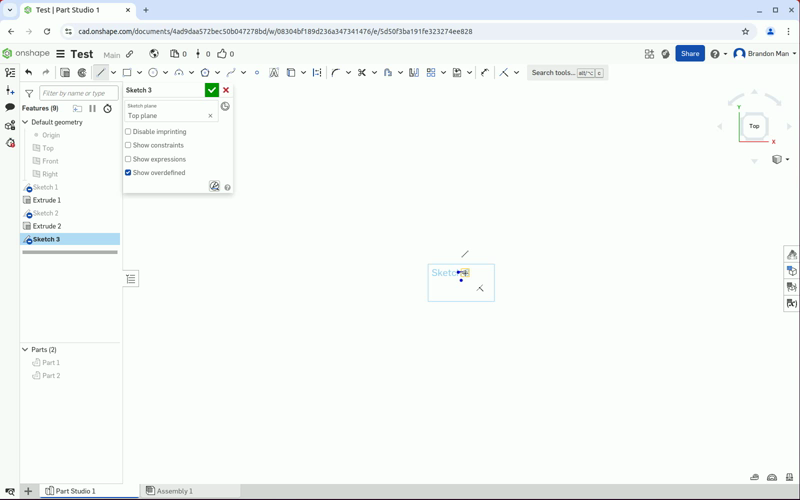
key_down(shift)
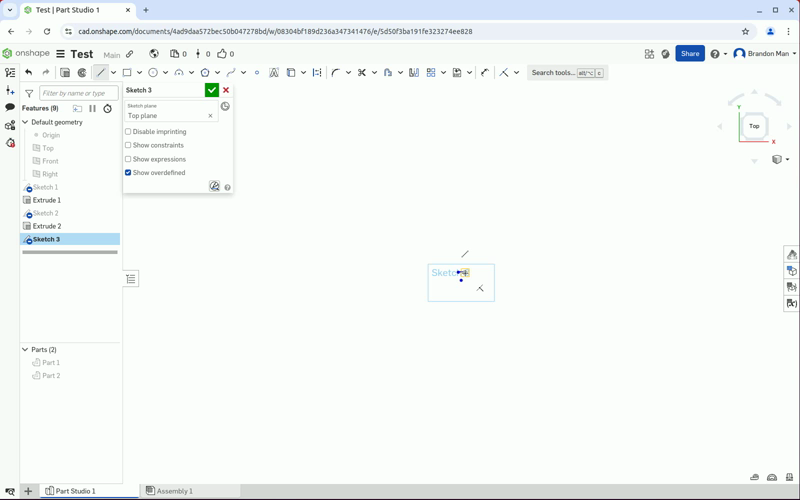
mouse_move(495, 272)
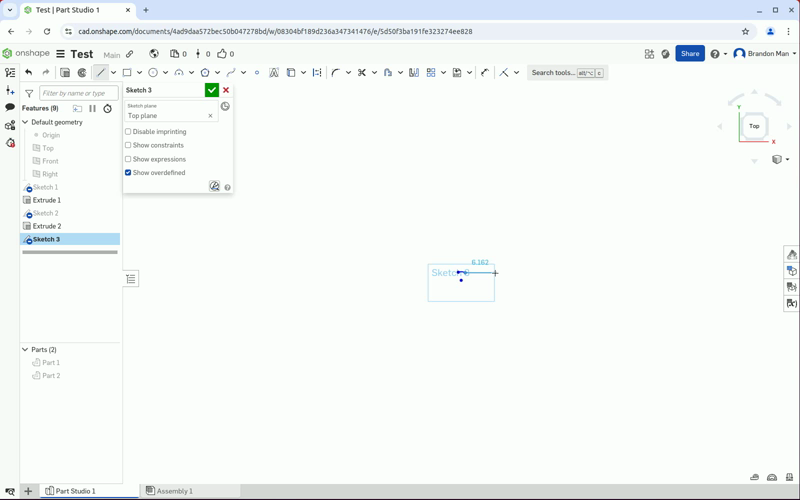
mouse_move(465, 265)
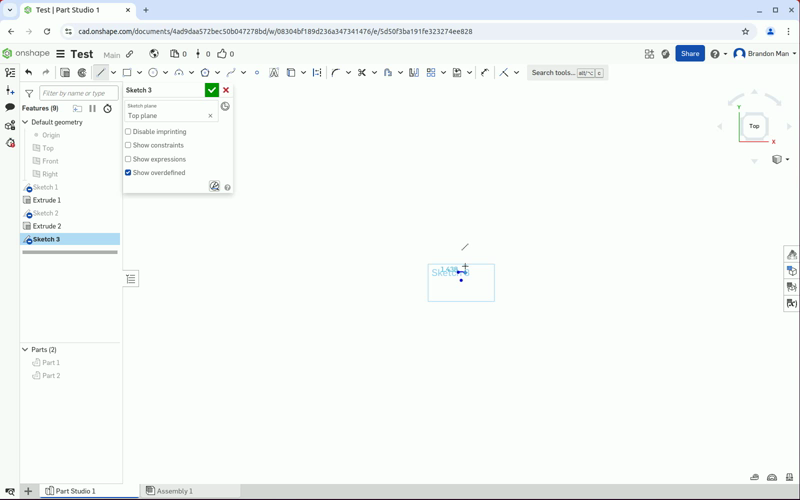
scroll(6)
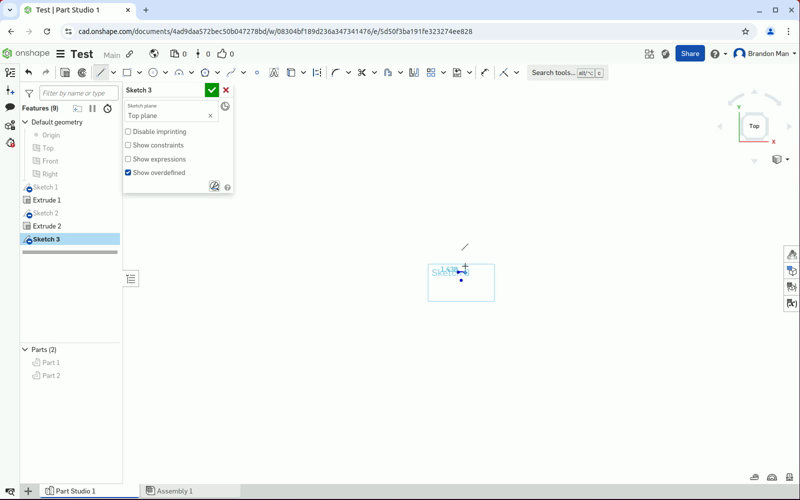
scroll(6)
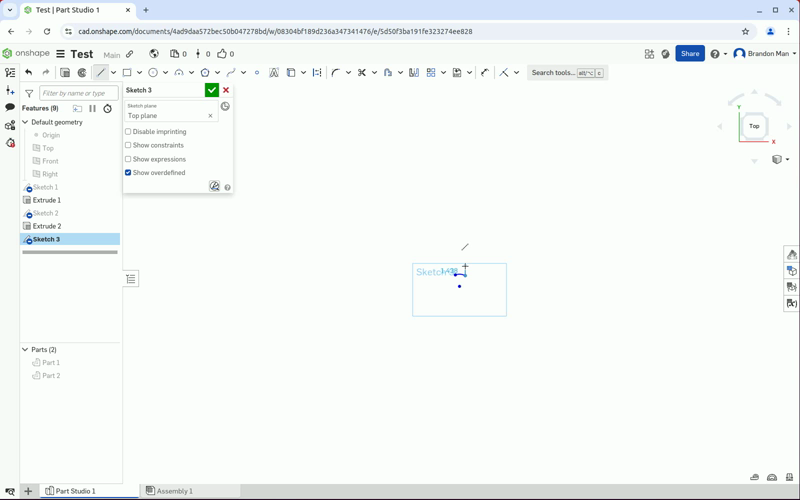
scroll(6)
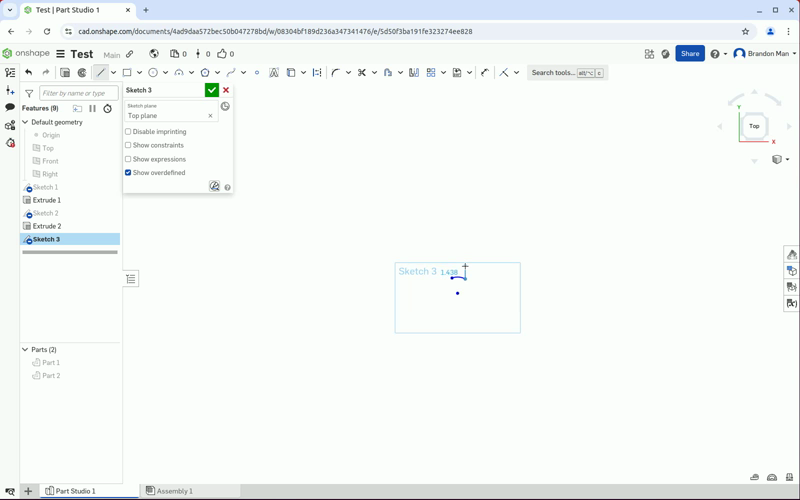
scroll(6)
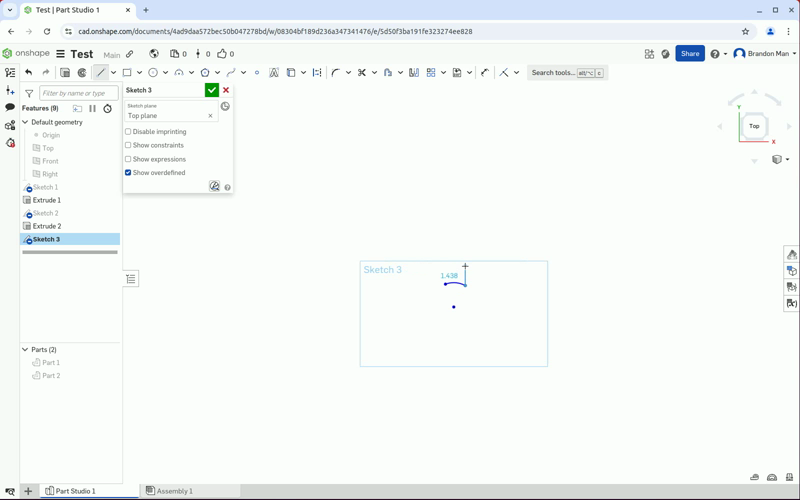
scroll(6)
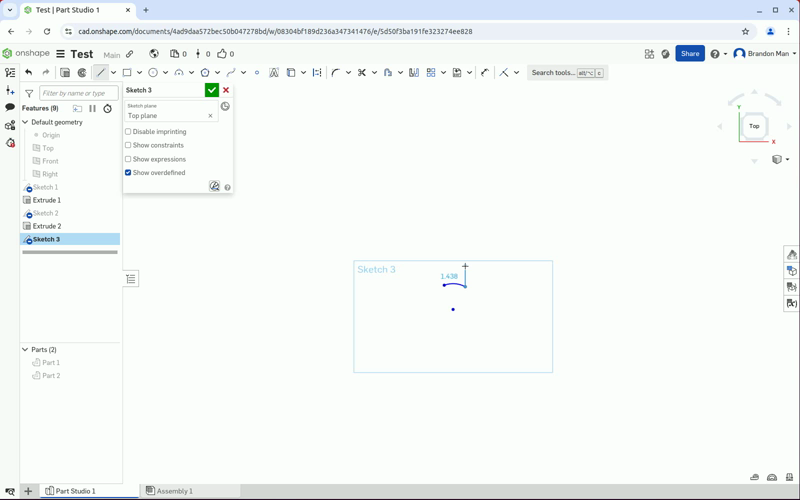
scroll(6)
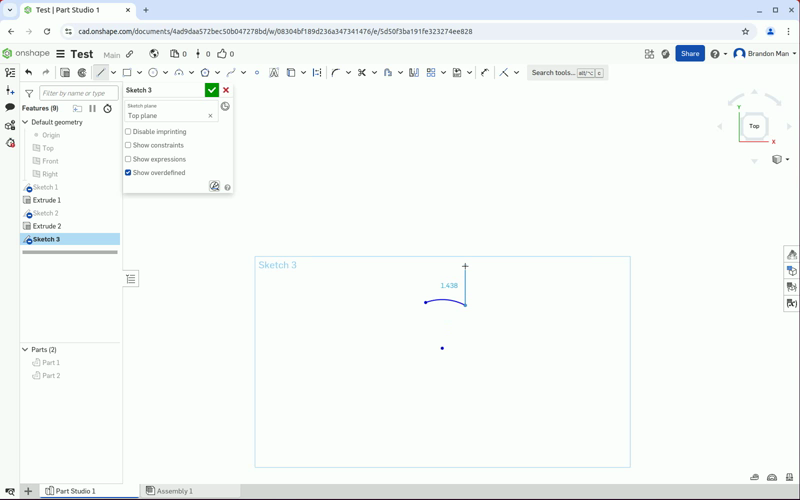
scroll(6)
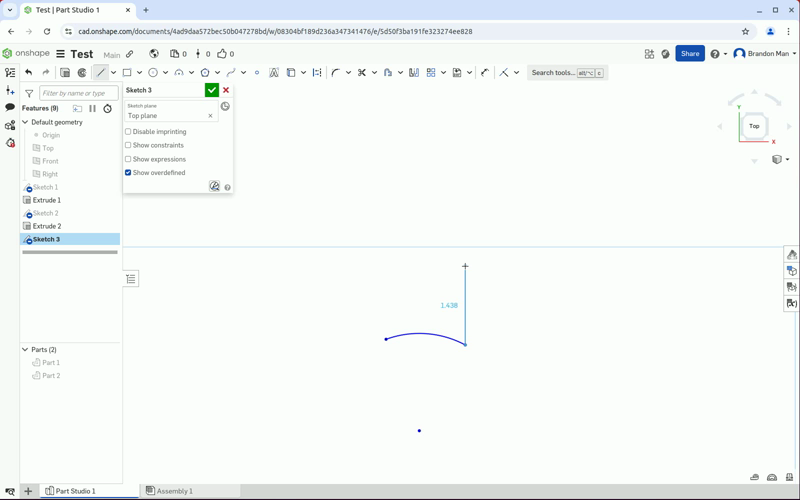
click(465, 265)
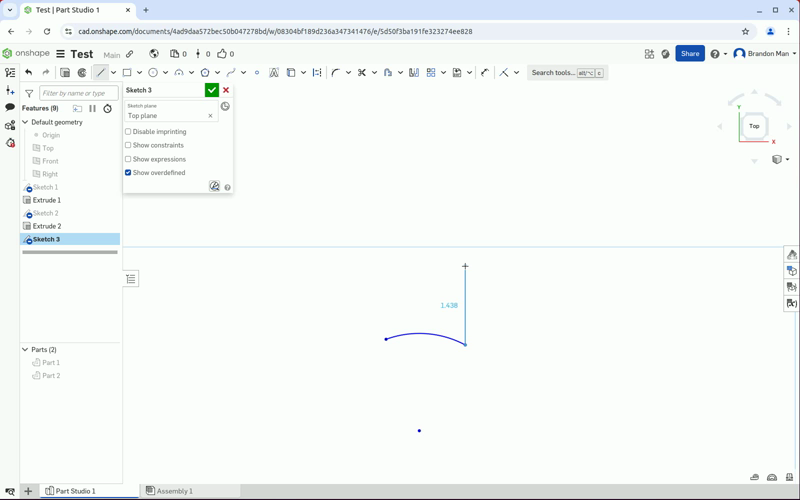
scroll(-6)
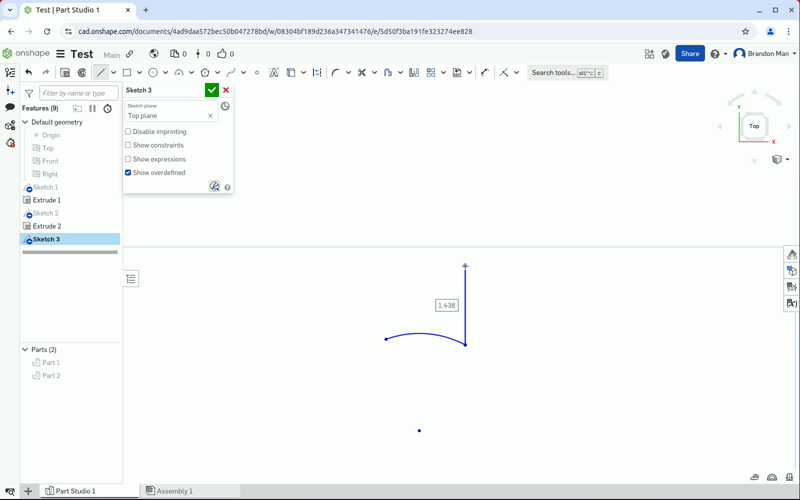
scroll(-6)
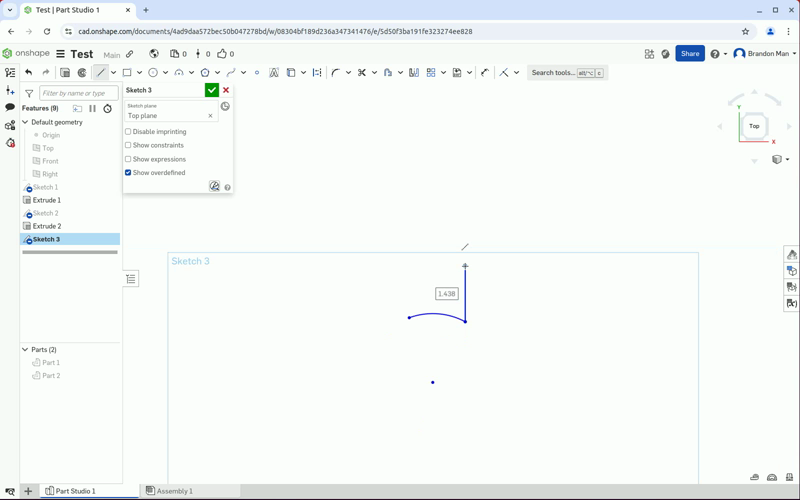
scroll(-6)
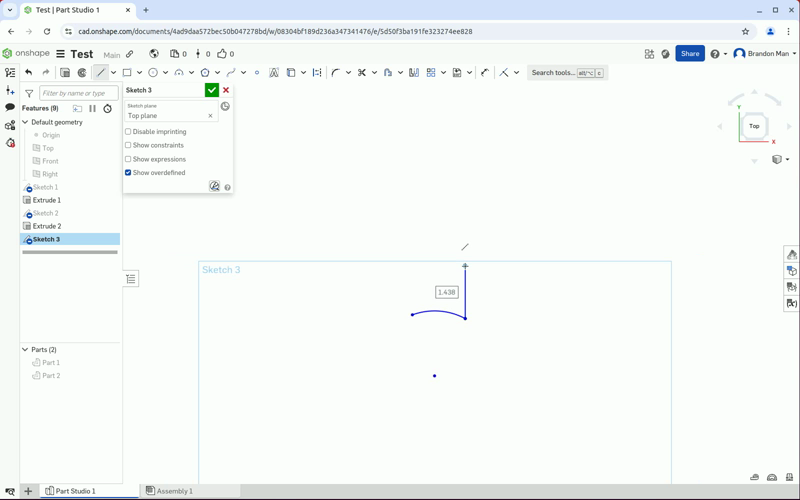
scroll(-6)
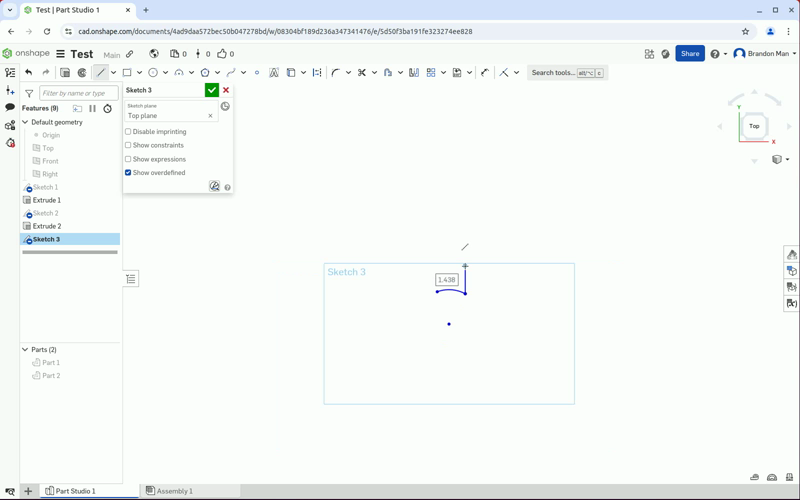
scroll(-6)
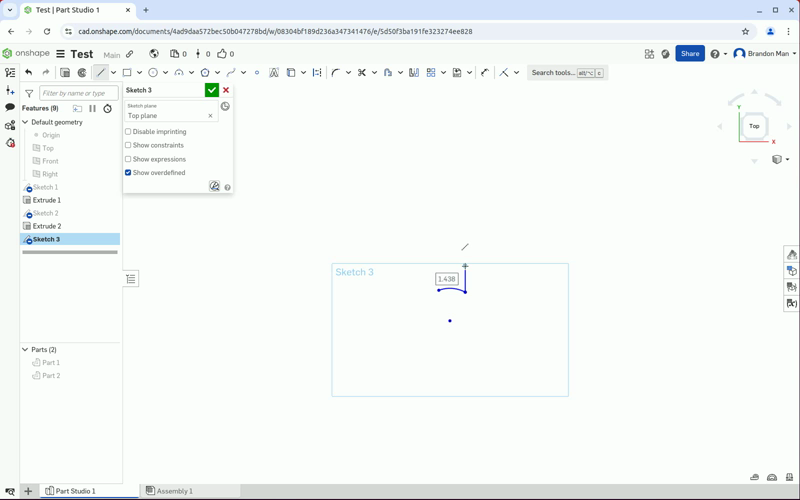
scroll(-6)
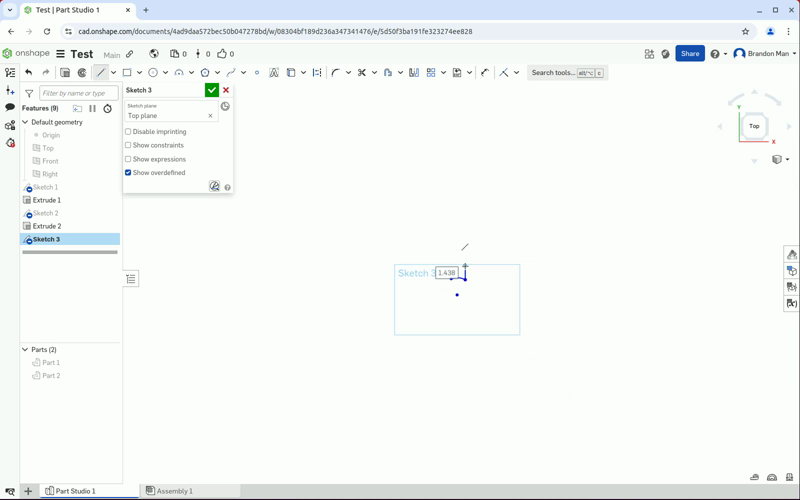
scroll(-6)
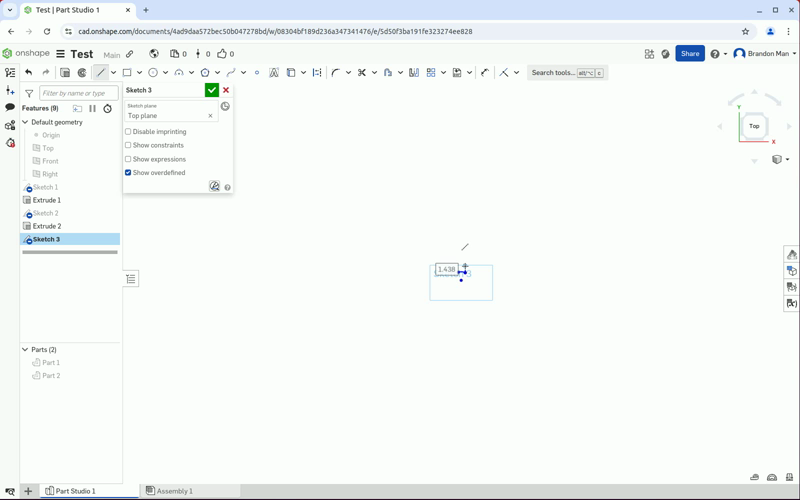
key_up(shift)
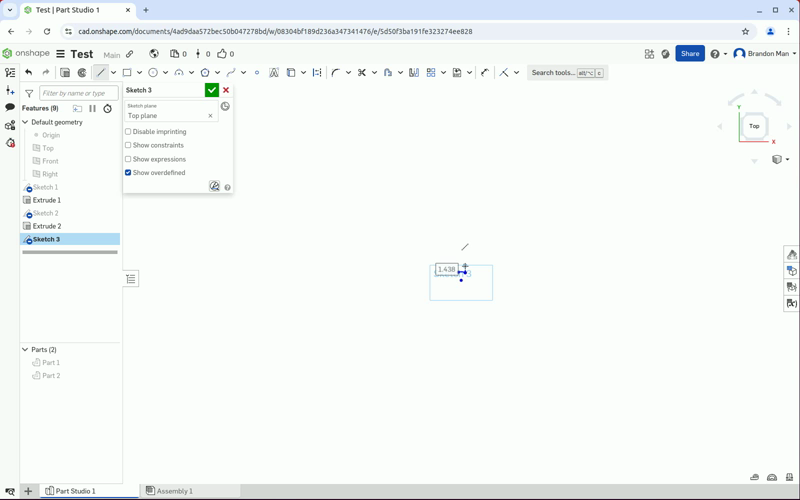
mouse_move(495, 265)
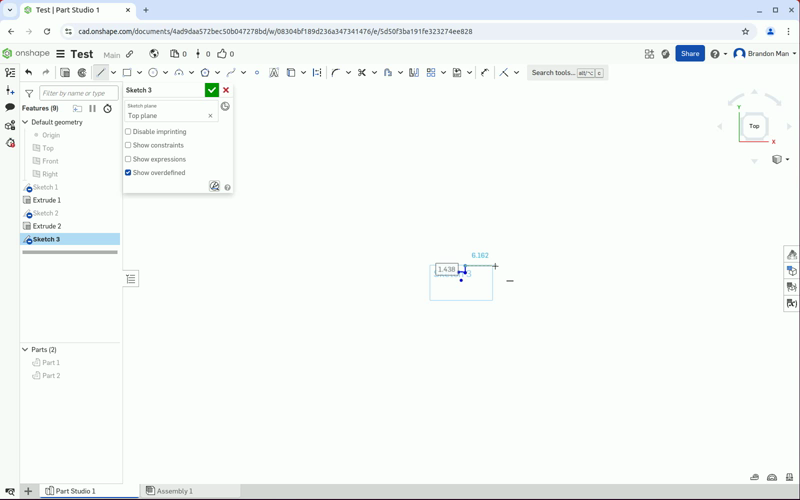
key_down(shift)
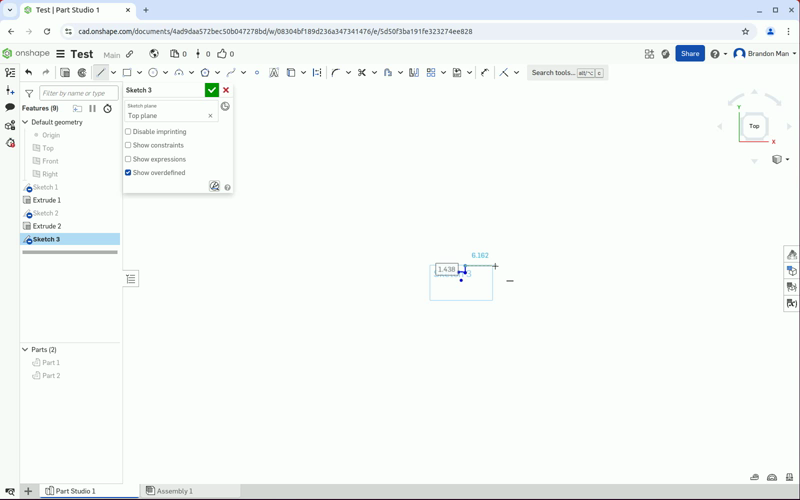
mouse_move(458, 272)
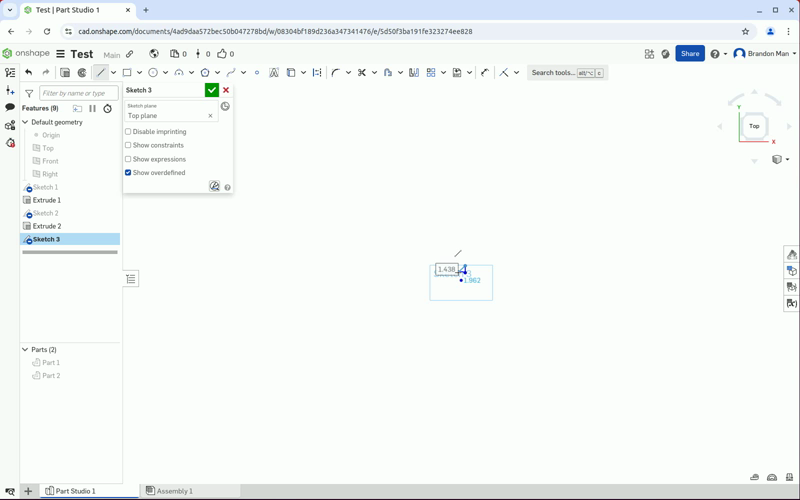
scroll(6)
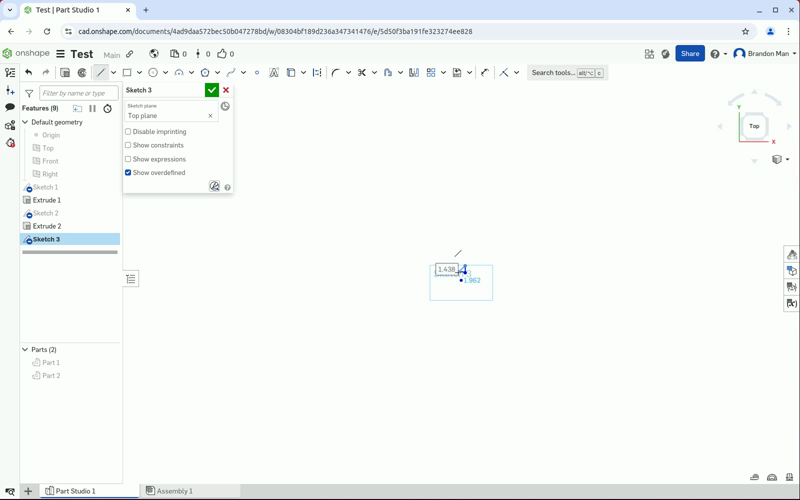
scroll(6)
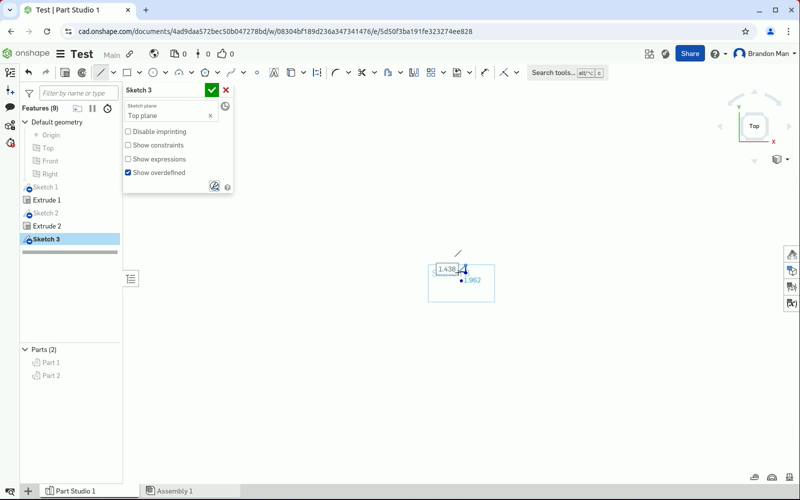
scroll(6)
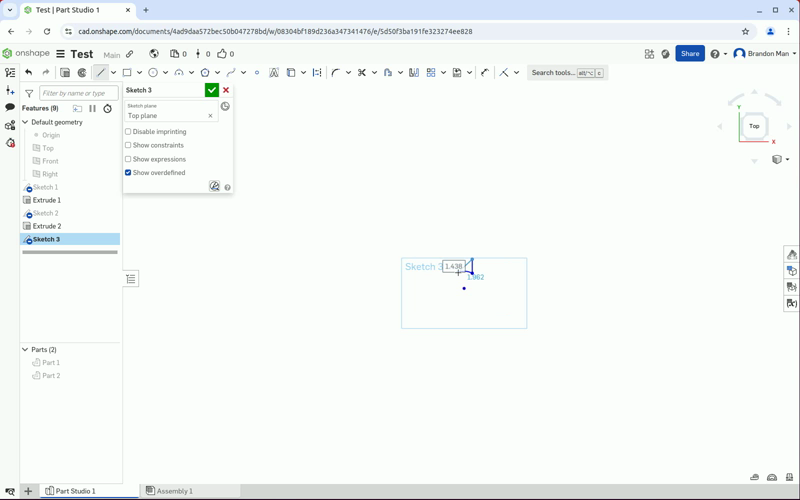
scroll(6)
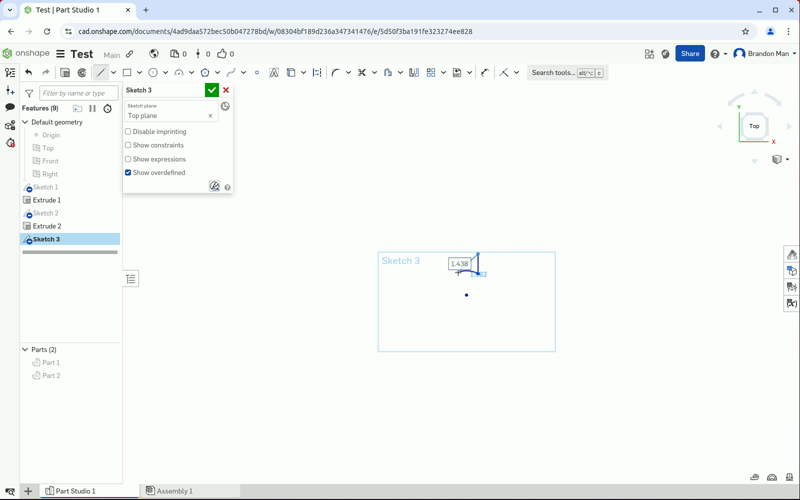
scroll(6)
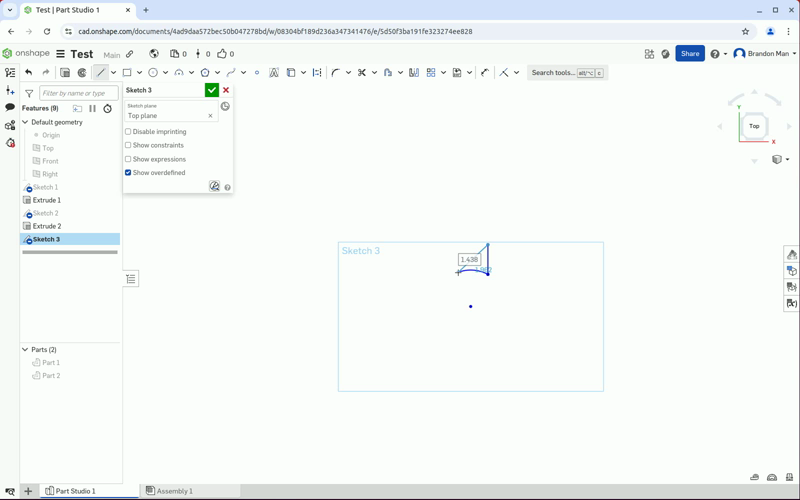
scroll(6)
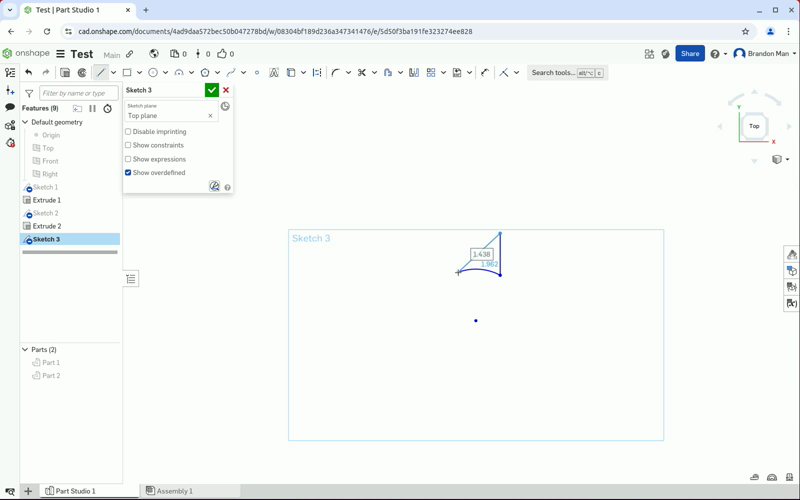
scroll(6)
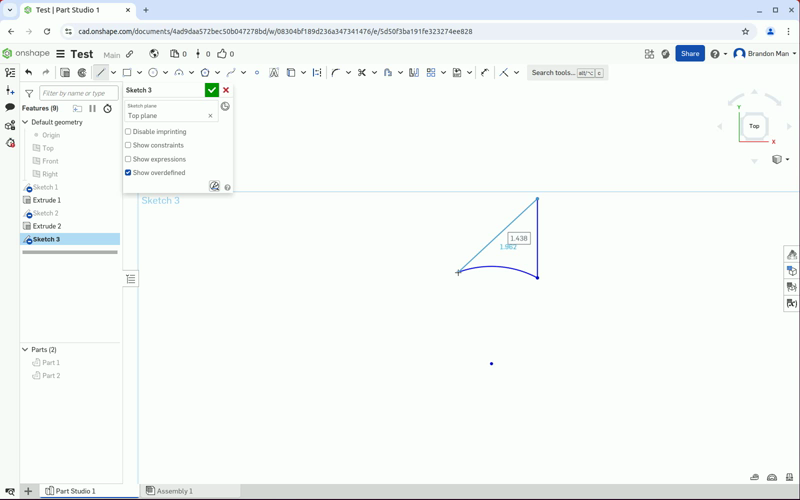
key_up(shift)
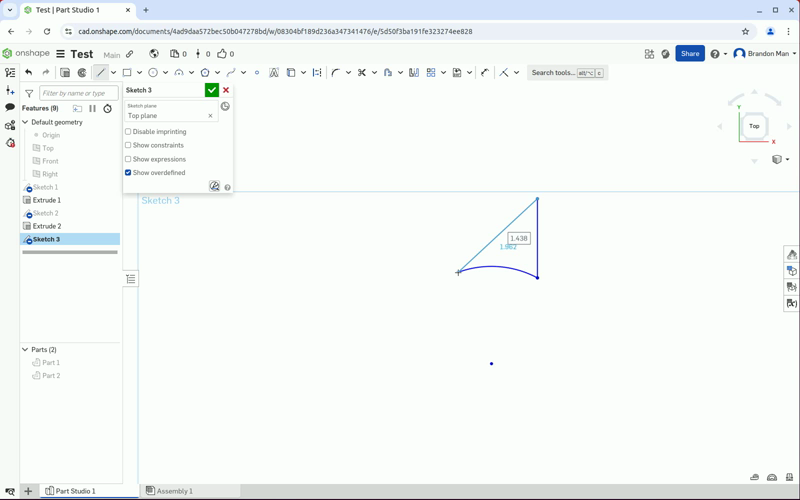
click(458, 272)
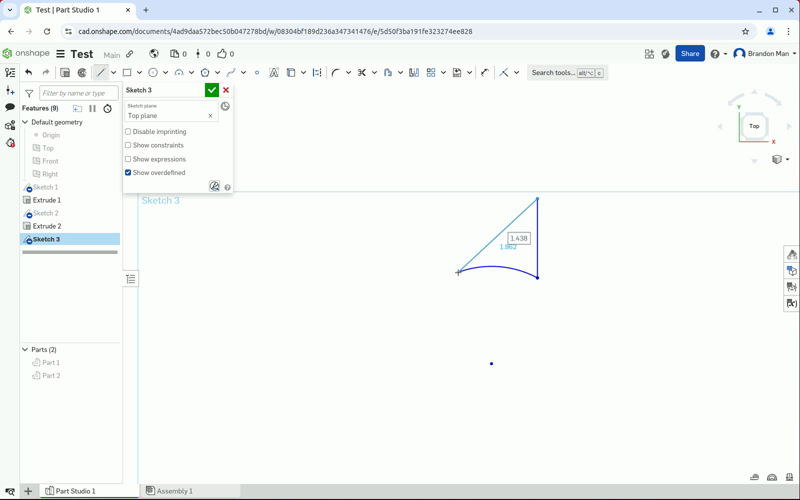
scroll(-6)
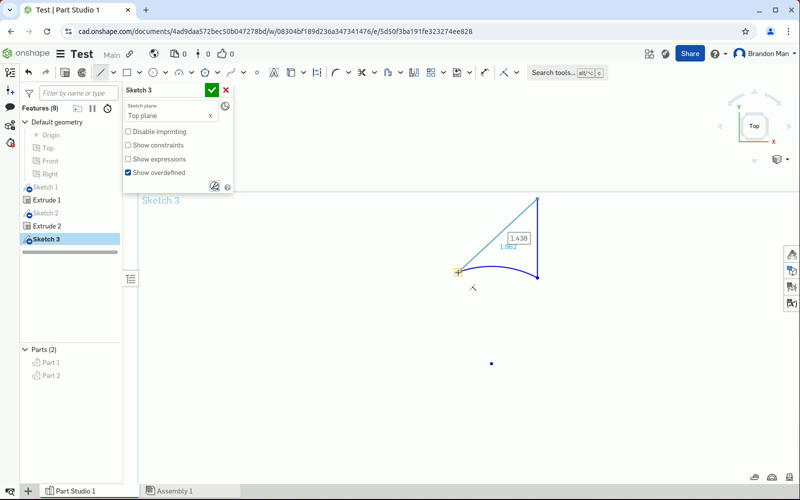
scroll(-6)
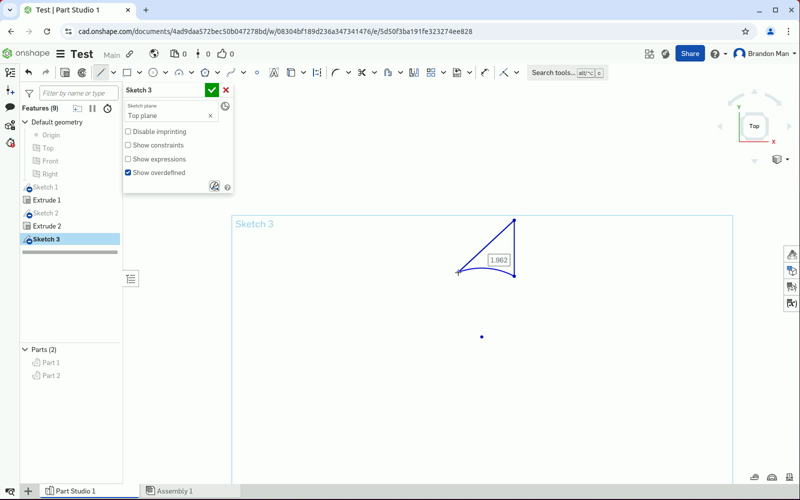
scroll(-6)
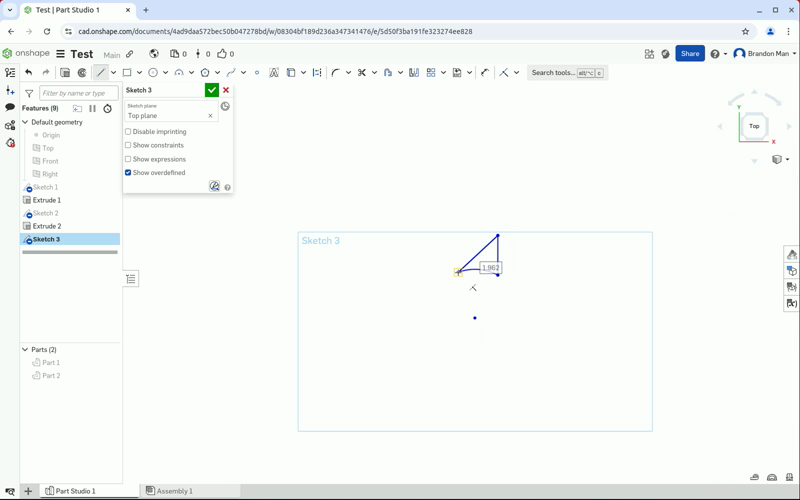
scroll(-6)
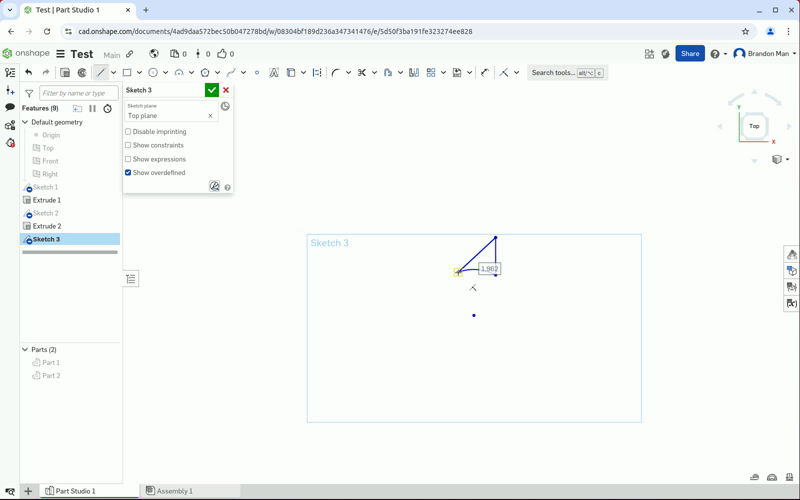
scroll(-6)
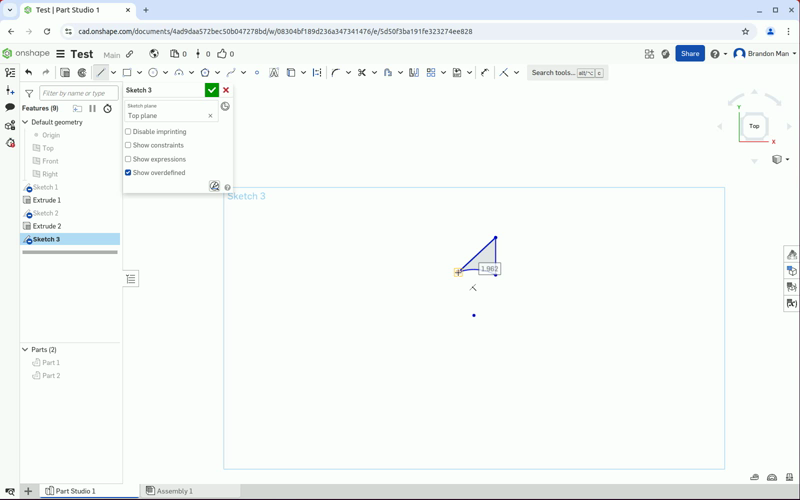
scroll(-6)
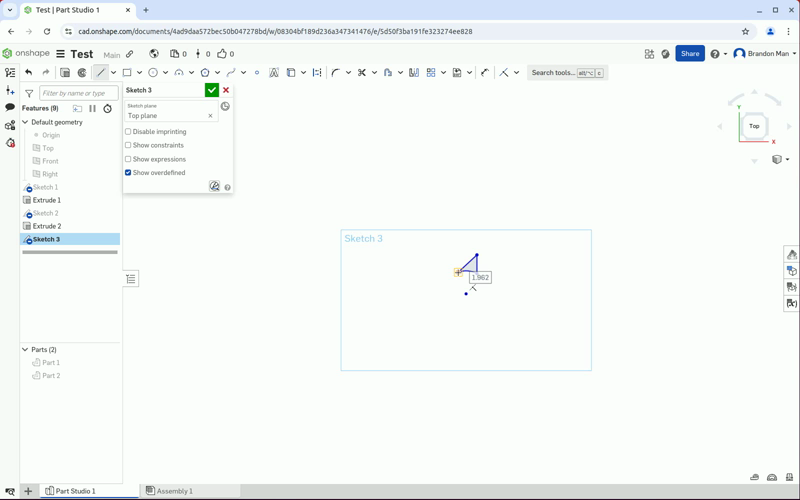
scroll(-6)
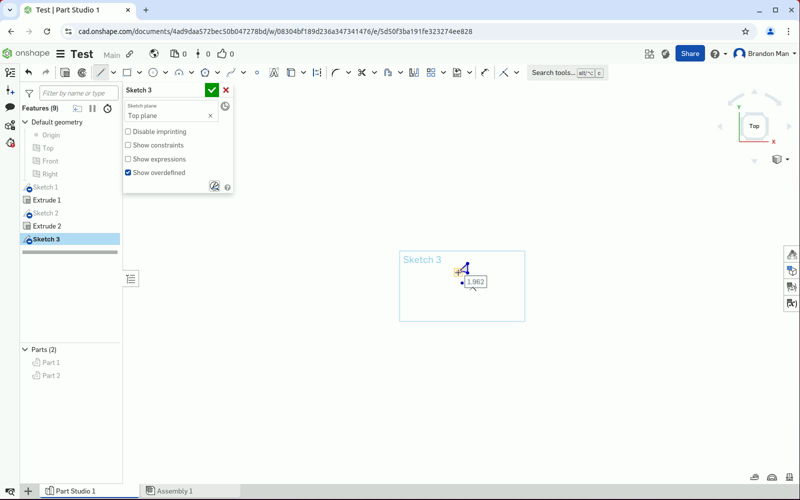
key(esc)
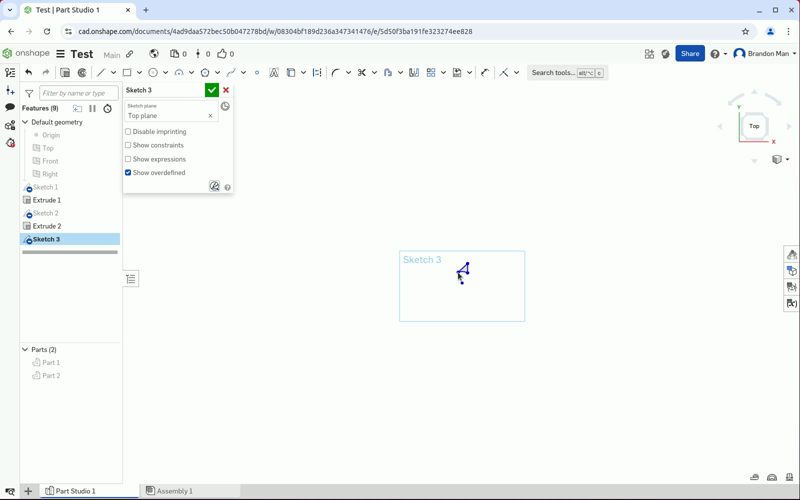
mouse_move(462, 270)
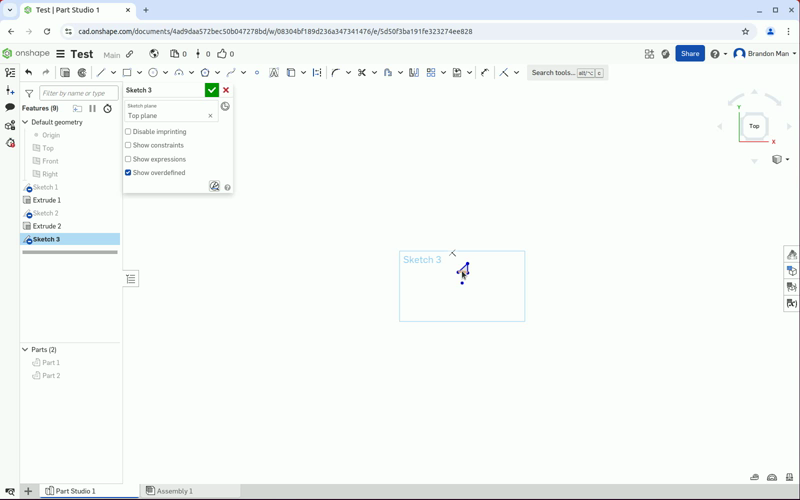
scroll(6)
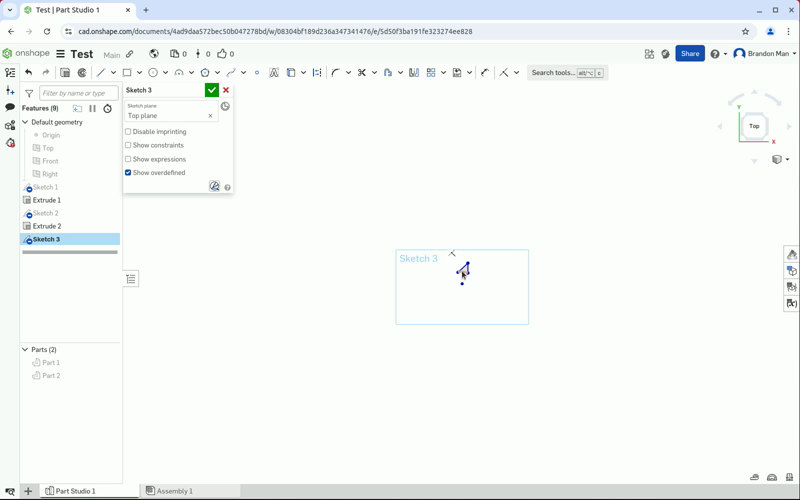
scroll(6)
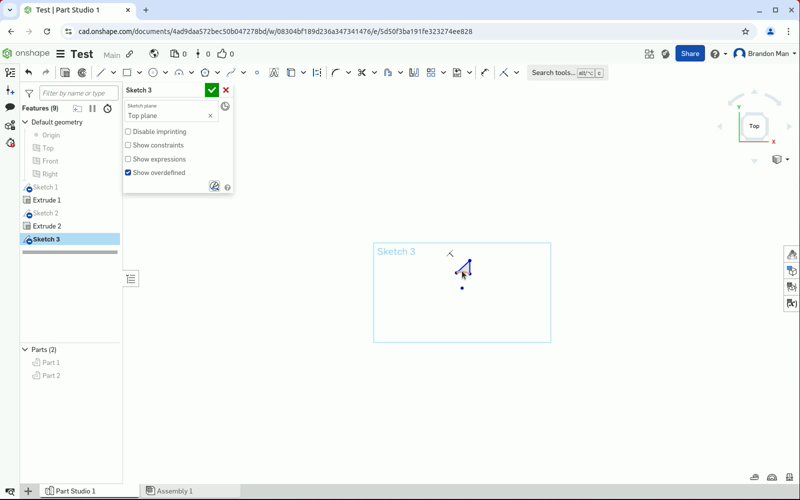
scroll(6)
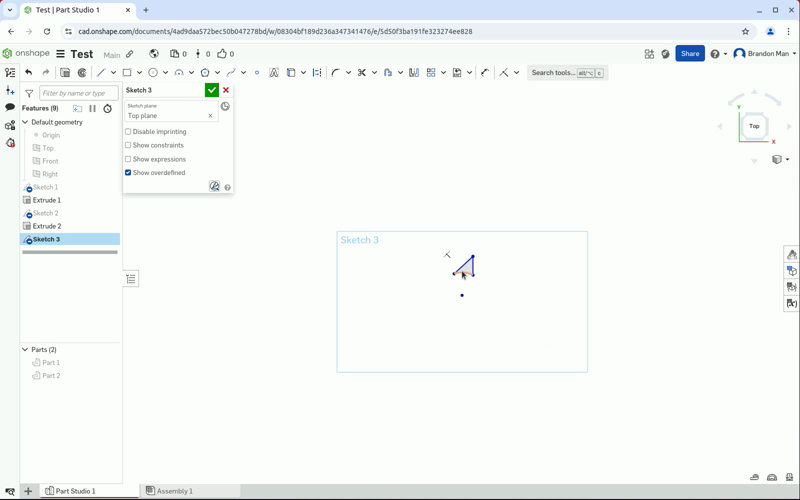
scroll(6)
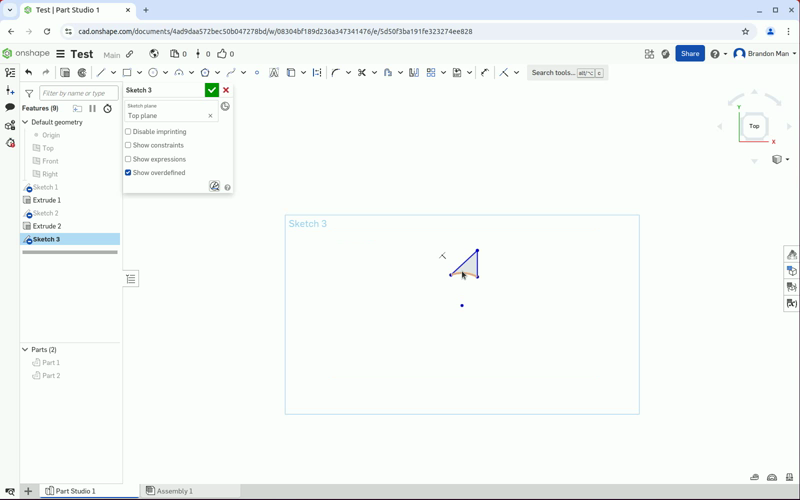
scroll(6)
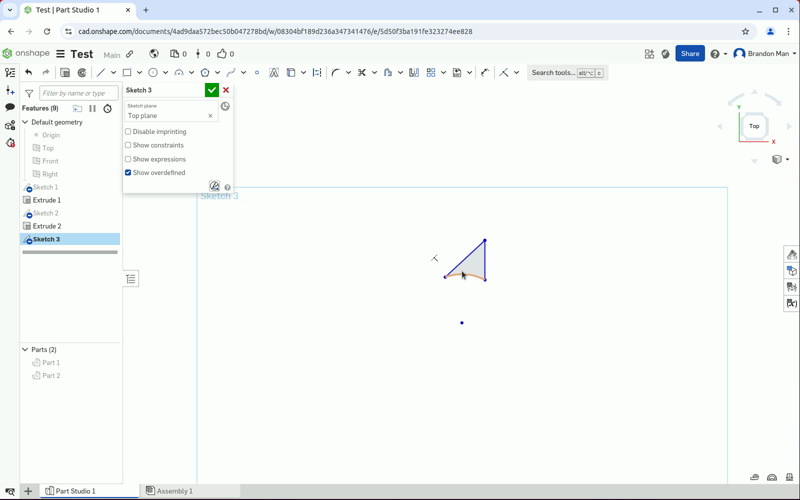
scroll(6)
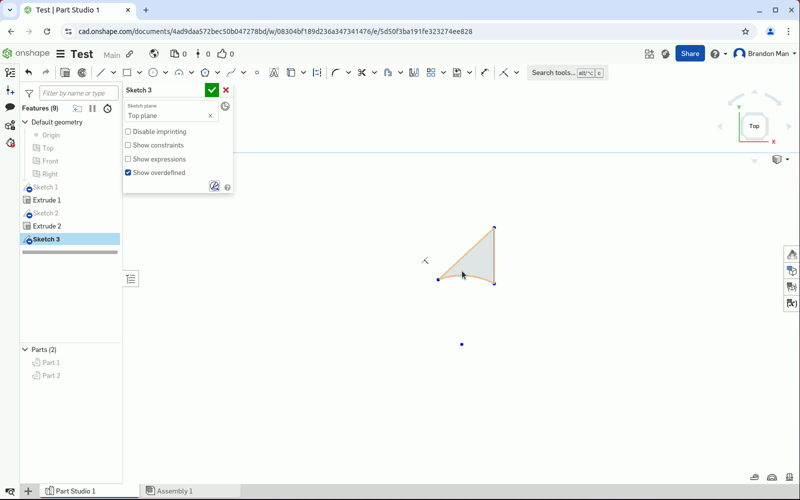
scroll(6)
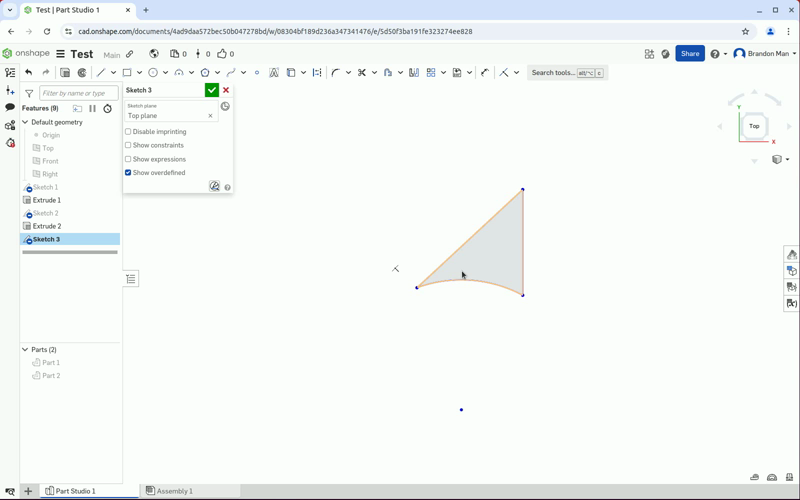
click(462, 270)
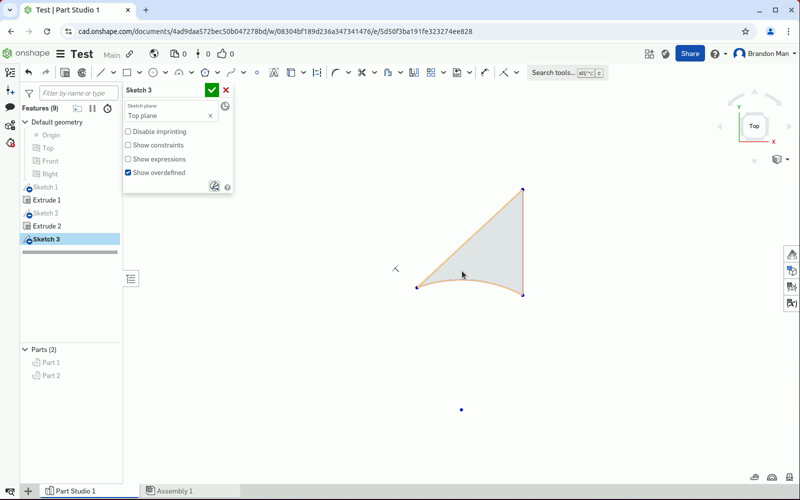
scroll(-6)
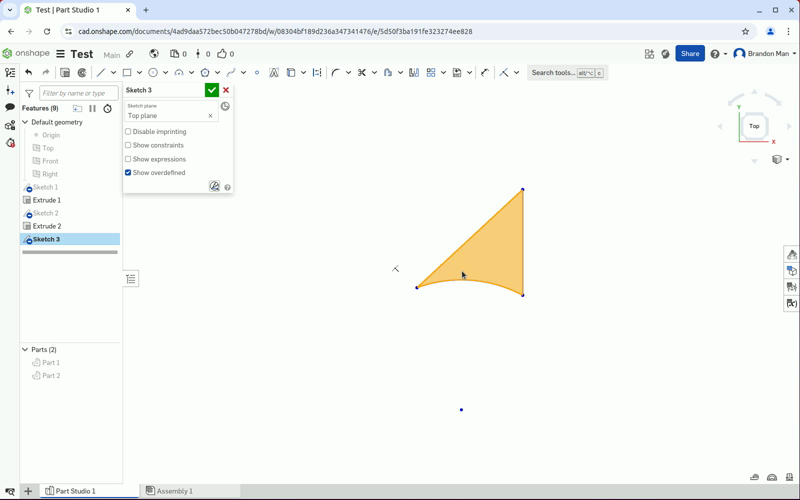
scroll(-6)
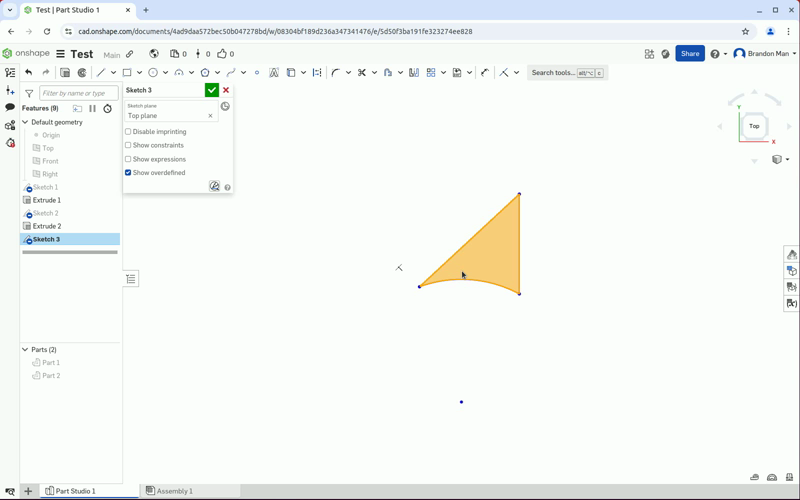
scroll(-6)
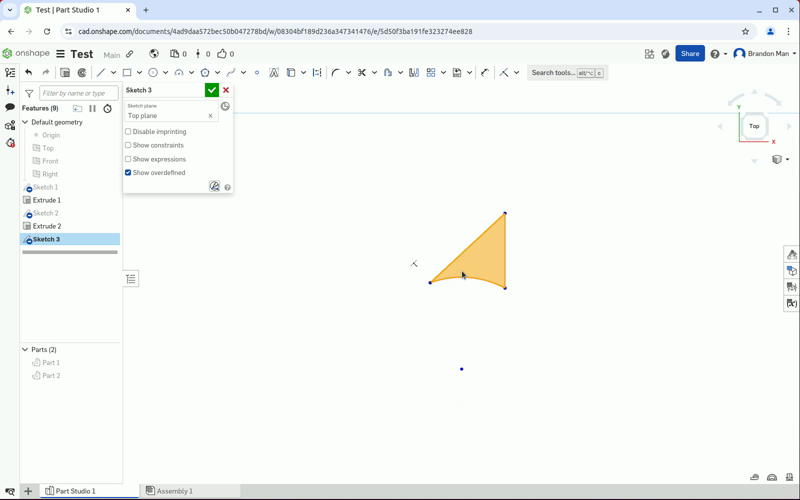
scroll(-6)
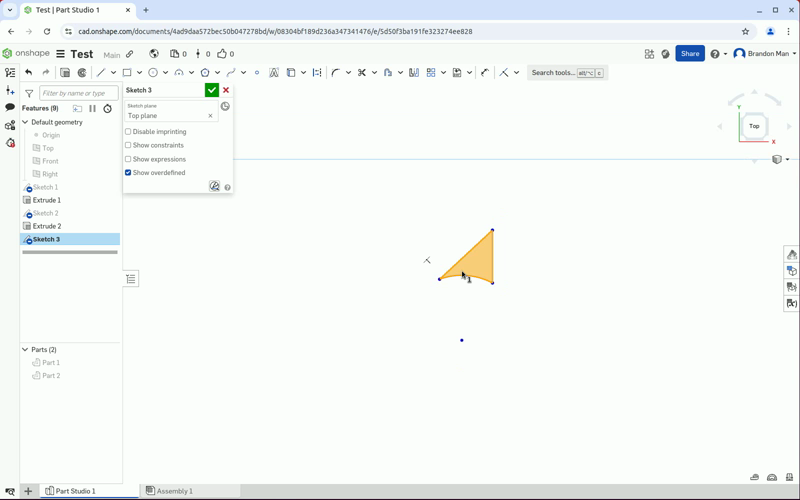
scroll(-6)
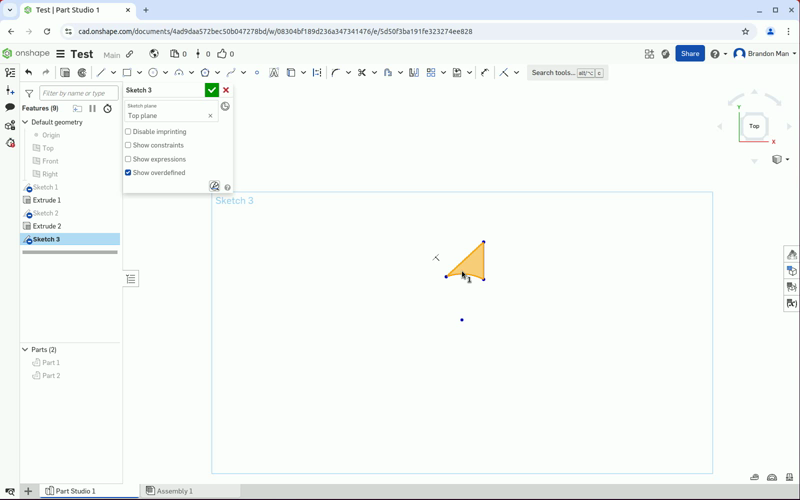
scroll(-6)
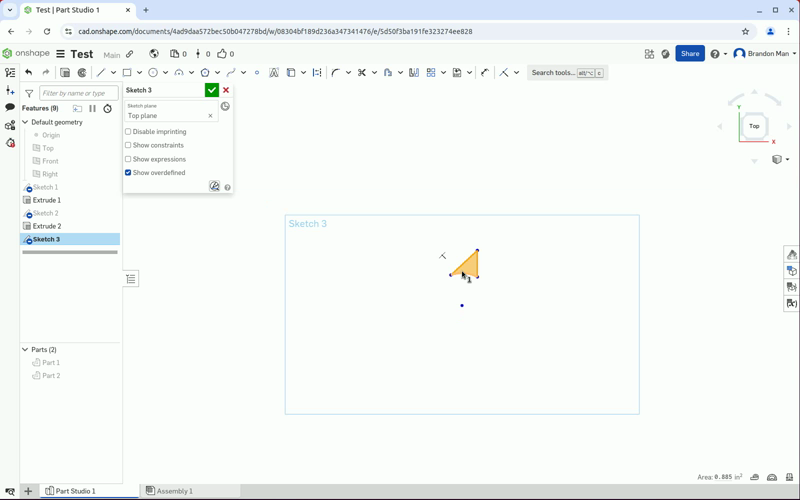
scroll(-6)
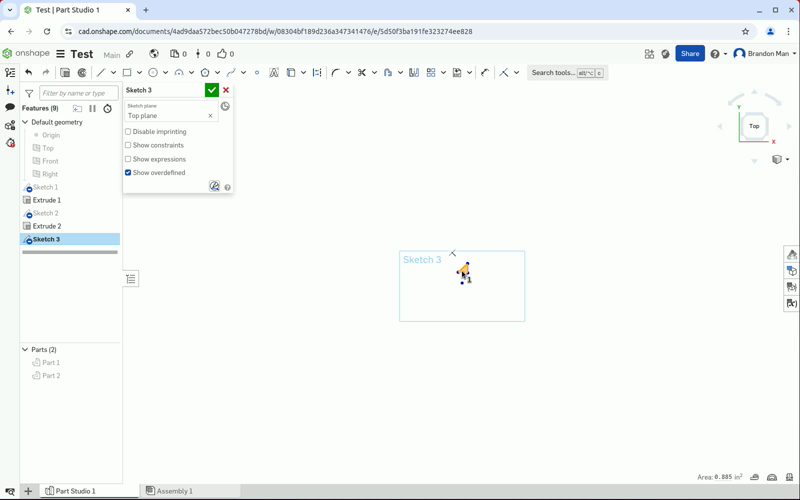
mouse_move(73, 352)
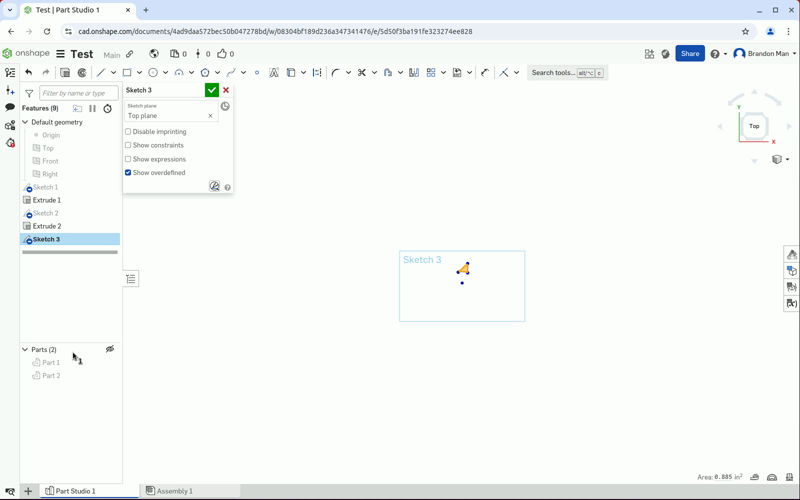
key(shift+y)
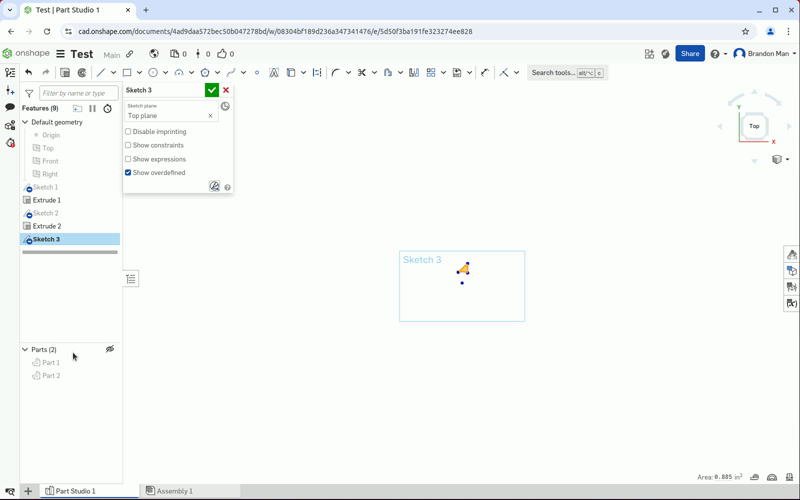
key(shift+e)
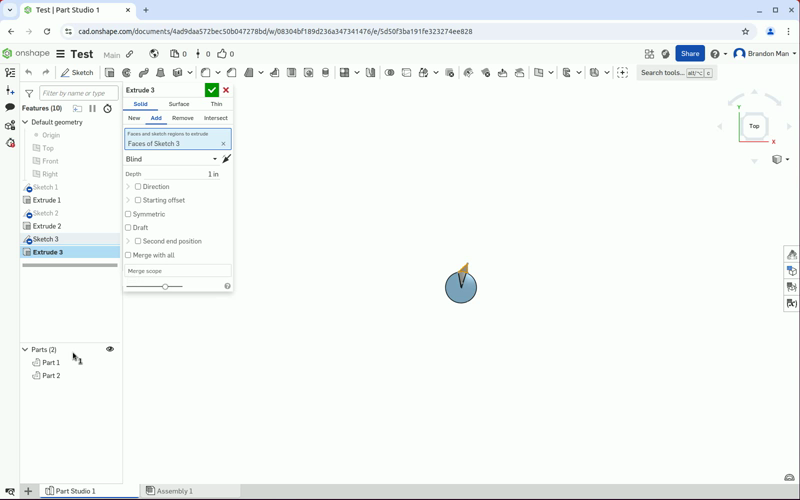
mouse_move(143, 106)
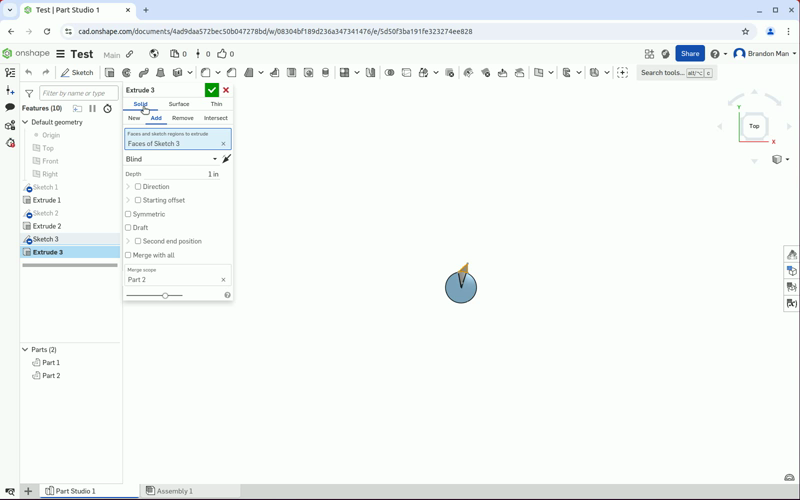
click(143, 106)
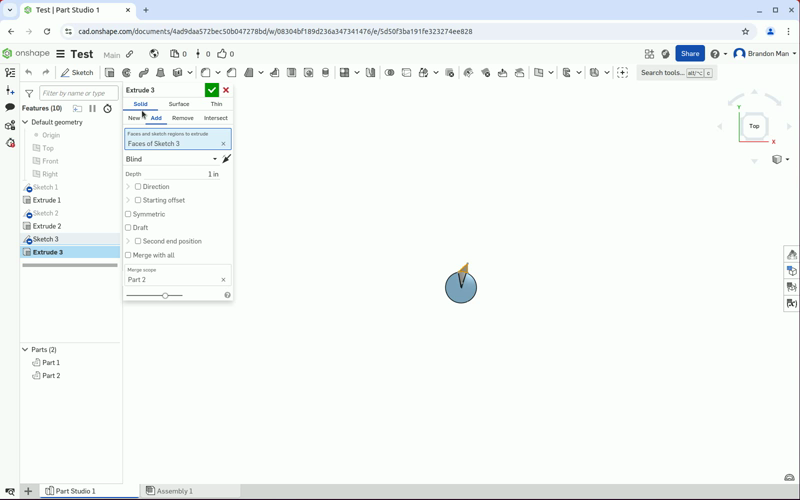
mouse_move(137, 120)
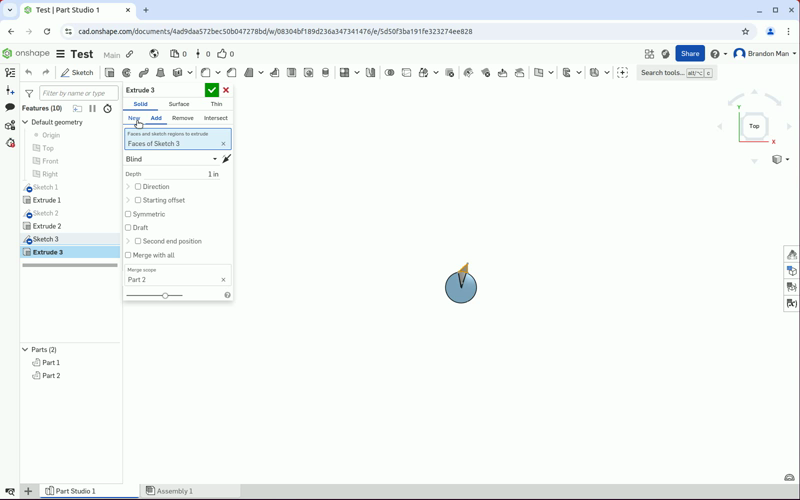
click(137, 120)
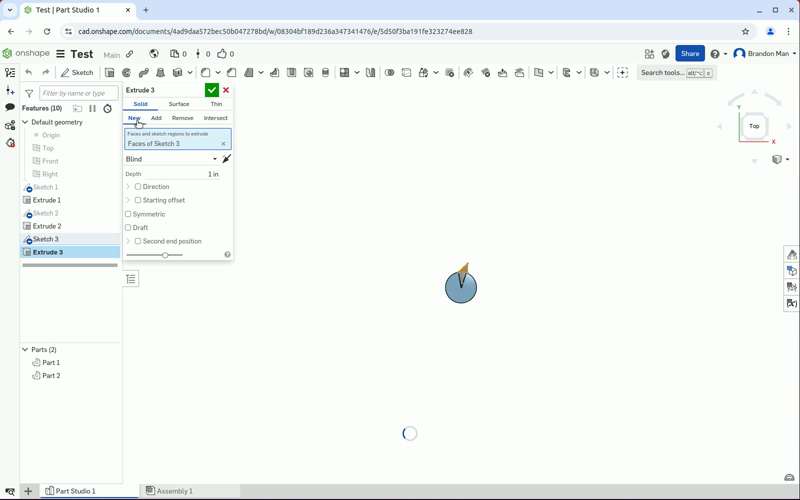
key(tab, 4)
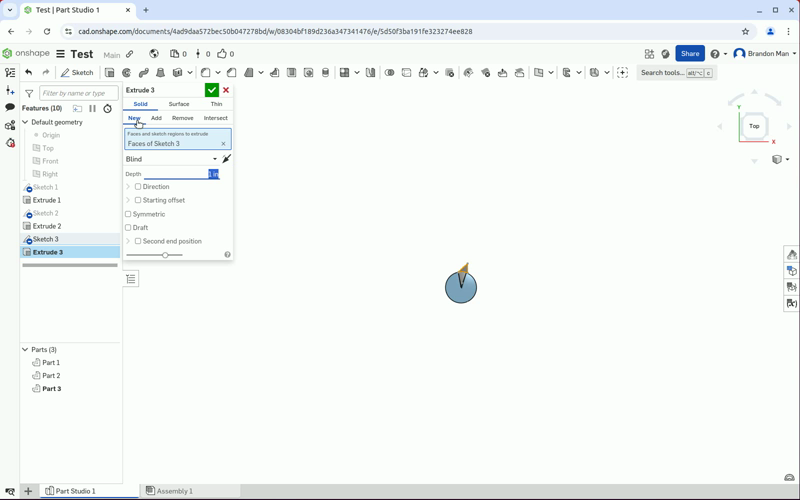
text(4.574)
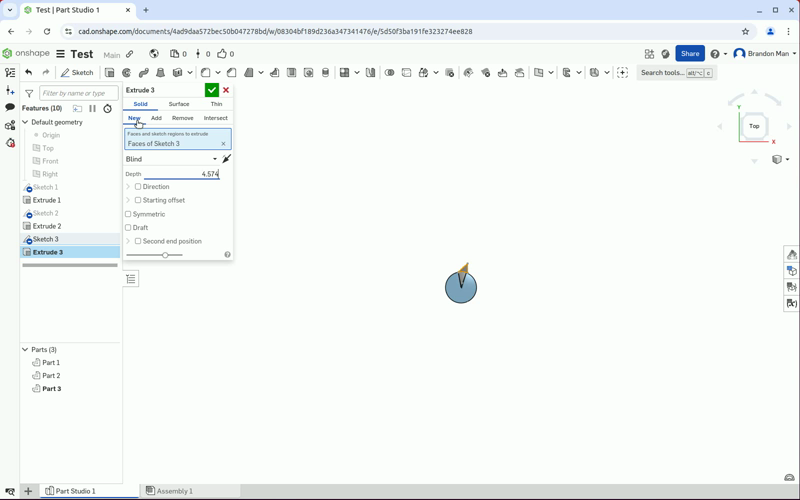
key(enter)
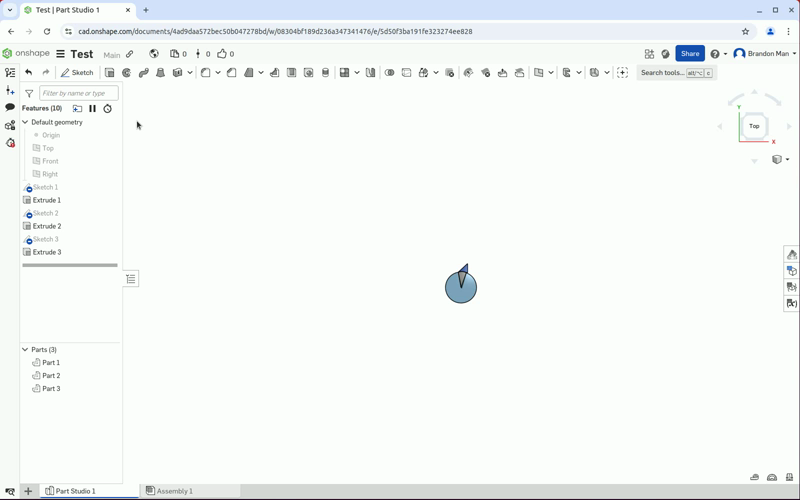
key(shift+h)
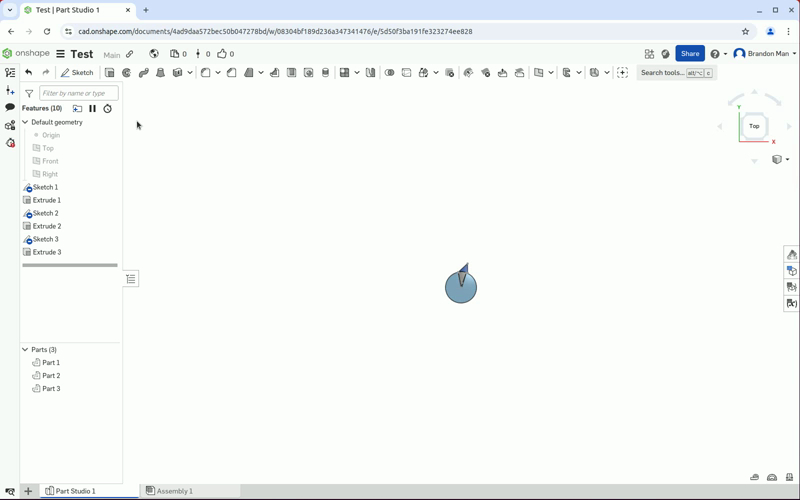
key(shift+h)
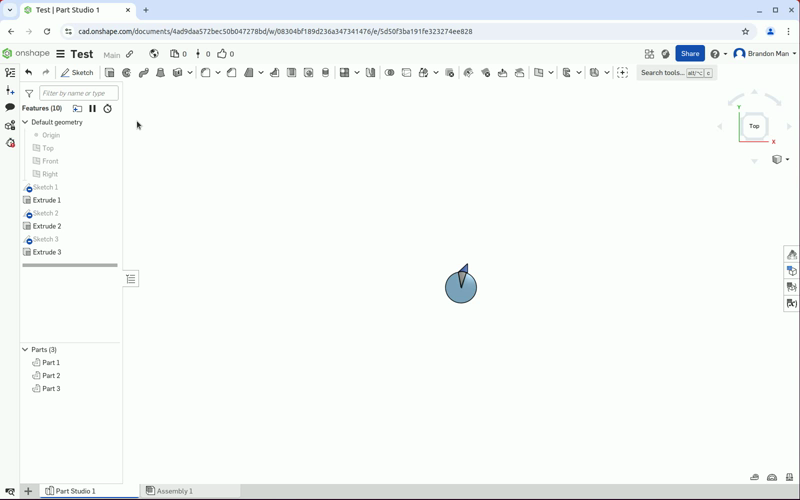
mouse_move(73, 189)
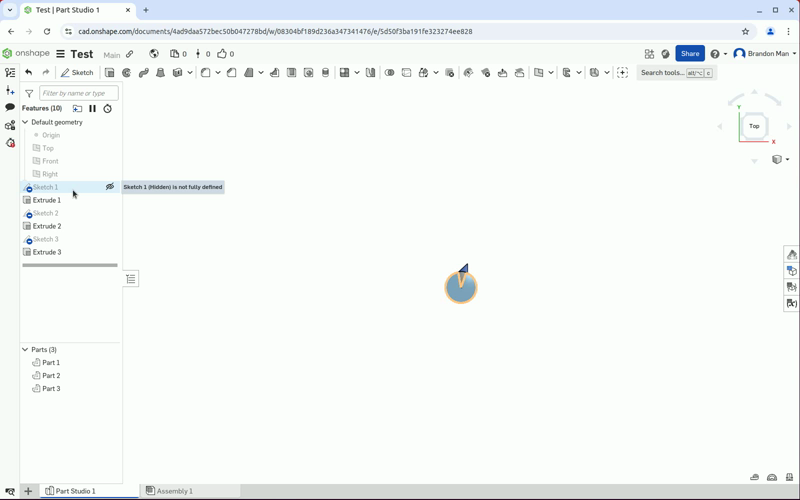
click(73, 189)
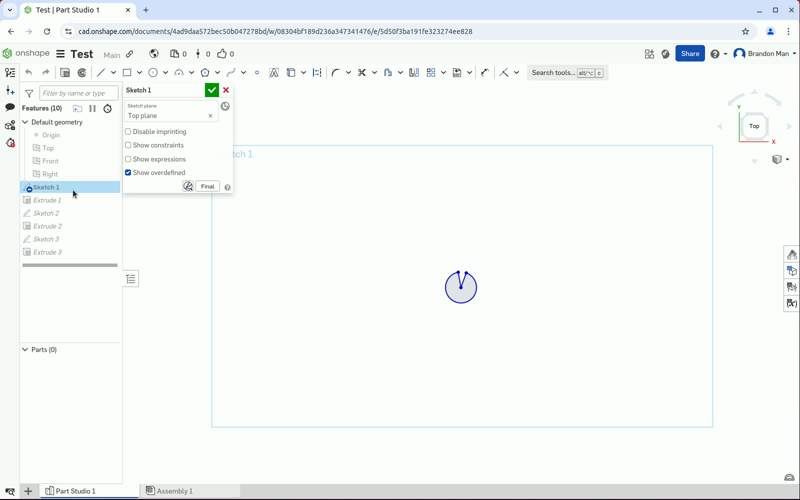
mouse_move(229, 92)
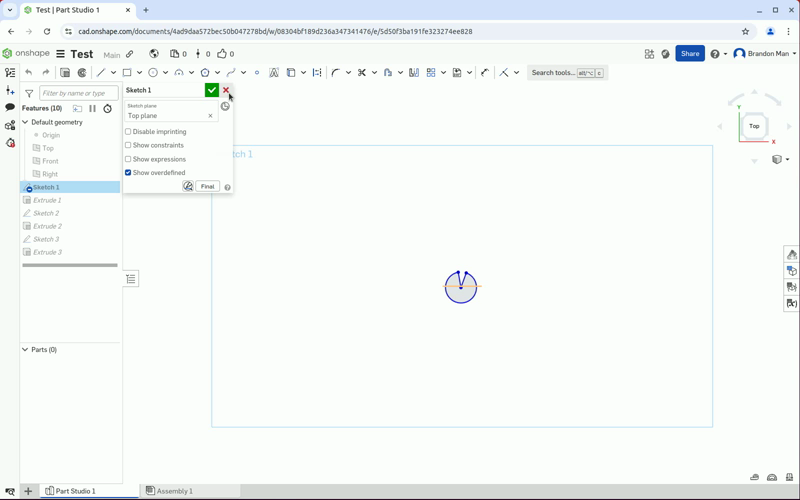
click(229, 92)
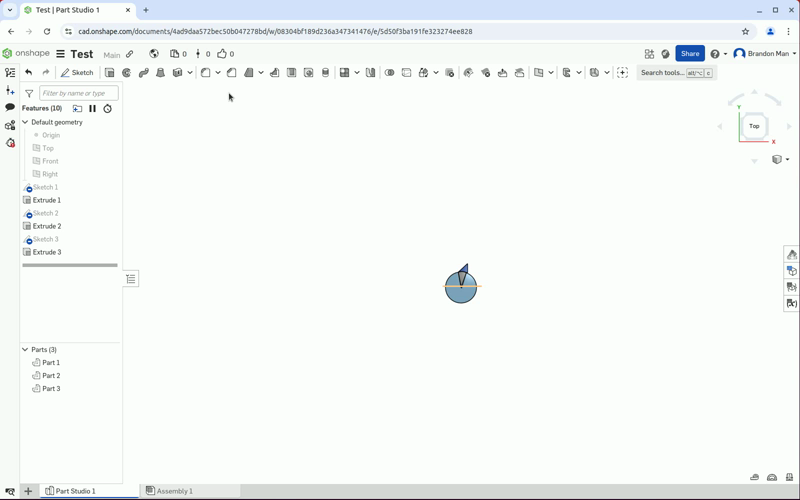
mouse_move(541, 75)
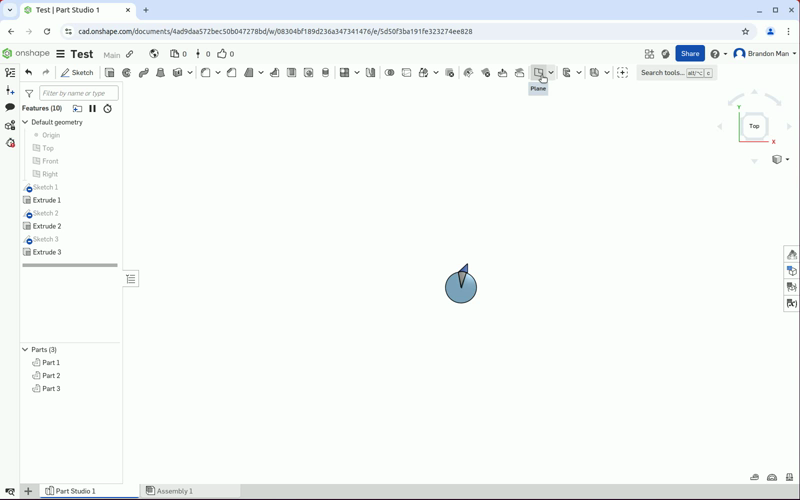
click(541, 75)
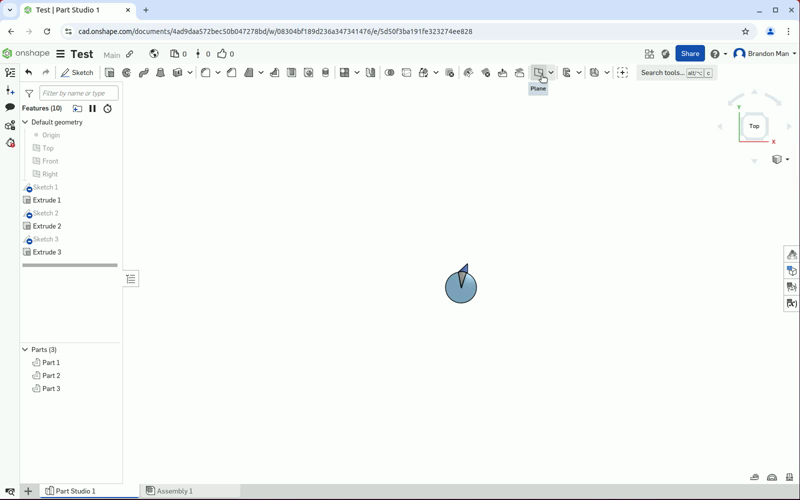
mouse_move(73, 150)
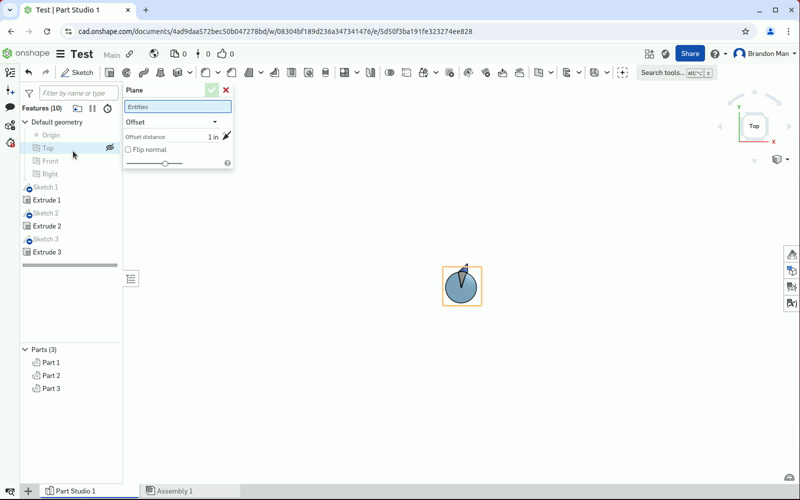
click(73, 150)
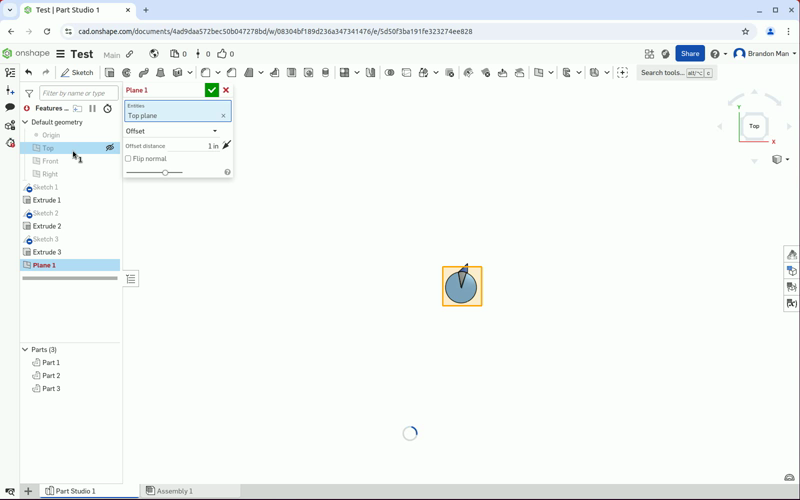
key(tab, 2)
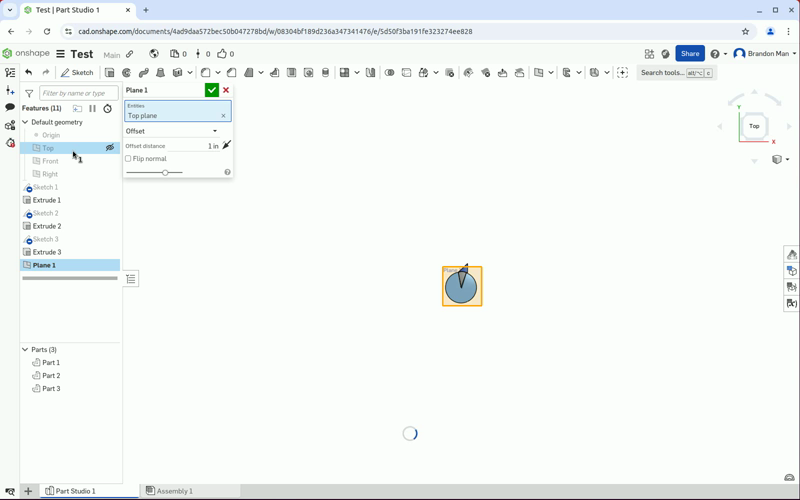
text(4.56)
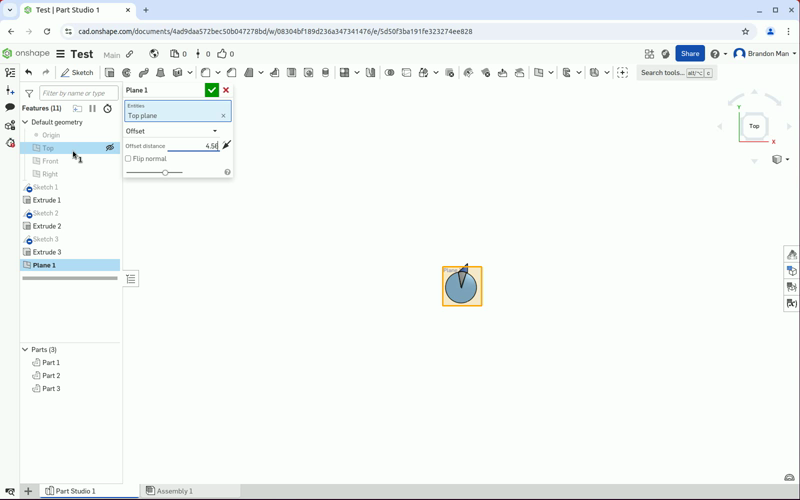
key(enter, 2)
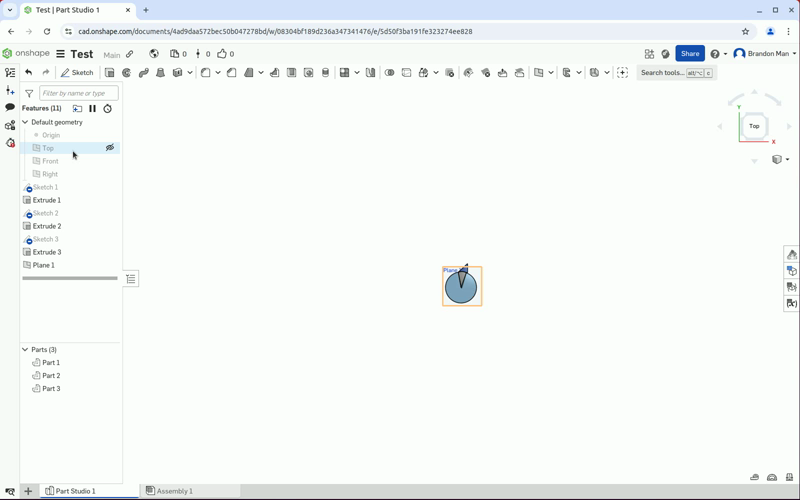
key(shift+s)
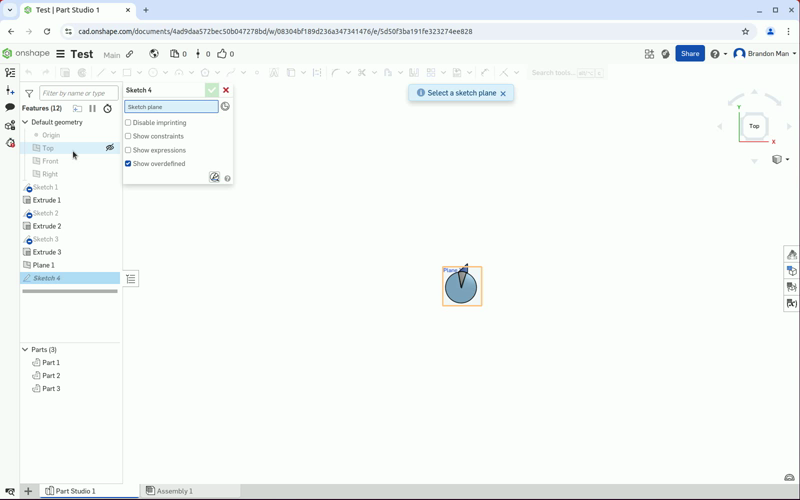
mouse_move(73, 267)
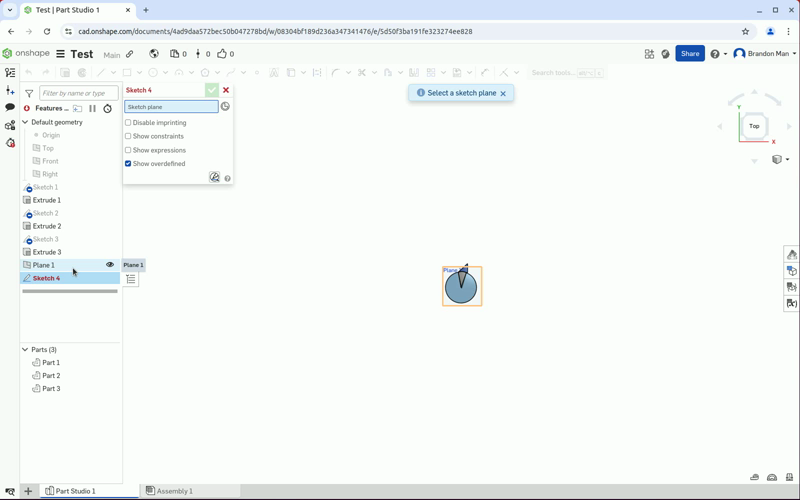
click(73, 267)
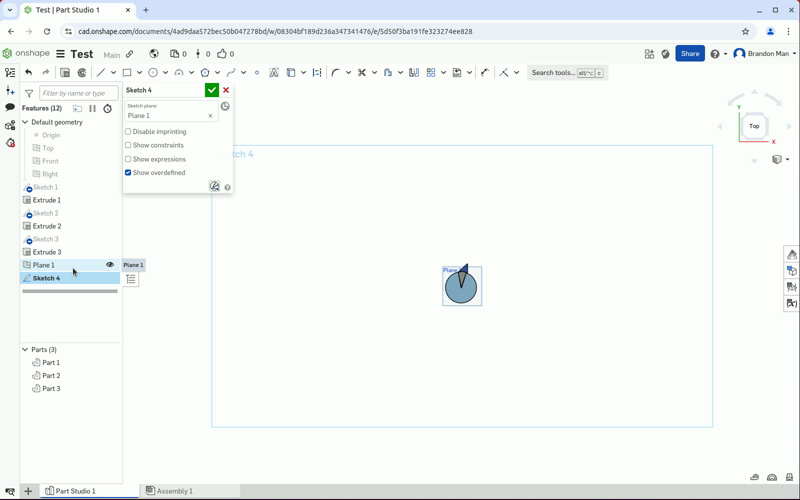
mouse_move(73, 352)
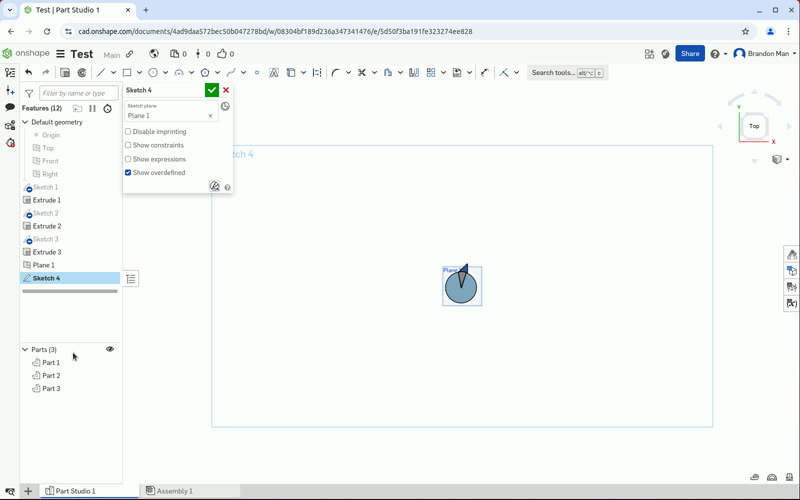
key(y)
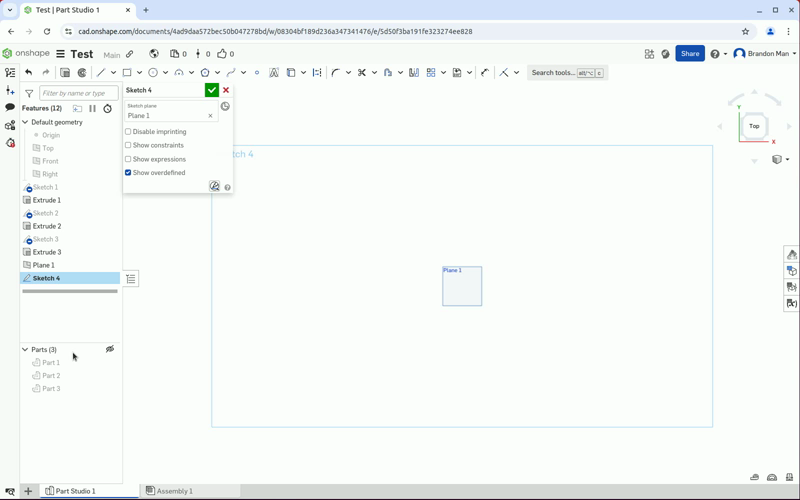
key(c)
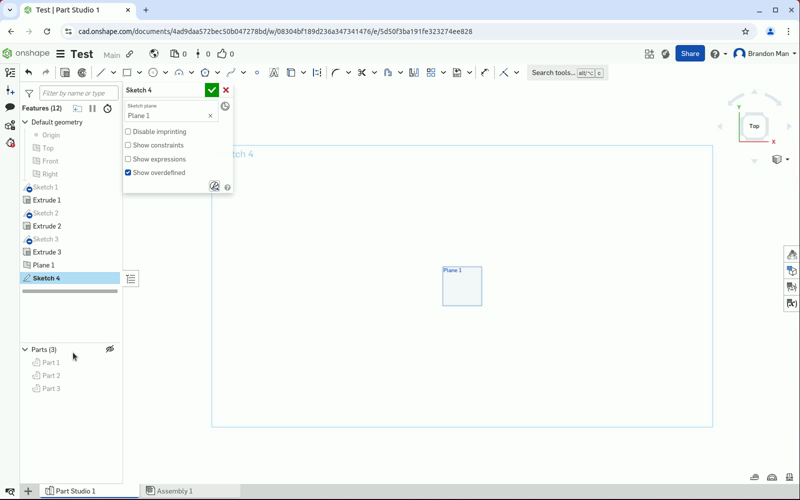
key_down(shift)
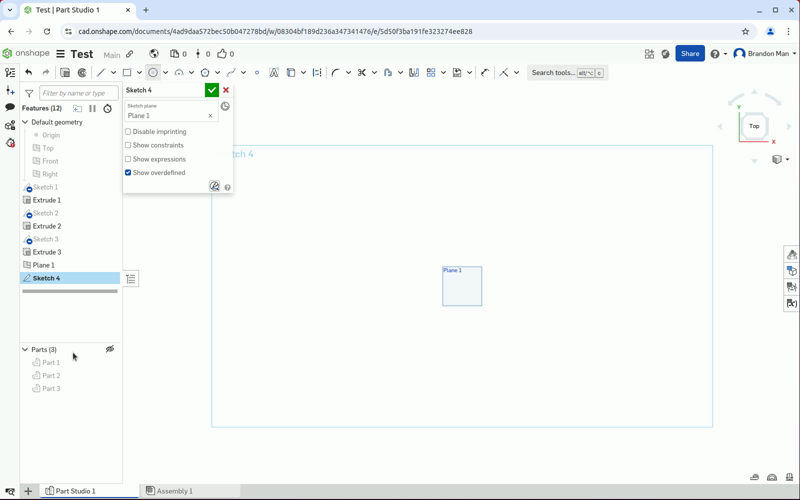
mouse_move(460, 282)
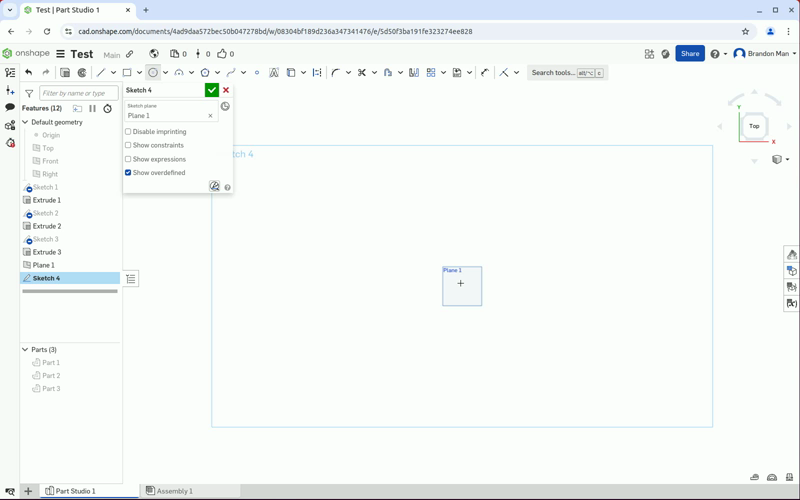
click(460, 282)
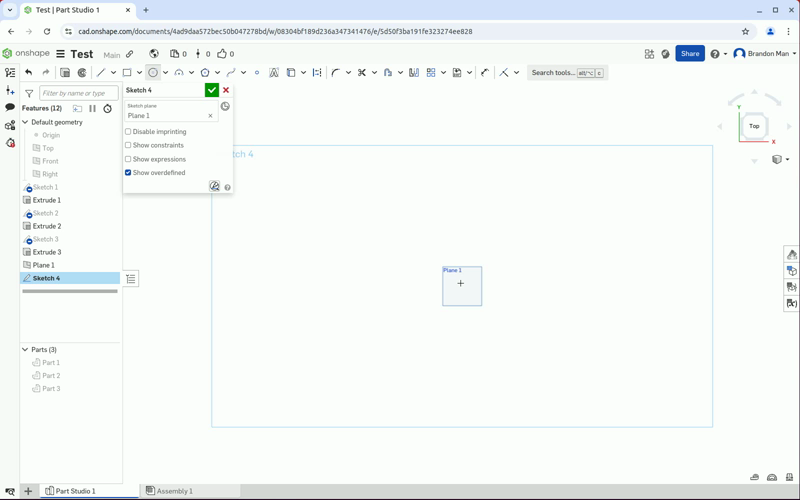
key_up(shift)
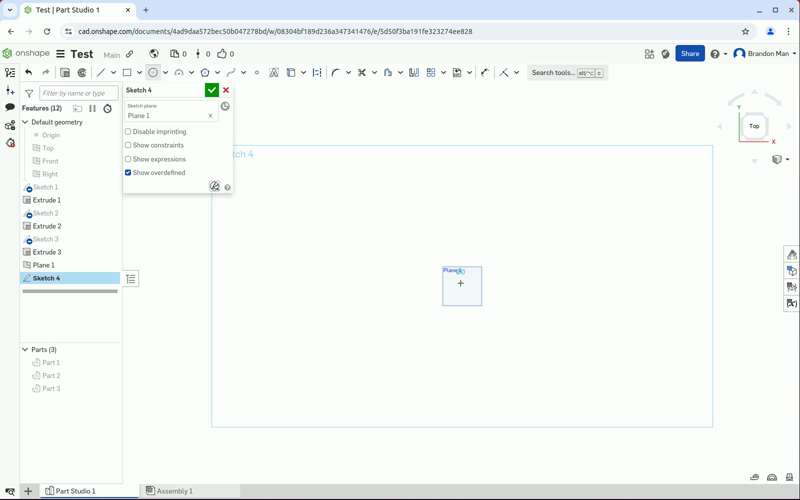
mouse_move(472, 282)
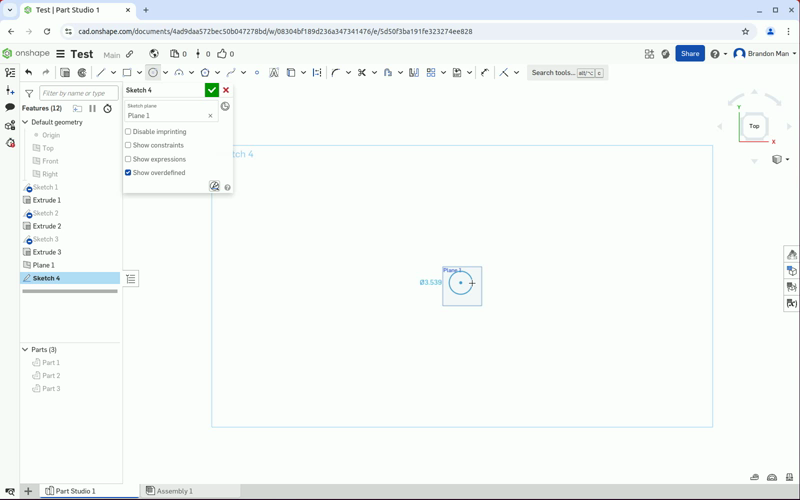
click(472, 282)
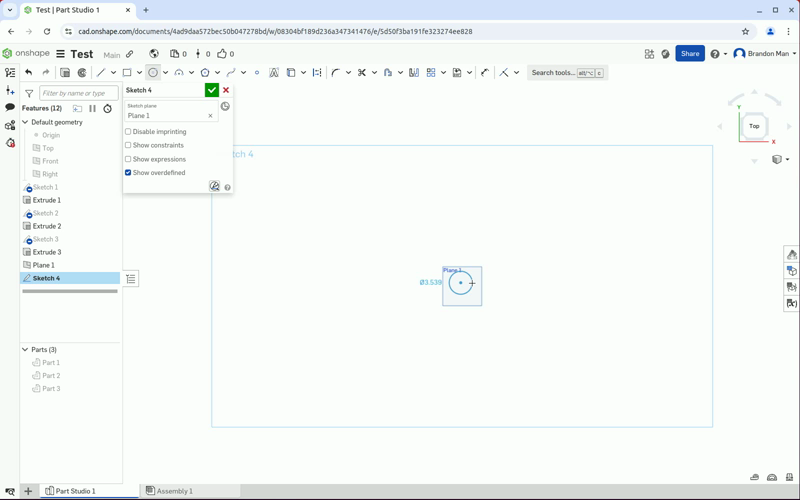
key(esc)
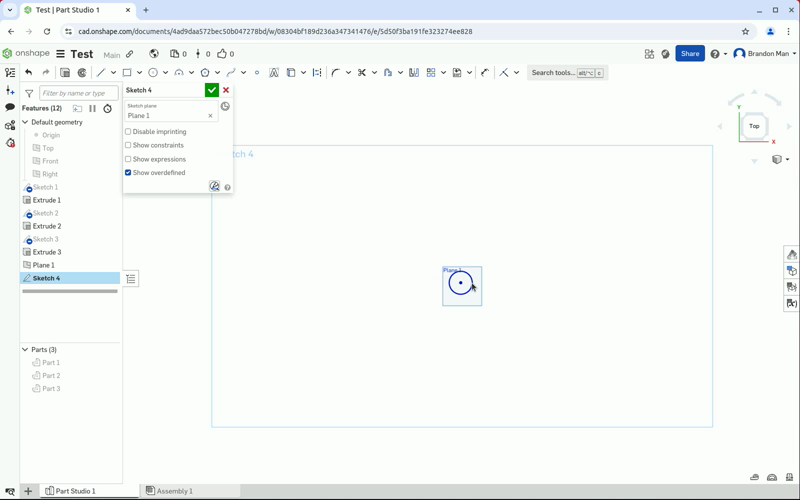
mouse_move(465, 285)
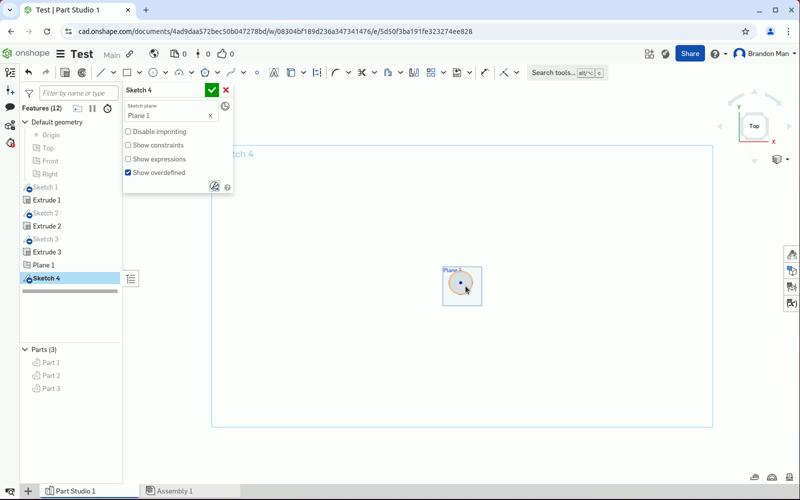
scroll(6)
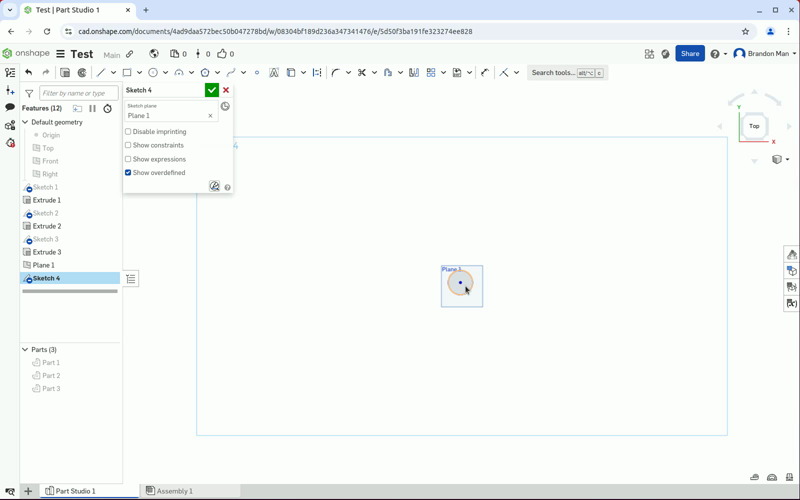
scroll(6)
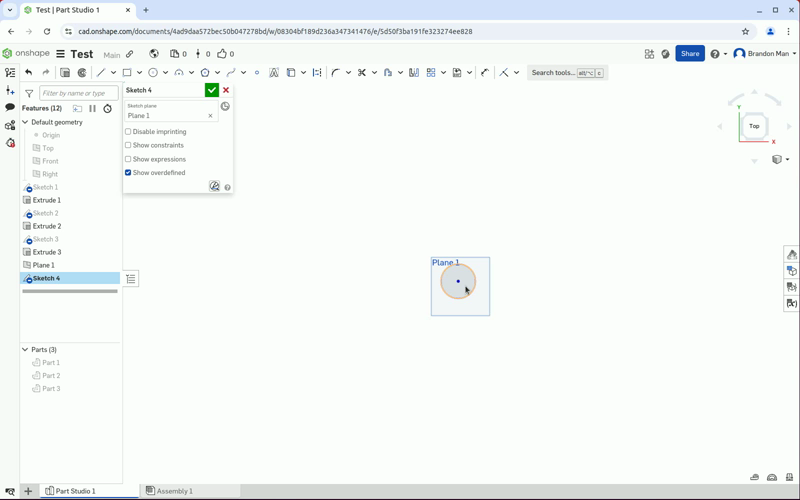
scroll(6)
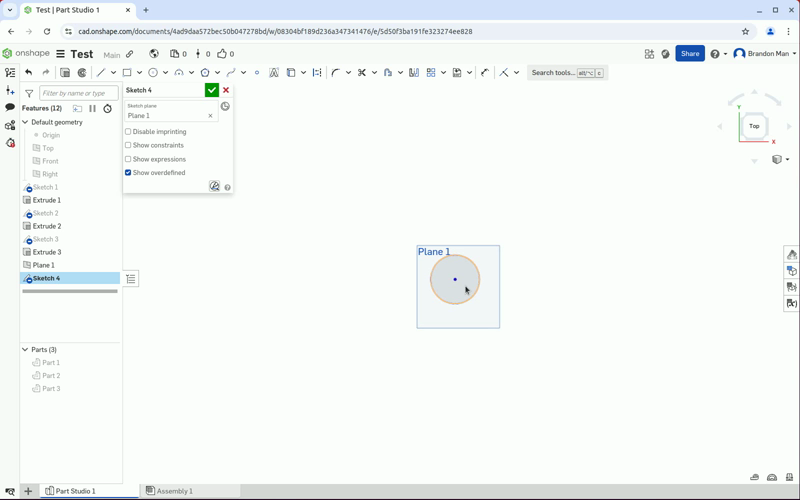
scroll(6)
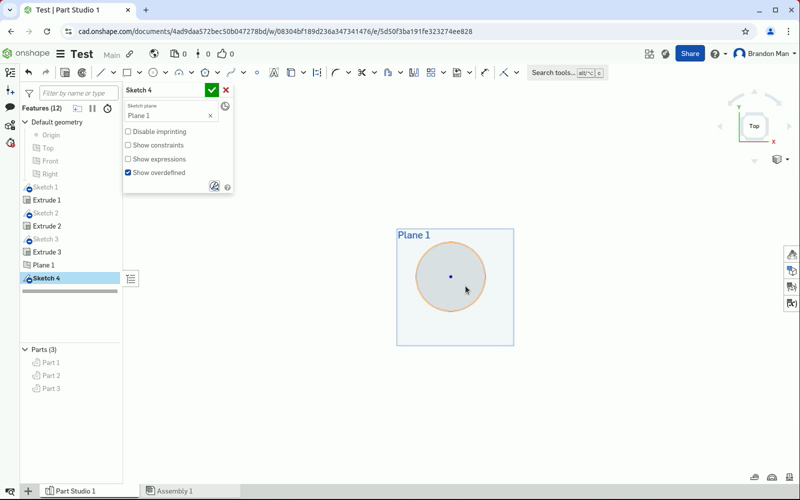
scroll(6)
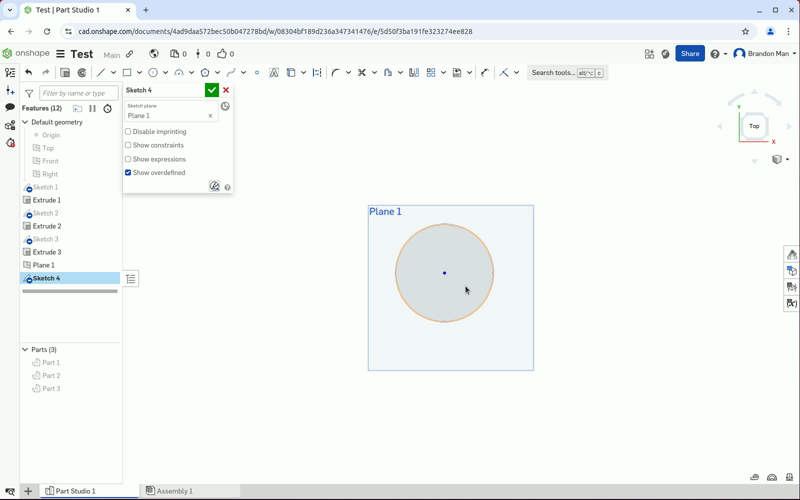
scroll(6)
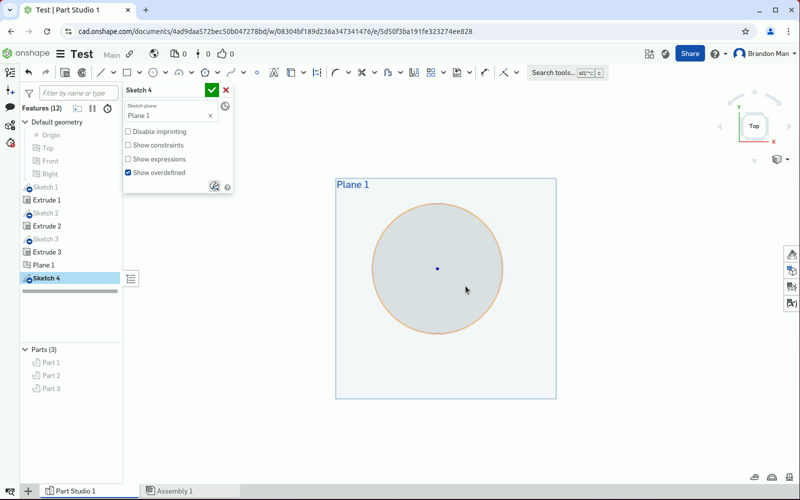
scroll(6)
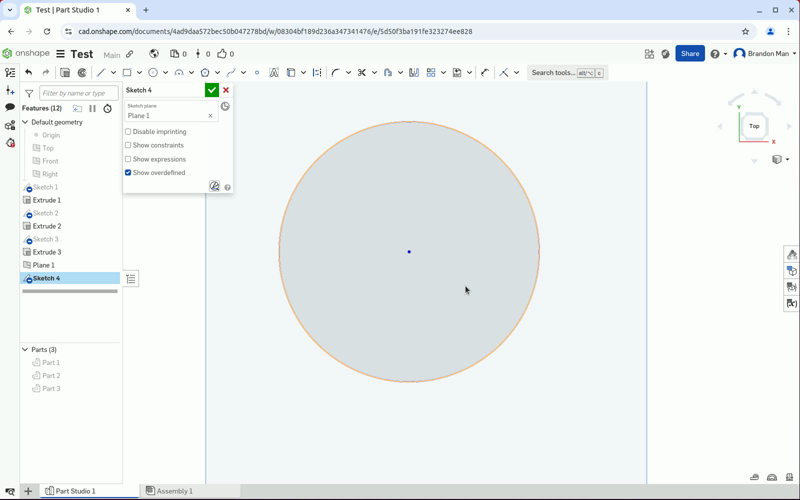
click(465, 285)
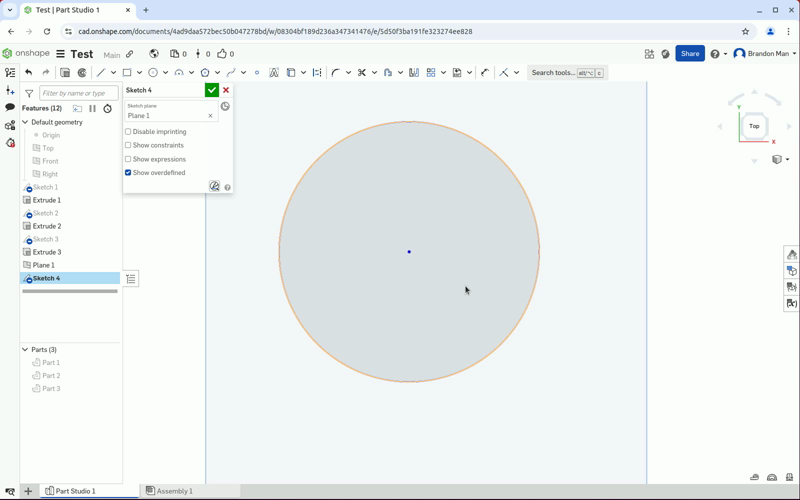
scroll(-6)
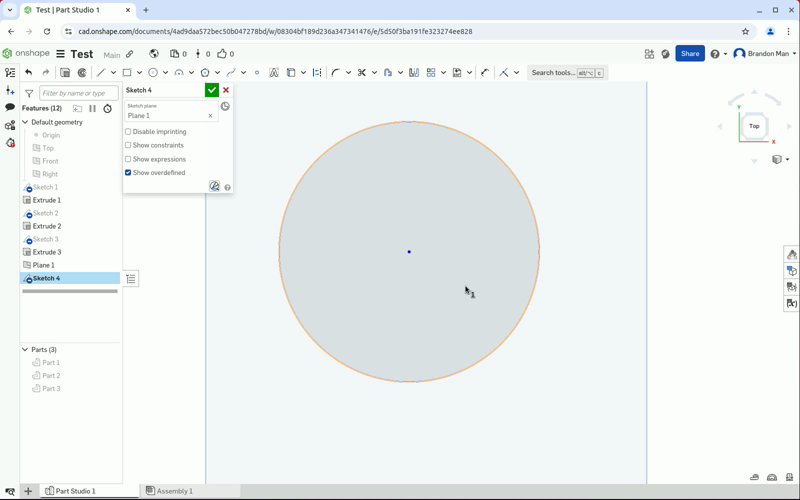
scroll(-6)
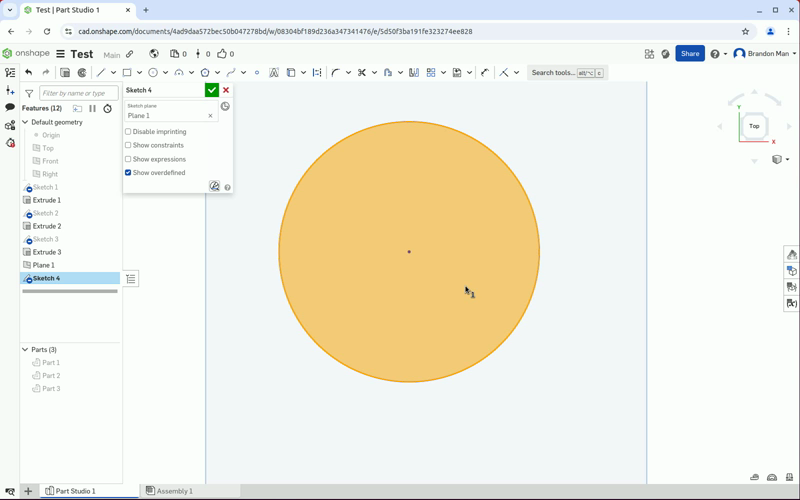
scroll(-6)
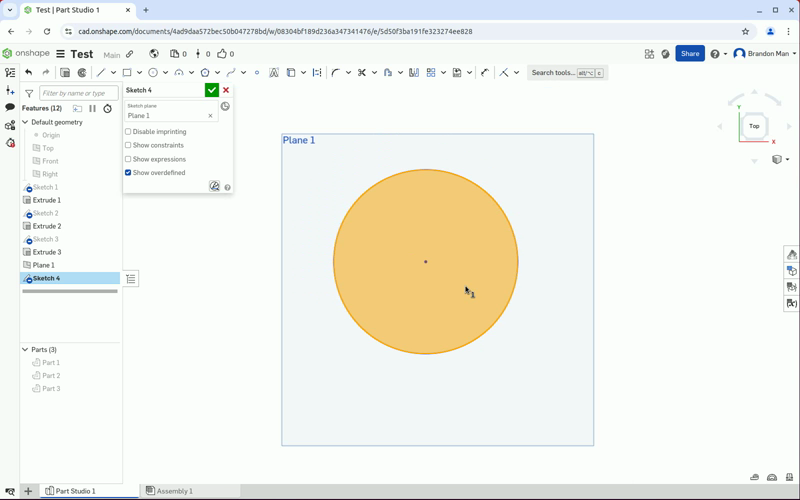
scroll(-6)
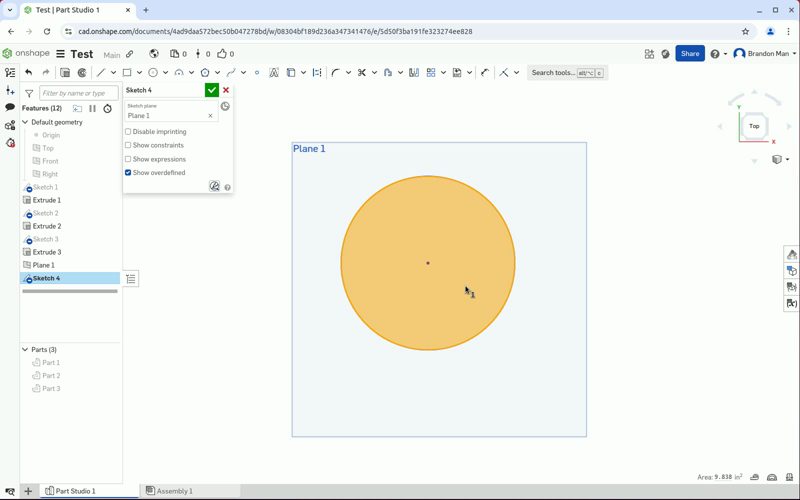
scroll(-6)
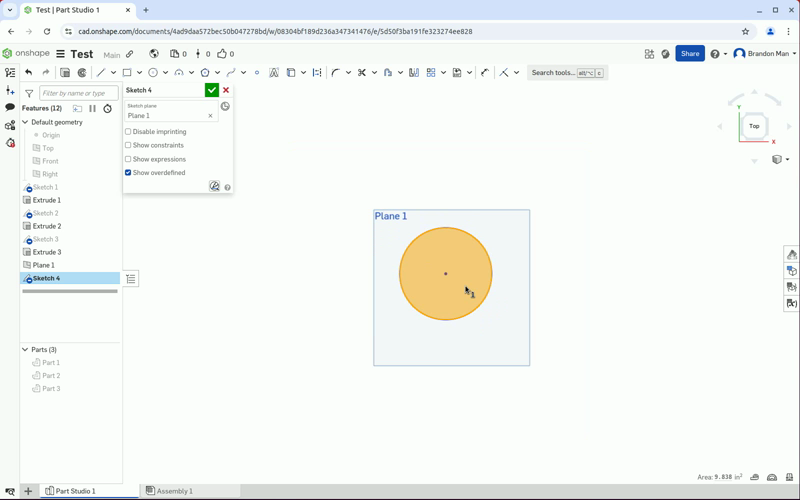
scroll(-6)
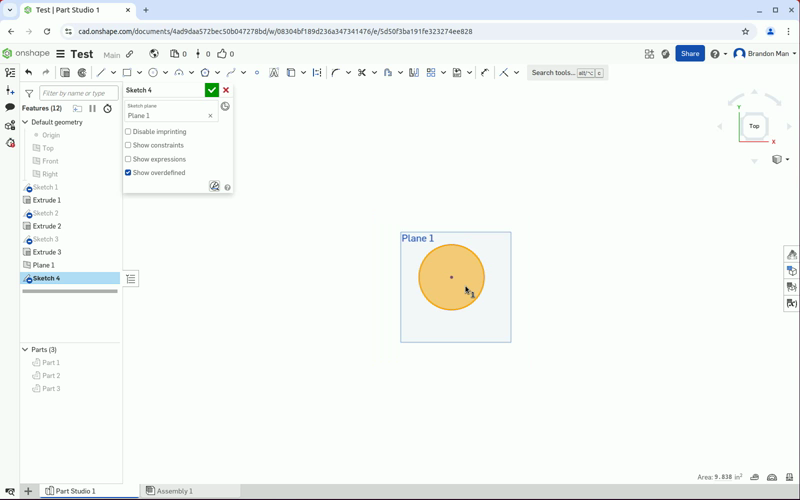
scroll(-6)
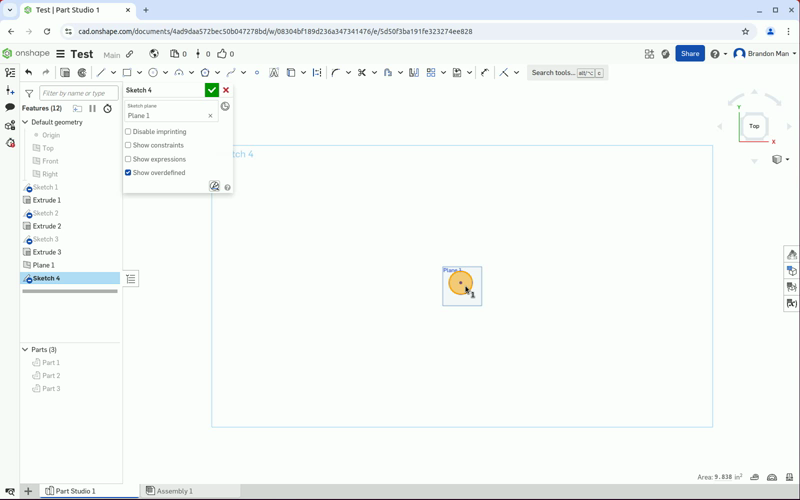
mouse_move(73, 352)
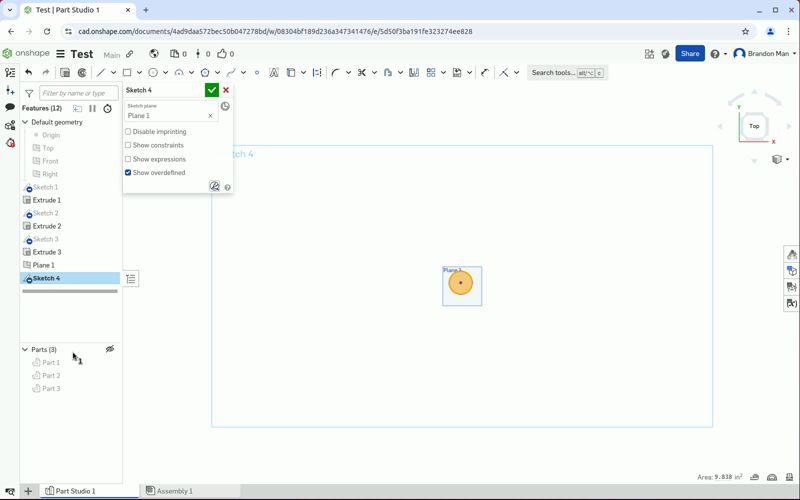
key(shift+y)
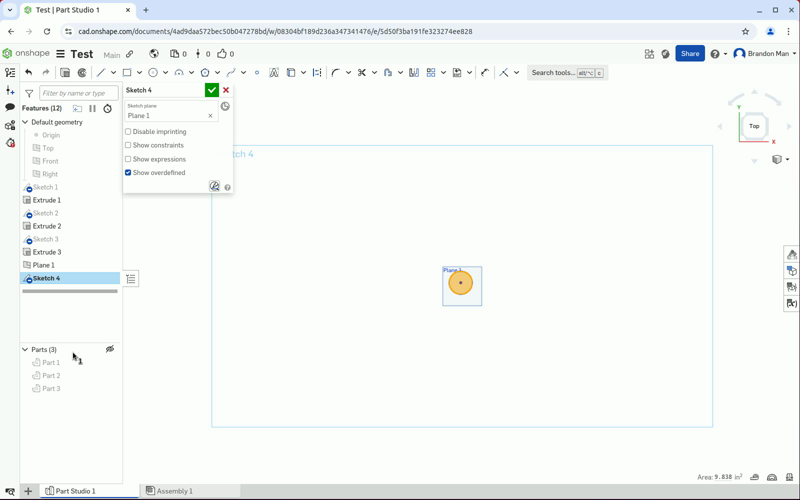
key(shift+e)
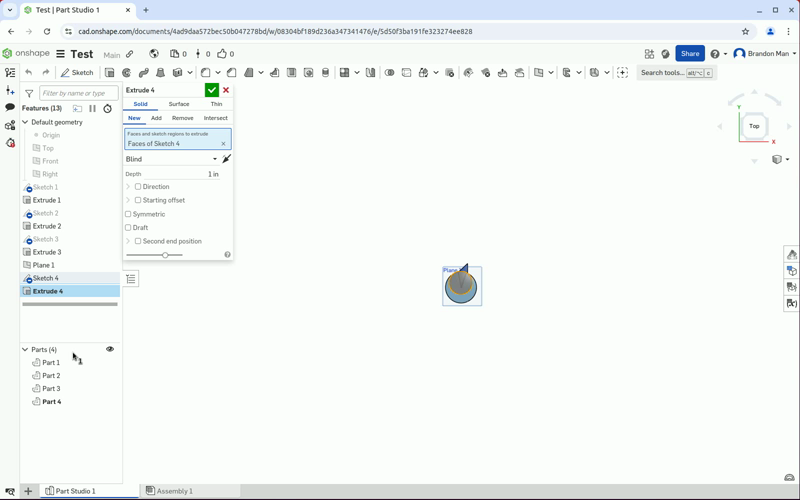
mouse_move(143, 106)
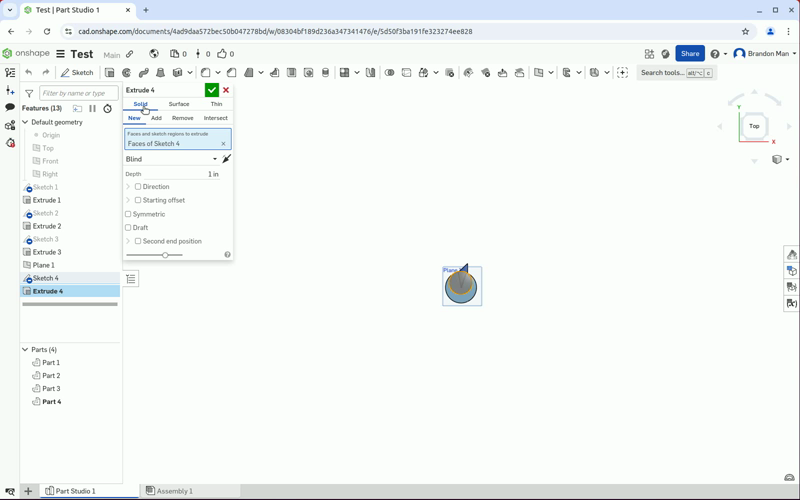
click(143, 106)
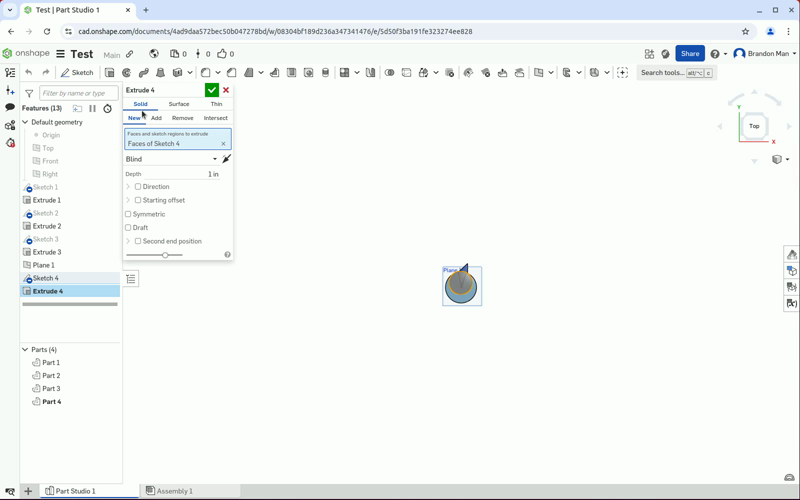
mouse_move(137, 120)
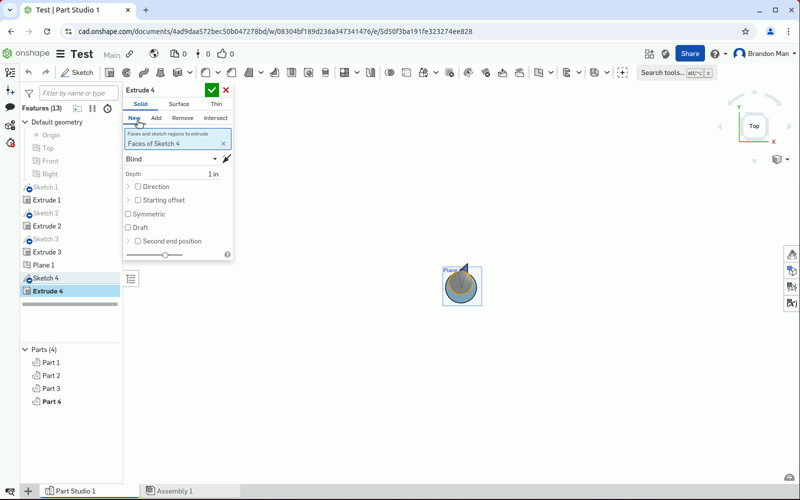
click(137, 120)
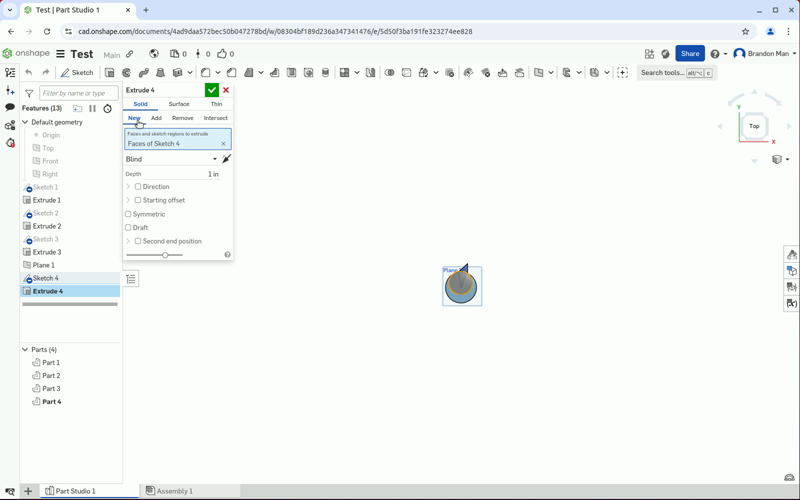
key(tab, 4)
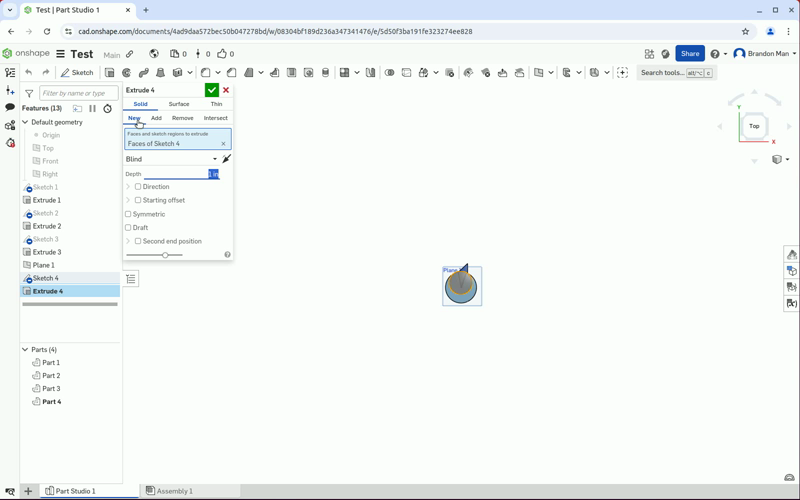
text(18.535)
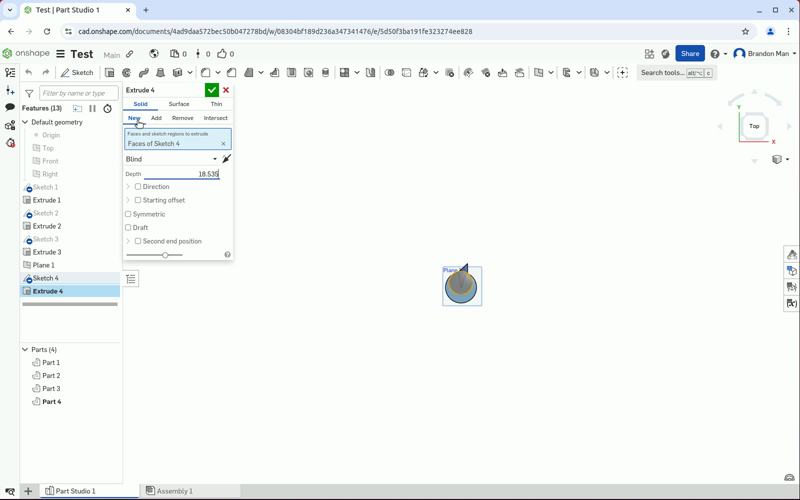
key(enter)
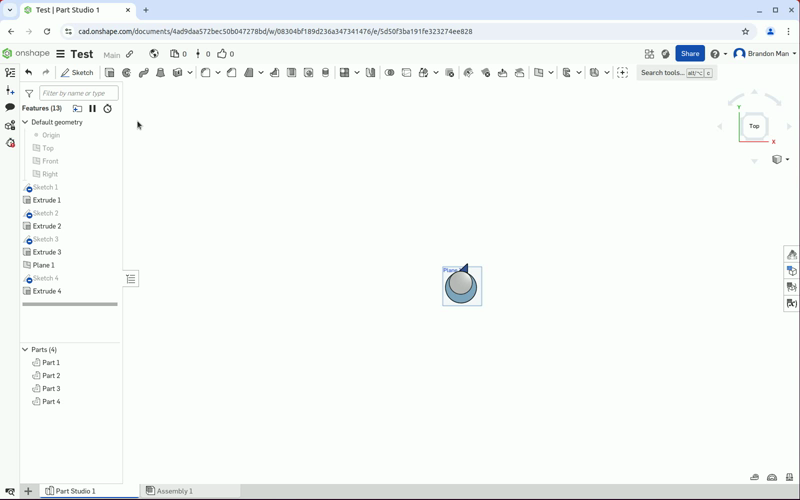
key(shift+h)
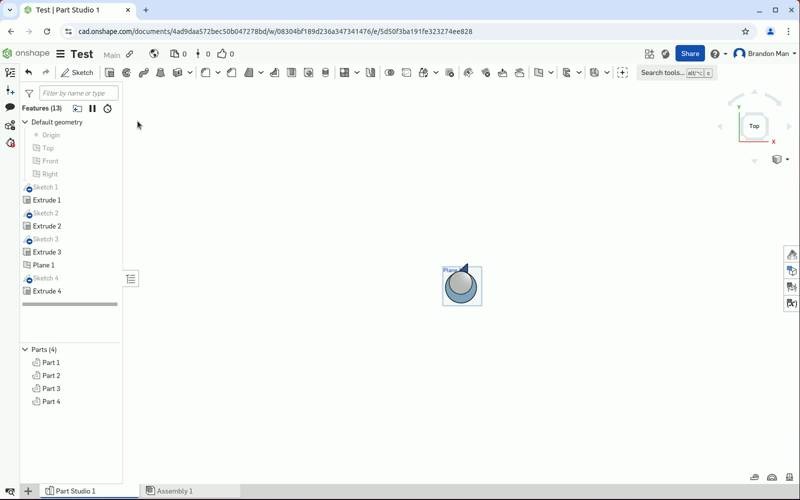
key(shift+h)
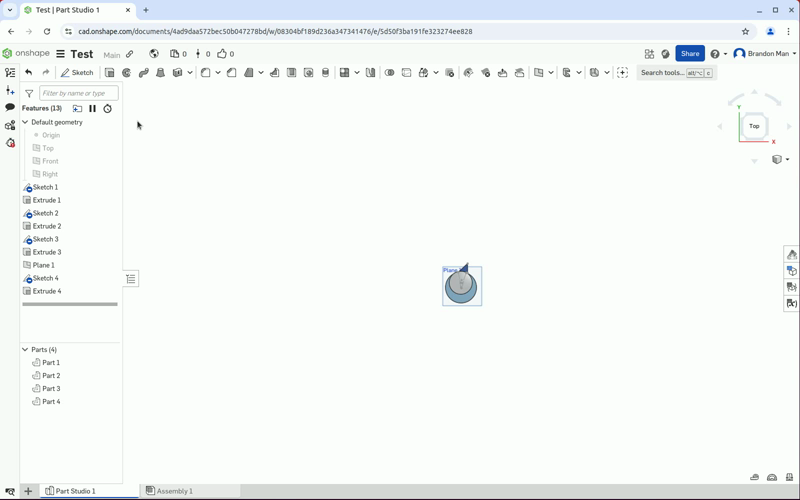
key(shift+7)
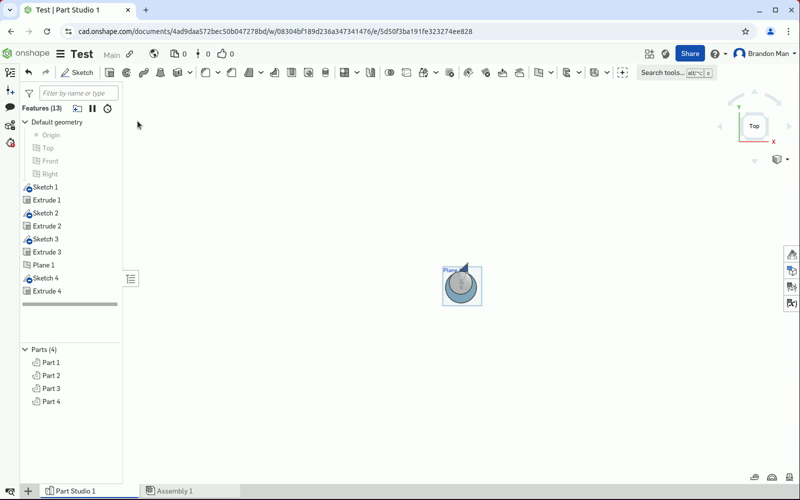
key(up, 3)
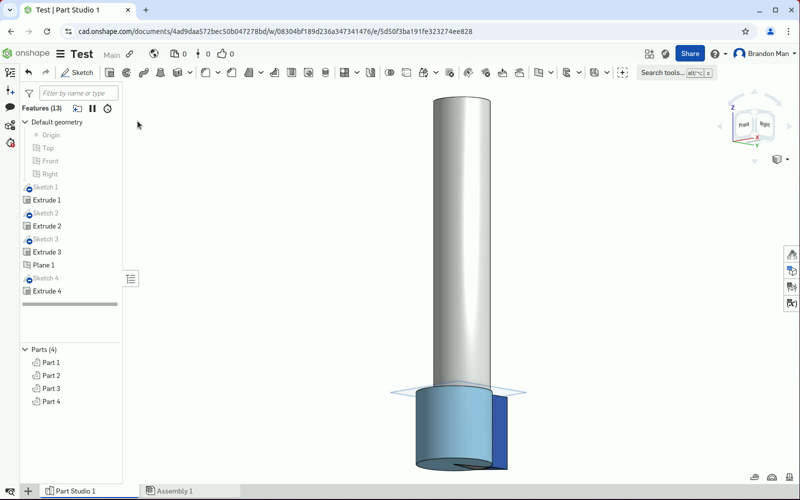
key(left, 3)
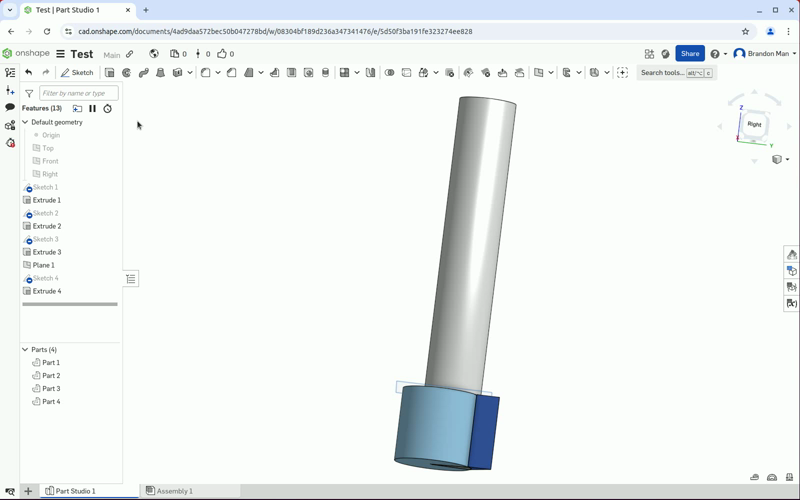
key(right, 3)
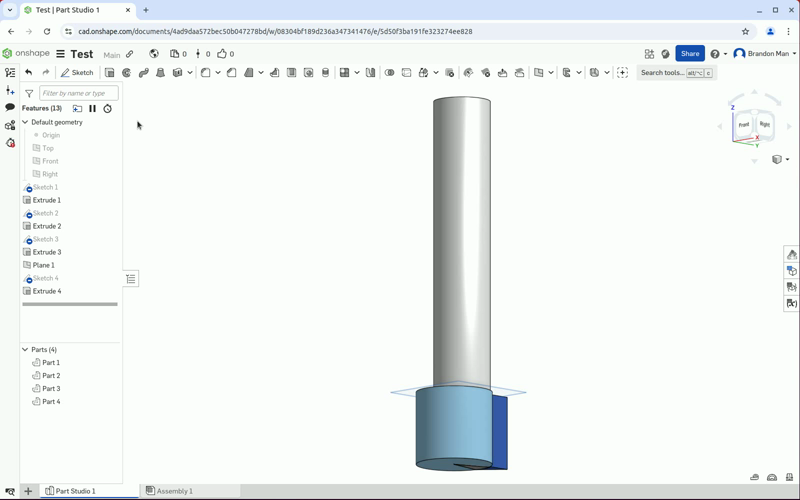
key(down, 3)
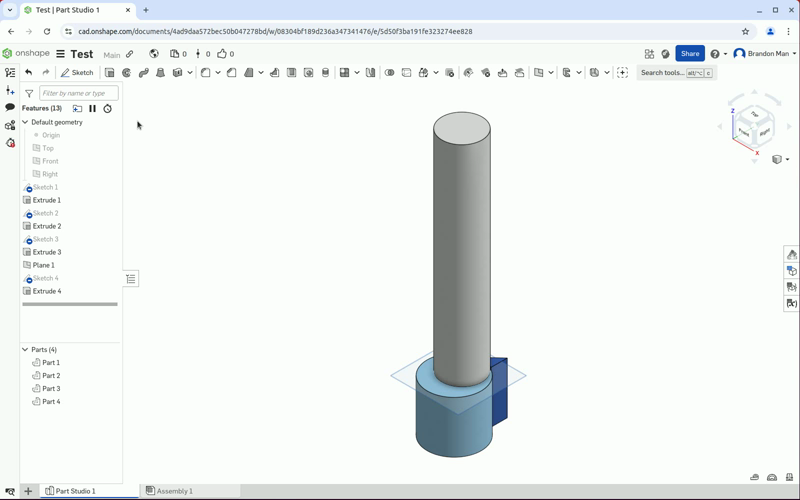
mouse_move(73, 189)
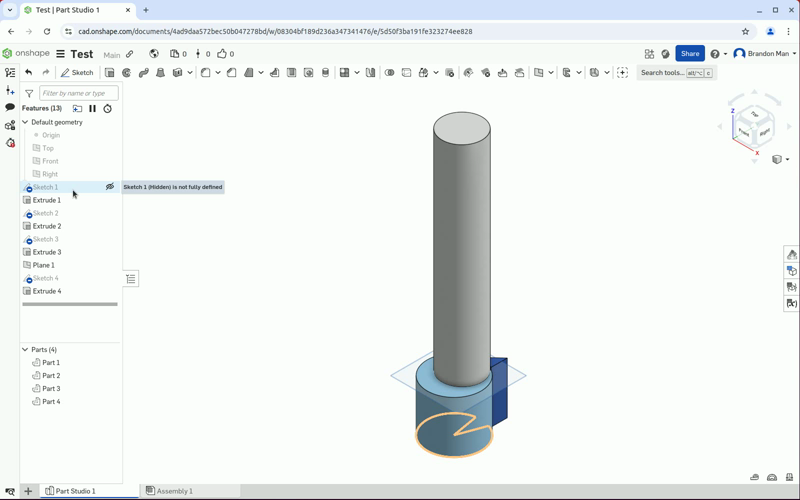
click(73, 189)